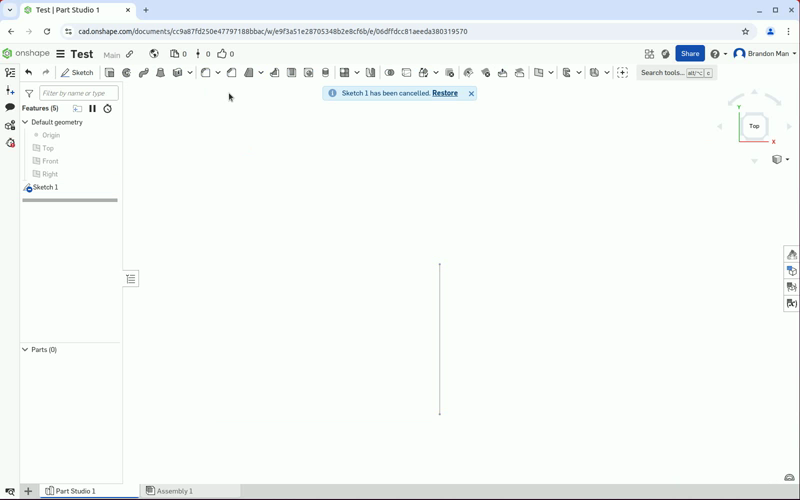
key(shift+h)
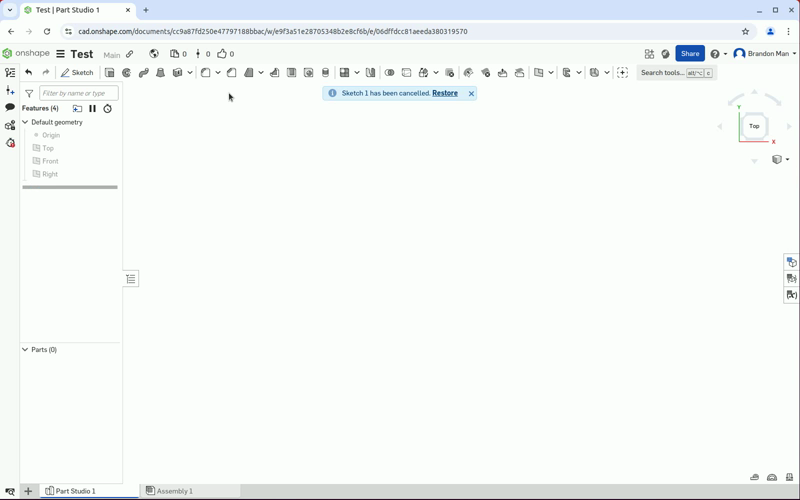
mouse_move(73, 352)
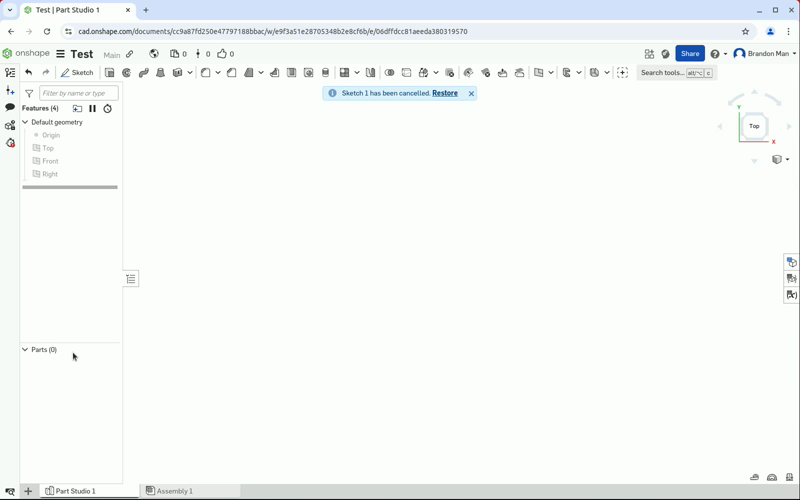
key(y)
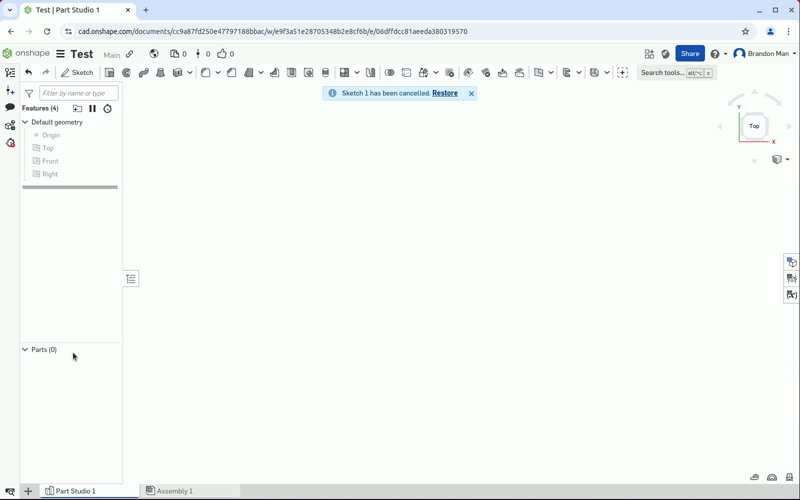
key(shift+p)
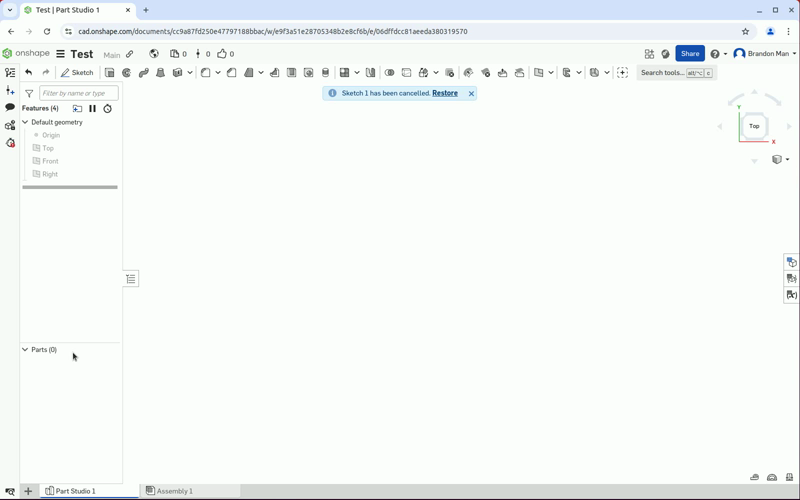
key(space)
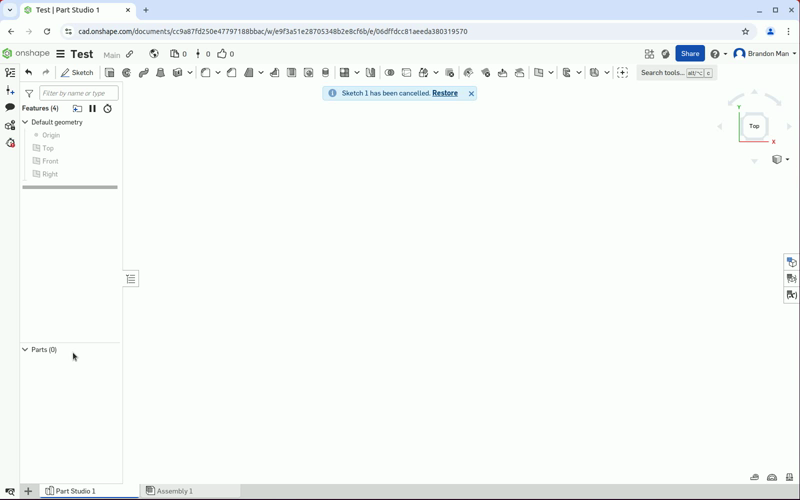
key_down(shift)
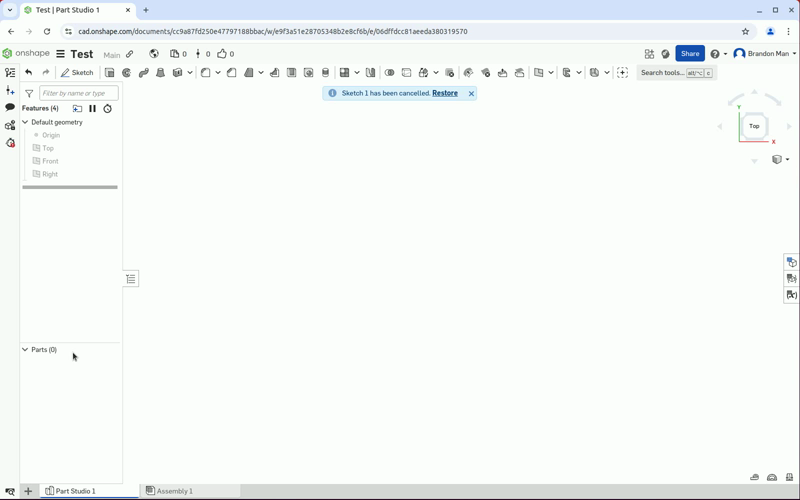
key(up)
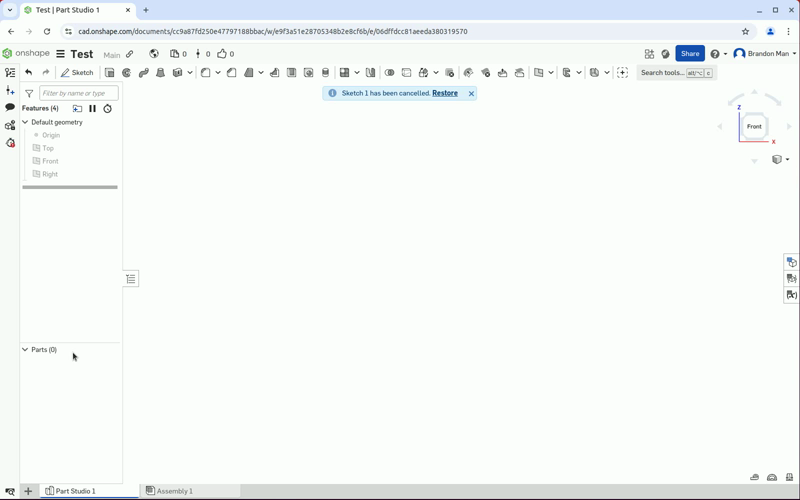
key_up(shift)
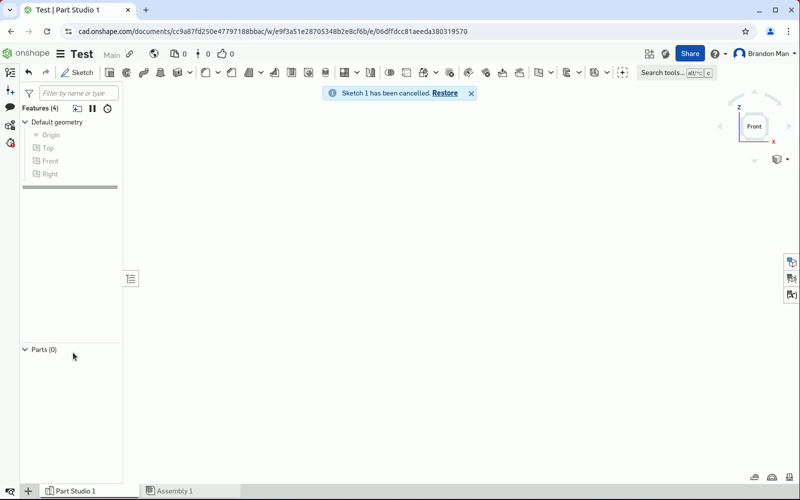
mouse_move(73, 352)
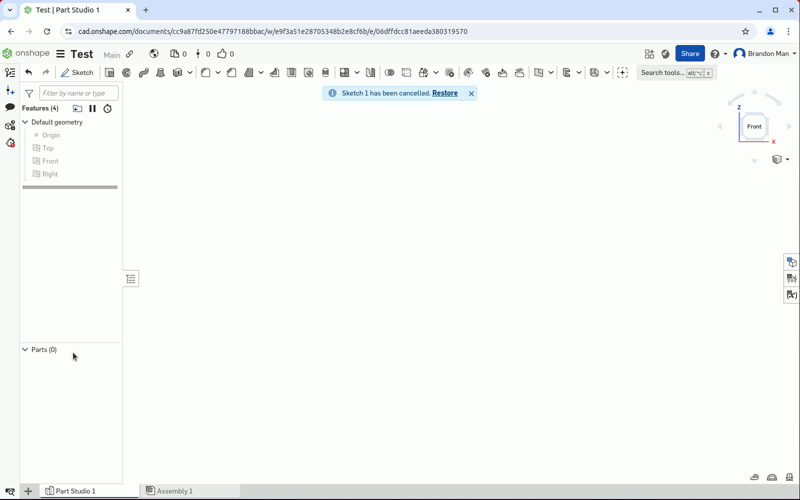
key(shift+y)
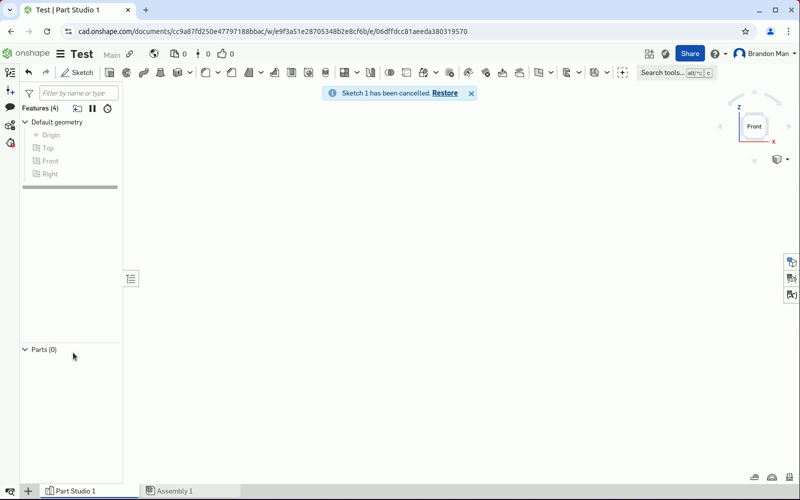
key(shift+s)
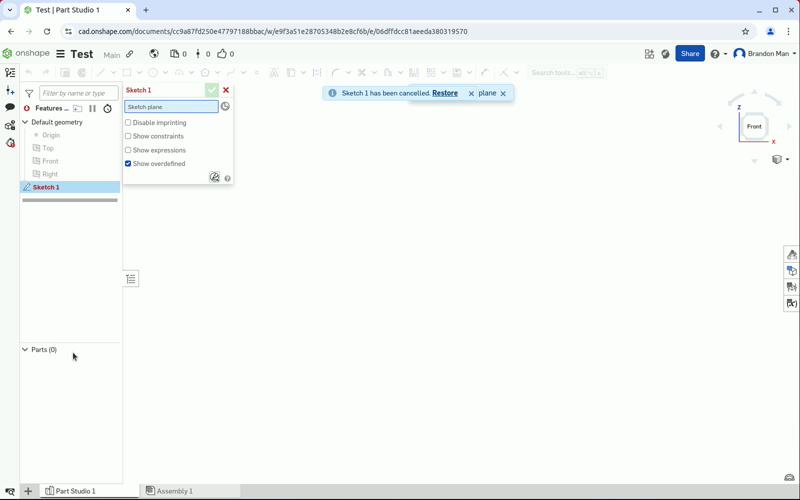
mouse_move(73, 163)
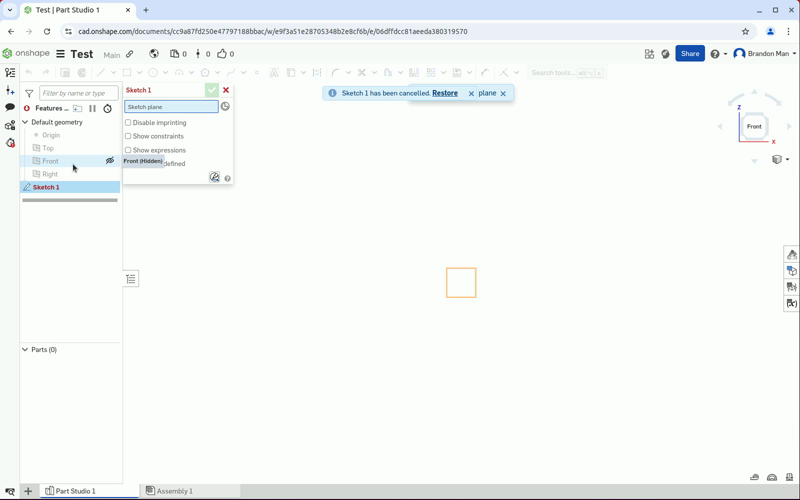
click(73, 163)
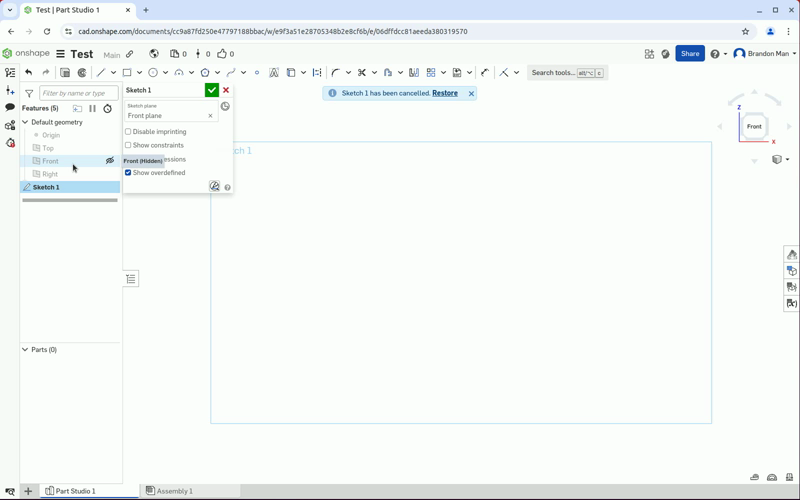
mouse_move(73, 352)
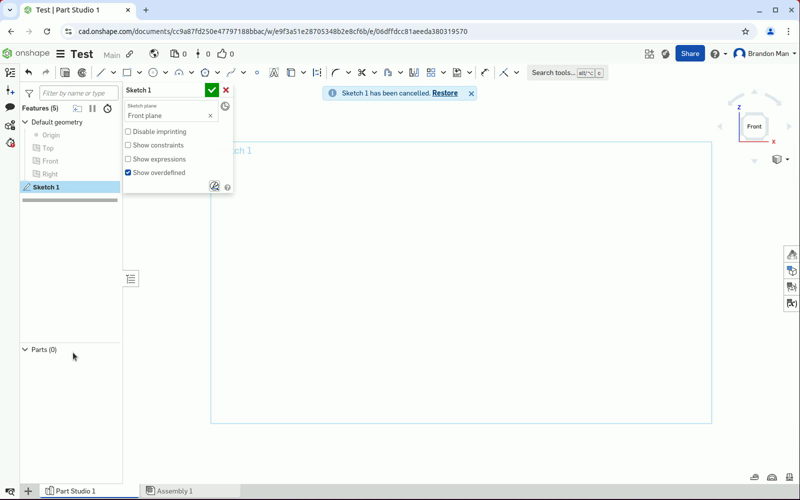
key(y)
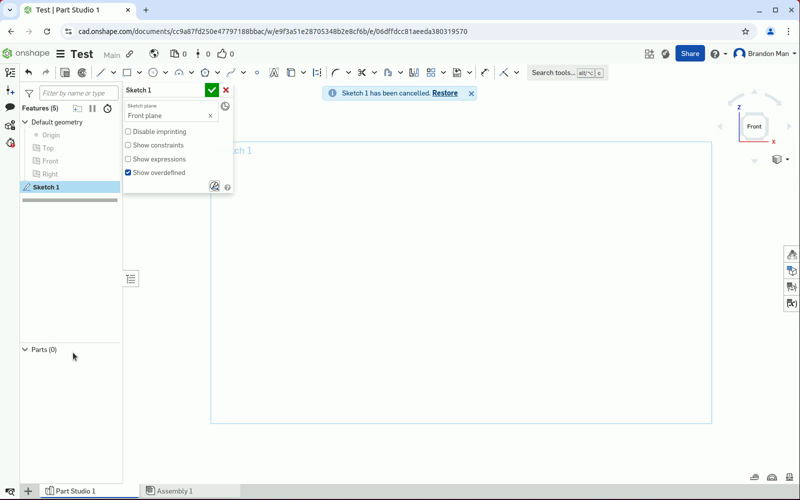
key(l)
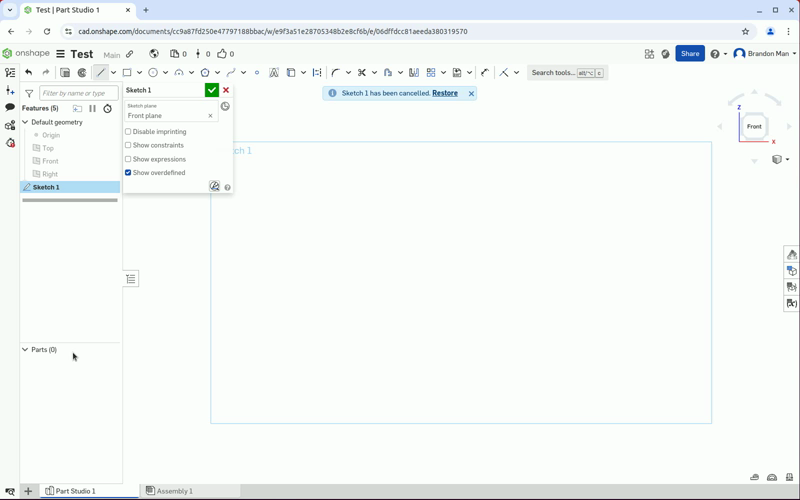
key_down(shift)
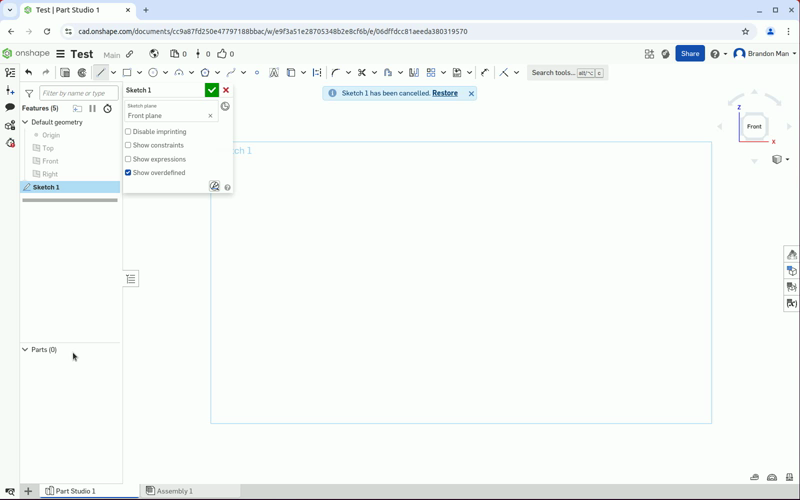
mouse_move(397, 279)
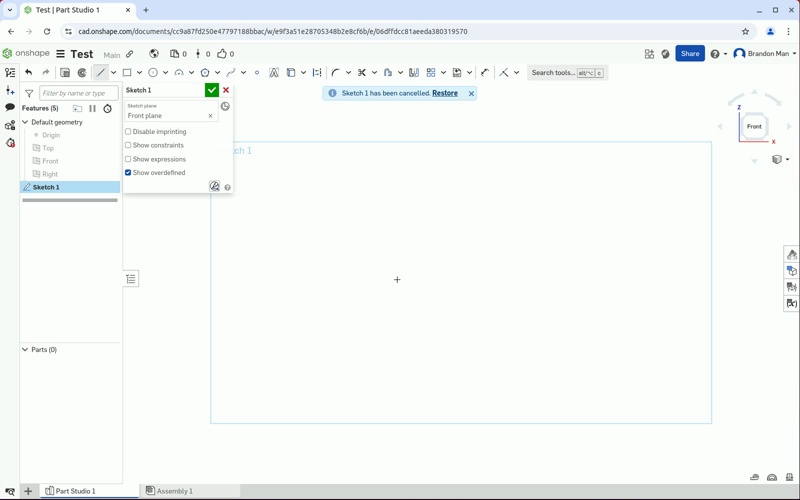
click(397, 279)
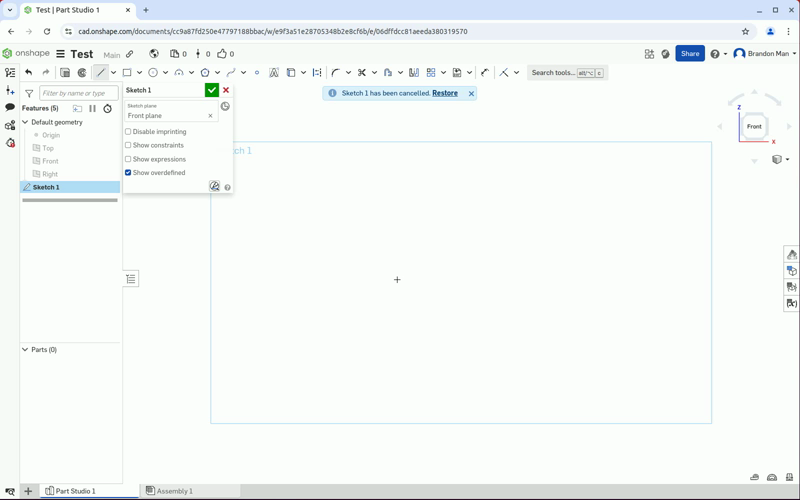
key_up(shift)
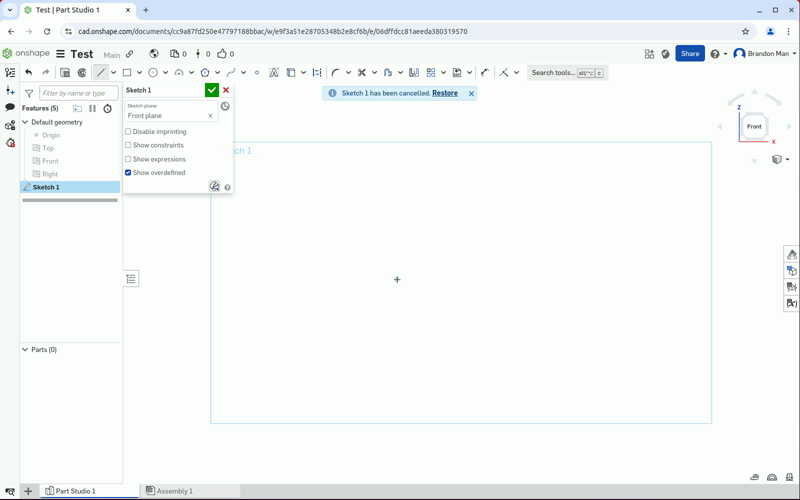
key_down(shift)
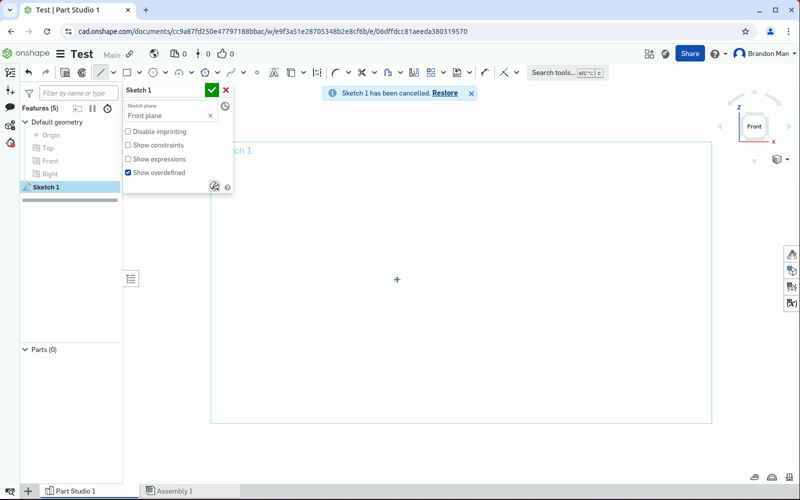
mouse_move(515, 279)
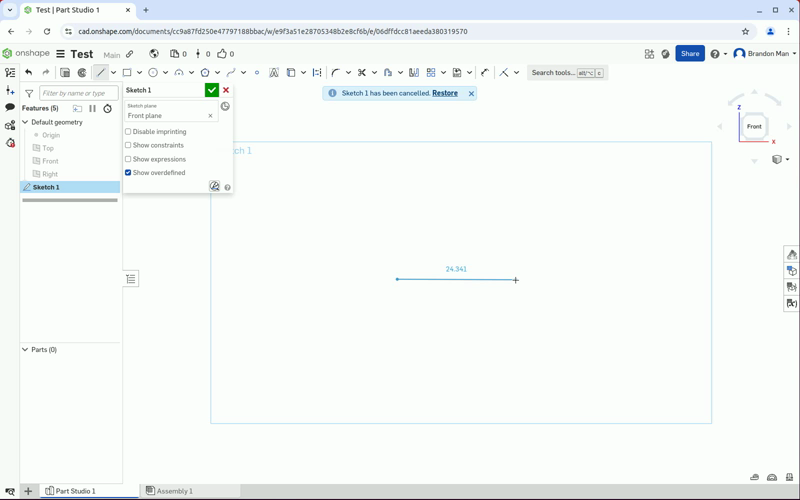
click(515, 279)
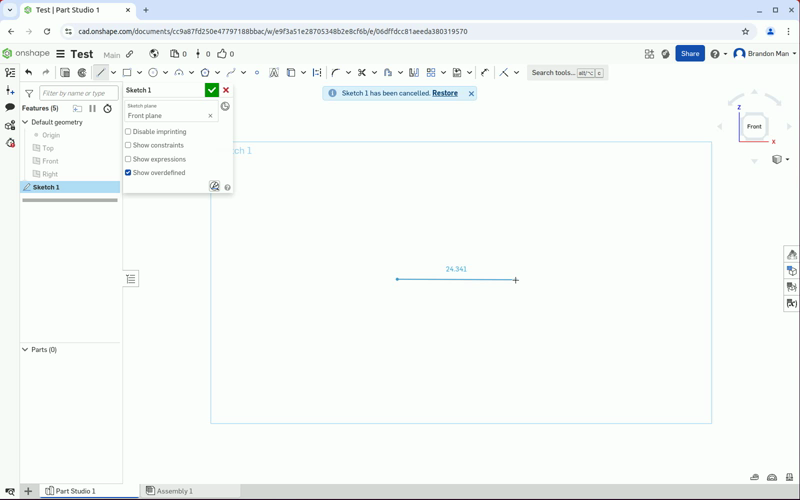
key_up(shift)
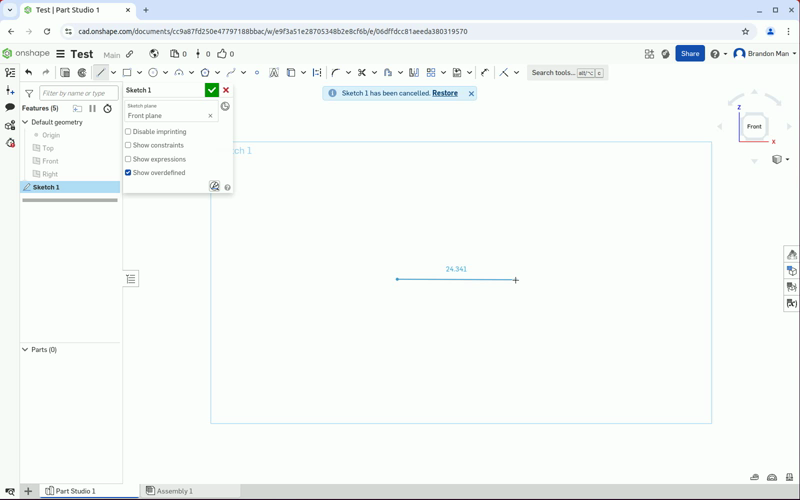
key_down(shift)
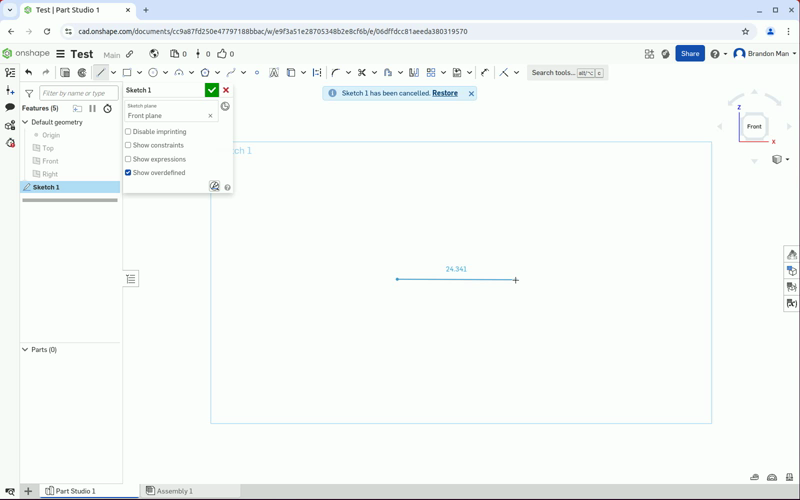
mouse_move(545, 279)
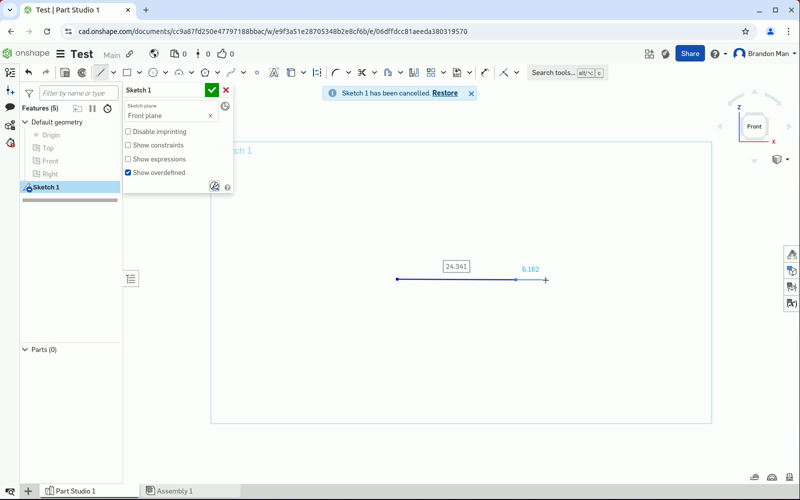
mouse_move(515, 278)
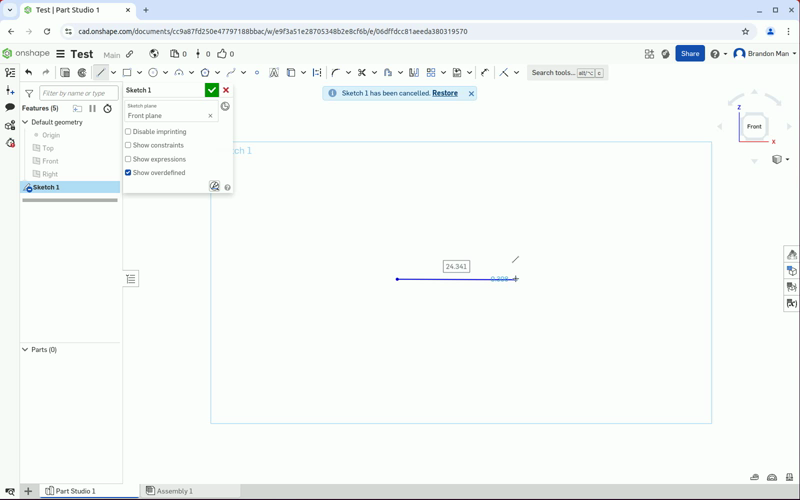
scroll(6)
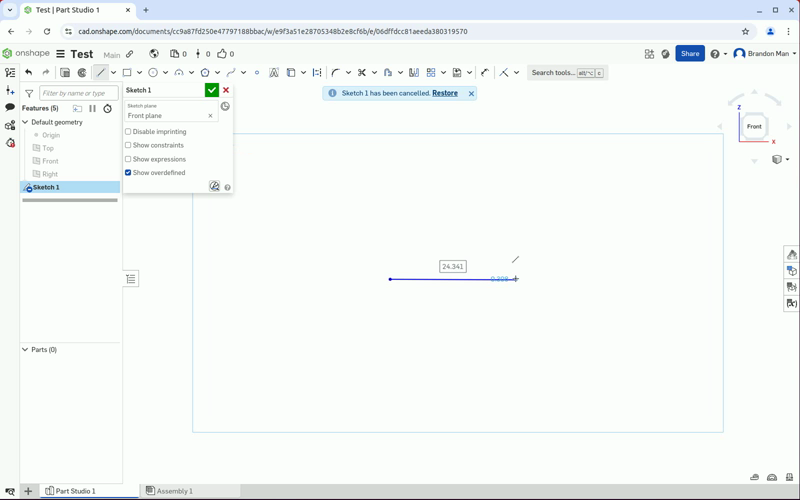
scroll(6)
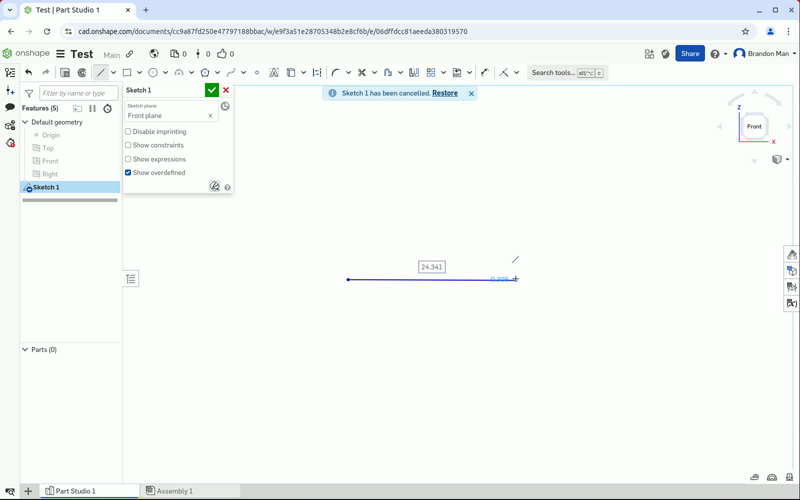
scroll(6)
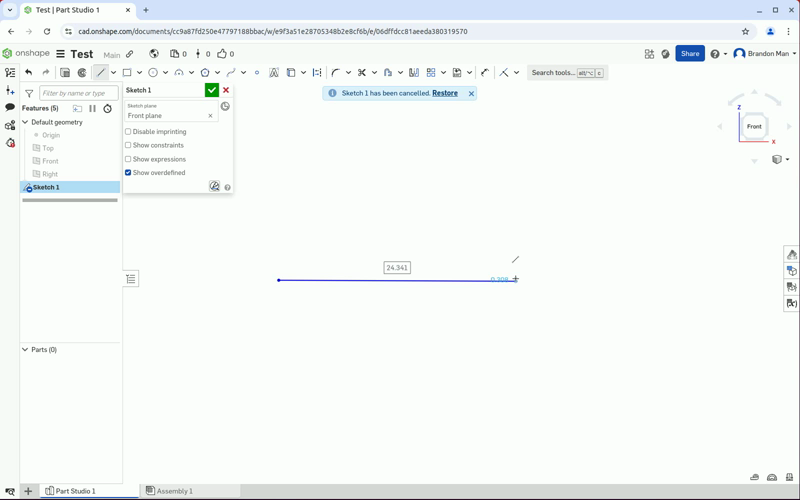
scroll(6)
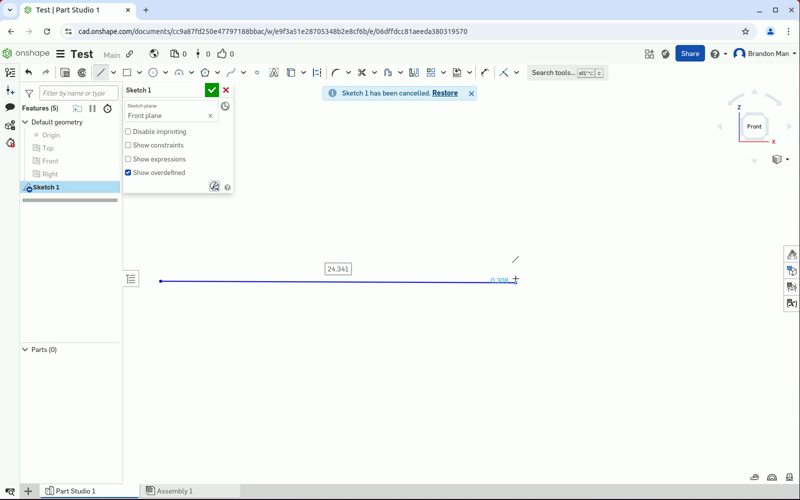
scroll(6)
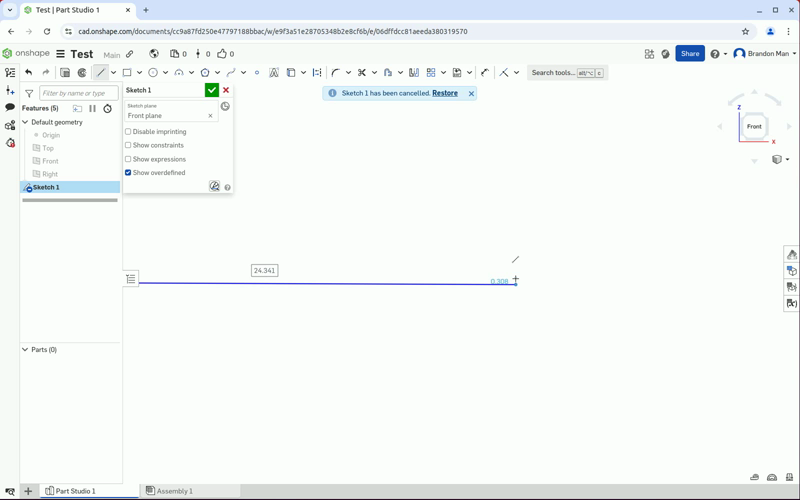
scroll(6)
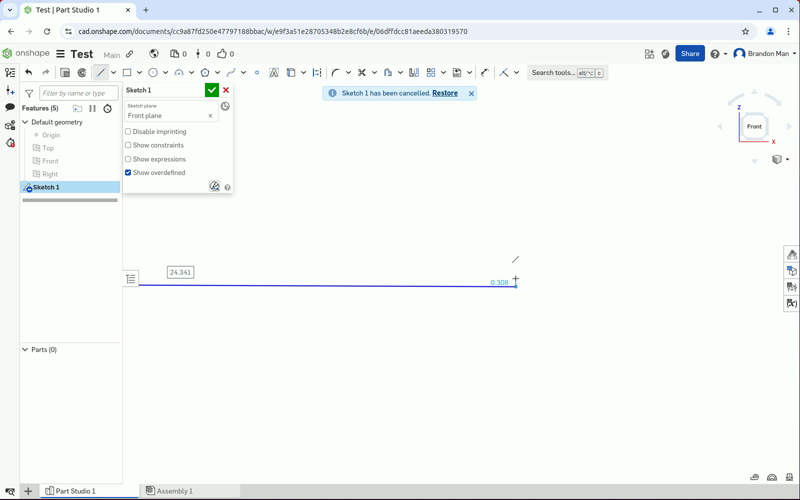
scroll(6)
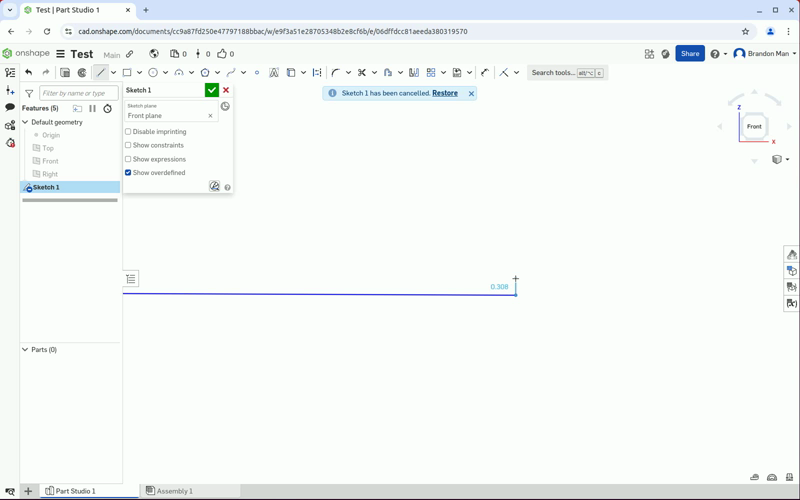
click(515, 278)
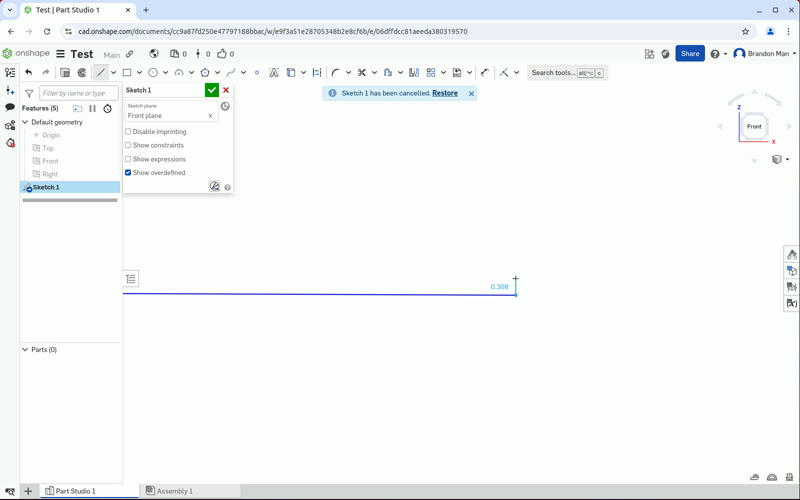
scroll(-6)
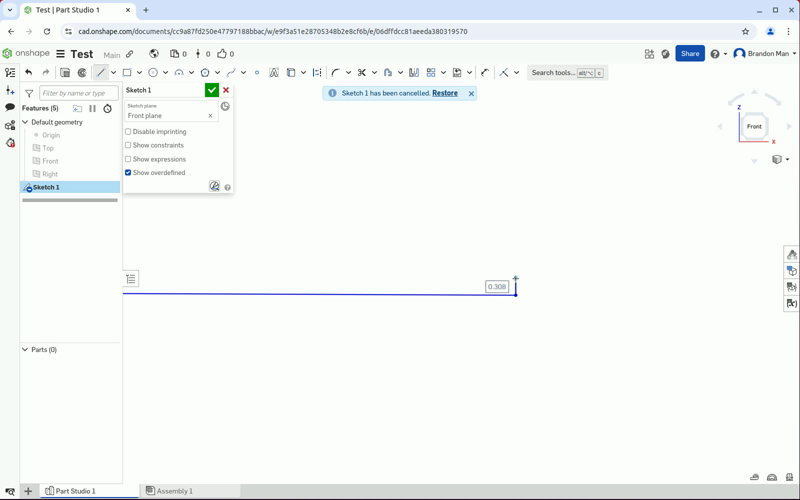
scroll(-6)
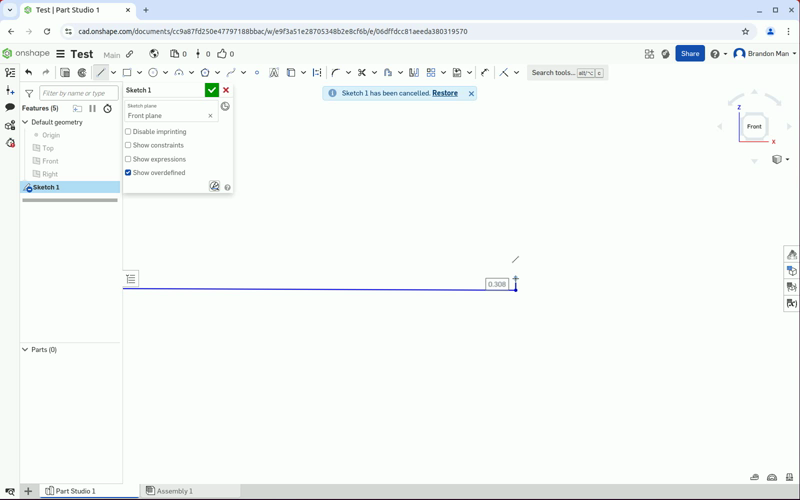
scroll(-6)
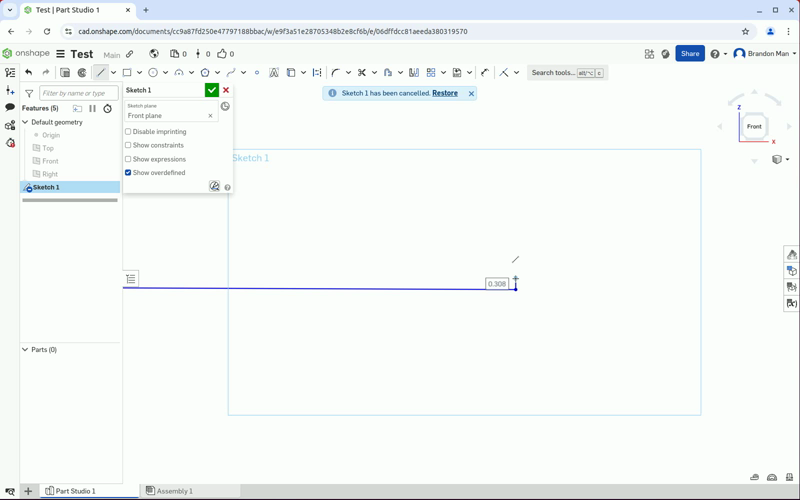
scroll(-6)
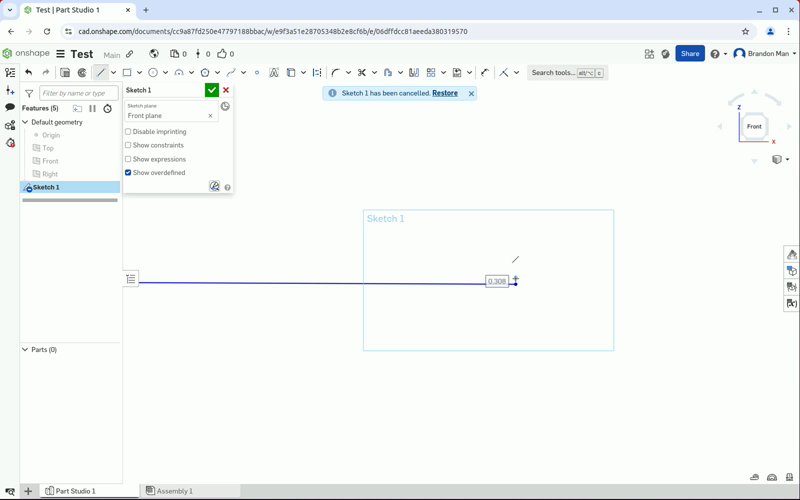
scroll(-6)
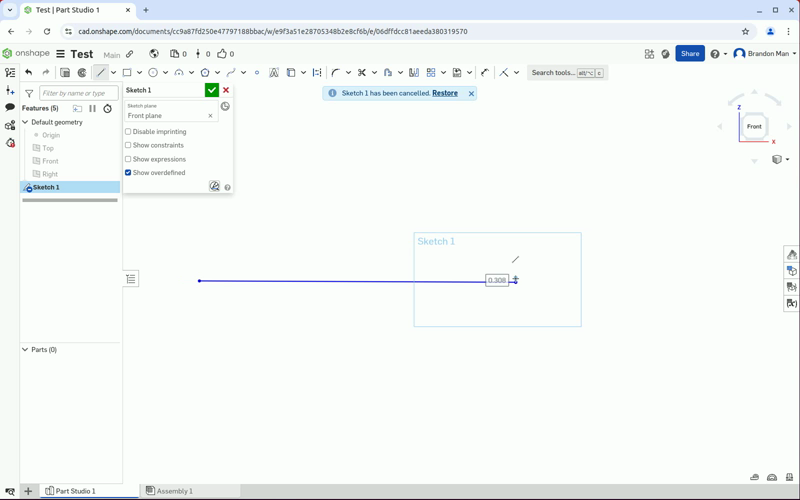
scroll(-6)
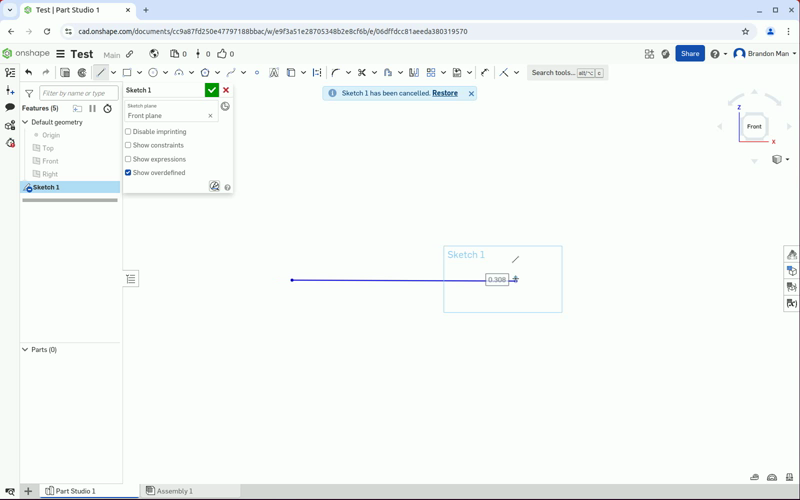
scroll(-6)
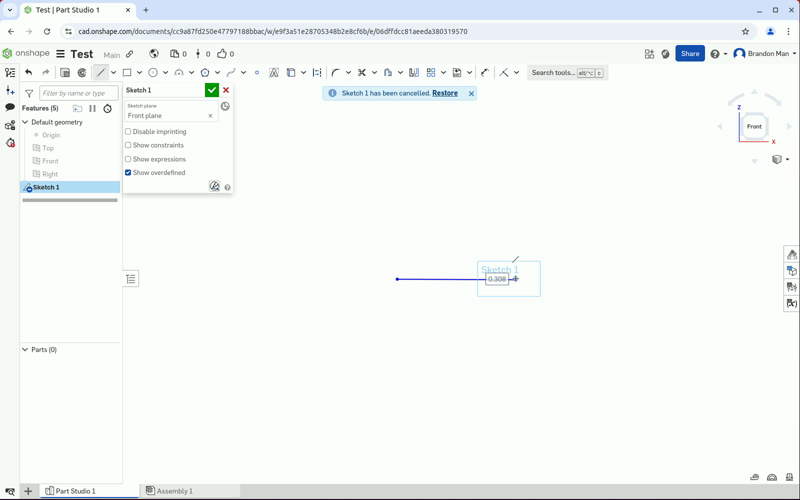
key_up(shift)
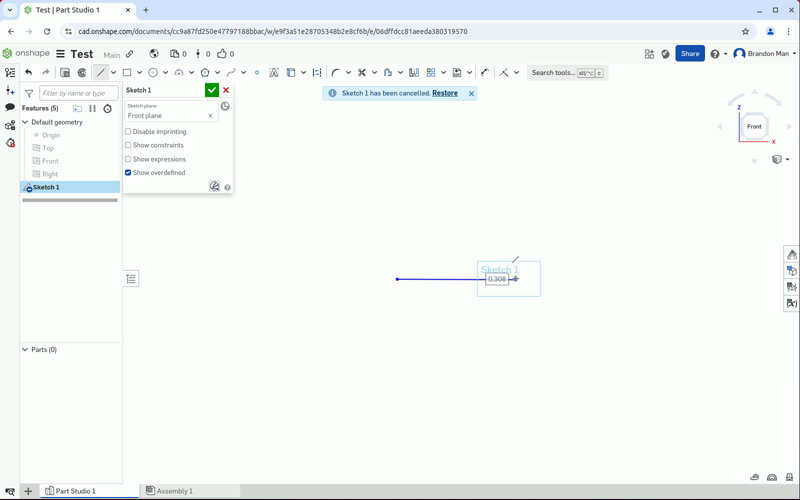
key_down(shift)
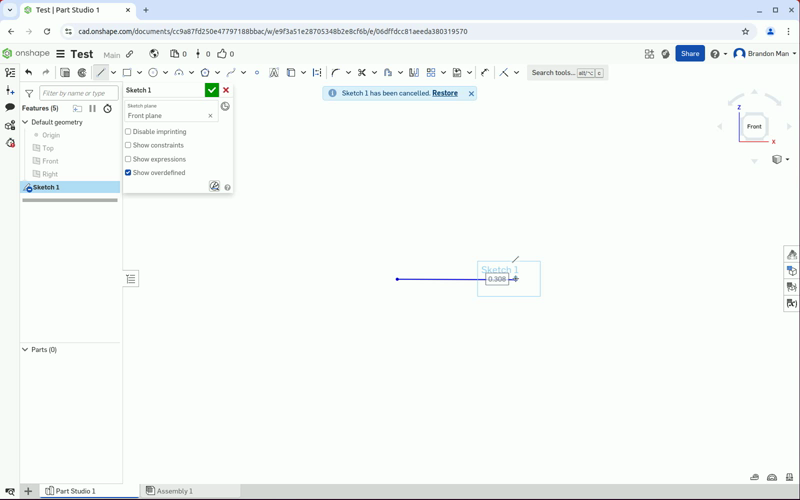
mouse_move(545, 278)
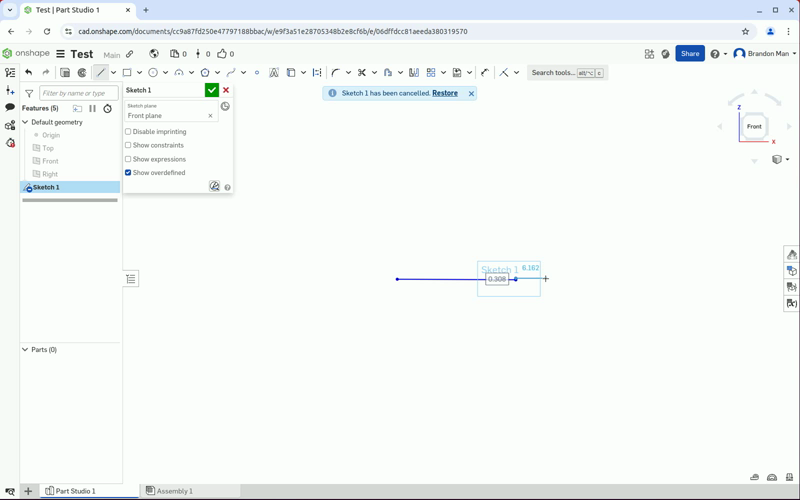
mouse_move(509, 278)
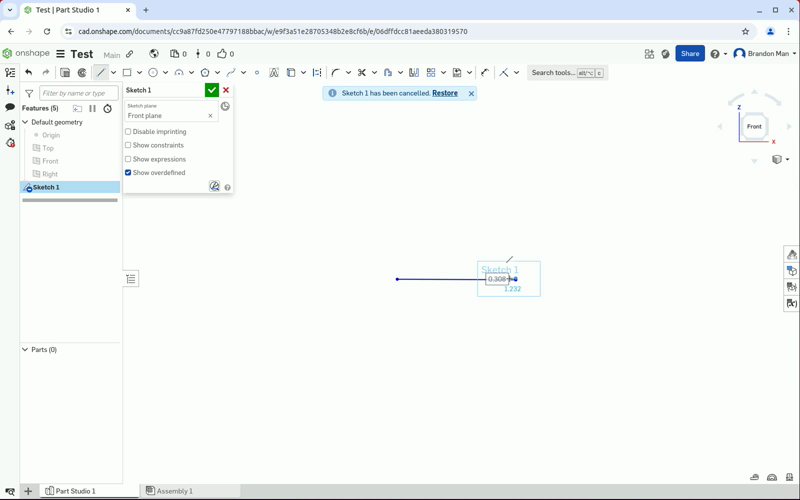
scroll(6)
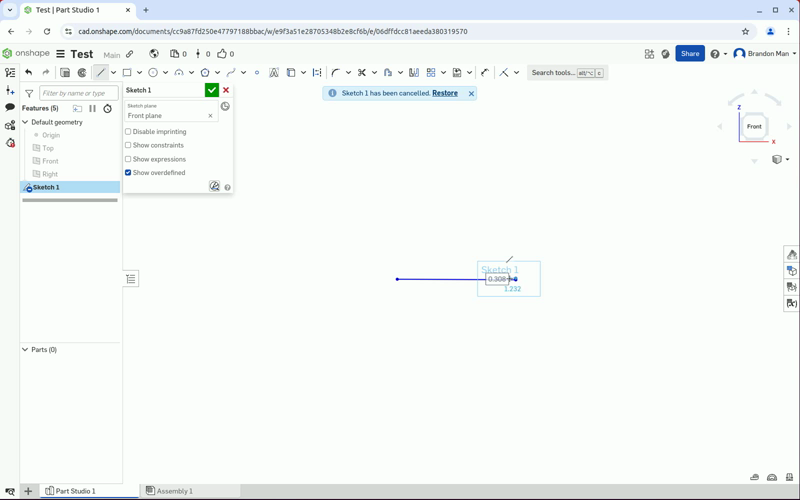
scroll(6)
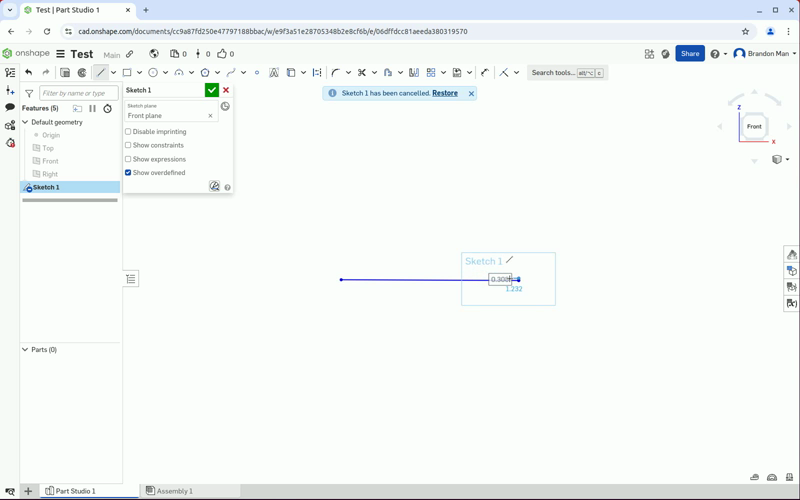
scroll(6)
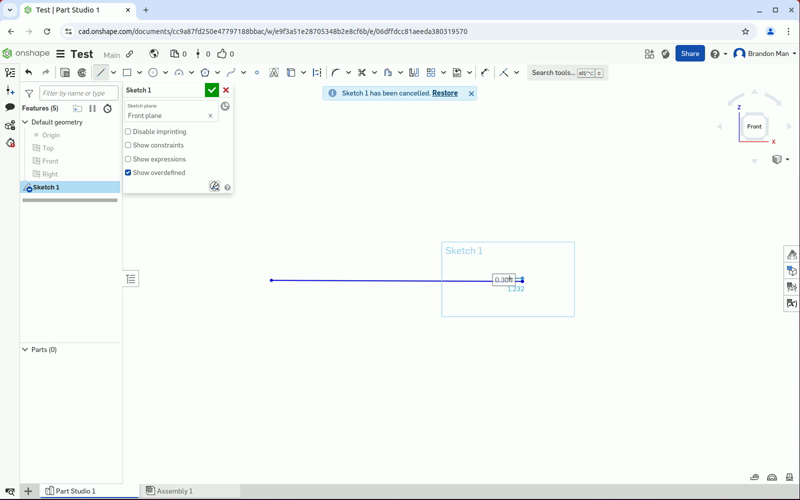
scroll(6)
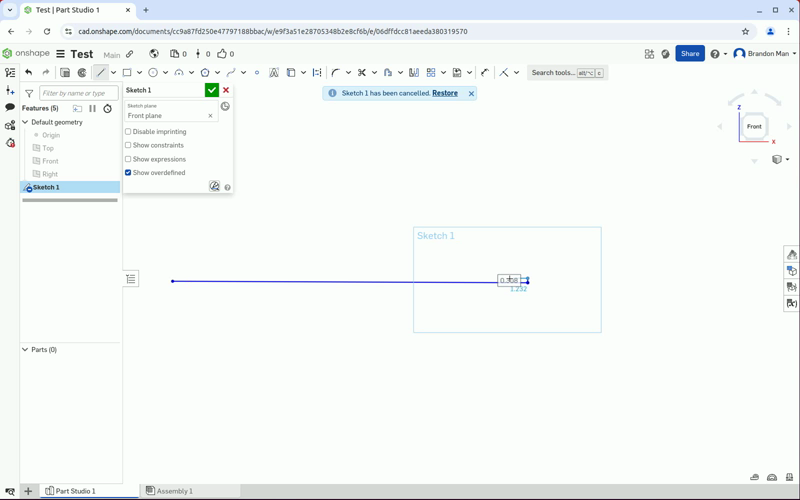
scroll(6)
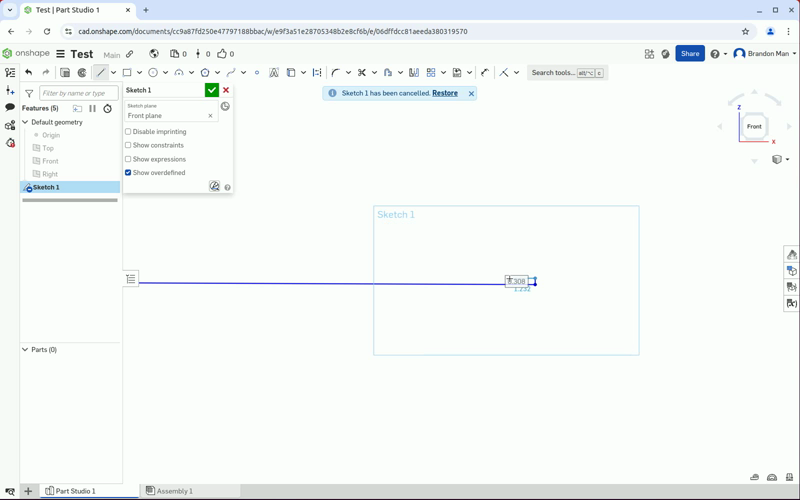
scroll(6)
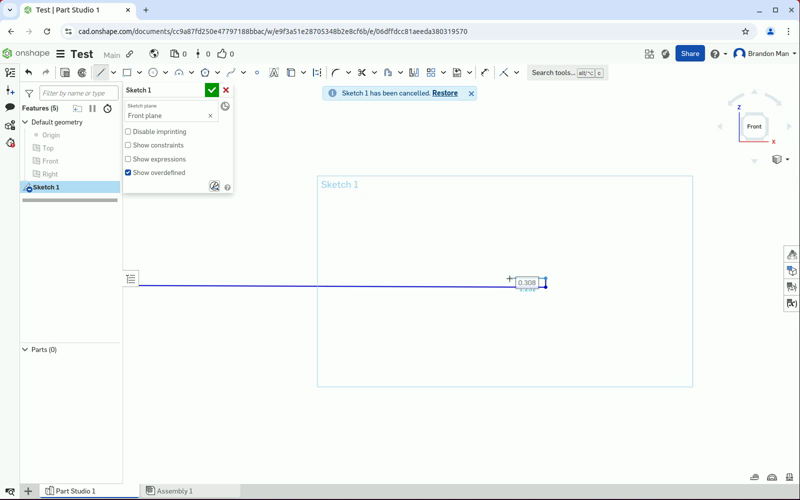
scroll(6)
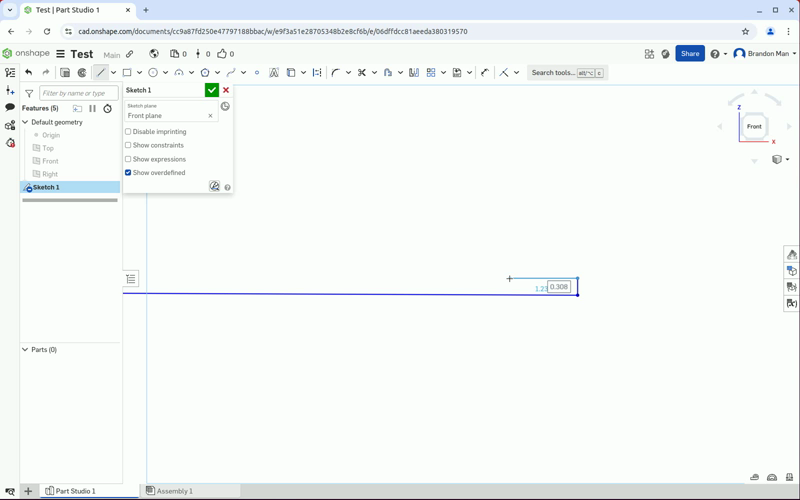
click(509, 278)
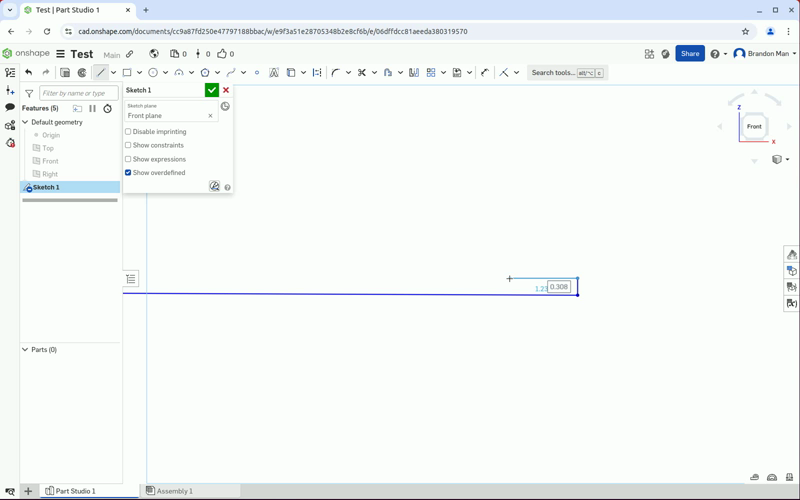
scroll(-6)
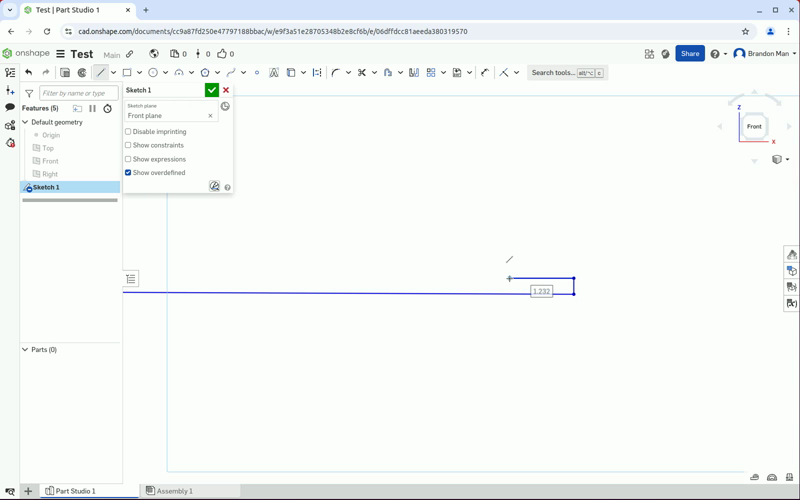
scroll(-6)
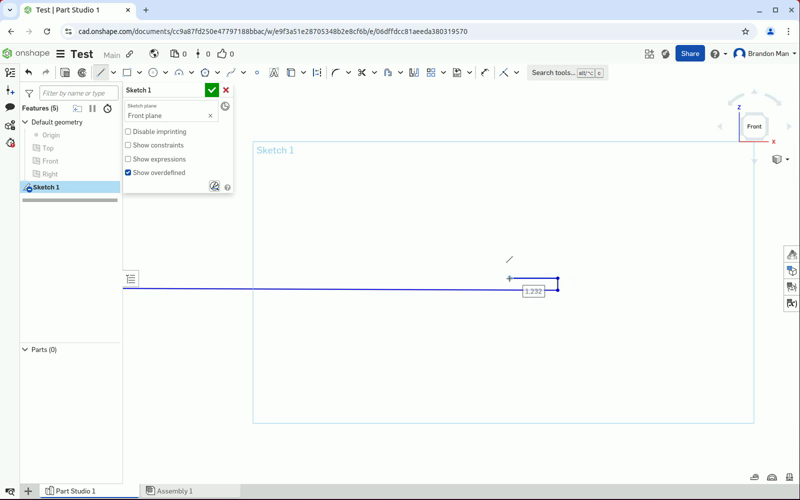
scroll(-6)
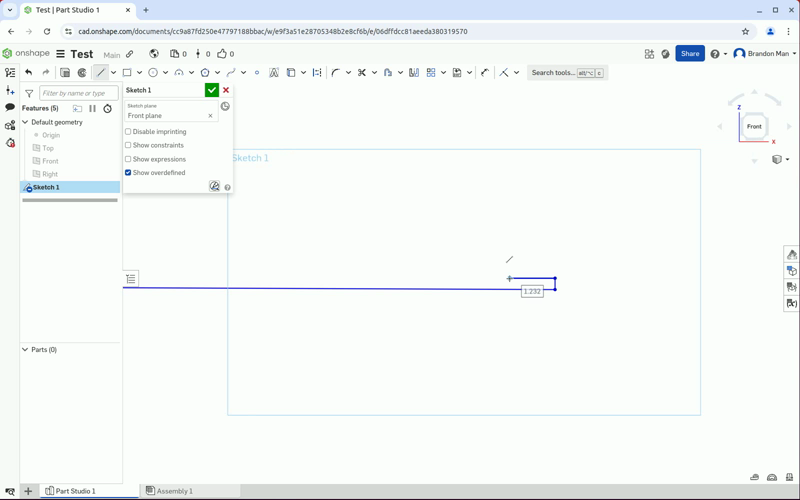
scroll(-6)
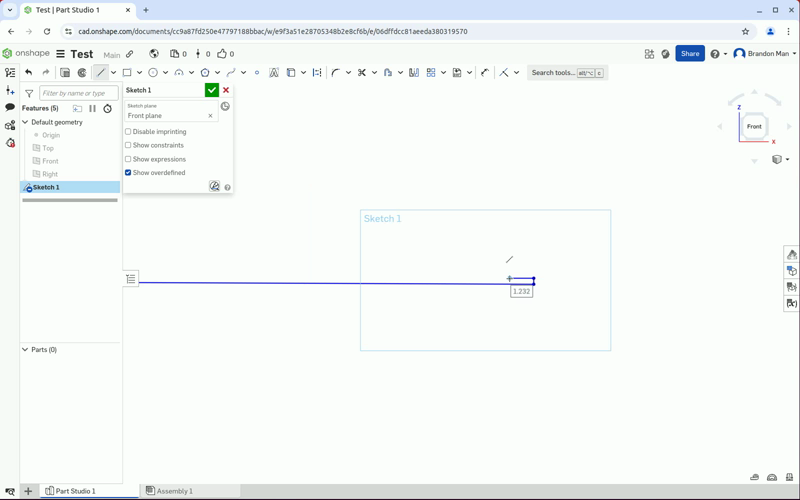
scroll(-6)
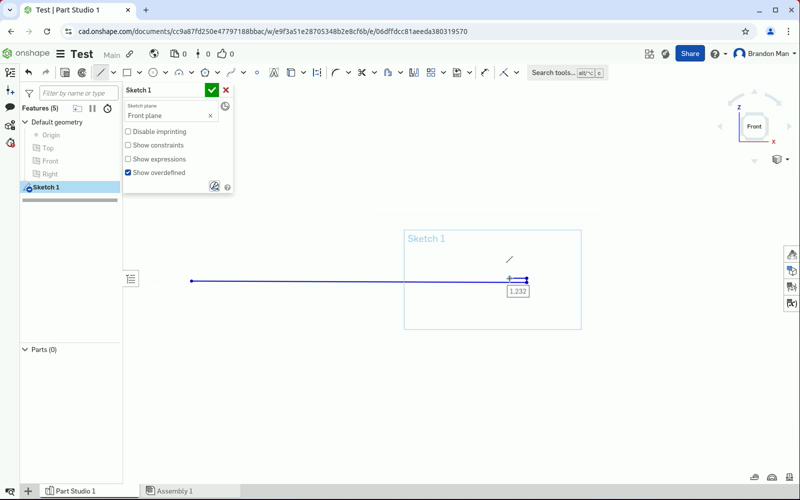
scroll(-6)
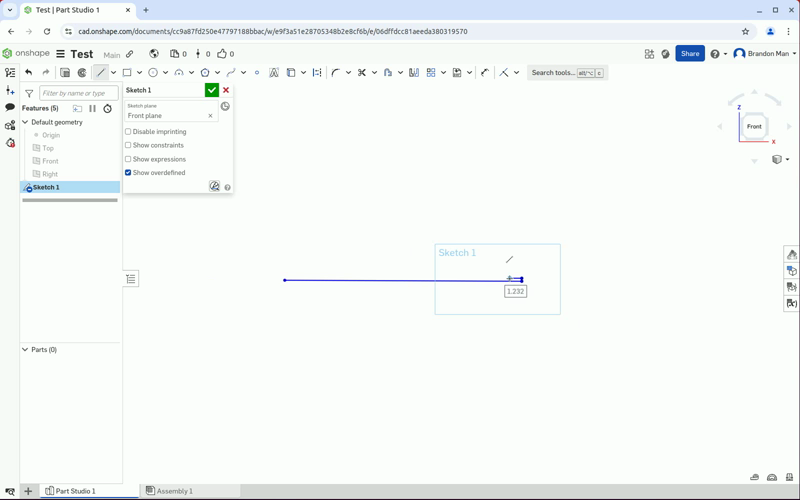
scroll(-6)
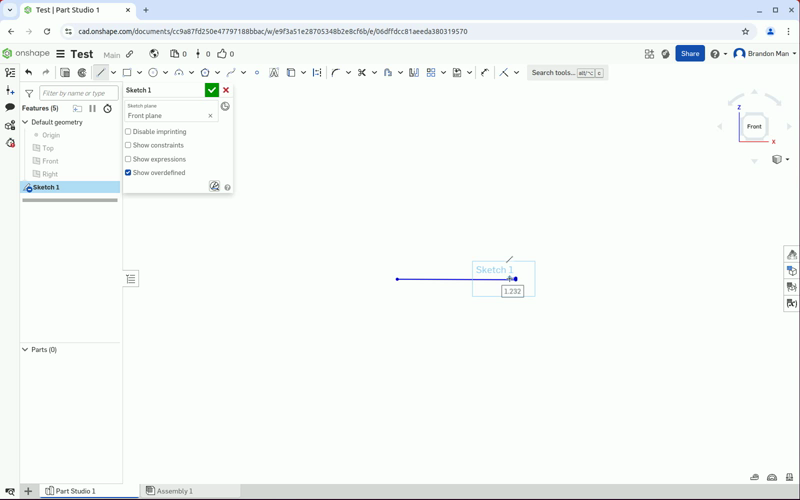
key_up(shift)
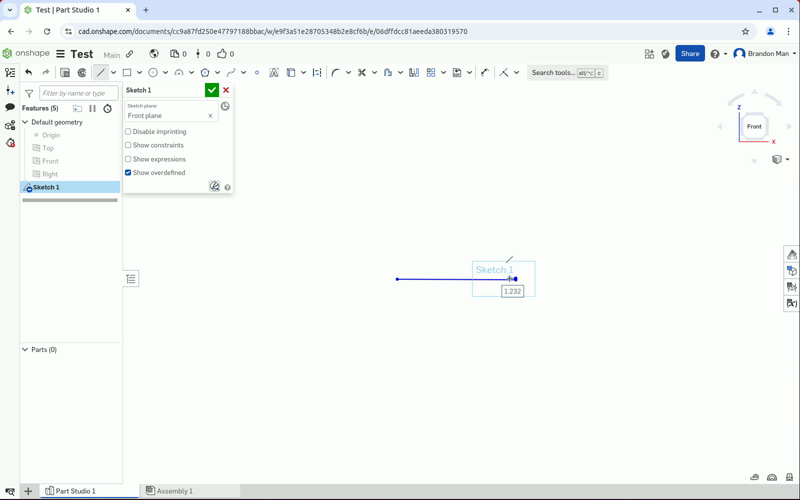
key_down(shift)
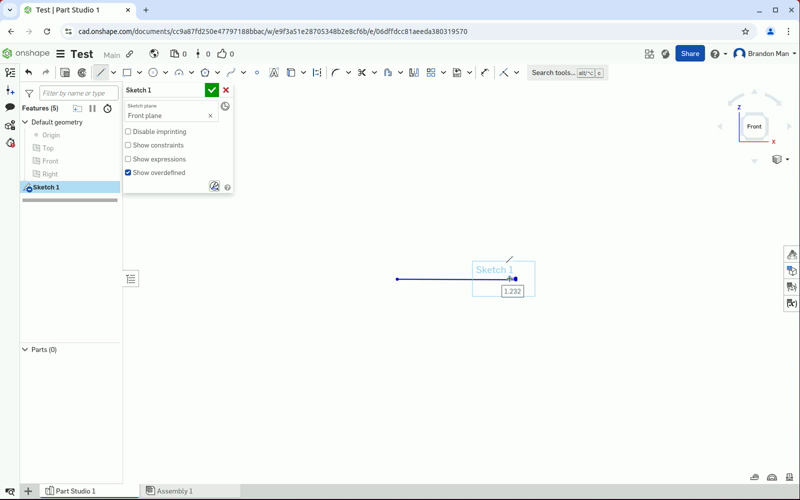
mouse_move(539, 278)
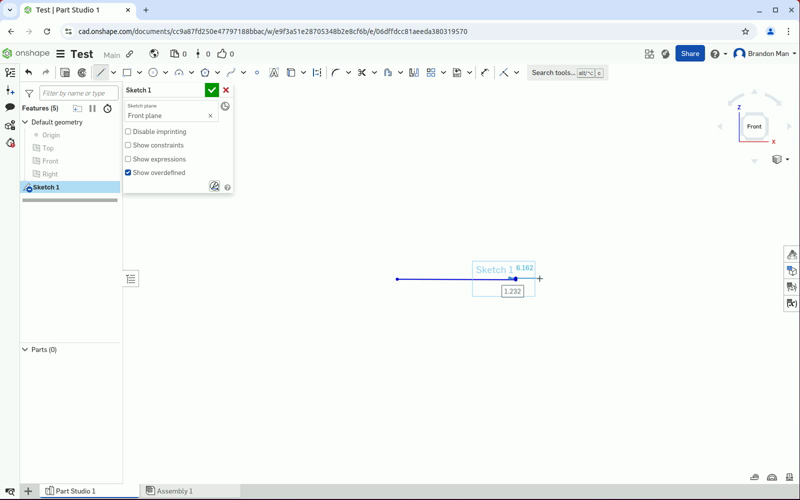
mouse_move(508, 278)
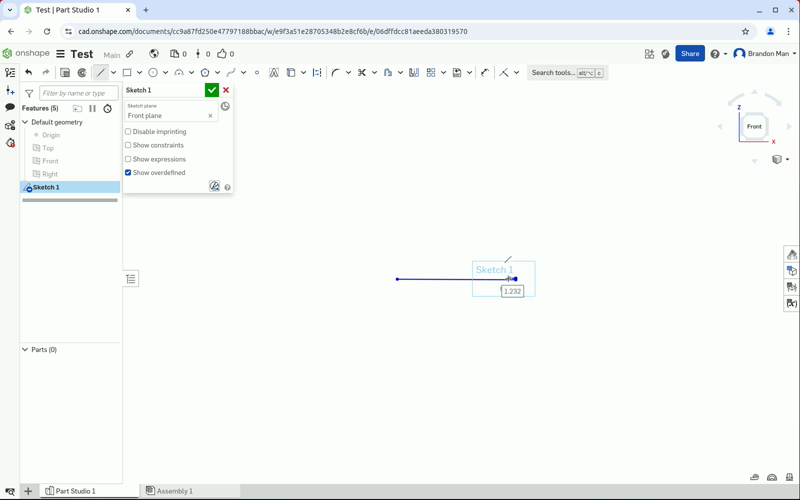
scroll(6)
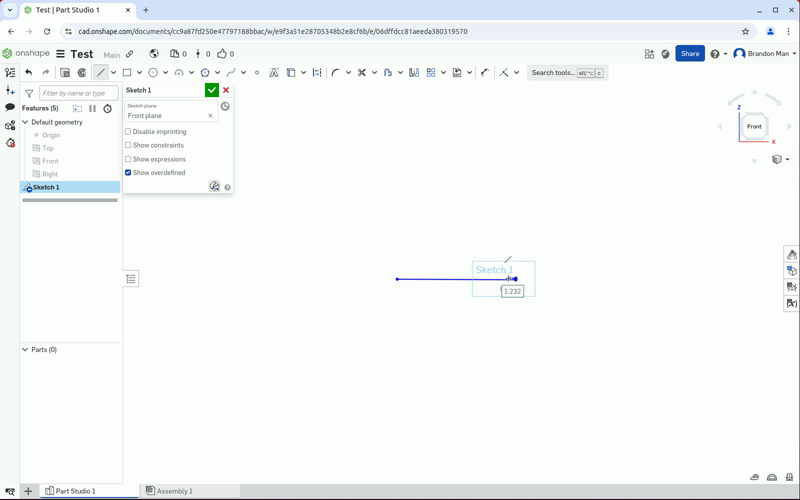
scroll(6)
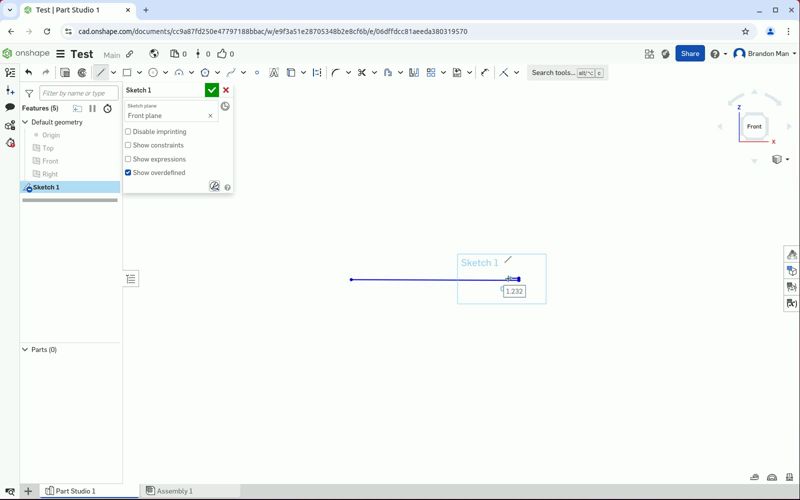
scroll(6)
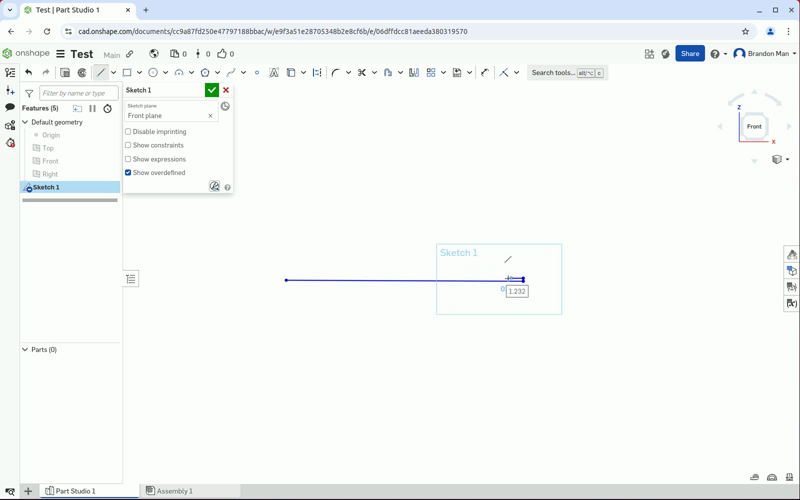
scroll(6)
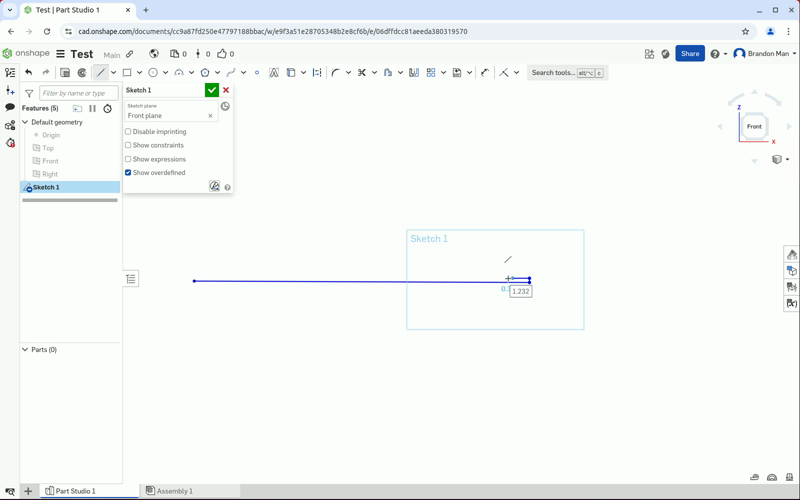
scroll(6)
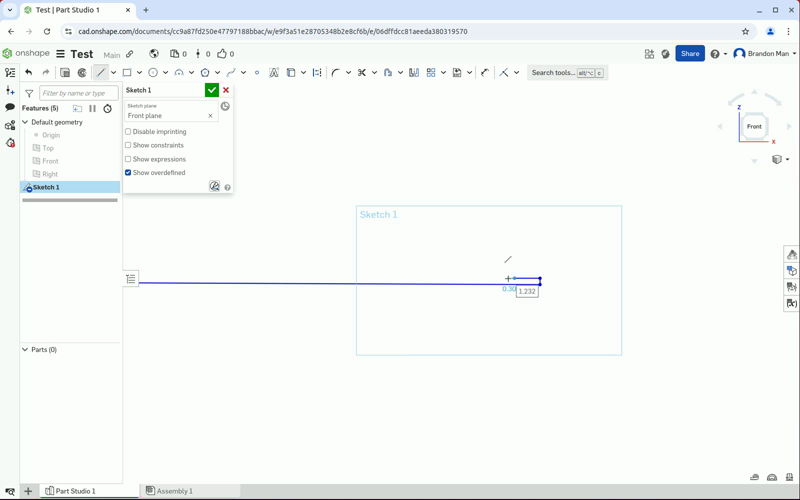
scroll(6)
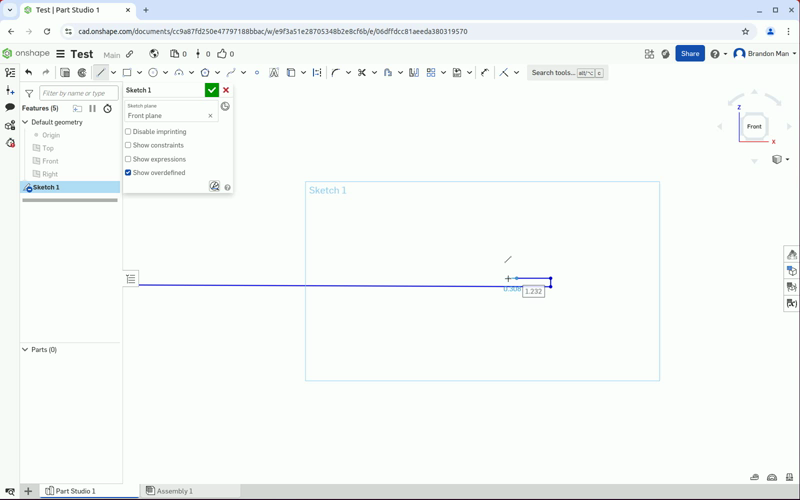
scroll(6)
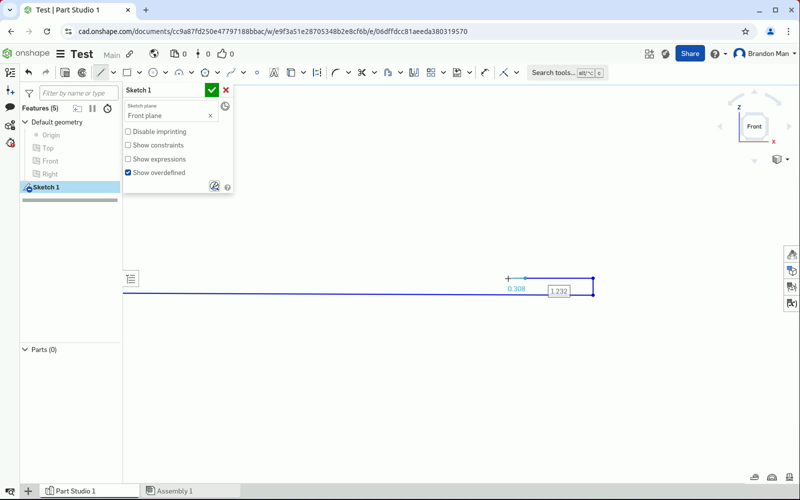
click(508, 278)
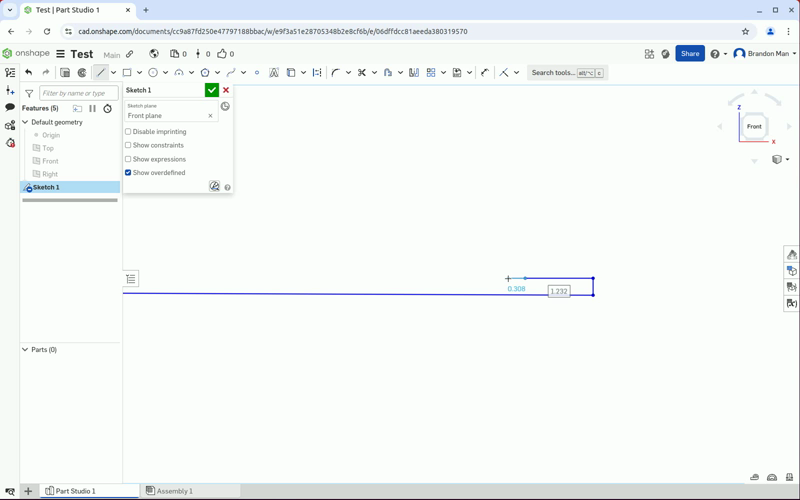
scroll(-6)
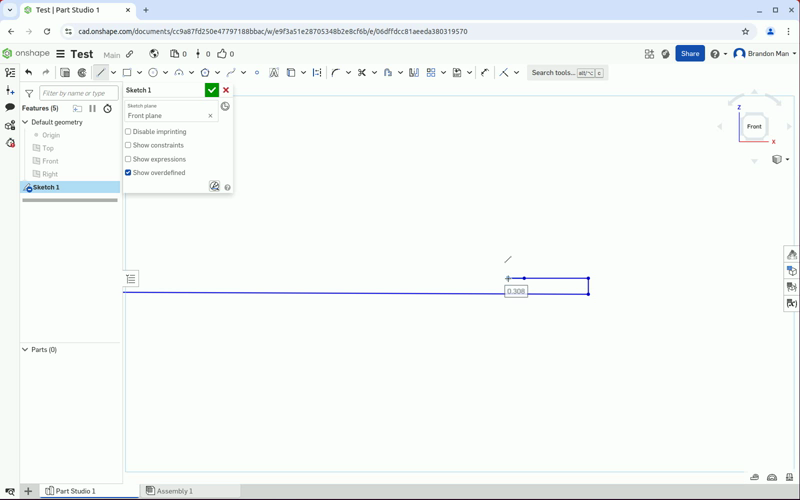
scroll(-6)
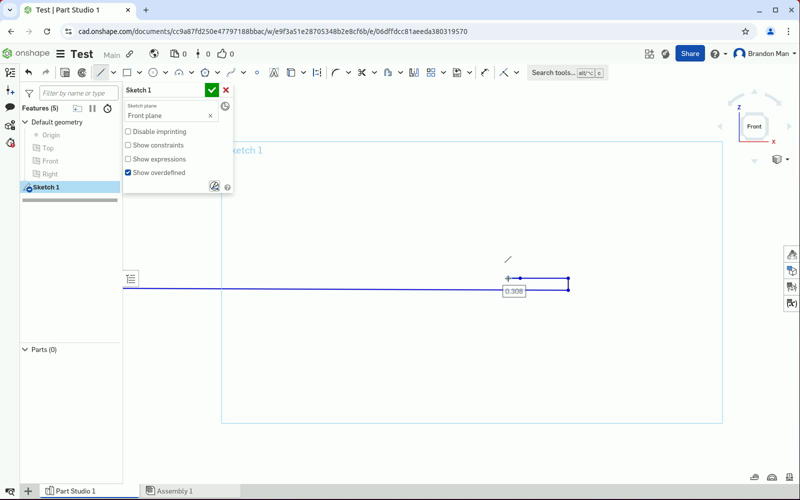
scroll(-6)
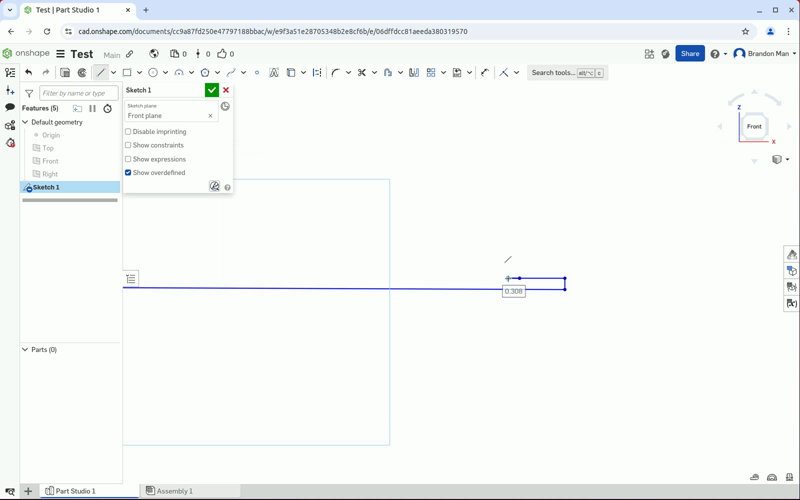
scroll(-6)
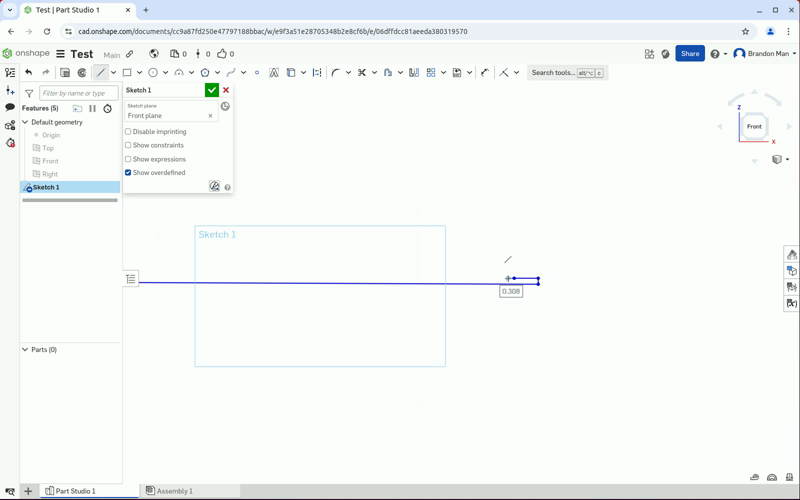
scroll(-6)
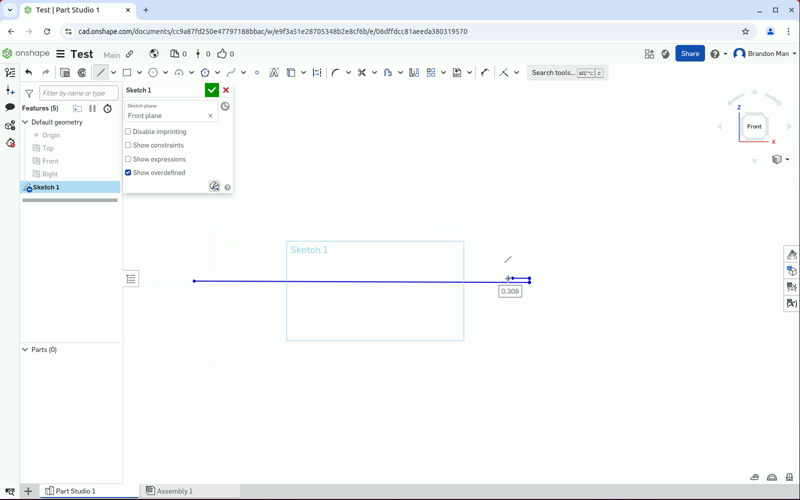
scroll(-6)
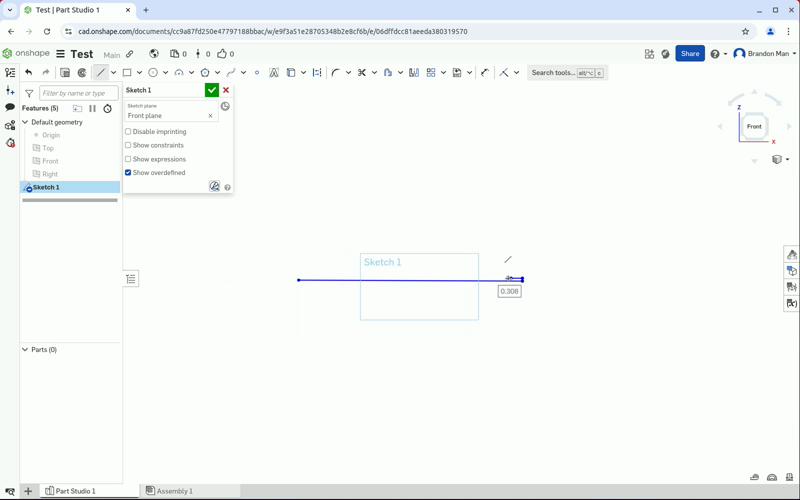
scroll(-6)
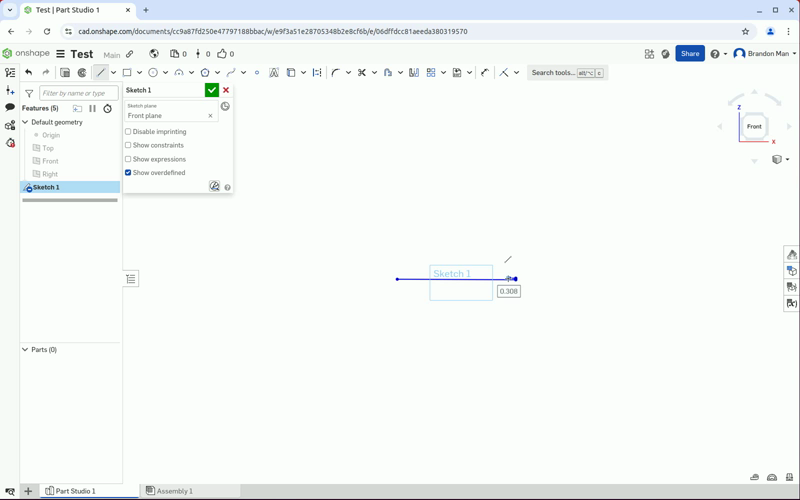
key_up(shift)
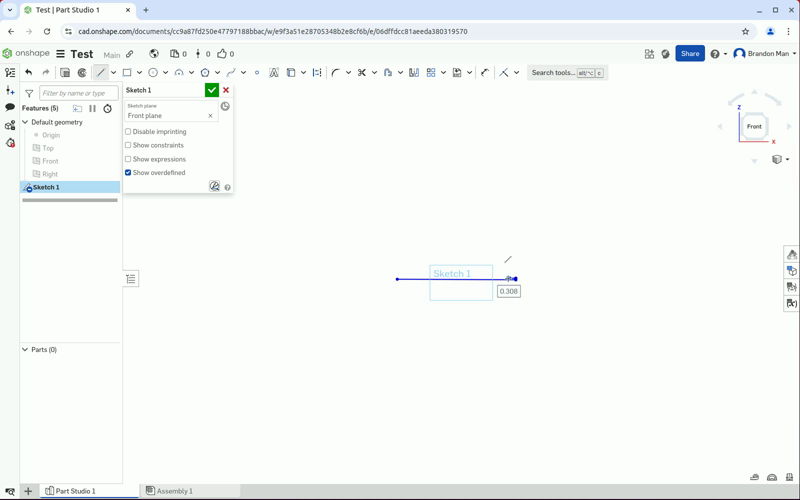
key_down(shift)
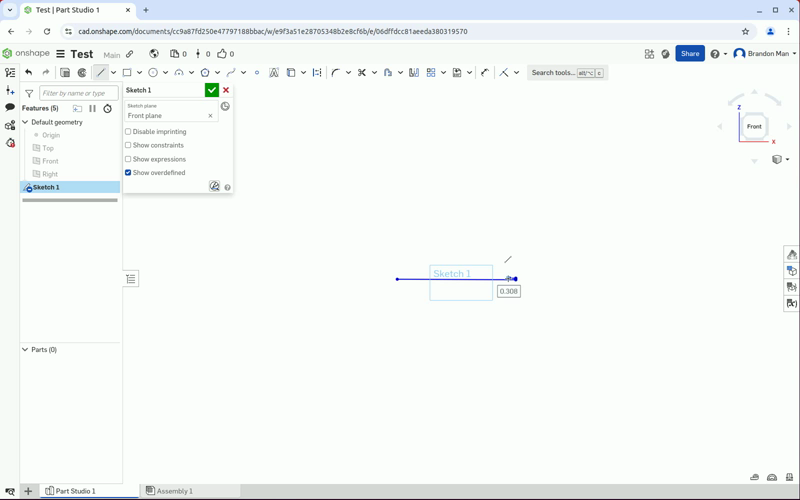
mouse_move(404, 278)
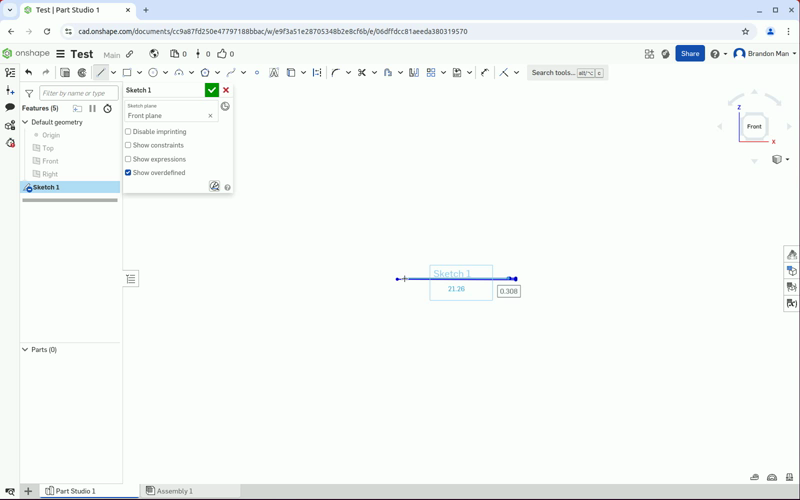
click(404, 278)
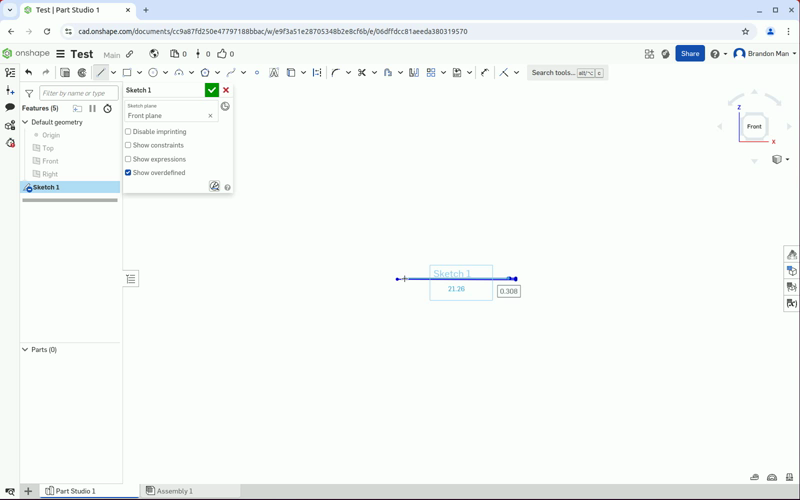
key_up(shift)
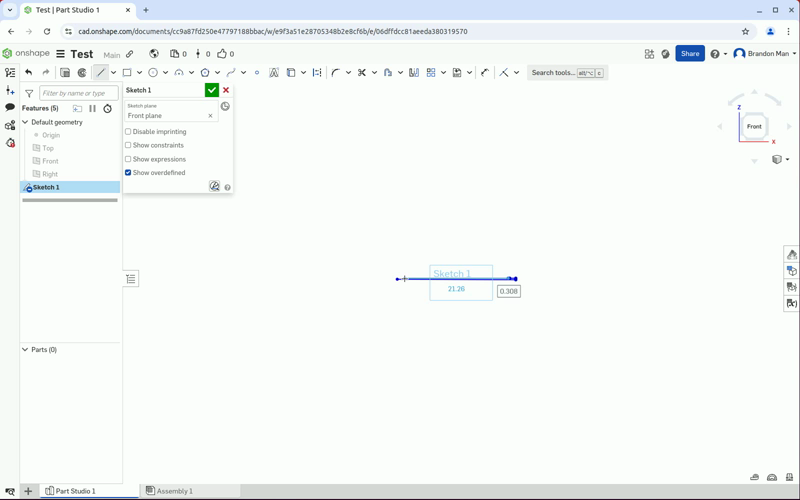
key_down(shift)
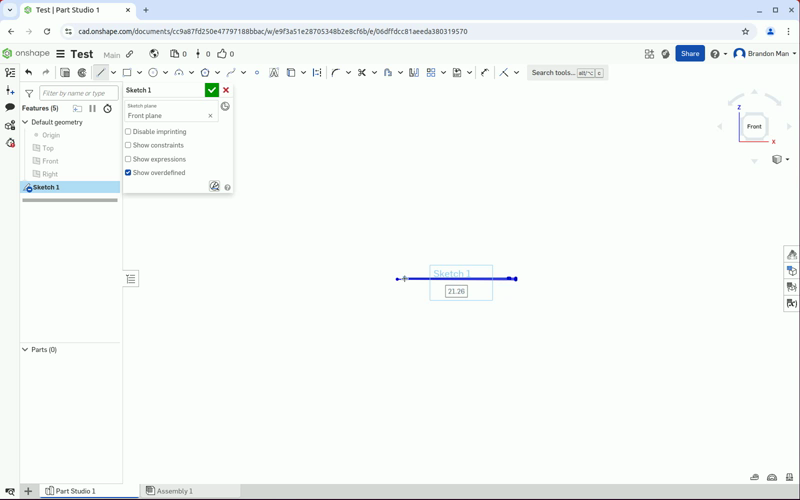
mouse_move(434, 278)
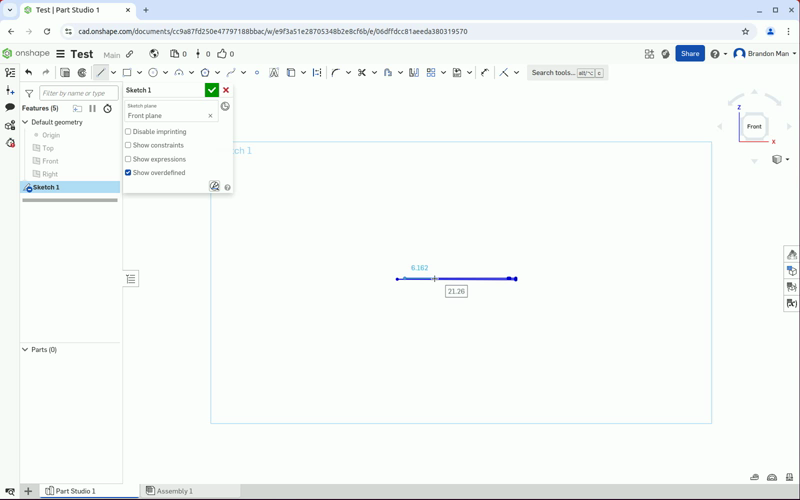
mouse_move(403, 278)
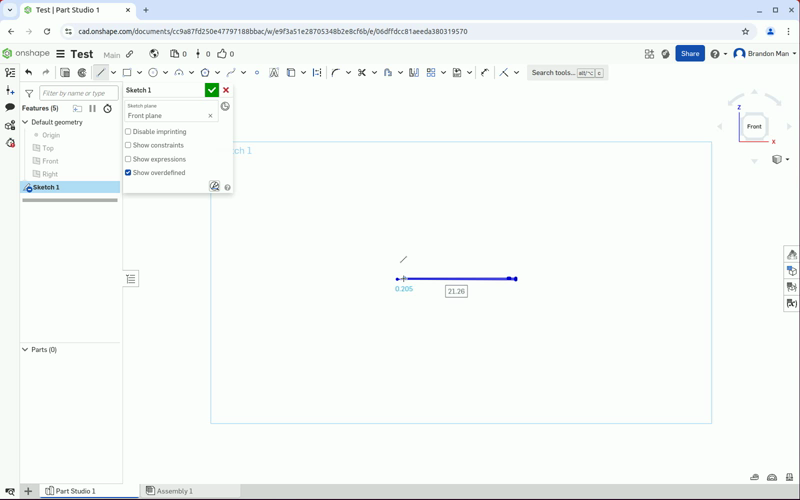
scroll(6)
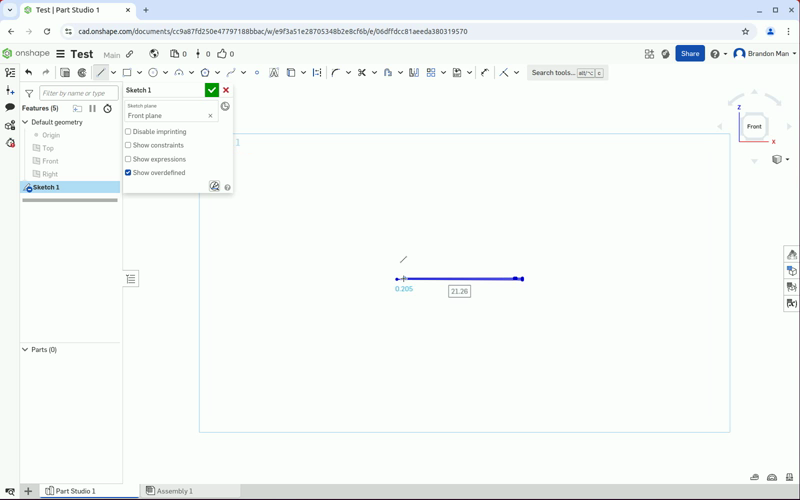
scroll(6)
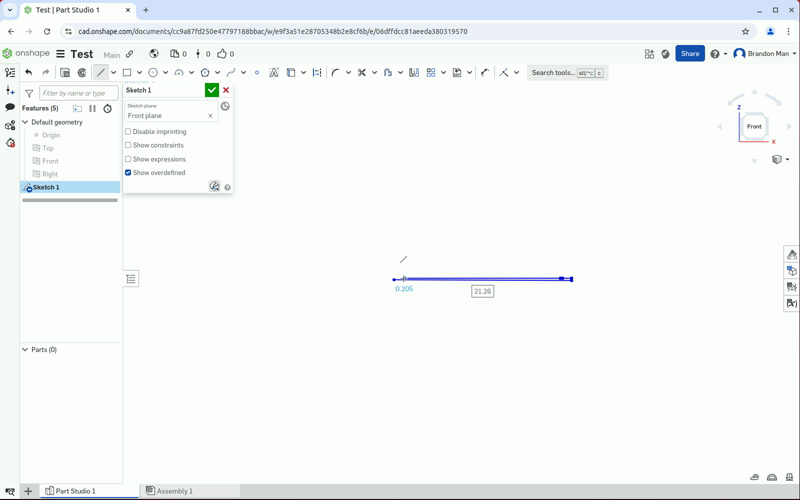
scroll(6)
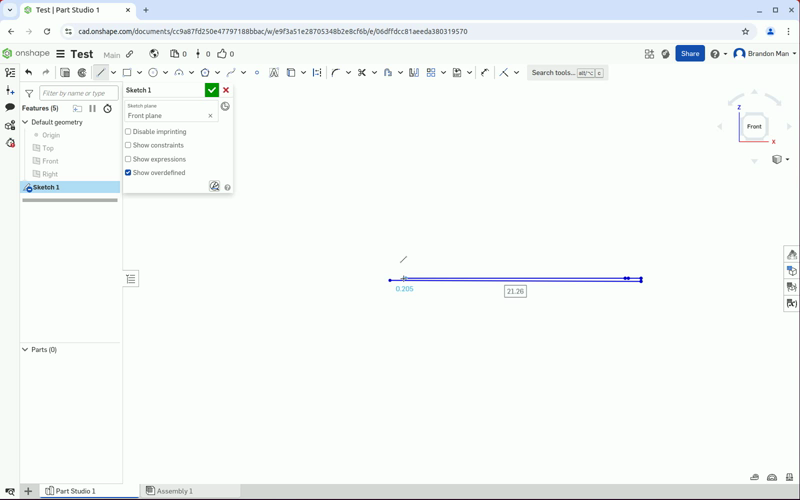
scroll(6)
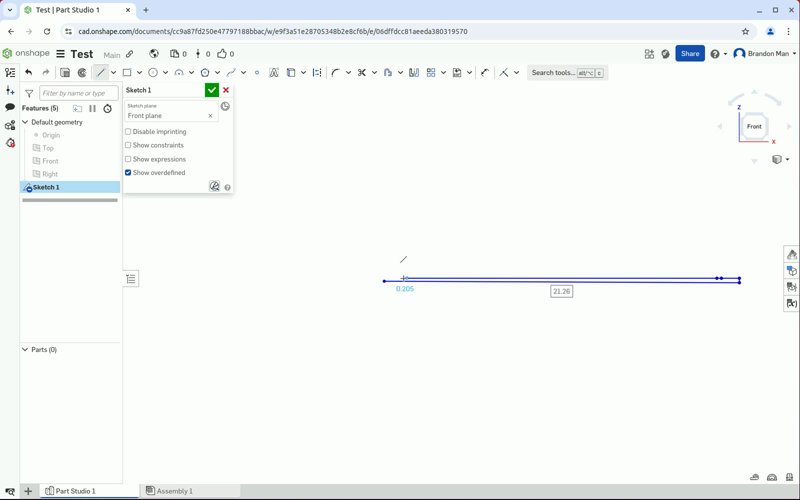
scroll(6)
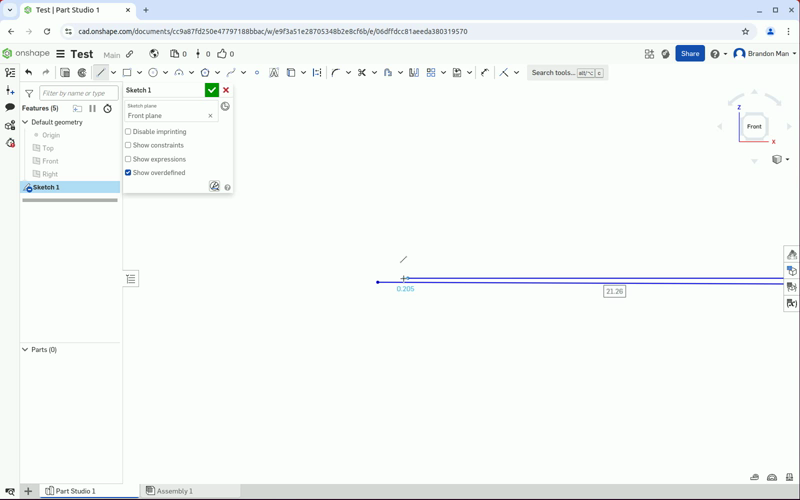
scroll(6)
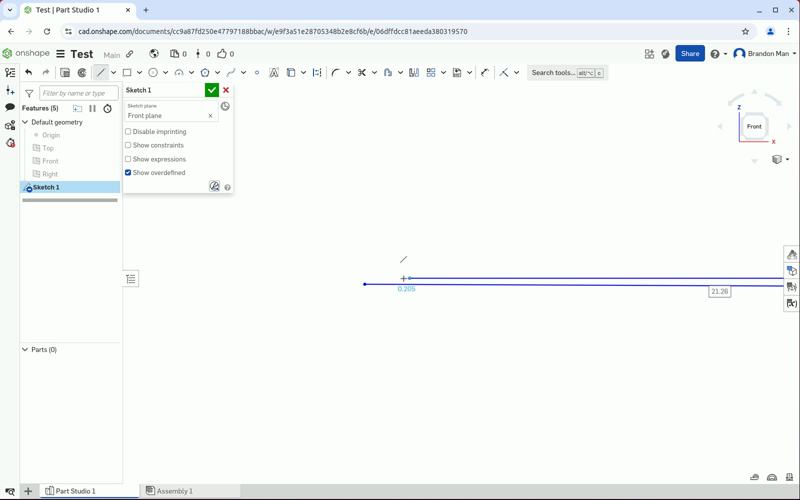
scroll(6)
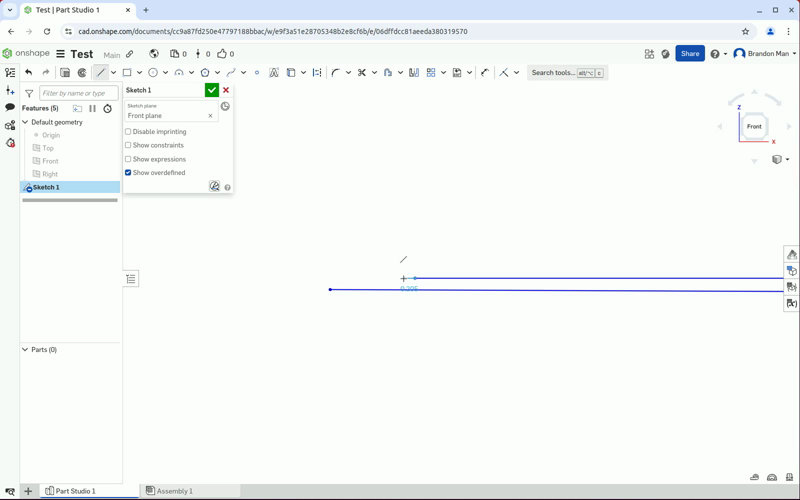
click(403, 278)
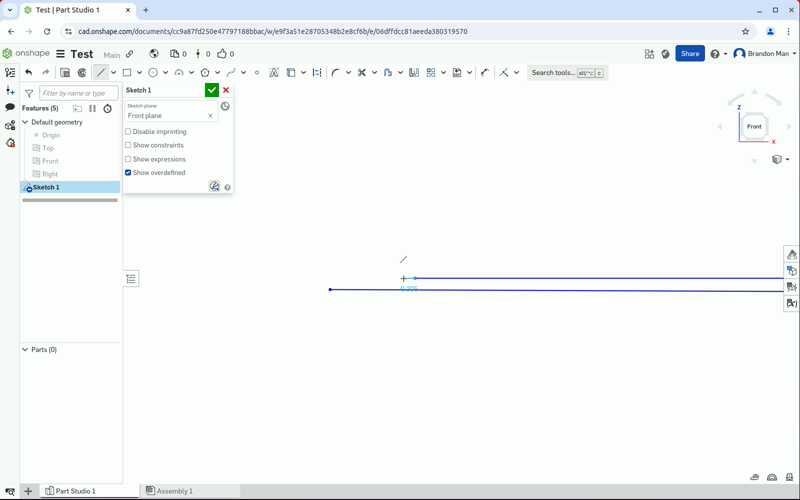
scroll(-6)
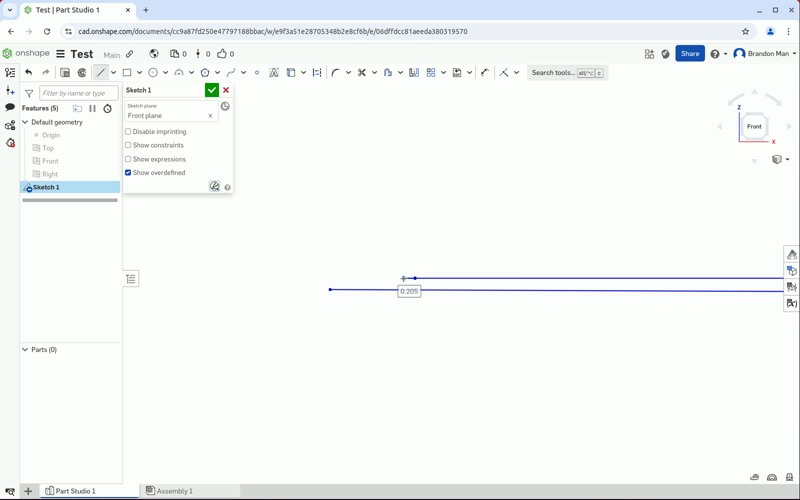
scroll(-6)
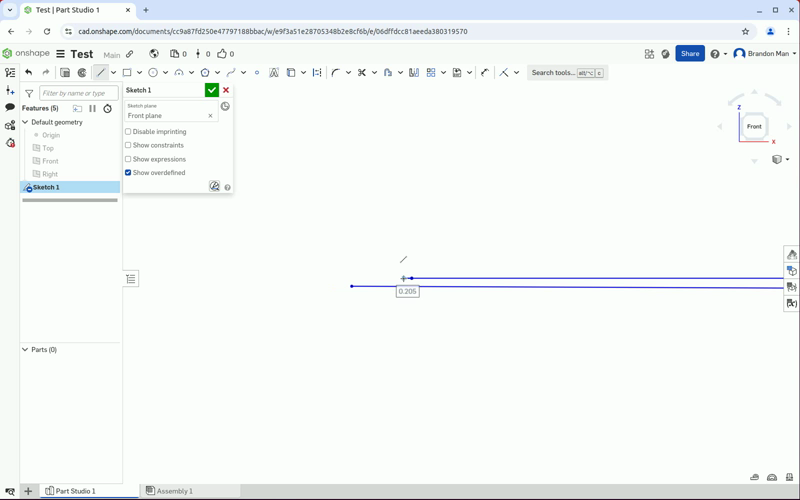
scroll(-6)
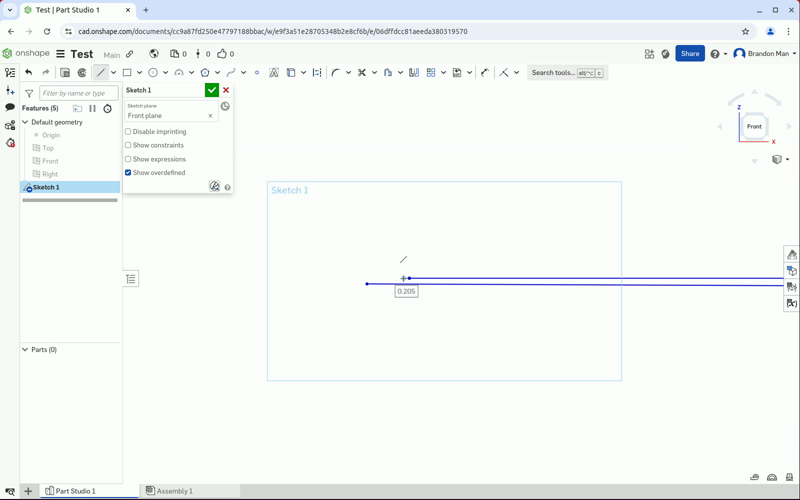
scroll(-6)
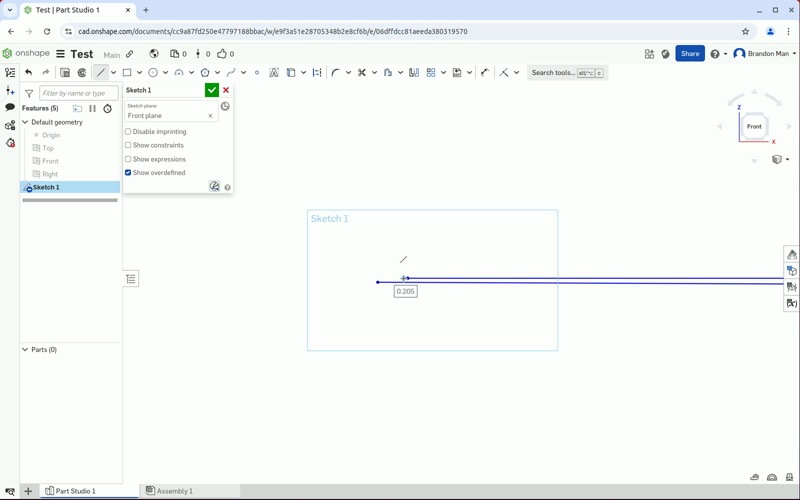
scroll(-6)
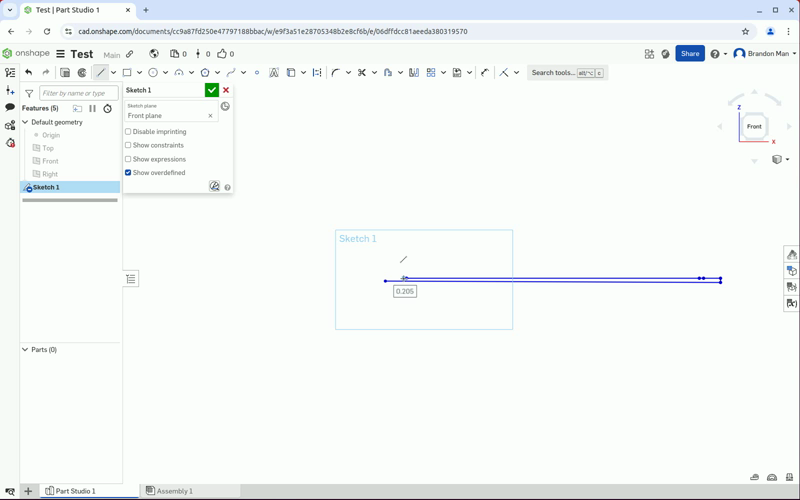
scroll(-6)
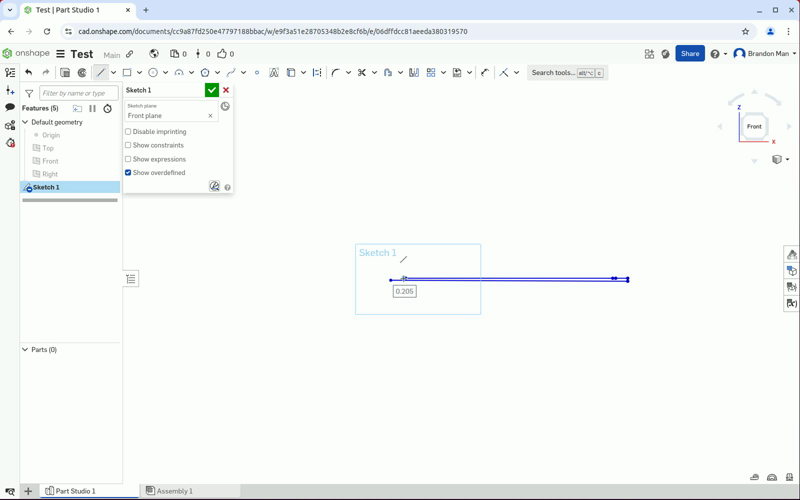
scroll(-6)
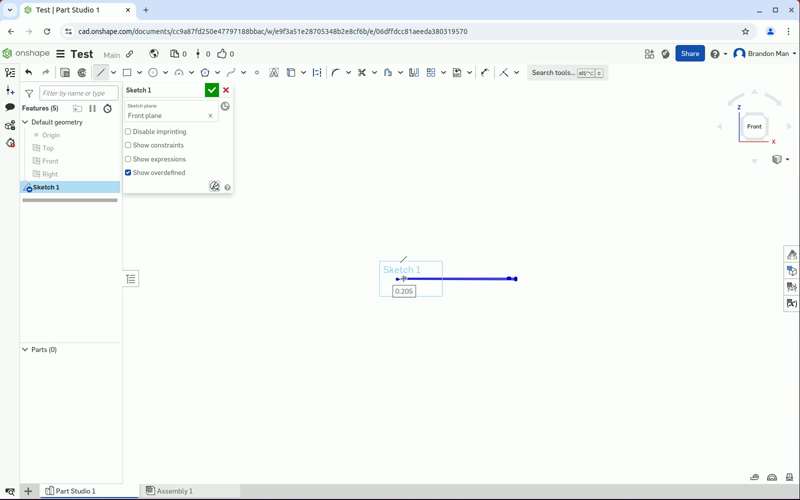
key_up(shift)
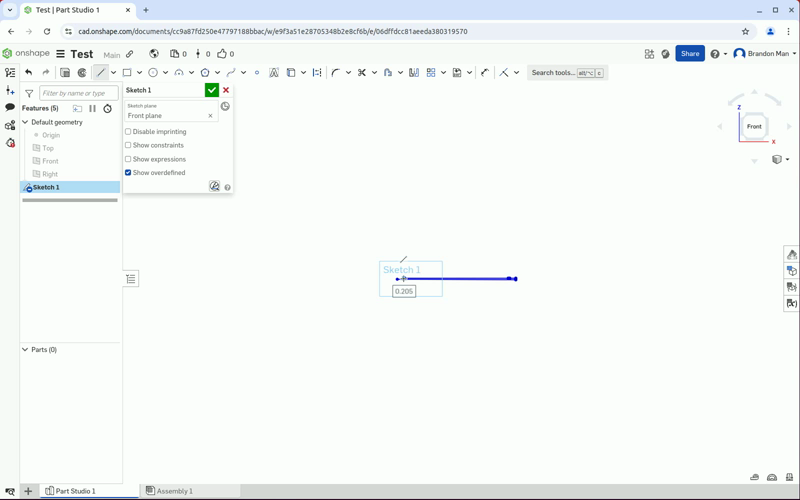
key_down(shift)
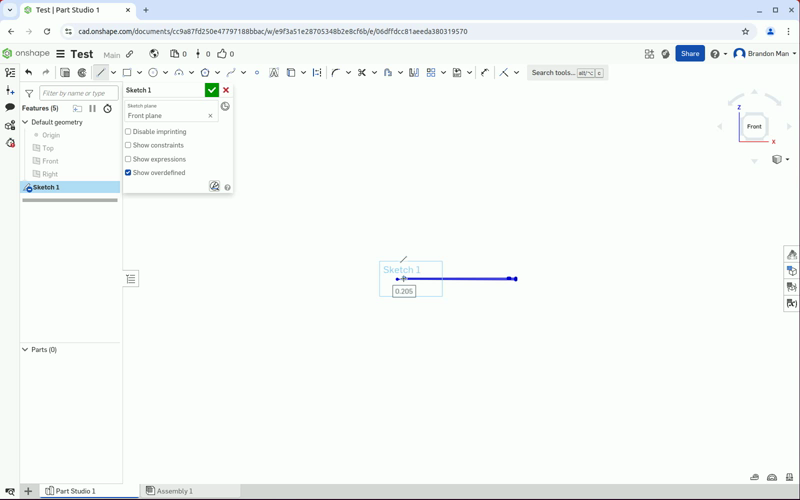
mouse_move(433, 278)
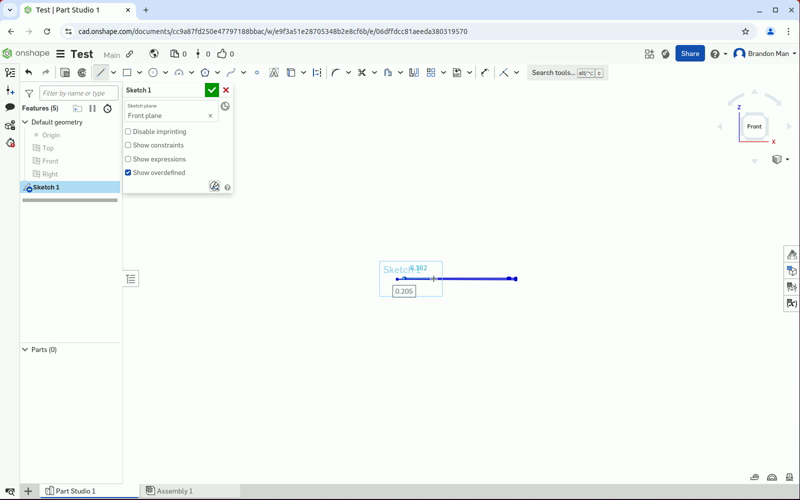
mouse_move(397, 278)
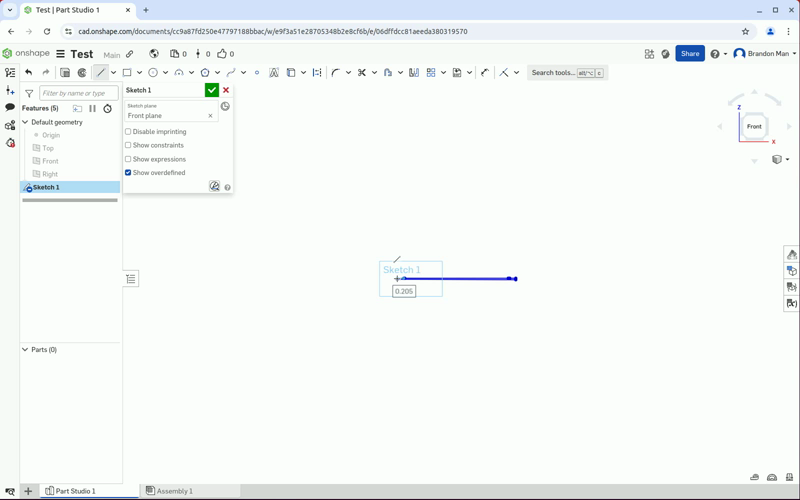
scroll(6)
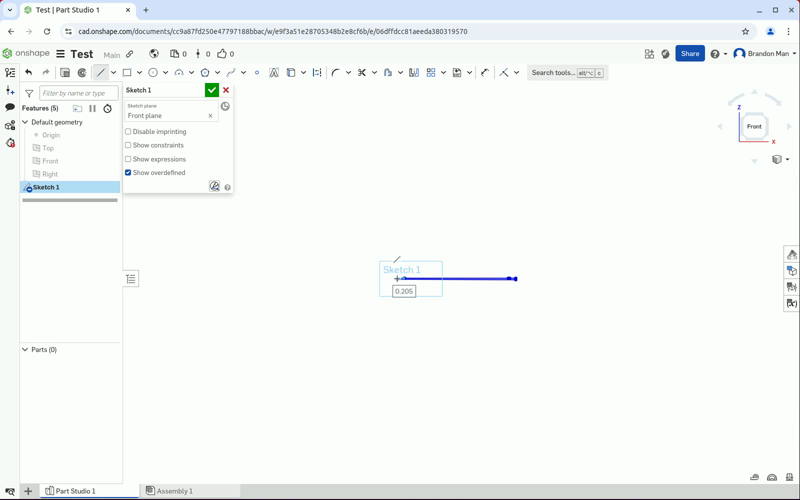
scroll(6)
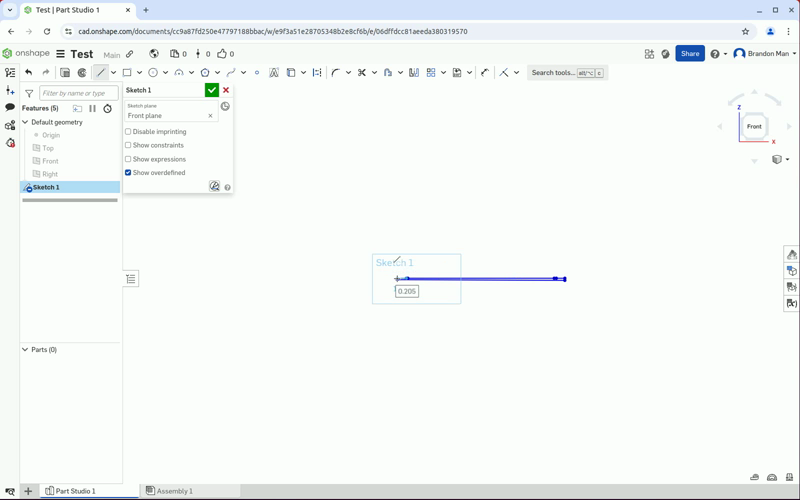
scroll(6)
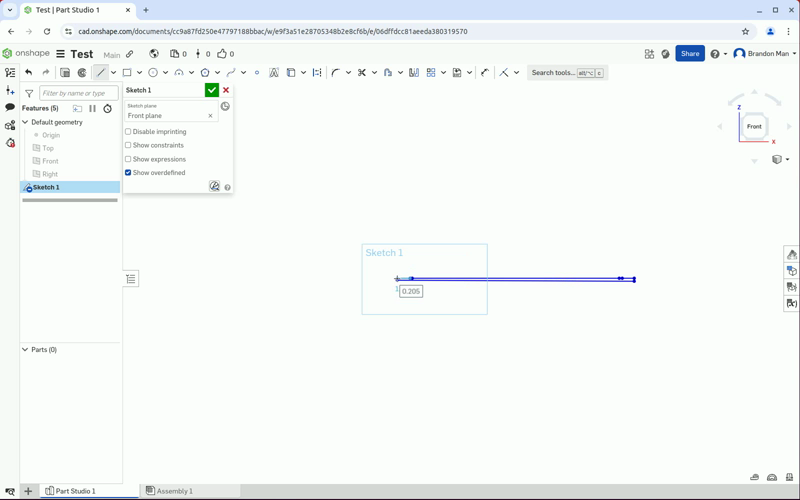
scroll(6)
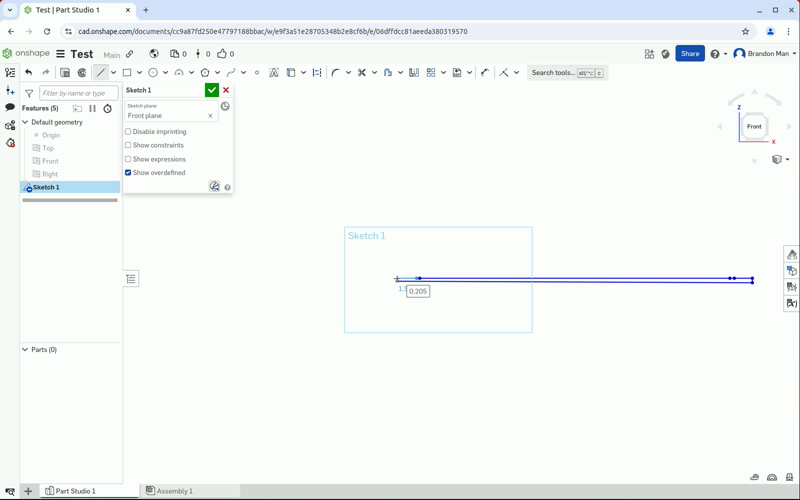
scroll(6)
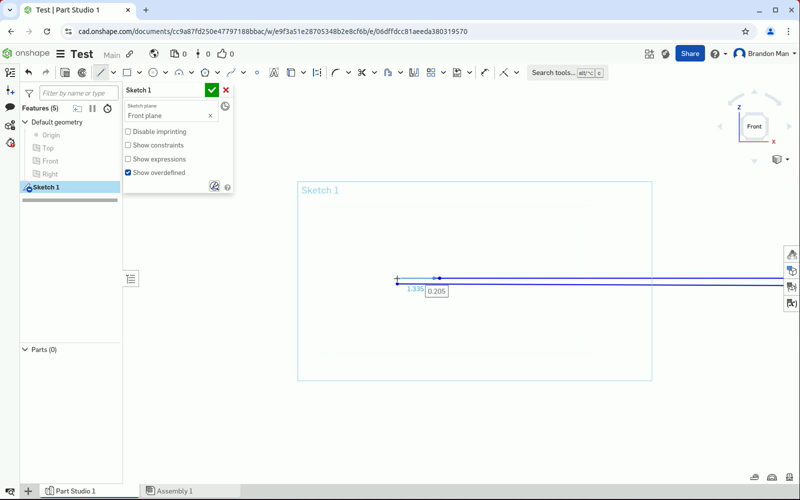
scroll(6)
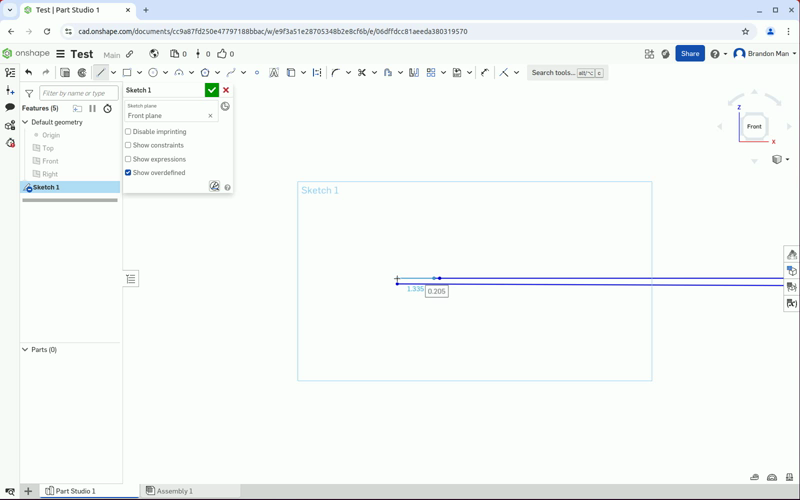
scroll(6)
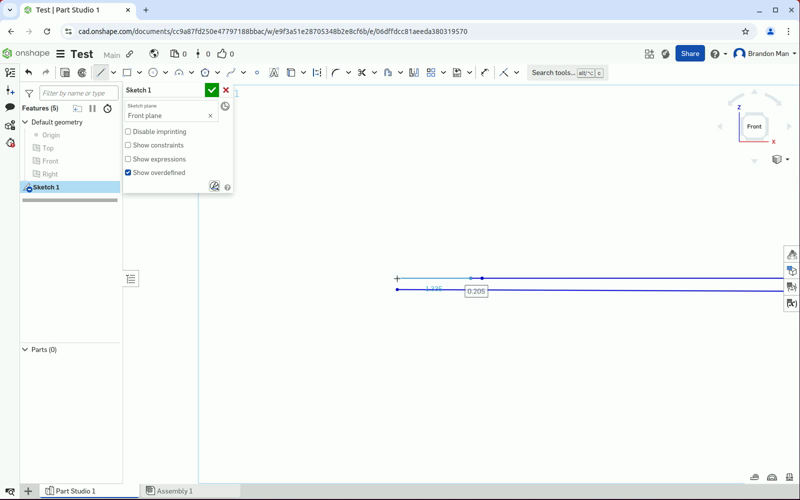
click(397, 278)
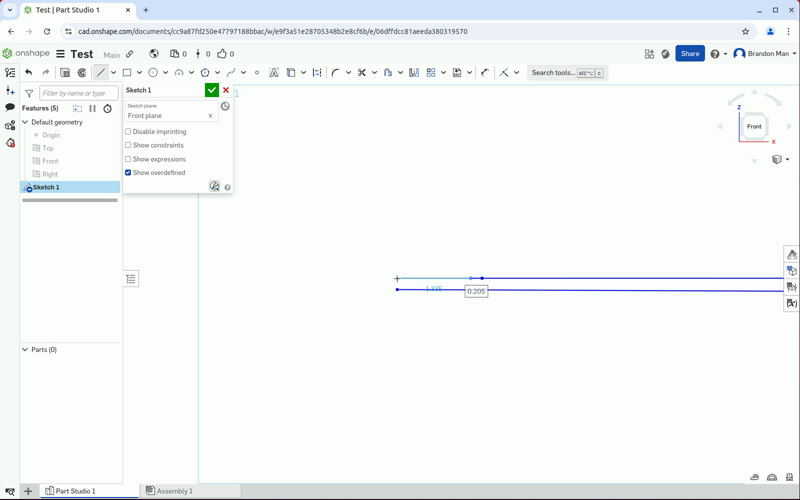
scroll(-6)
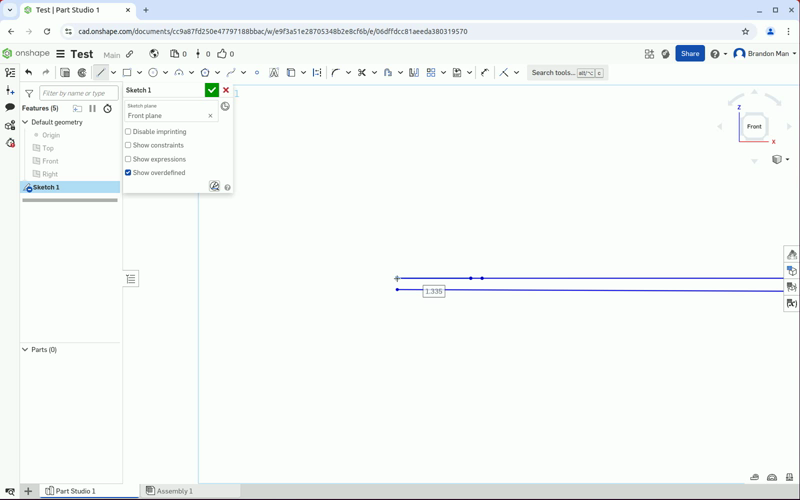
scroll(-6)
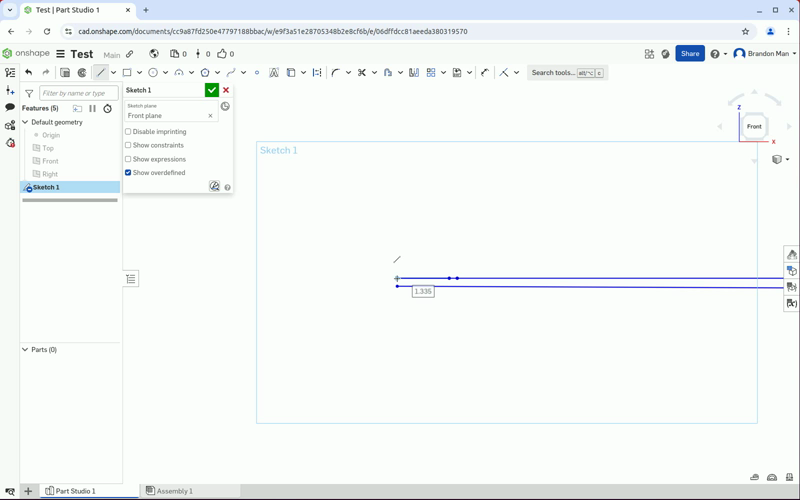
scroll(-6)
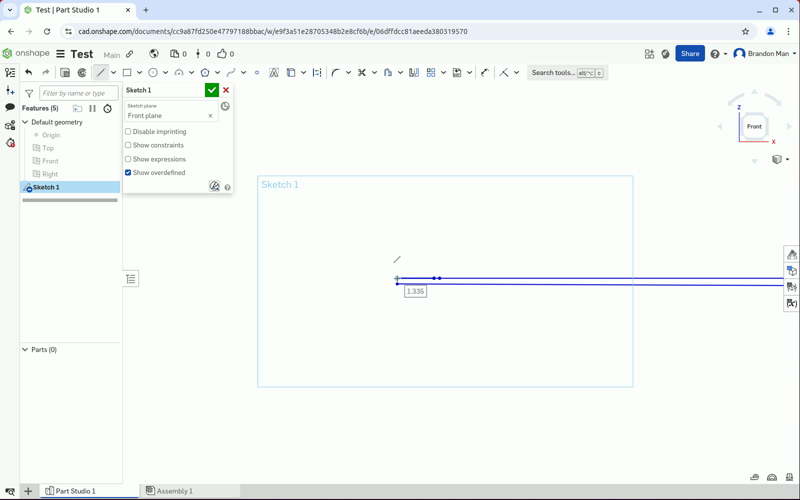
scroll(-6)
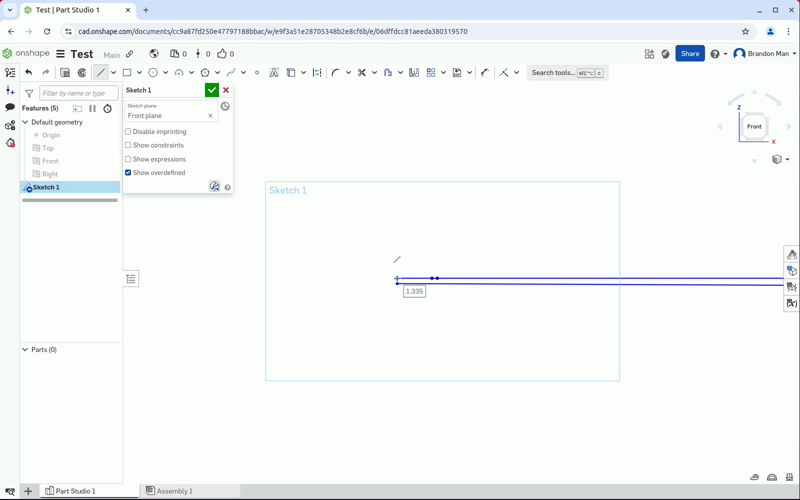
scroll(-6)
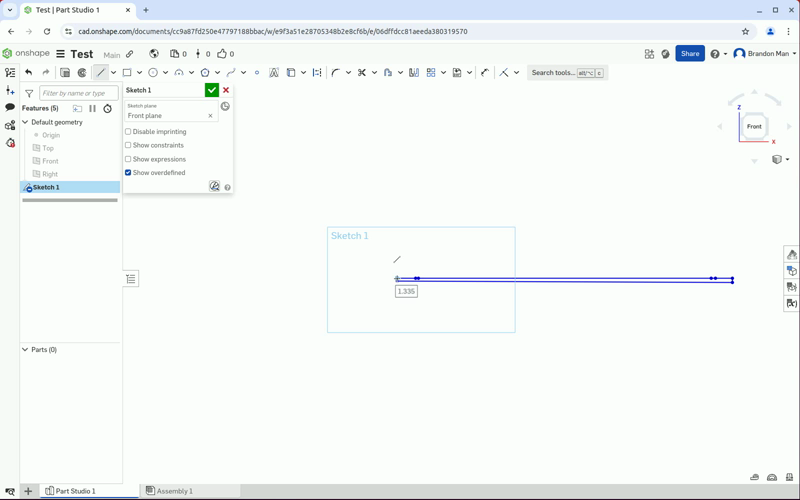
scroll(-6)
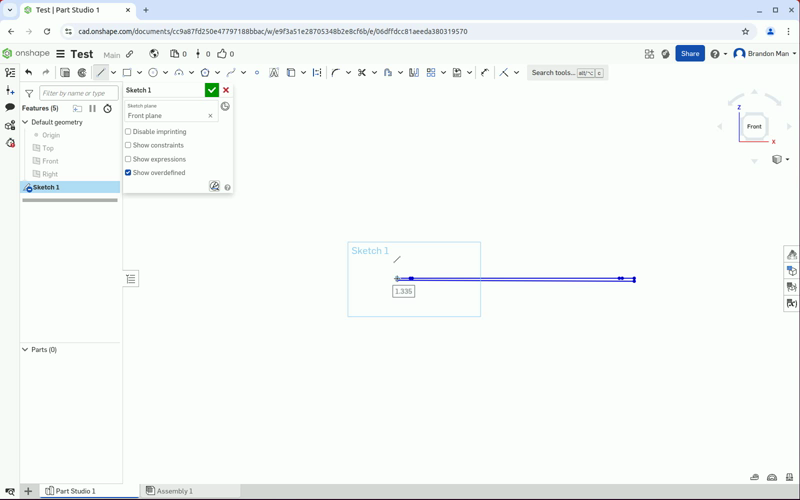
scroll(-6)
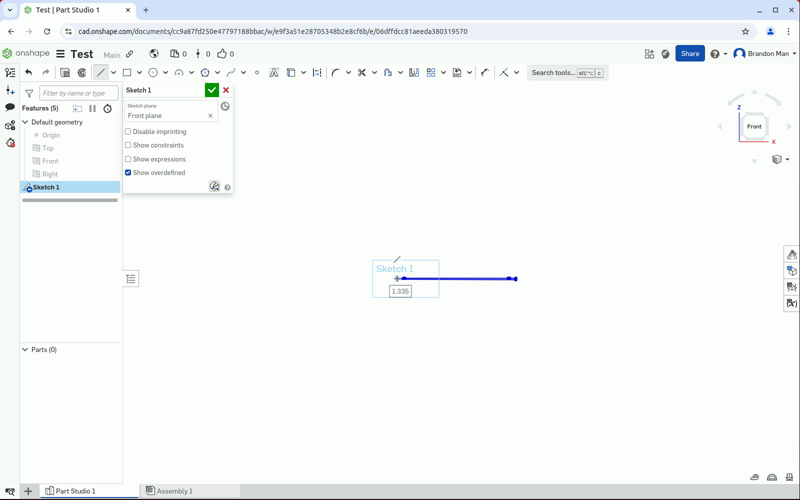
key_up(shift)
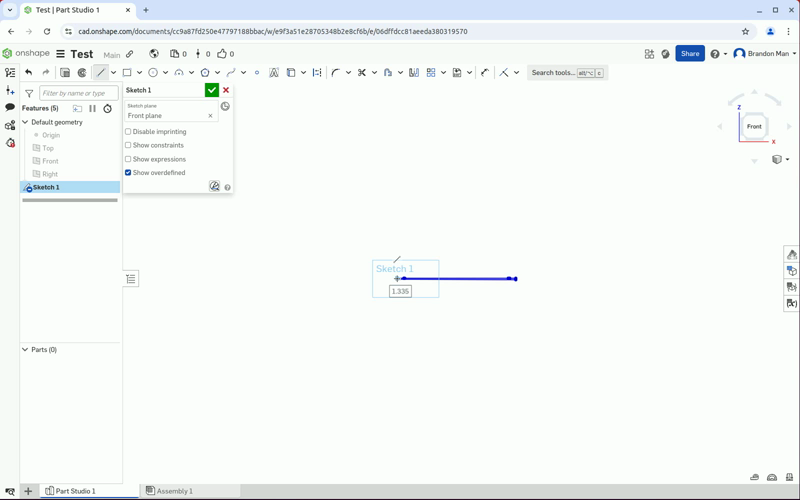
mouse_move(427, 278)
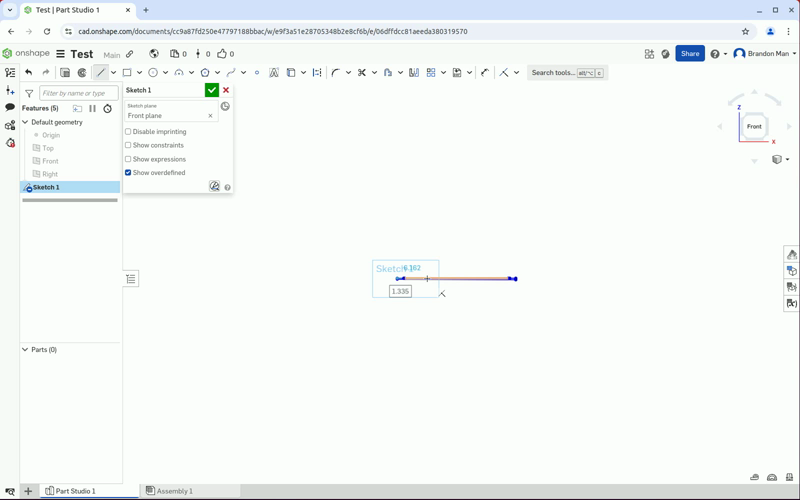
key_down(shift)
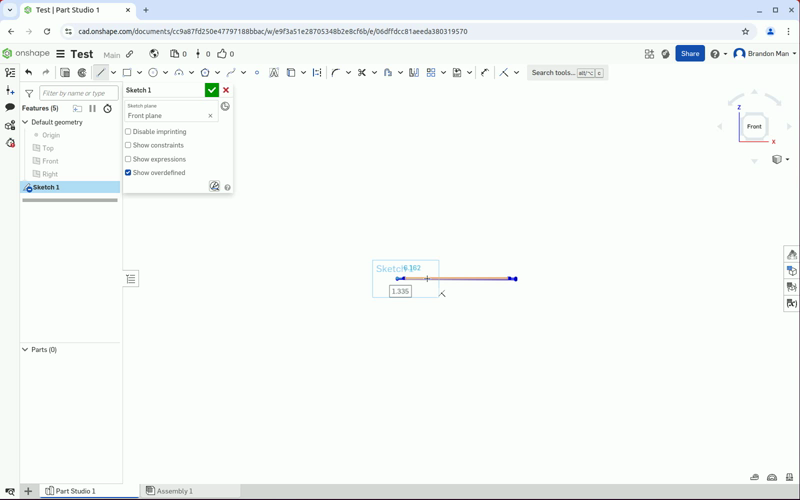
mouse_move(397, 279)
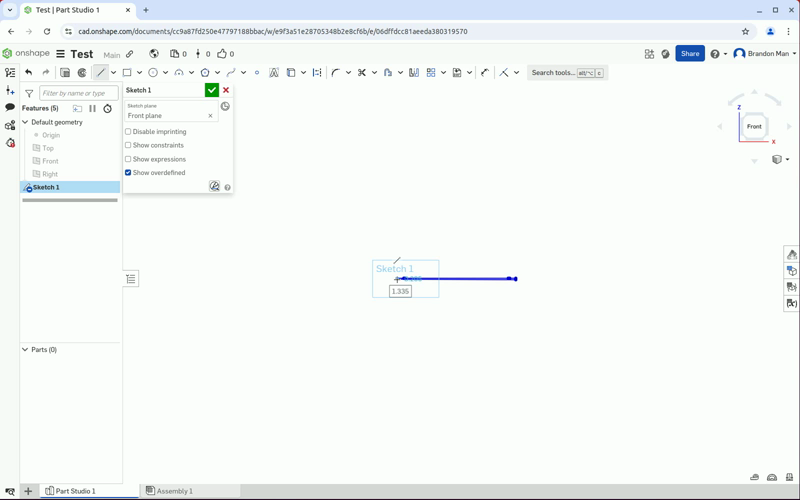
scroll(6)
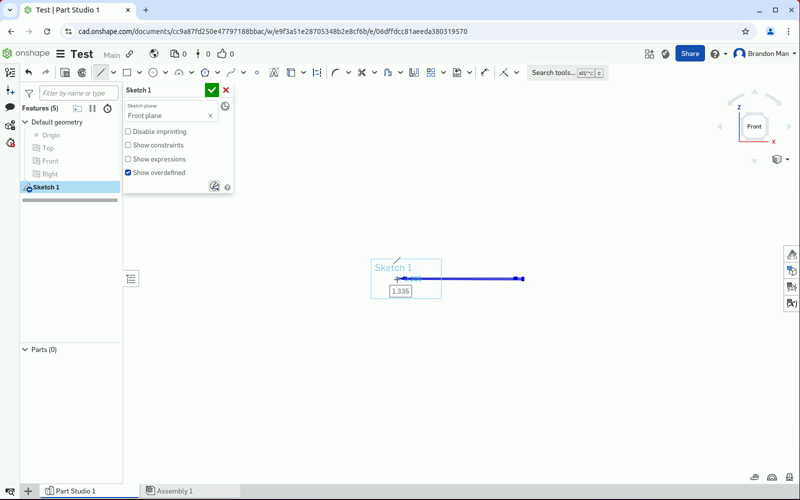
scroll(6)
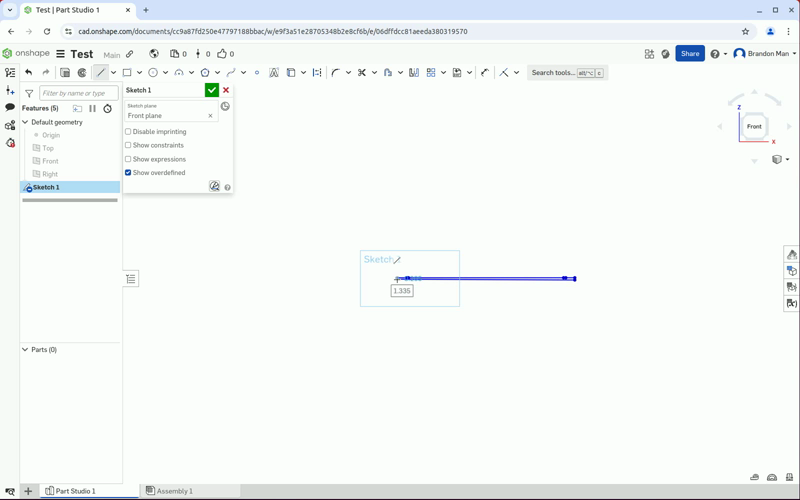
scroll(6)
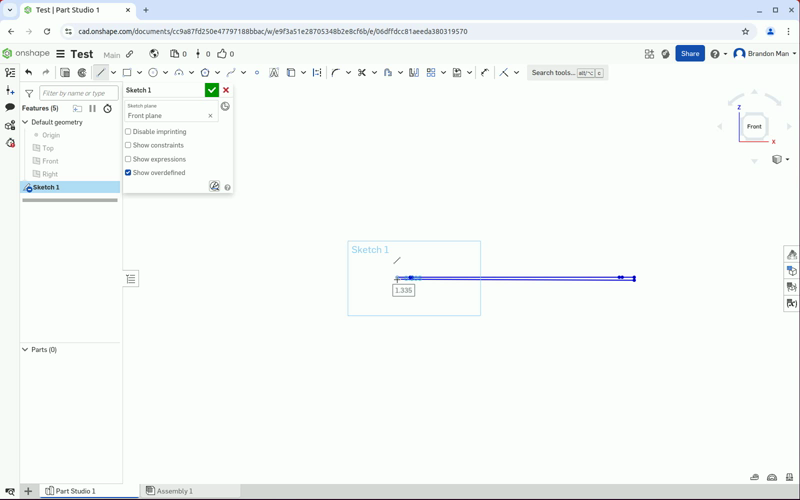
scroll(6)
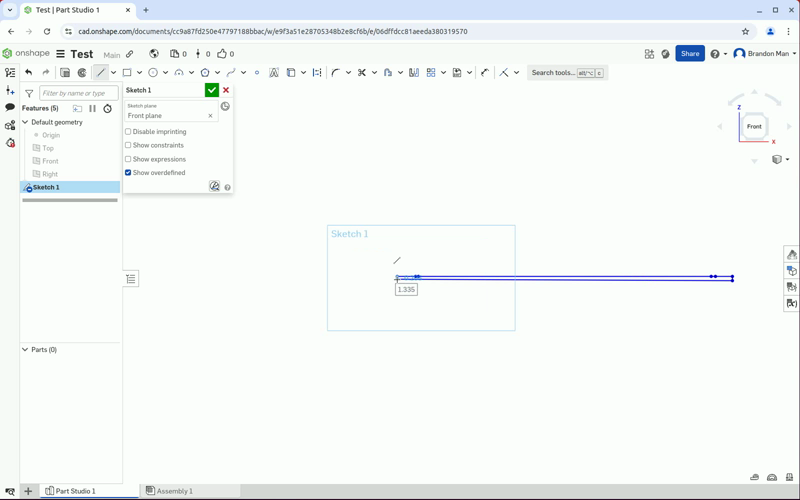
scroll(6)
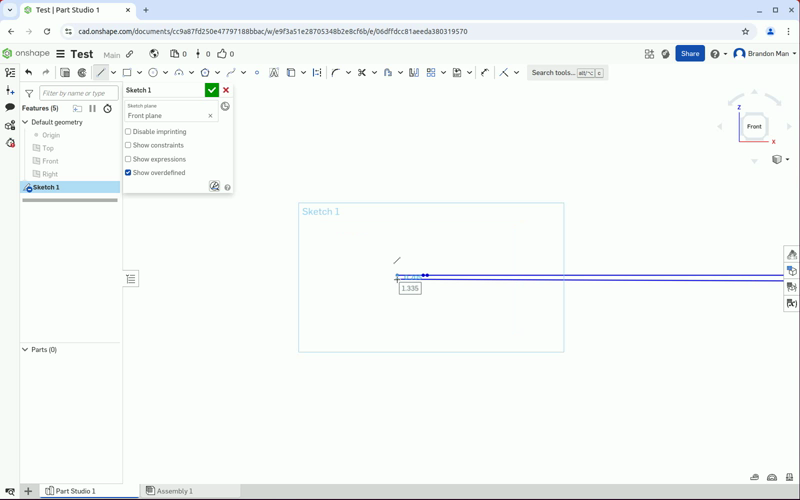
scroll(6)
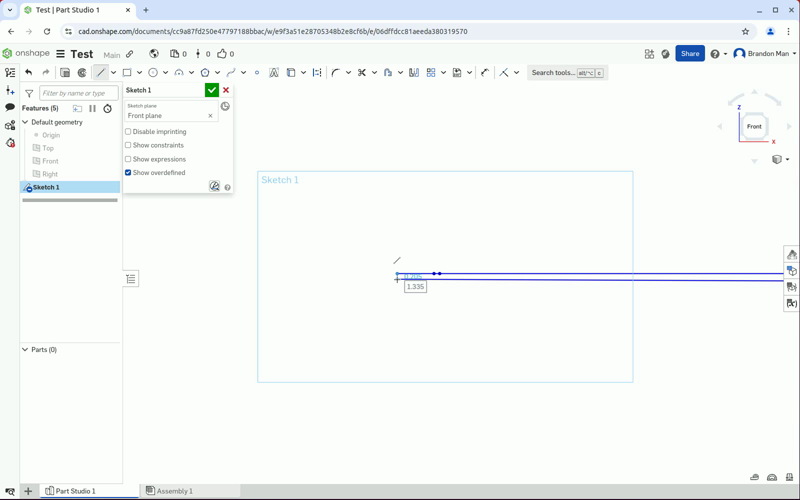
scroll(6)
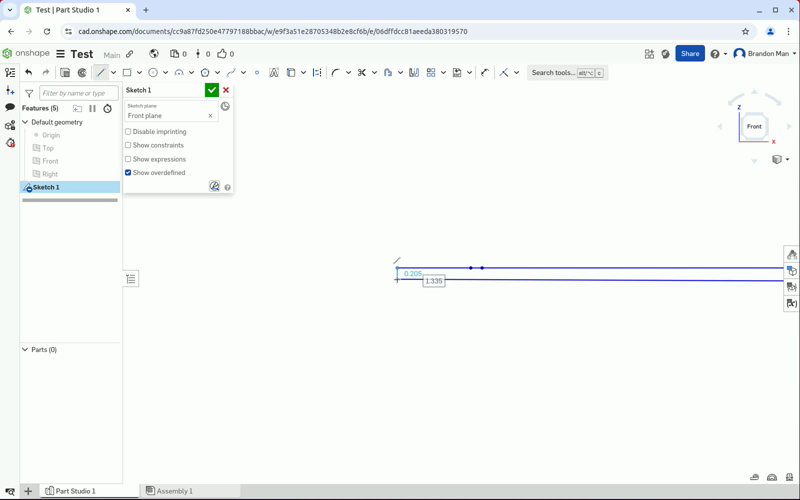
key_up(shift)
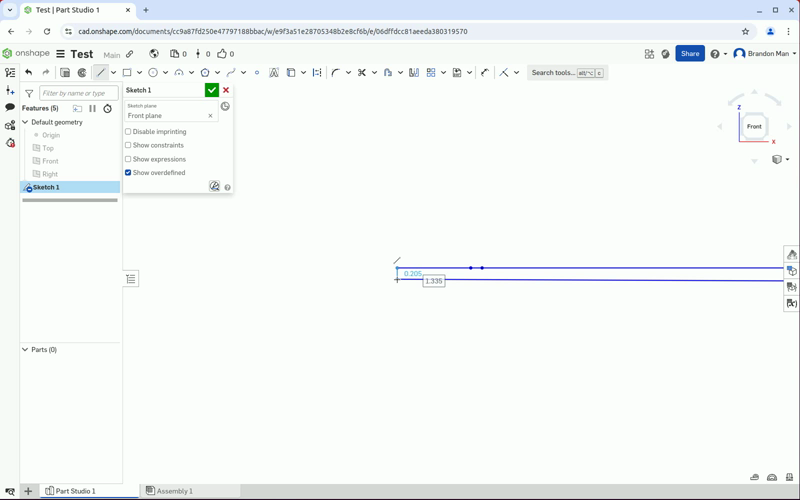
click(397, 279)
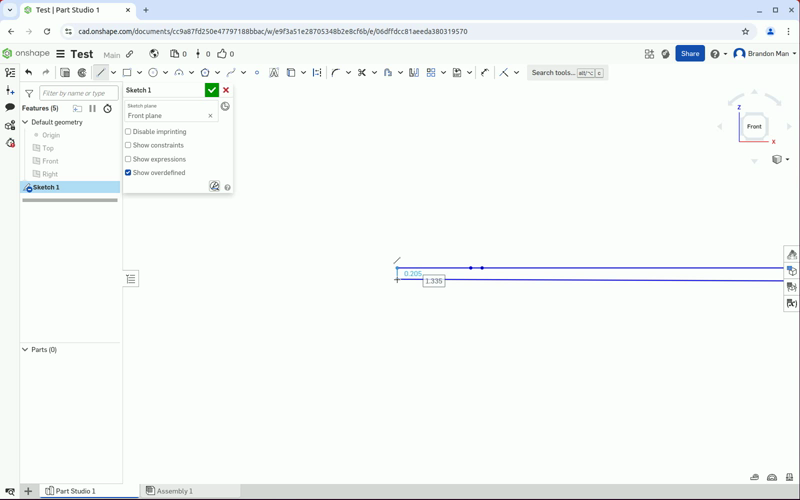
scroll(-6)
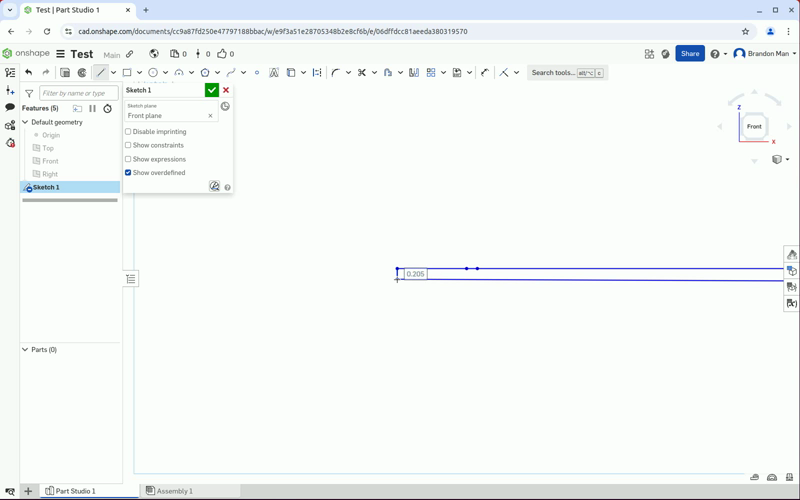
scroll(-6)
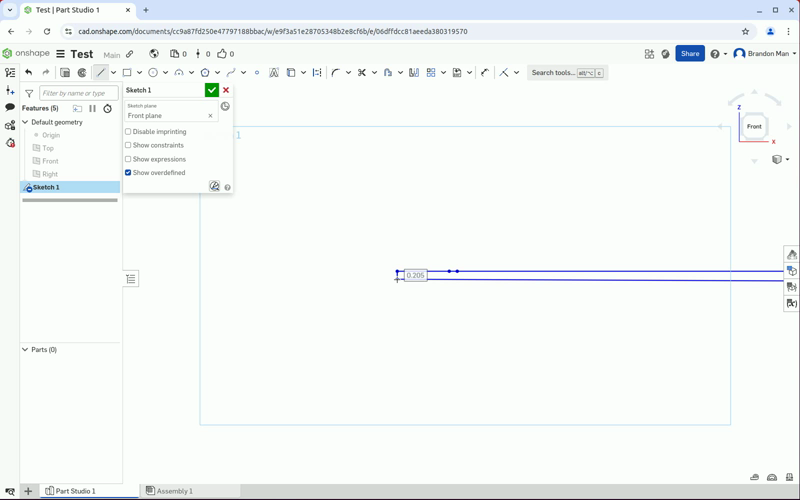
scroll(-6)
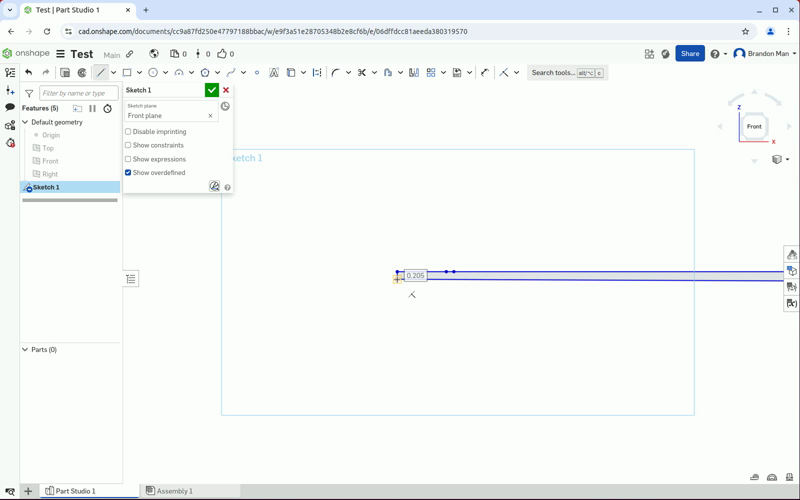
scroll(-6)
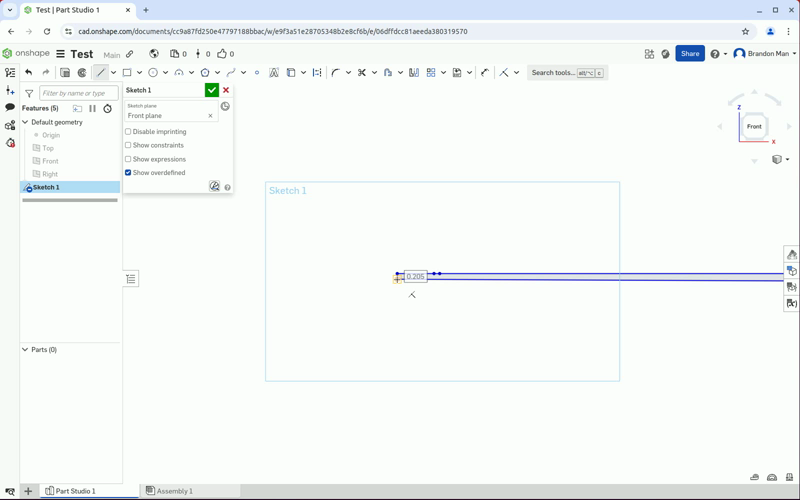
scroll(-6)
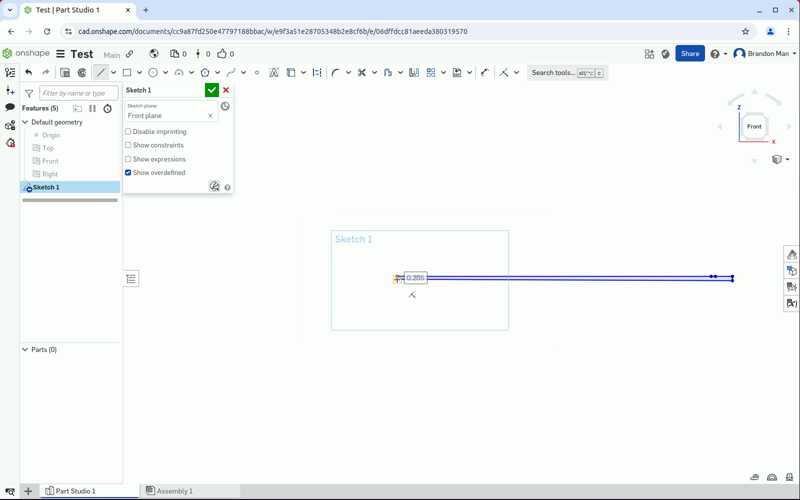
scroll(-6)
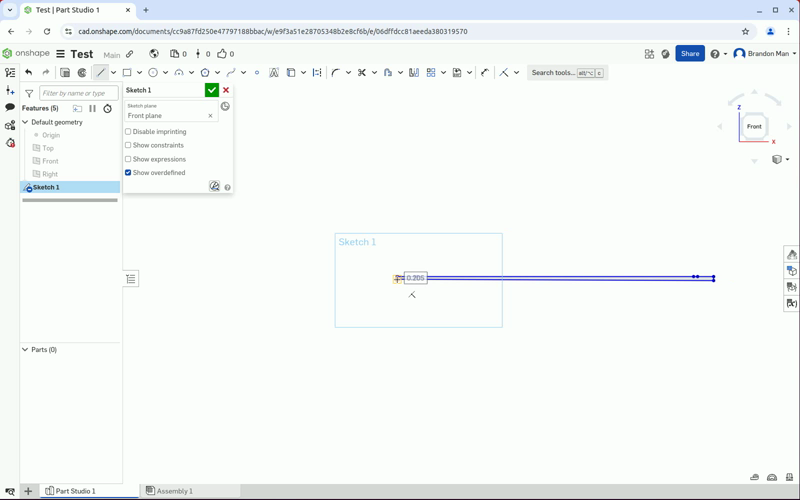
scroll(-6)
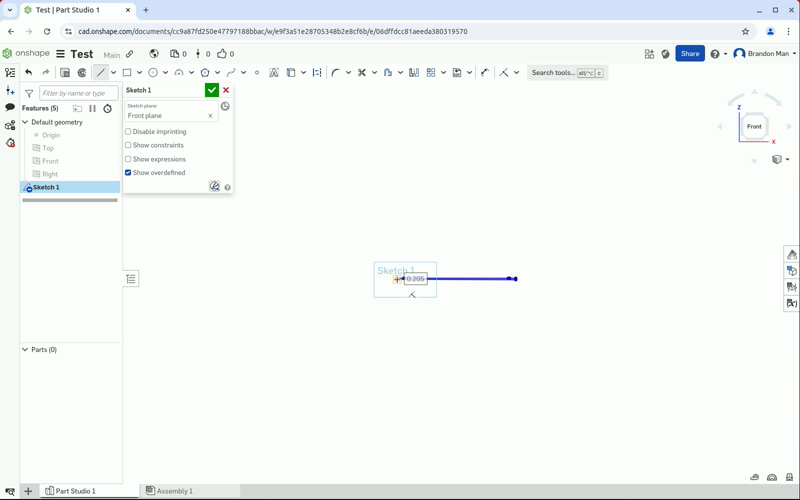
key(esc)
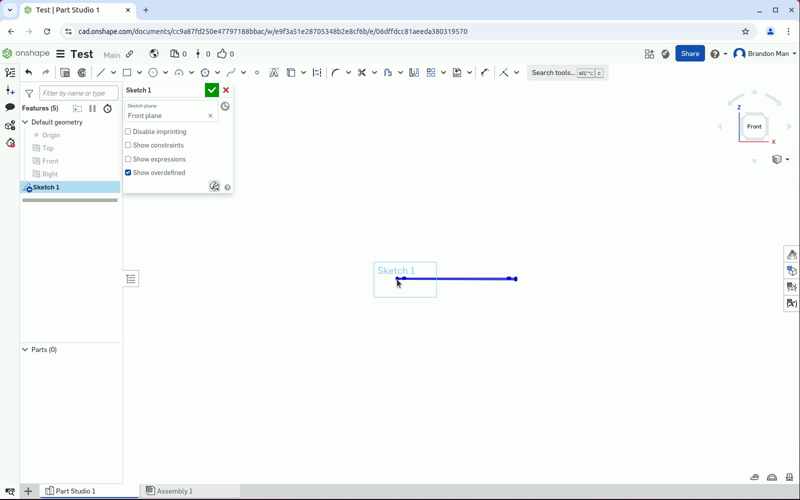
mouse_move(435, 278)
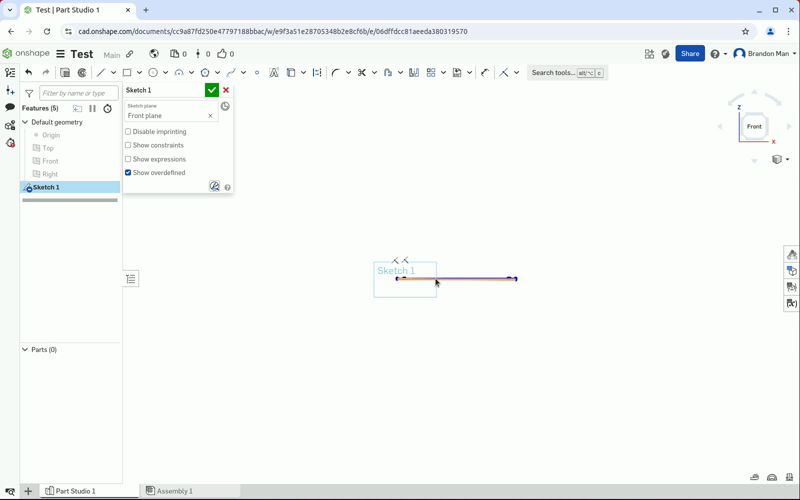
scroll(6)
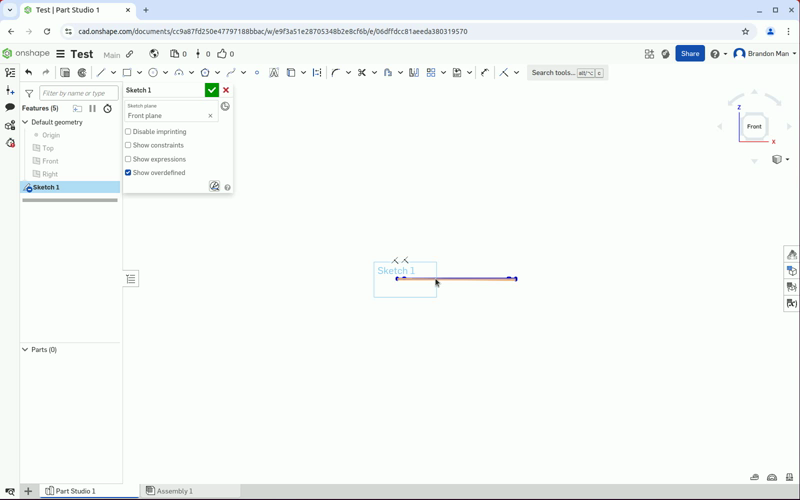
scroll(6)
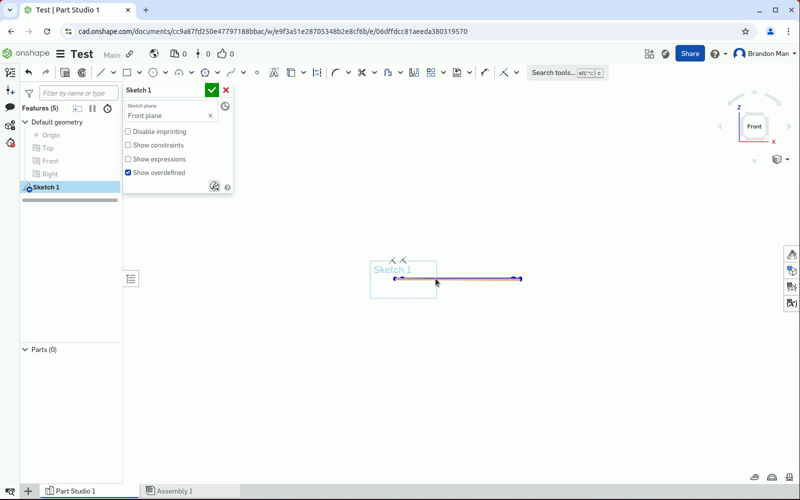
scroll(6)
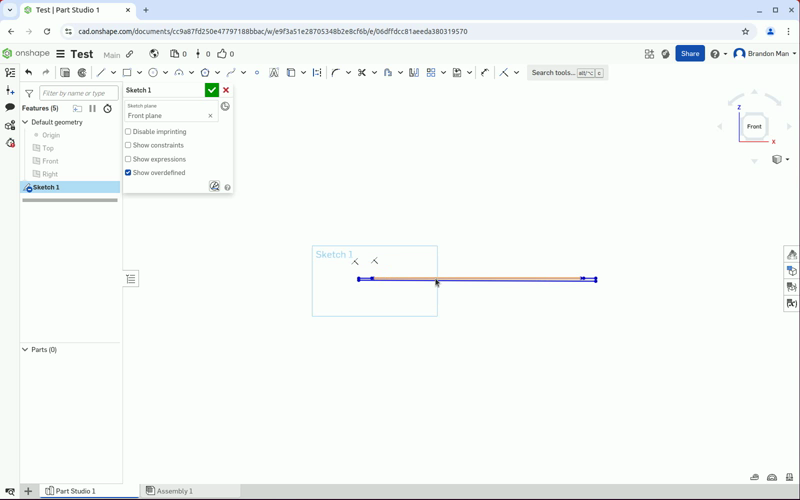
scroll(6)
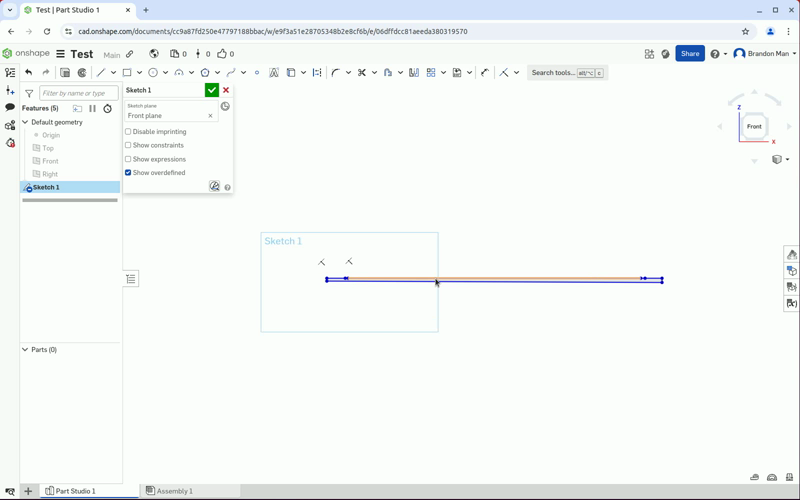
scroll(6)
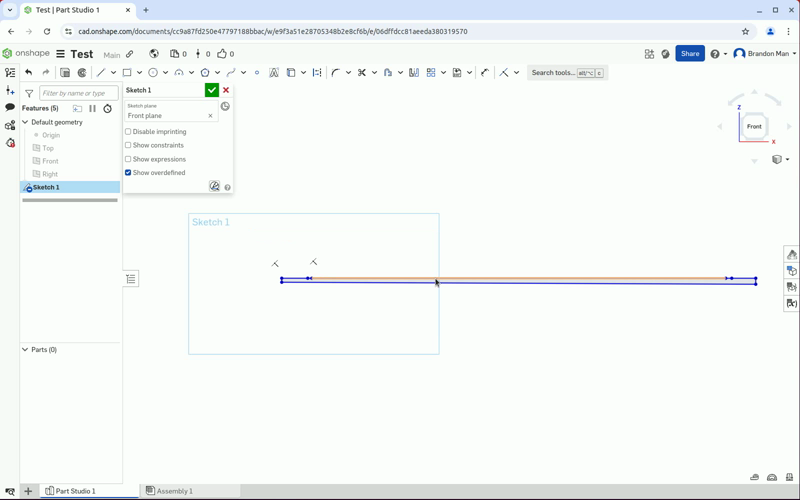
scroll(6)
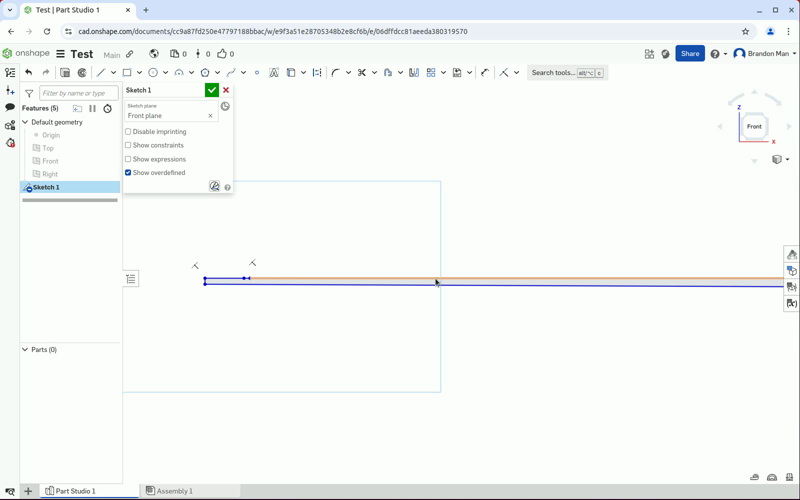
scroll(6)
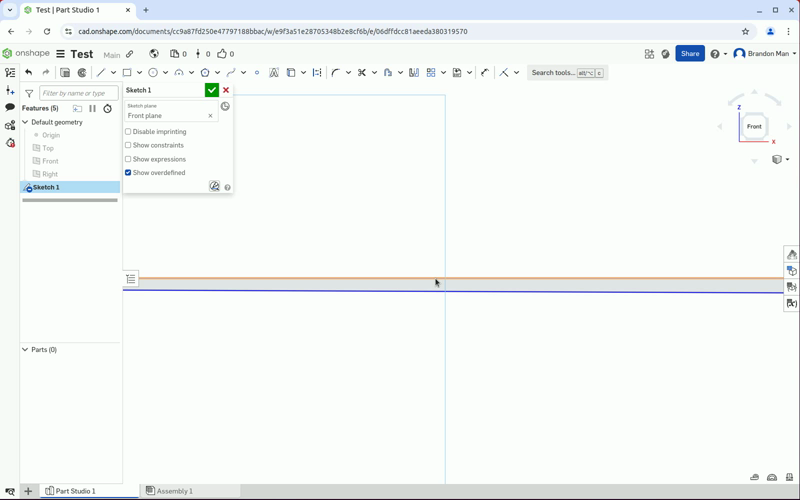
click(435, 278)
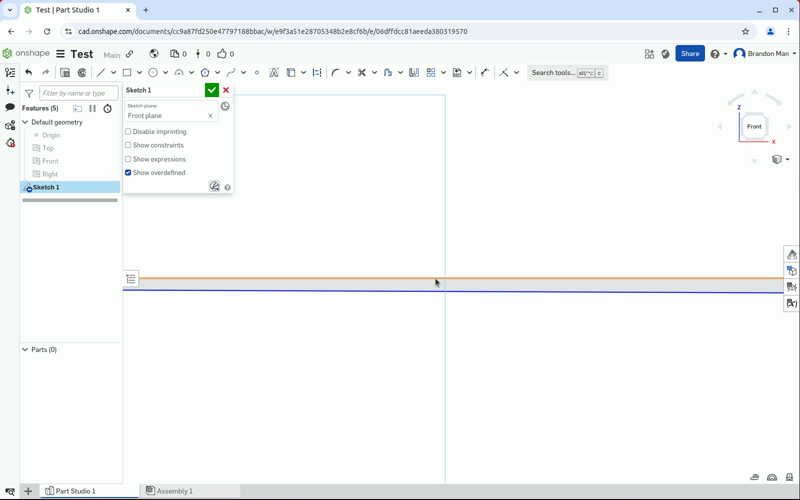
scroll(-6)
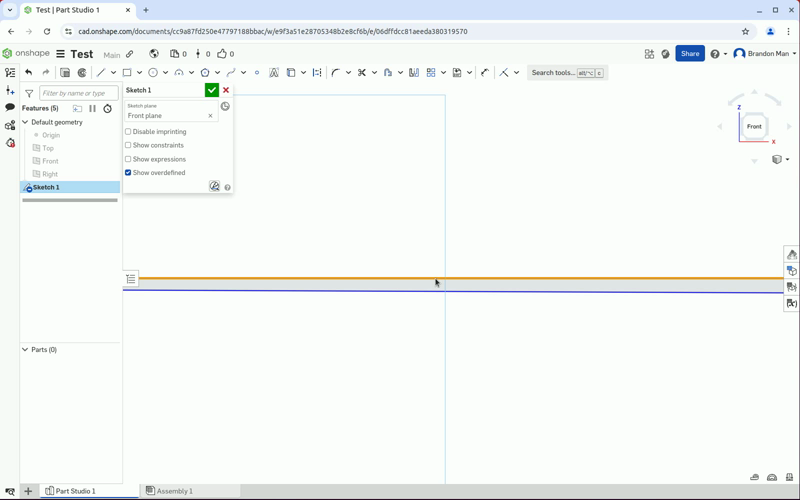
scroll(-6)
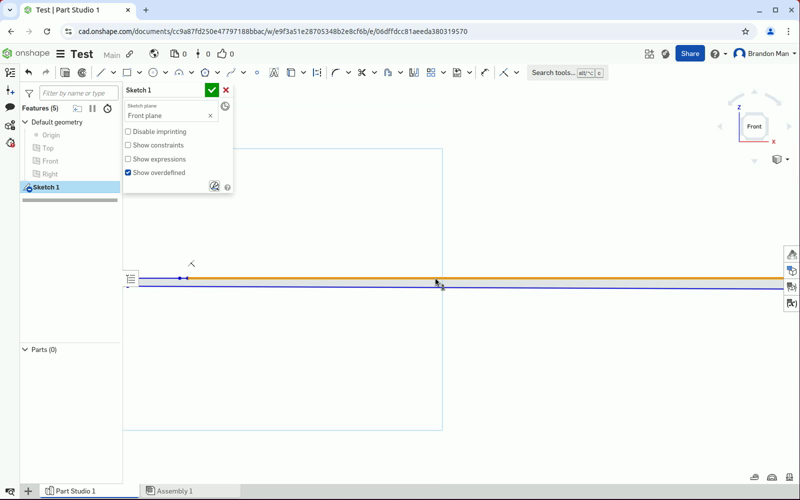
scroll(-6)
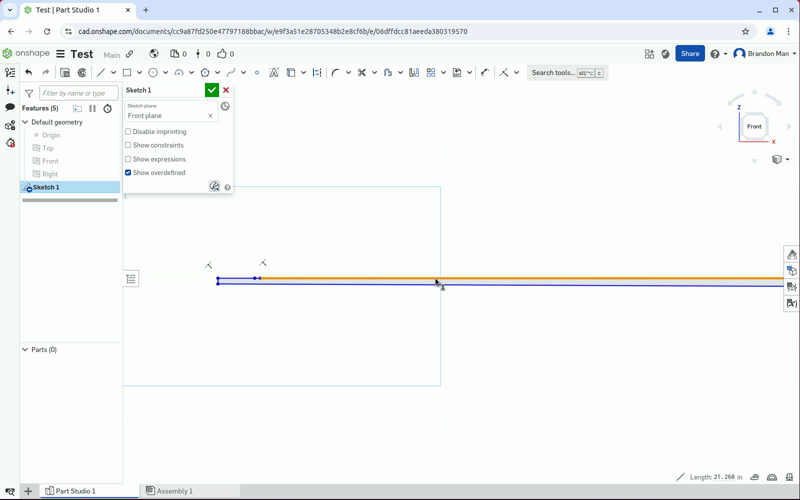
scroll(-6)
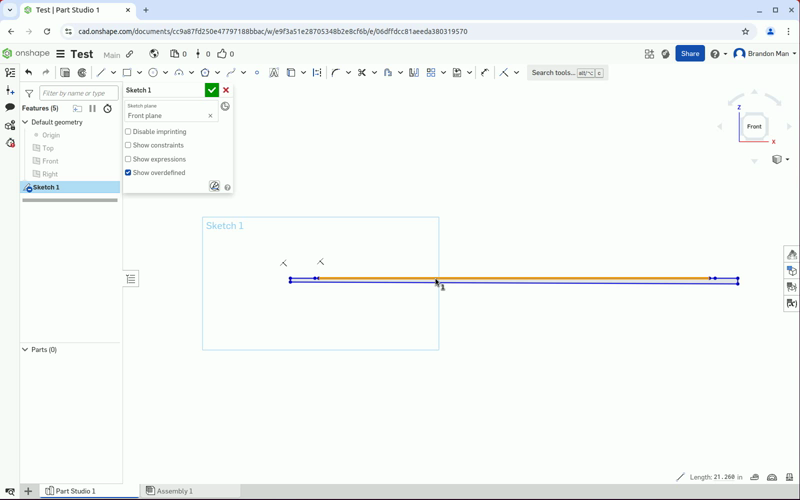
scroll(-6)
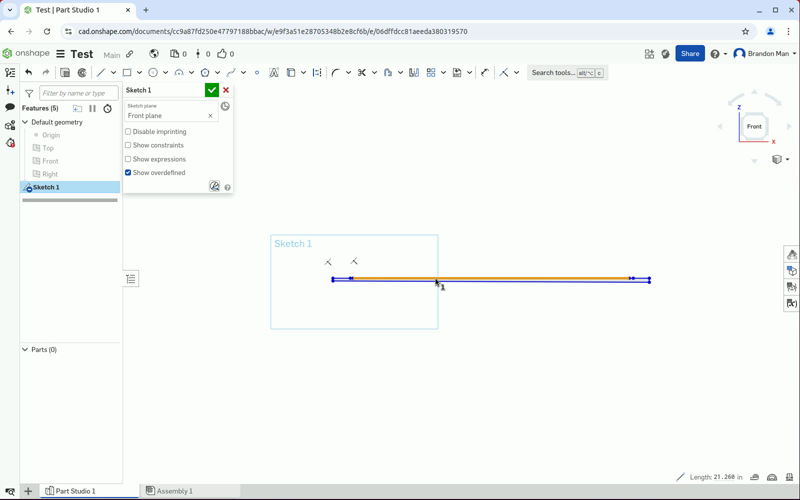
scroll(-6)
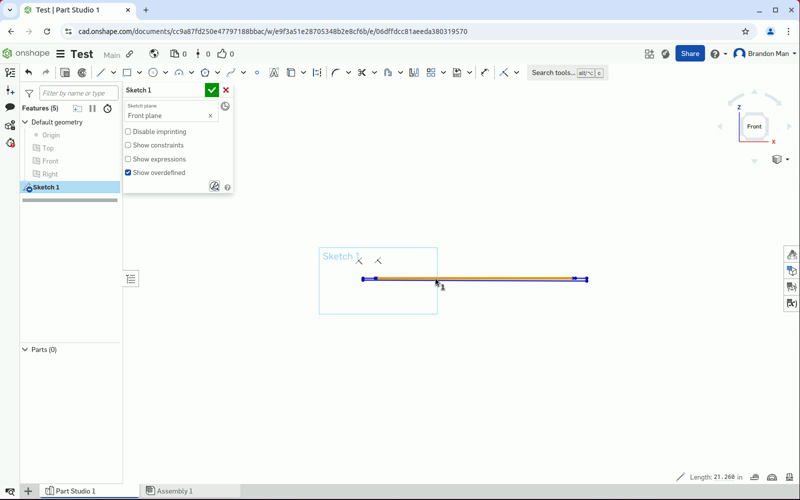
scroll(-6)
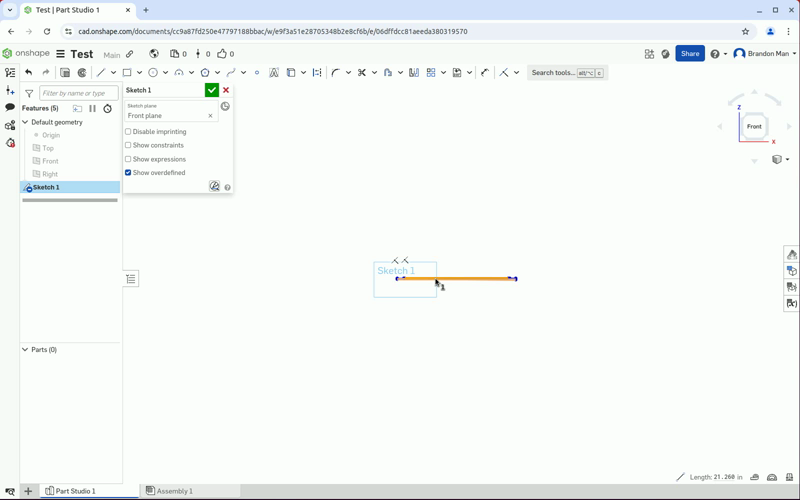
mouse_move(73, 352)
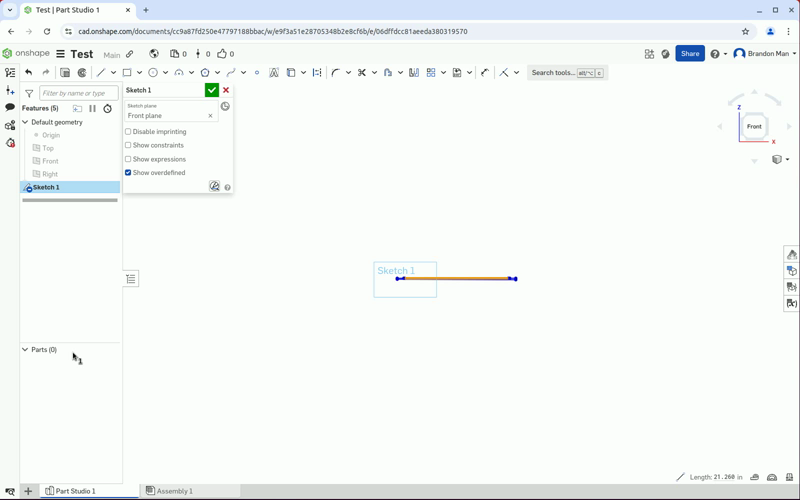
key(shift+y)
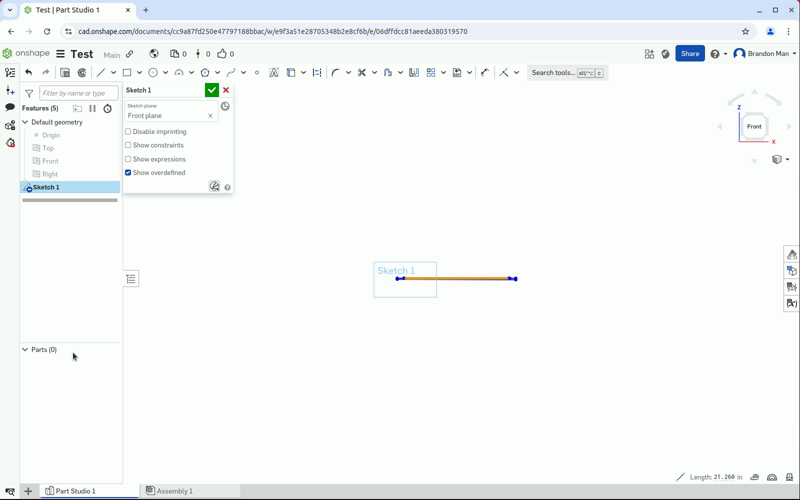
key(shift+e)
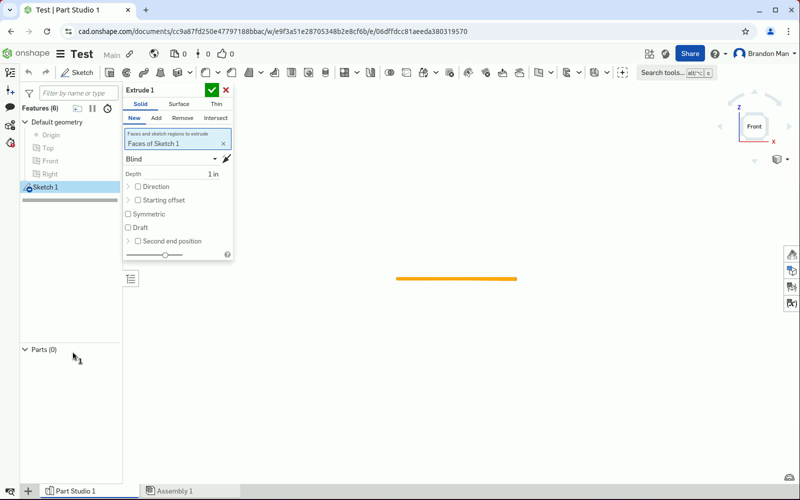
mouse_move(143, 106)
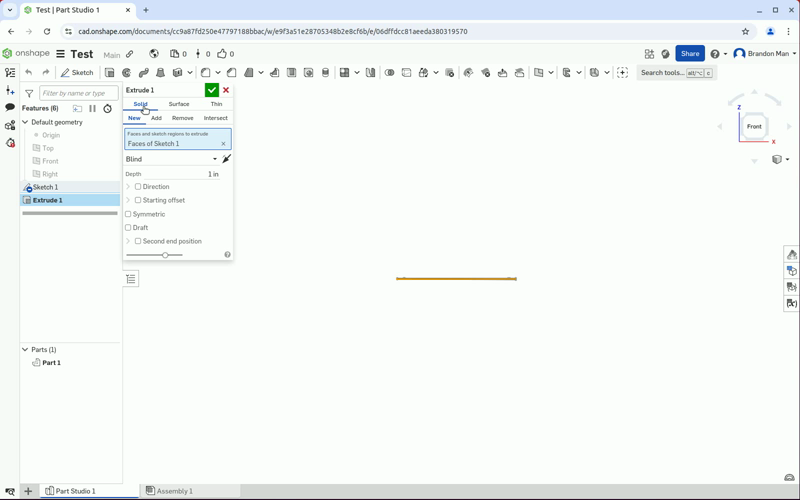
click(143, 106)
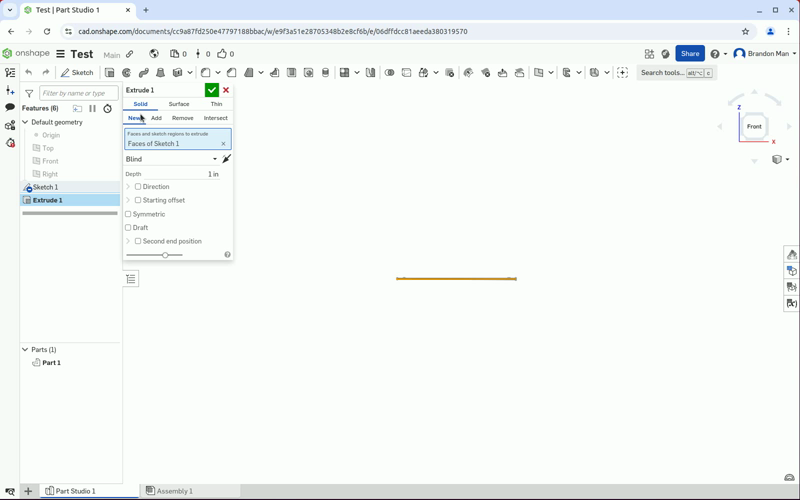
mouse_move(137, 120)
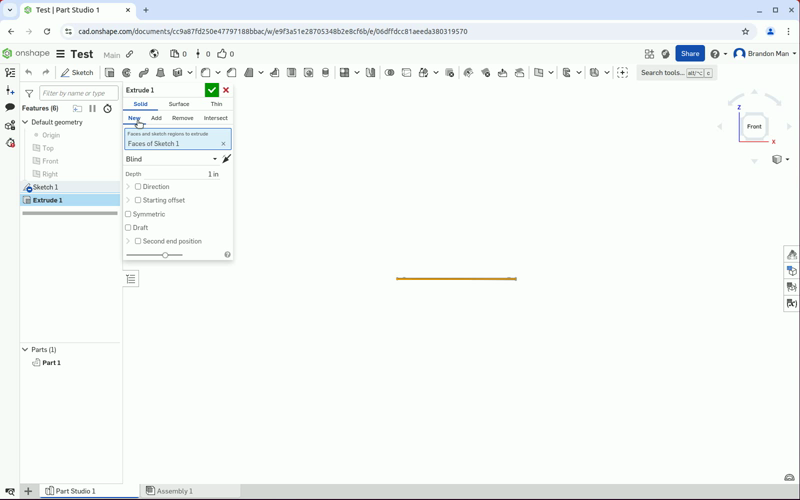
click(137, 120)
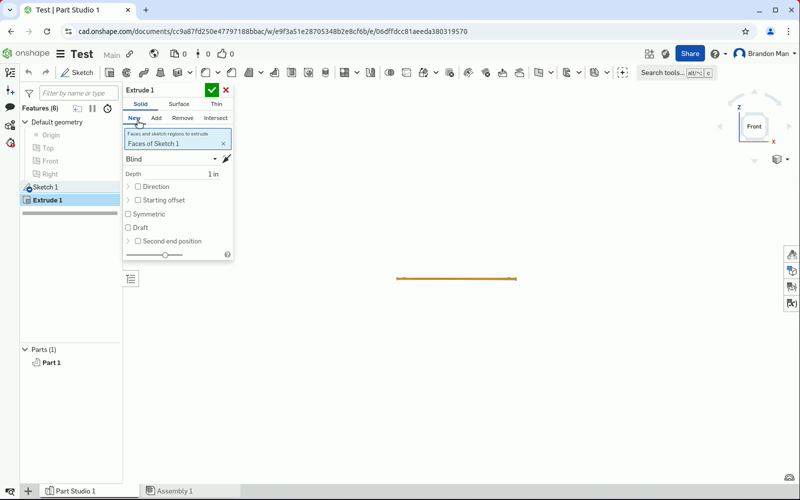
key(tab, 4)
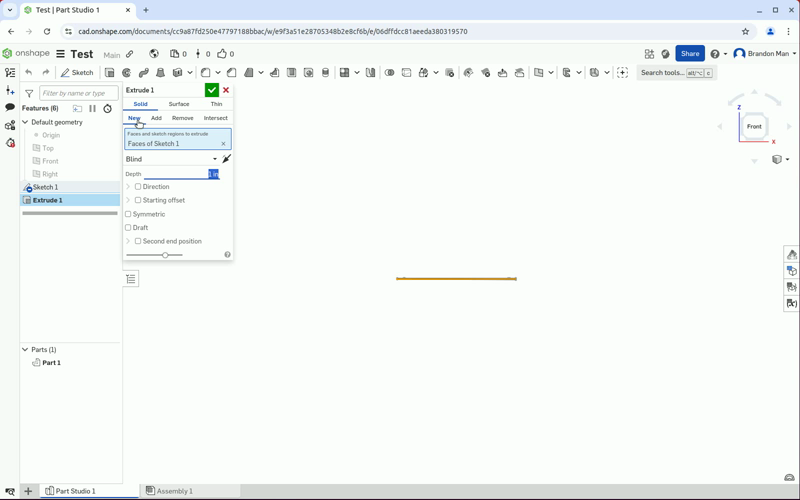
text(6.258)
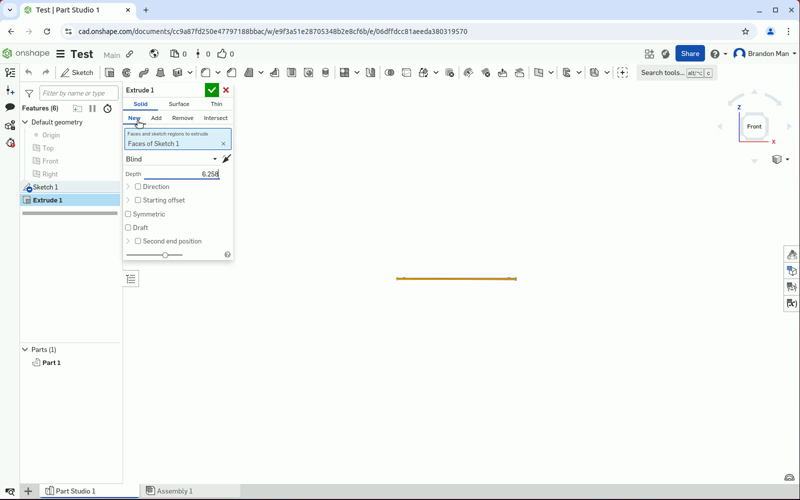
key(enter)
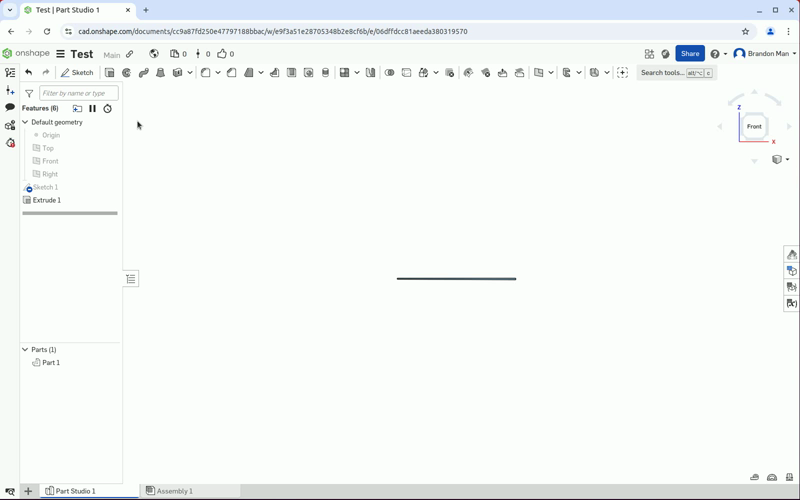
key(shift+h)
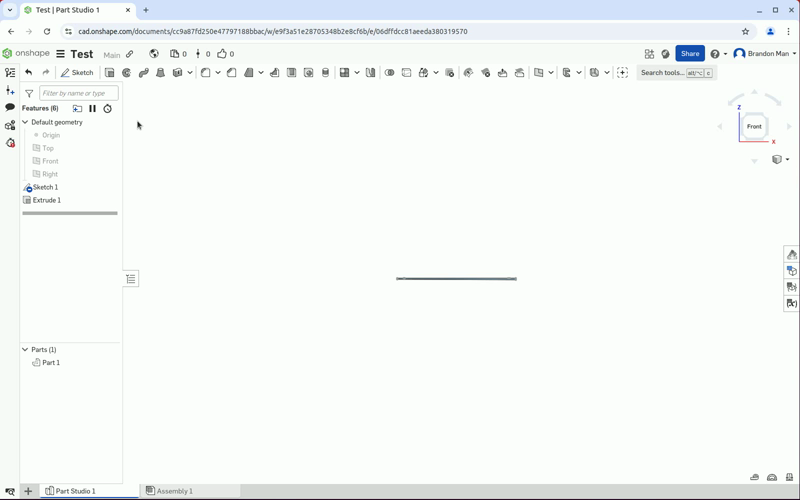
key(shift+h)
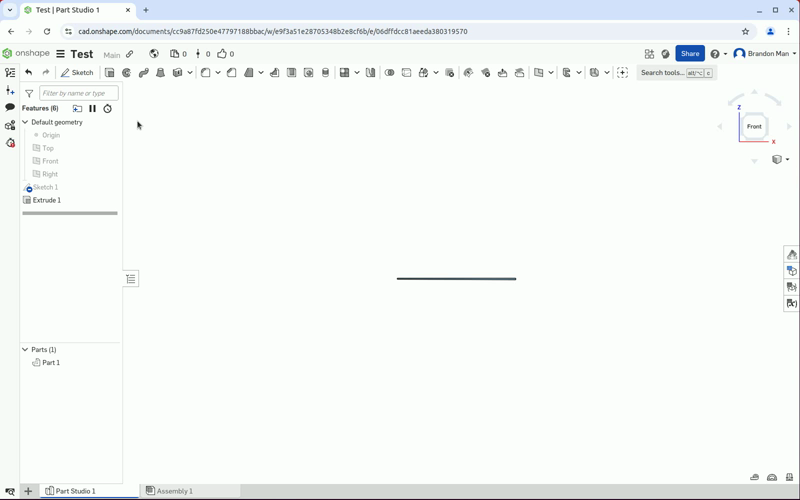
mouse_move(73, 189)
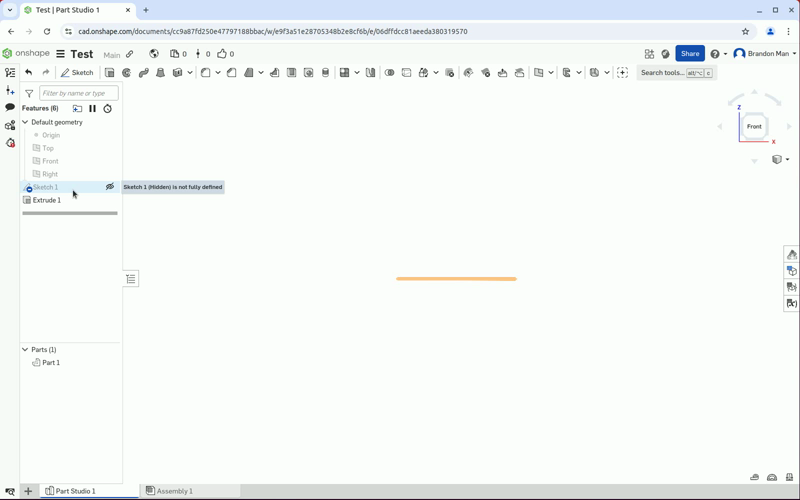
click(73, 189)
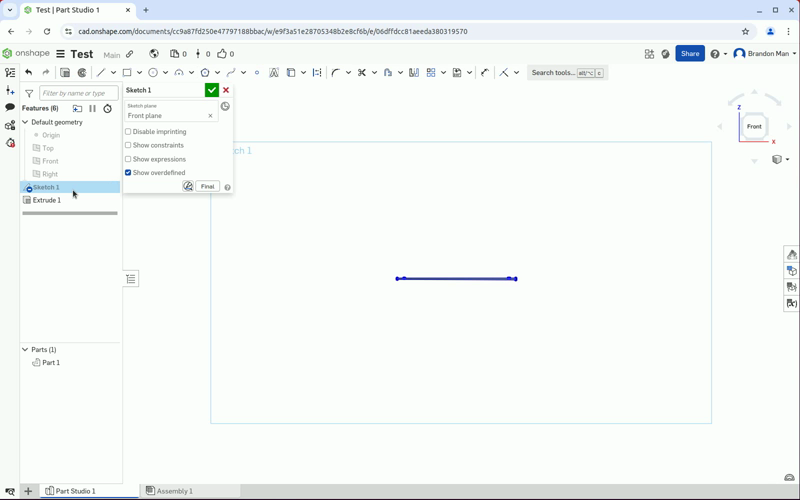
mouse_move(229, 92)
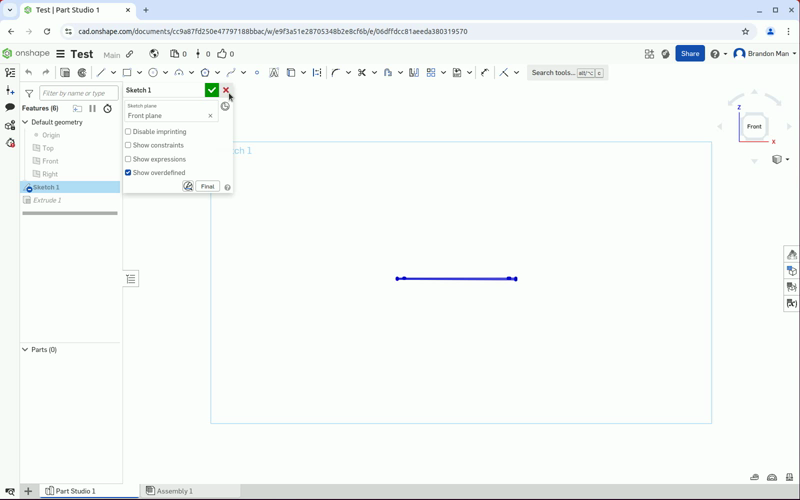
click(229, 92)
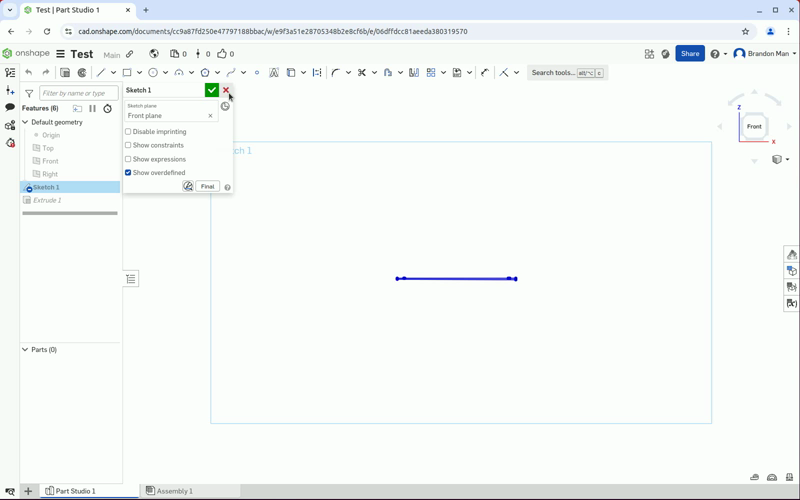
key(shift+s)
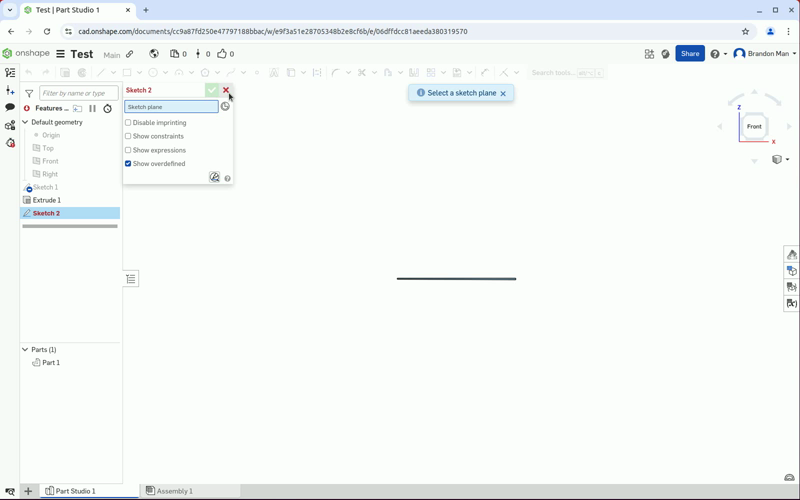
mouse_move(73, 163)
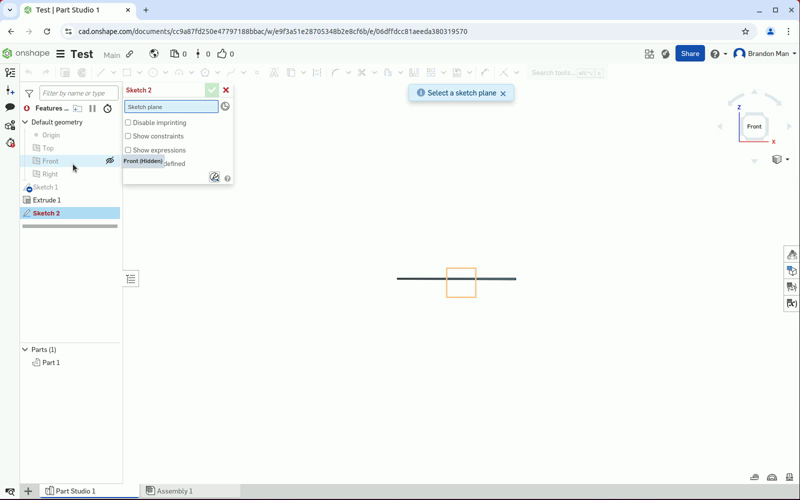
click(73, 163)
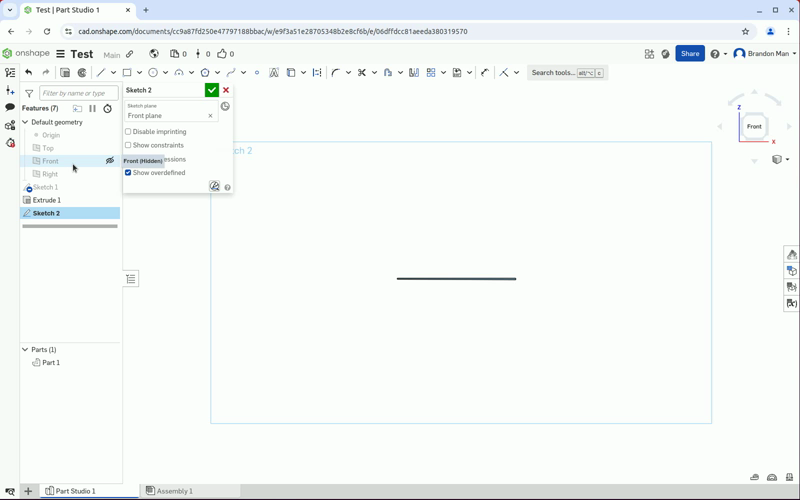
mouse_move(73, 352)
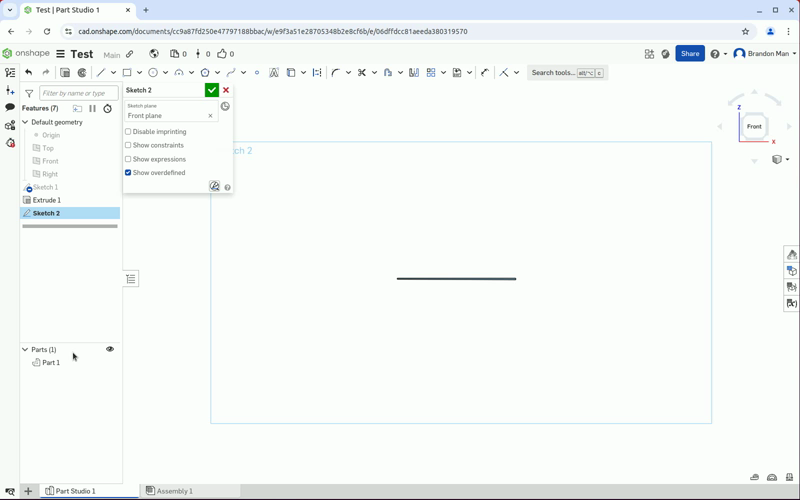
key(y)
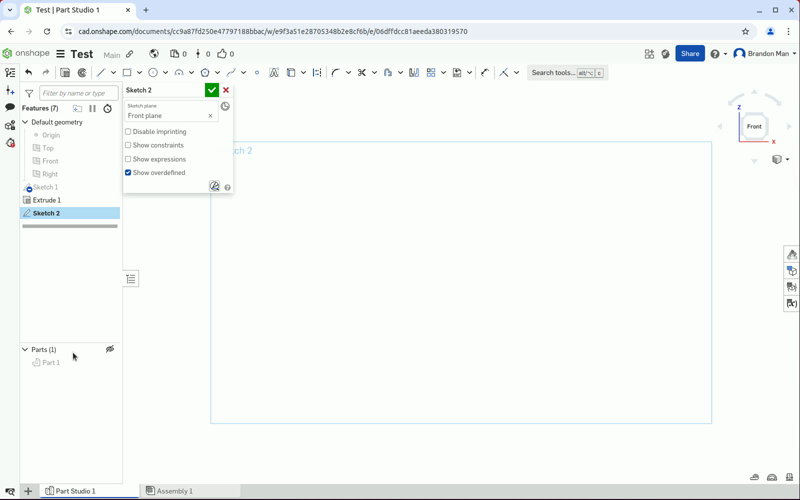
key(l)
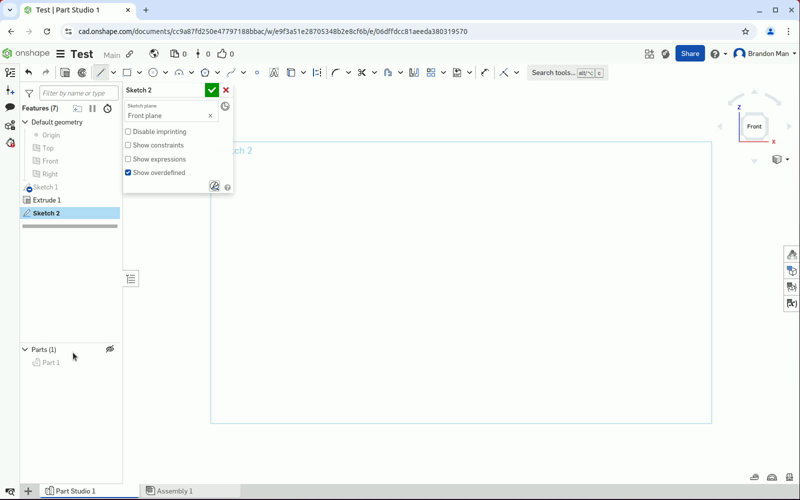
key_down(shift)
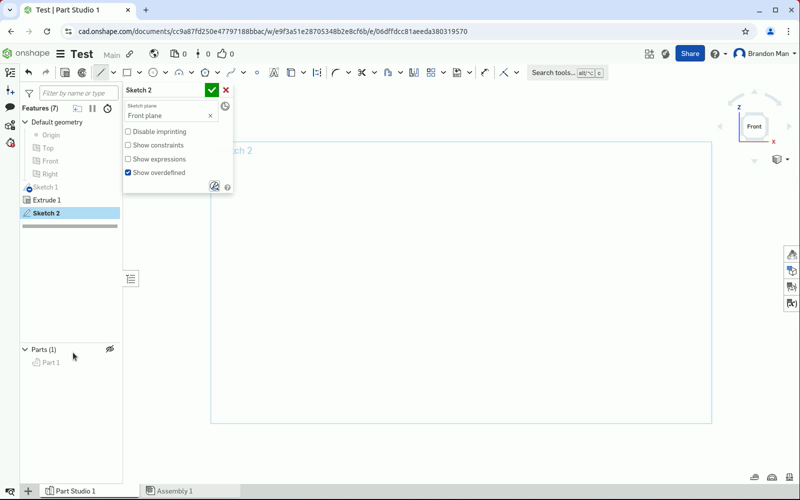
mouse_move(404, 276)
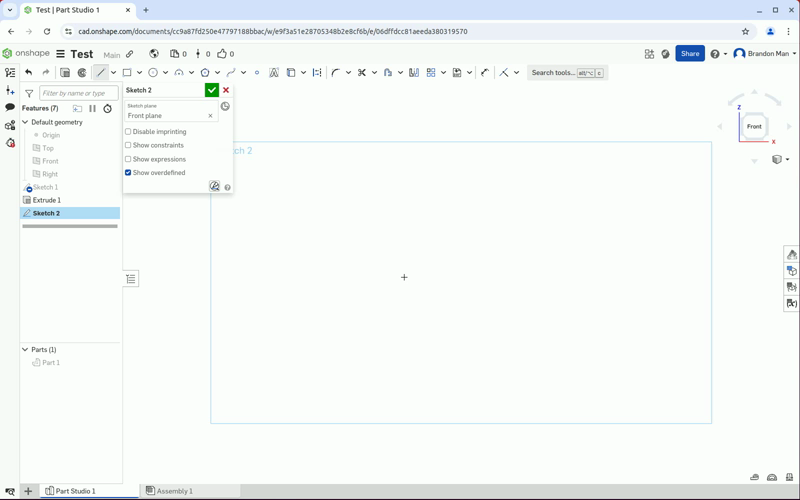
click(404, 276)
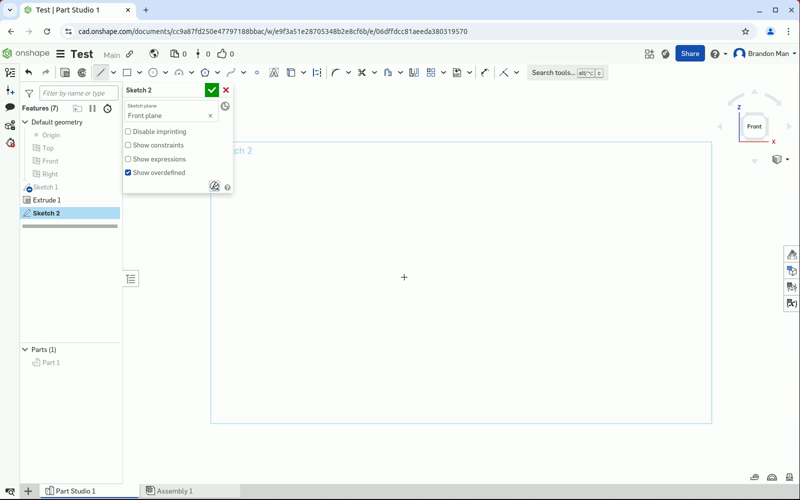
key_up(shift)
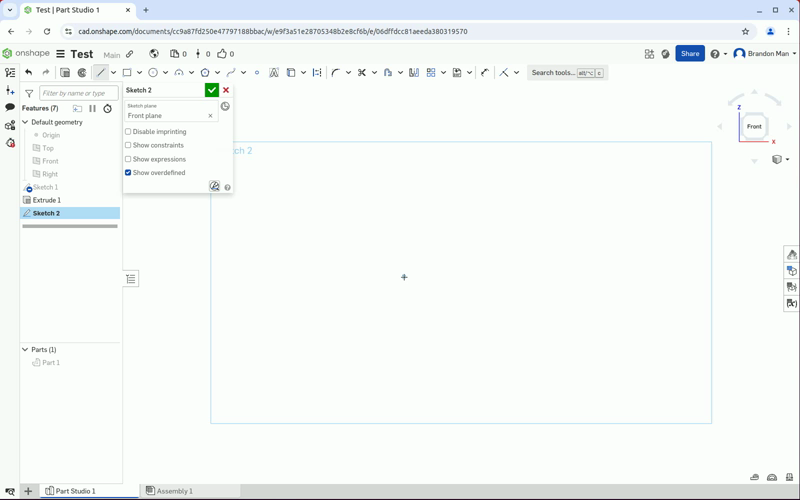
key_down(shift)
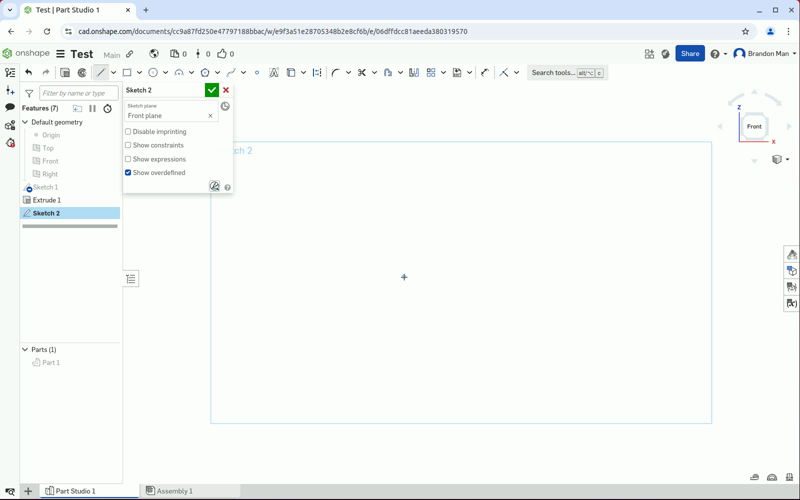
mouse_move(434, 276)
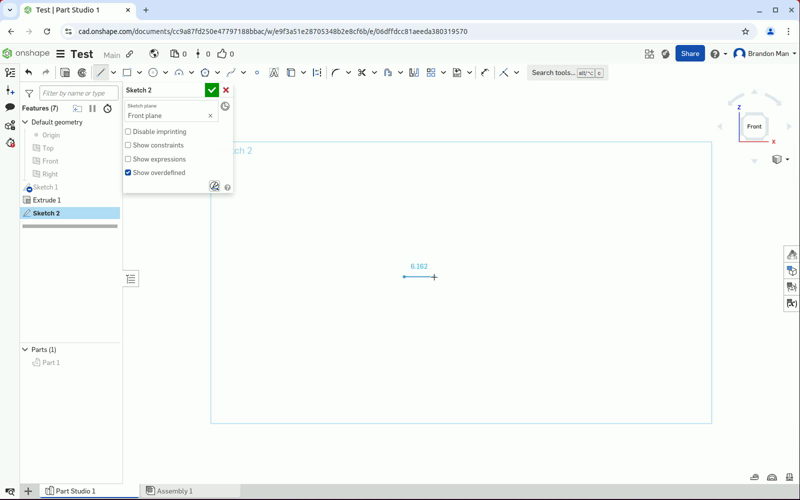
mouse_move(405, 276)
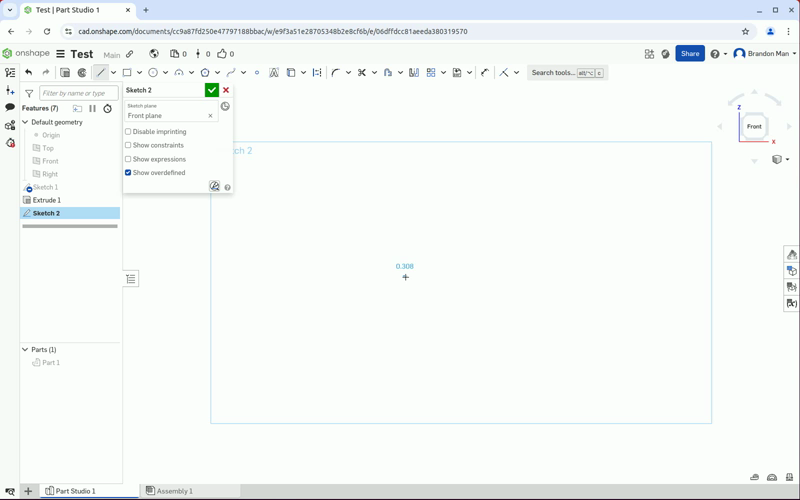
scroll(6)
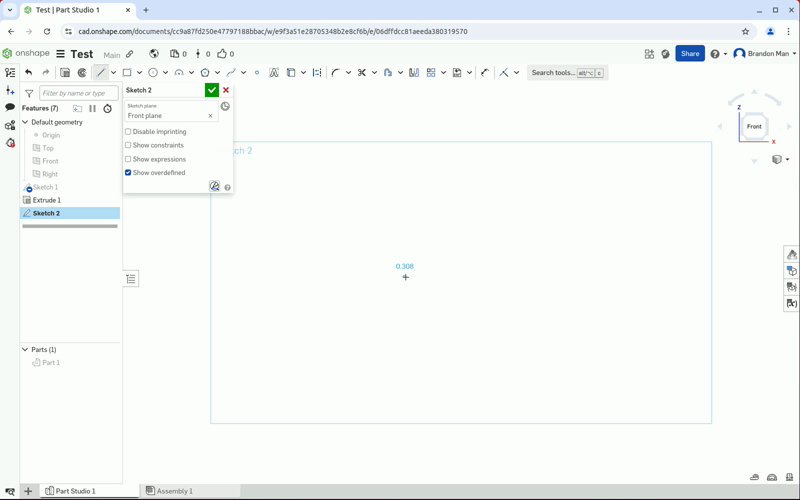
scroll(6)
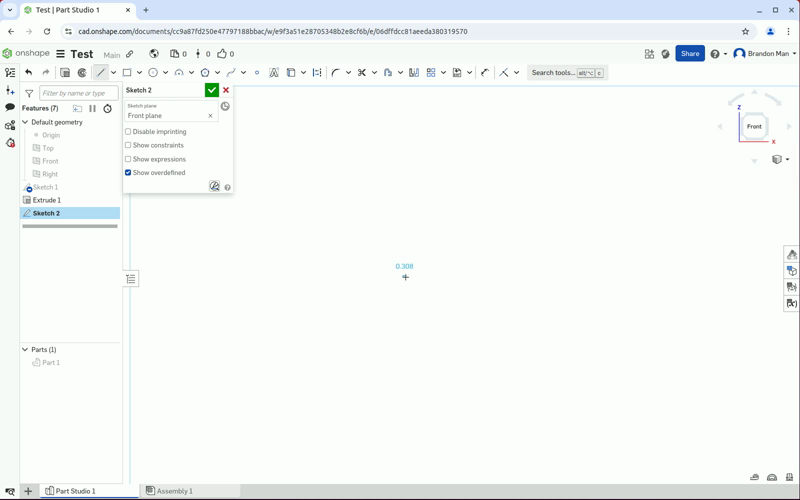
scroll(6)
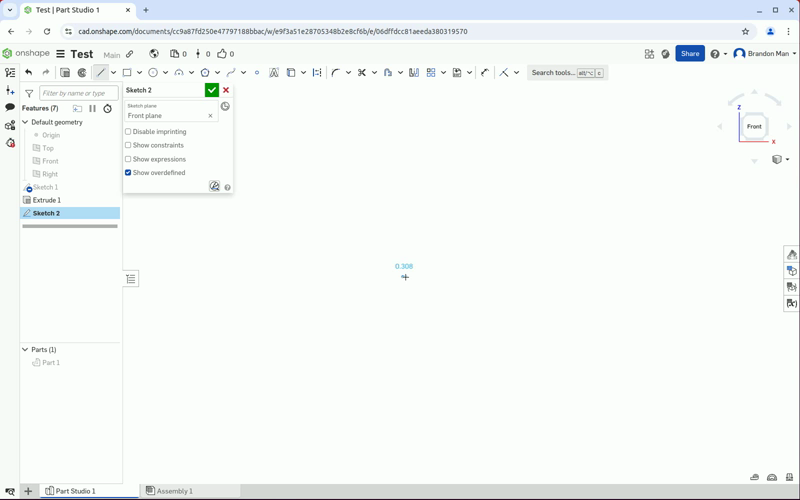
scroll(6)
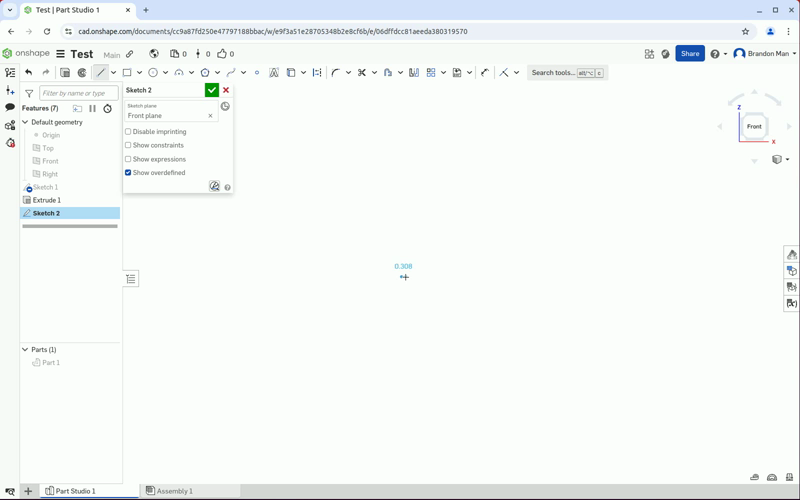
scroll(6)
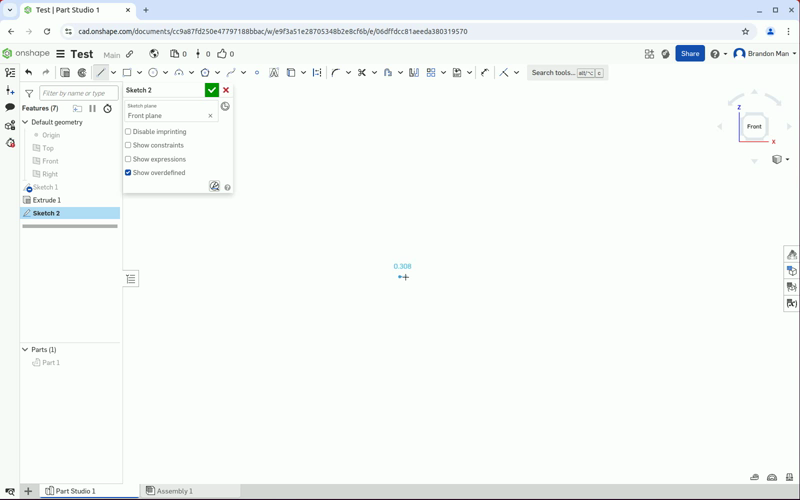
scroll(6)
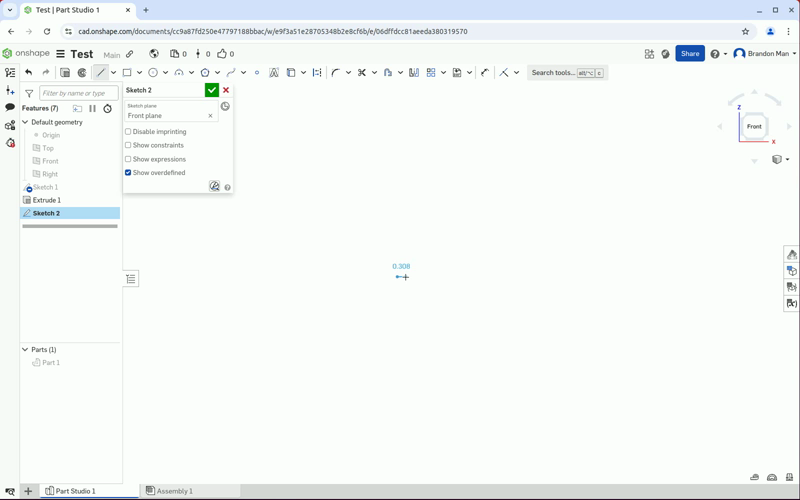
scroll(6)
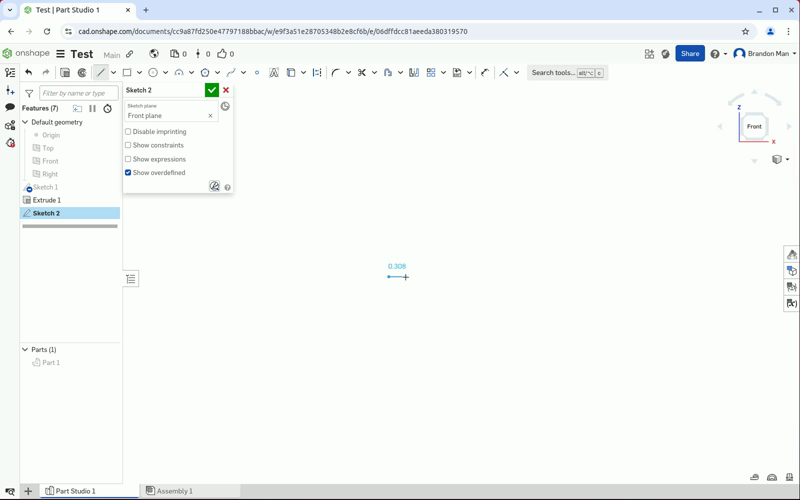
click(405, 276)
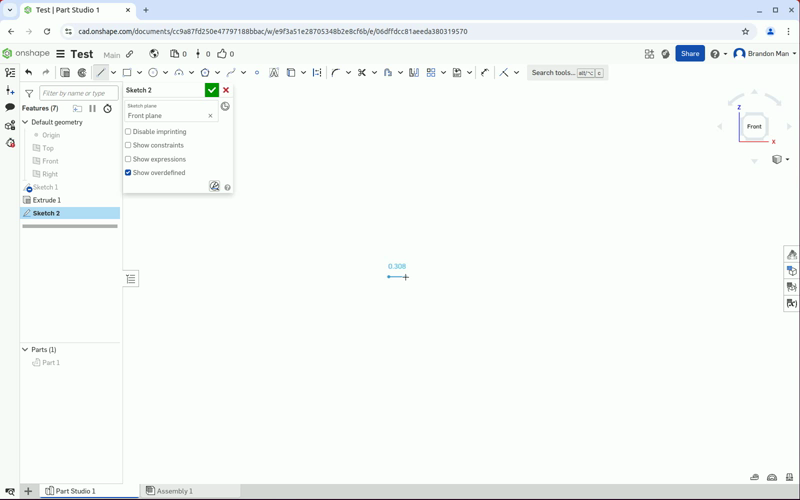
scroll(-6)
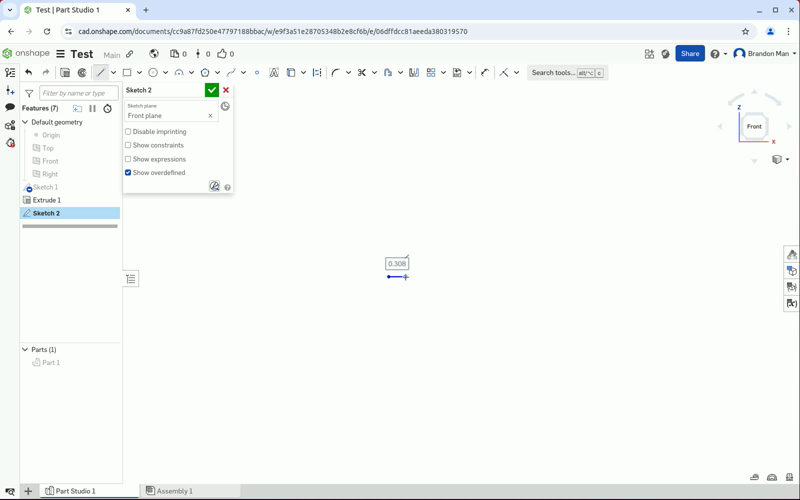
scroll(-6)
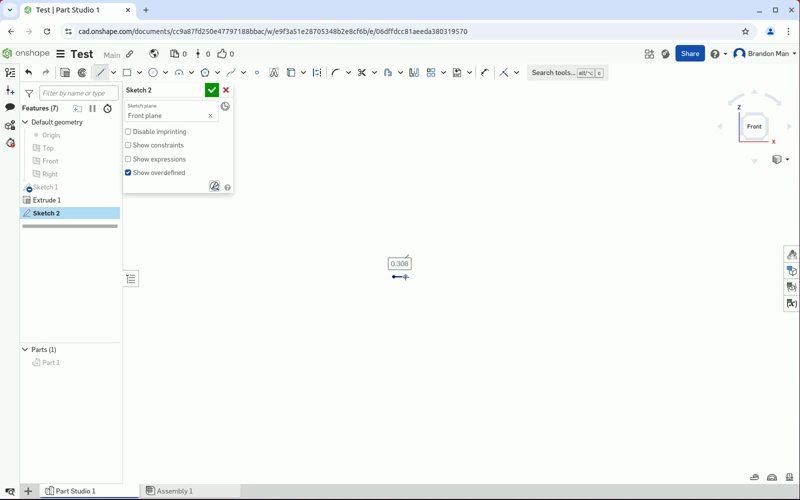
scroll(-6)
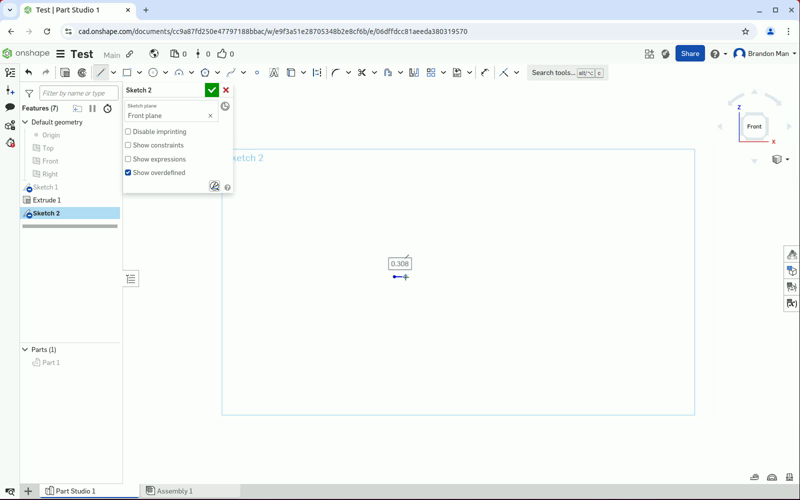
scroll(-6)
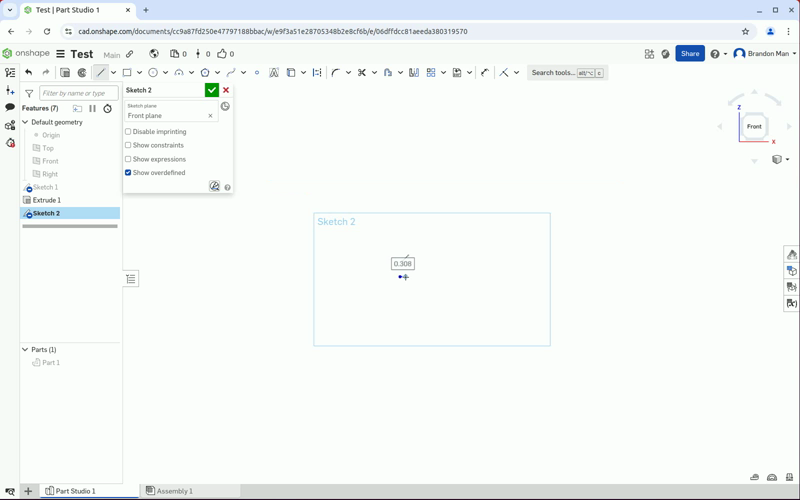
scroll(-6)
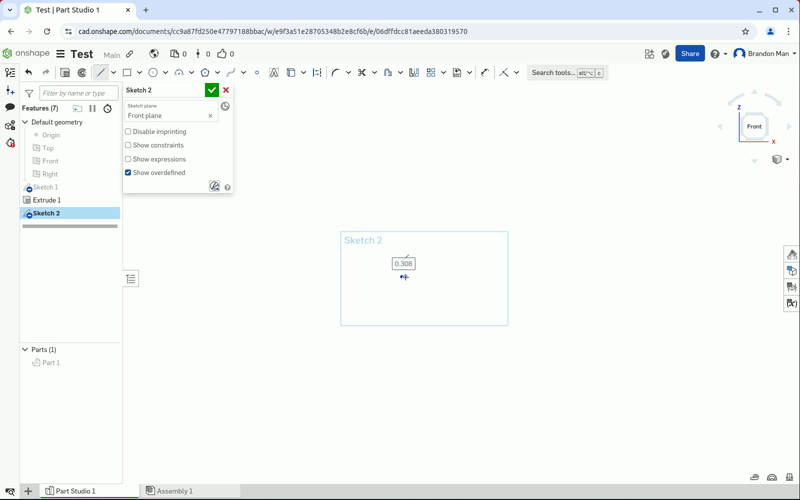
scroll(-6)
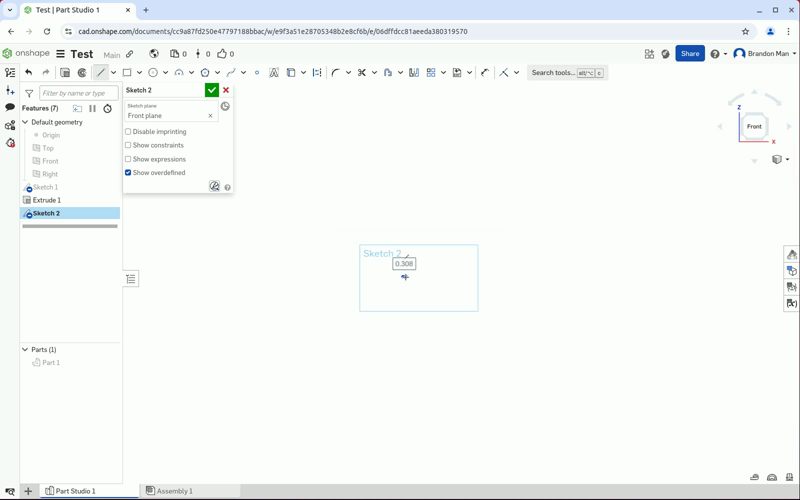
scroll(-6)
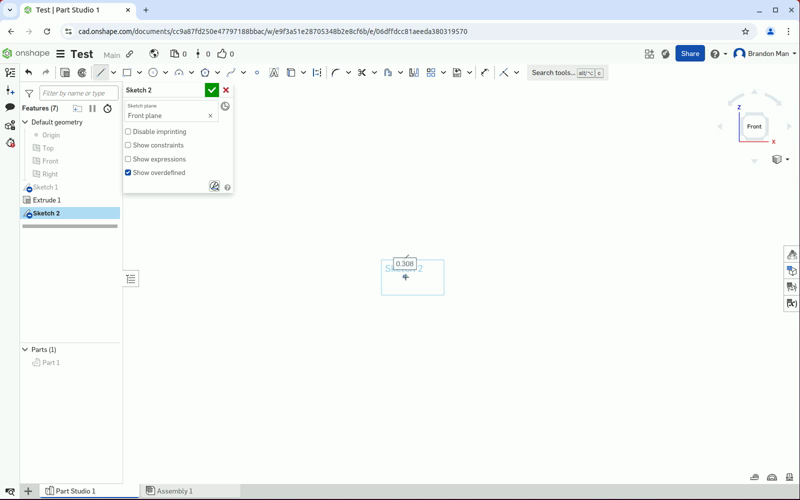
key_up(shift)
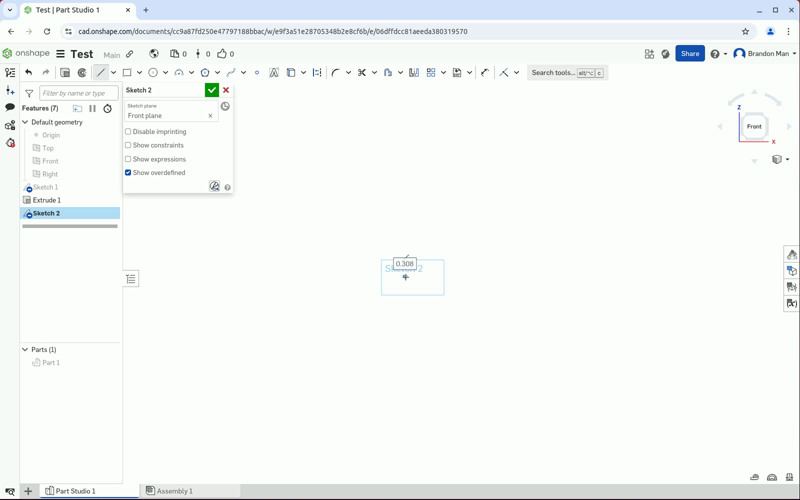
key_down(shift)
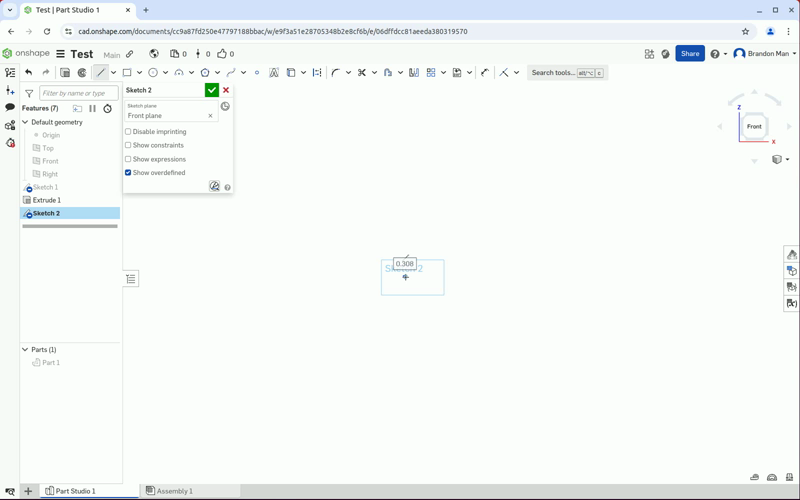
mouse_move(405, 164)
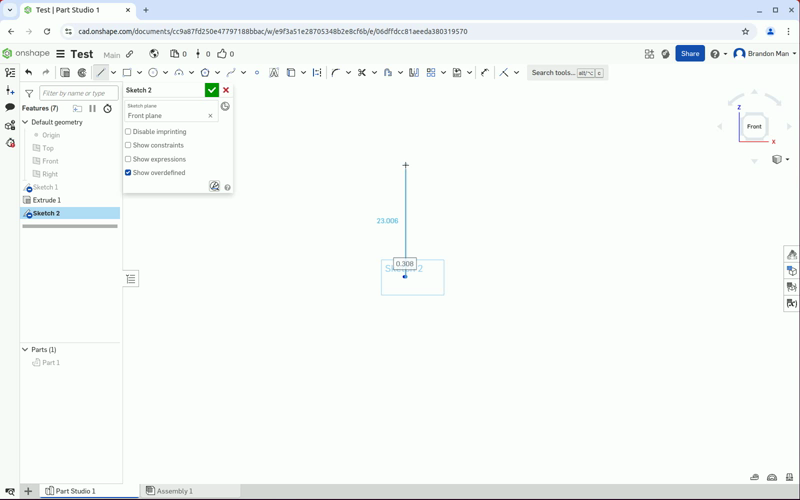
click(405, 164)
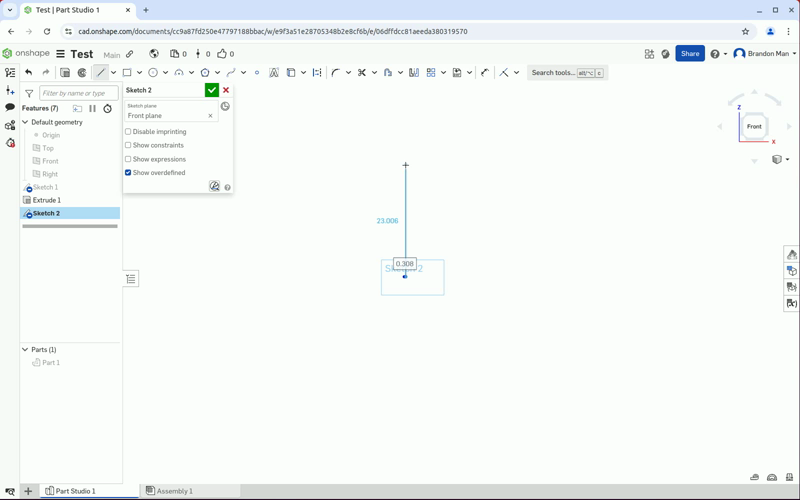
key_up(shift)
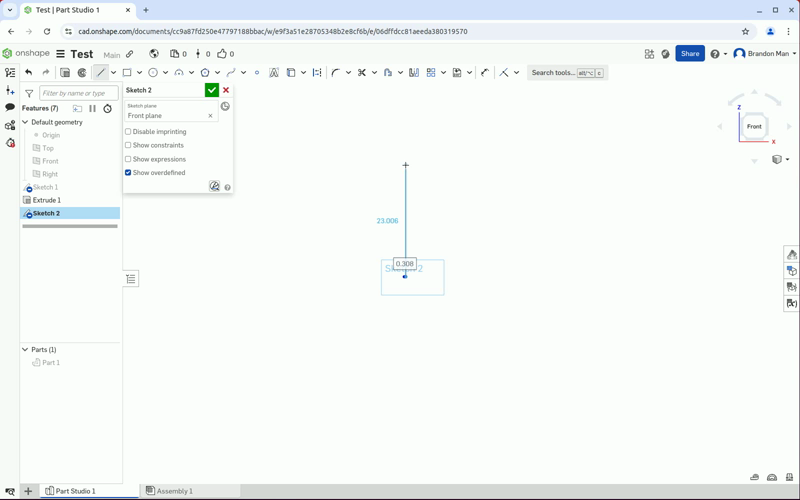
key_down(shift)
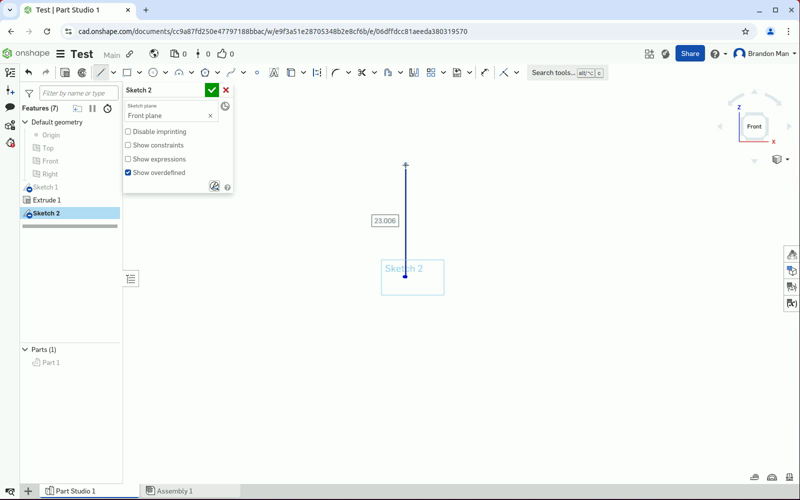
mouse_move(435, 164)
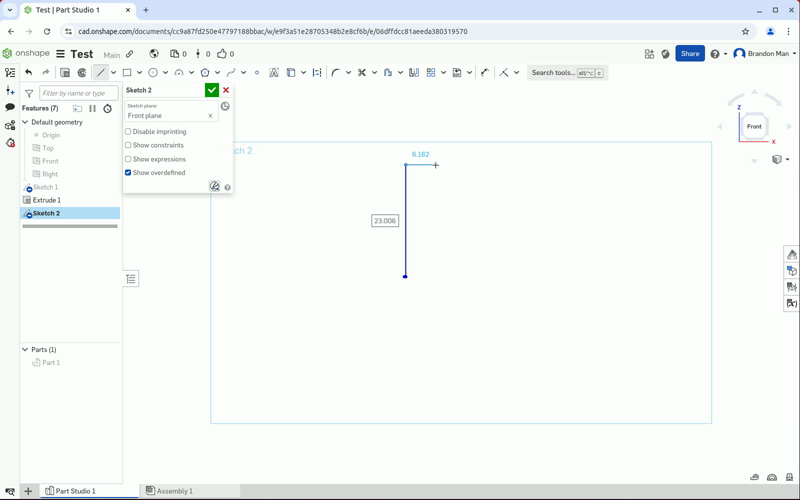
mouse_move(404, 164)
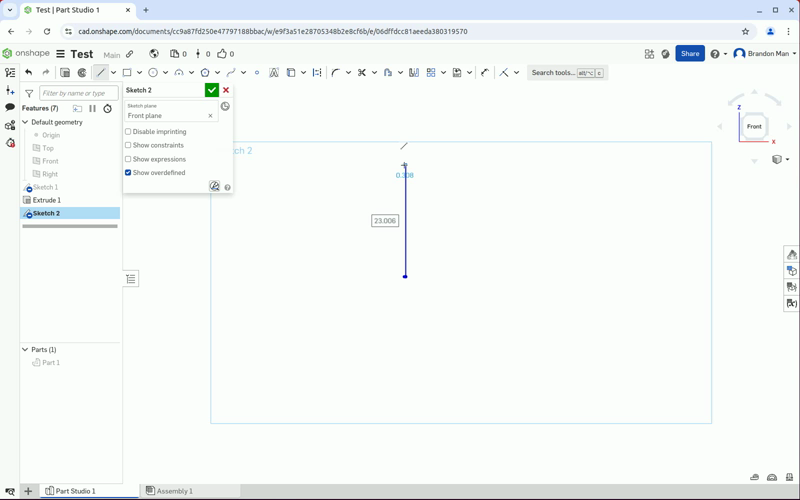
scroll(6)
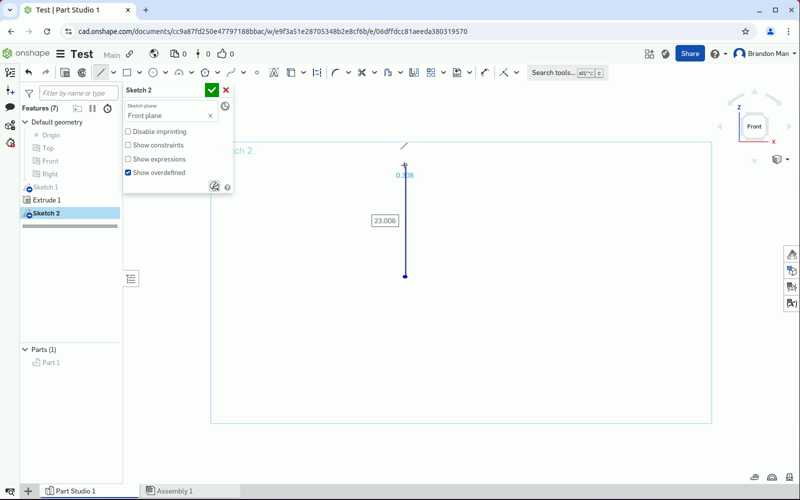
scroll(6)
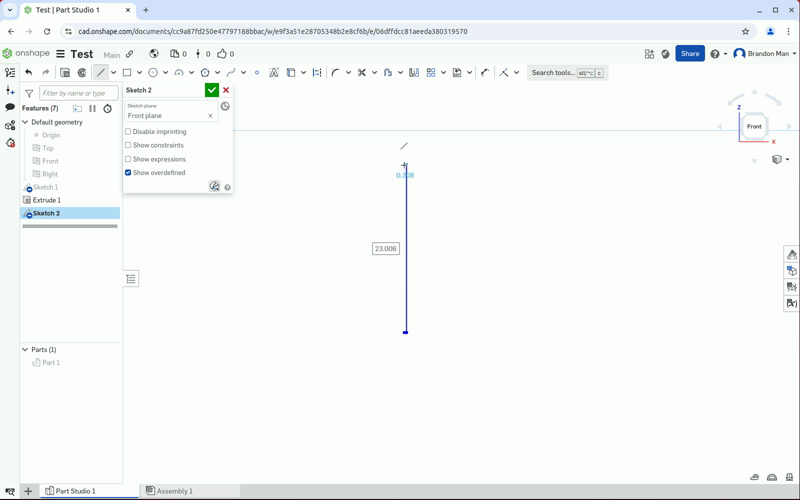
scroll(6)
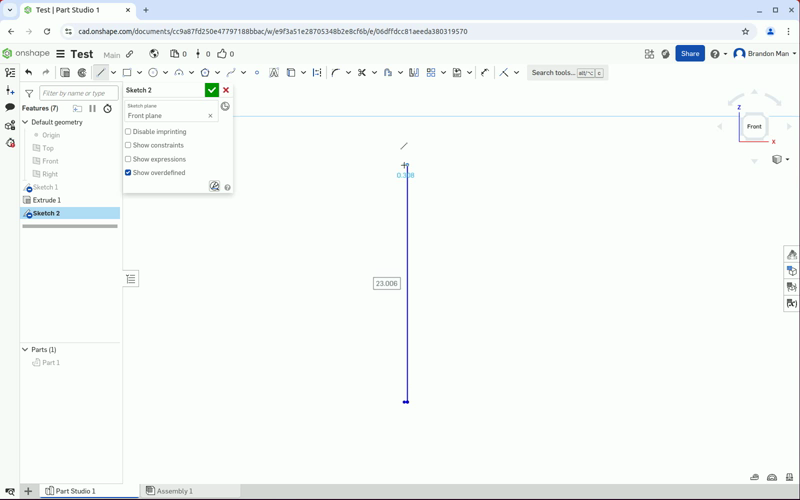
scroll(6)
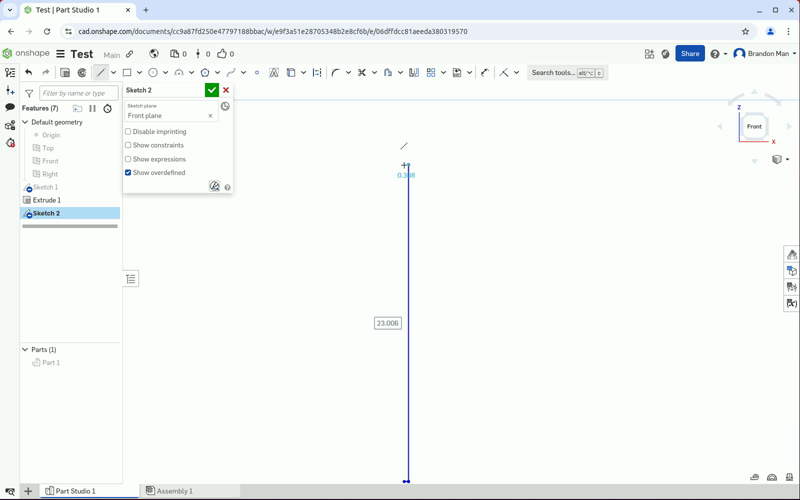
scroll(6)
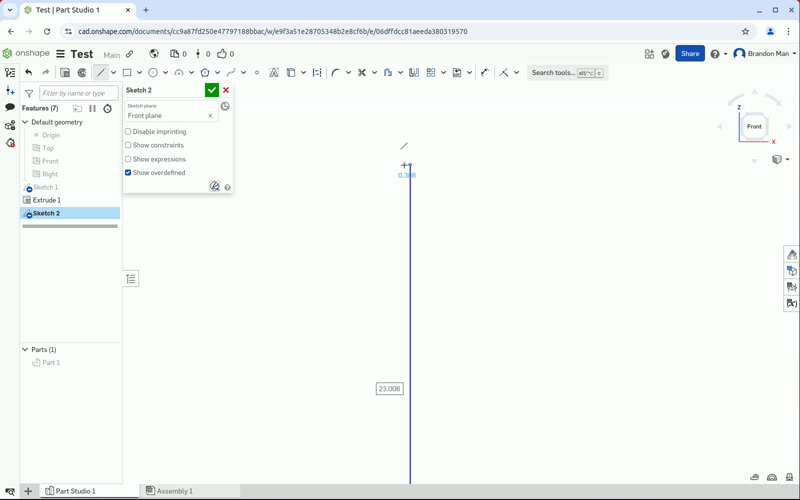
scroll(6)
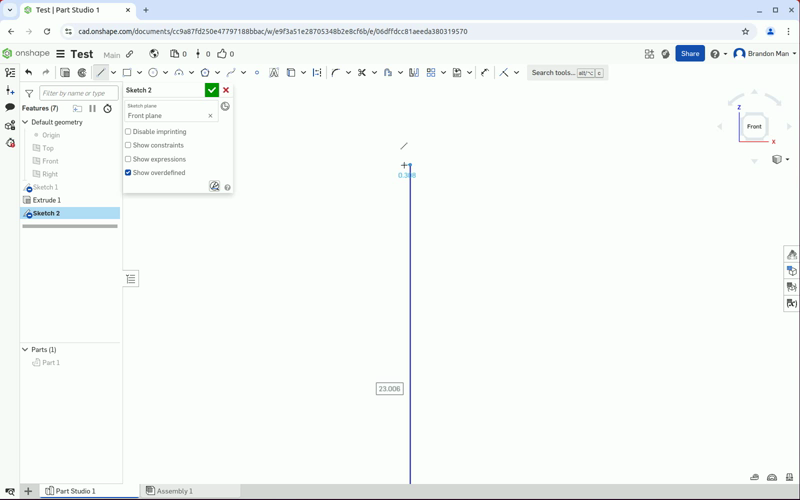
scroll(6)
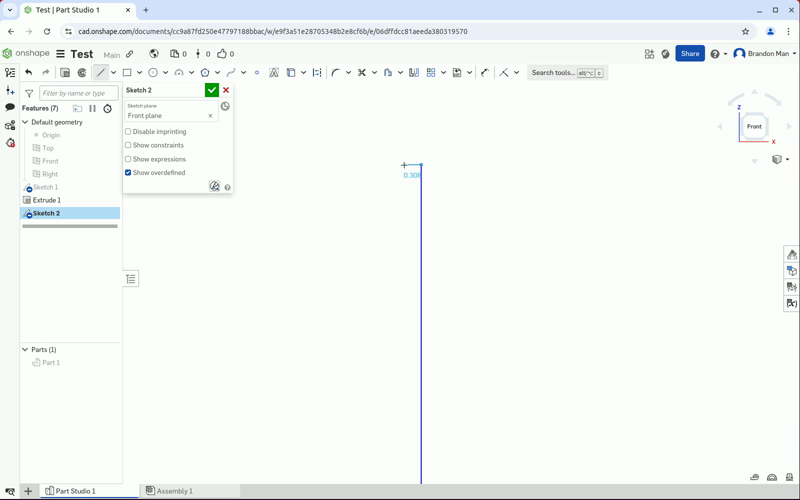
click(404, 164)
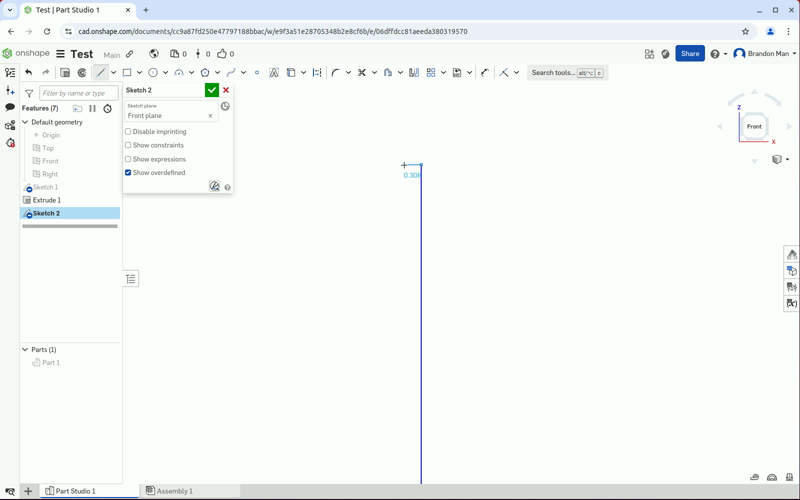
scroll(-6)
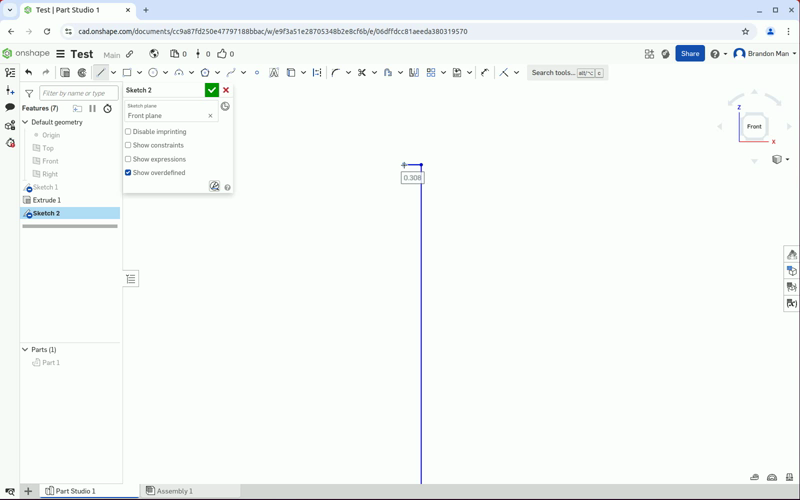
scroll(-6)
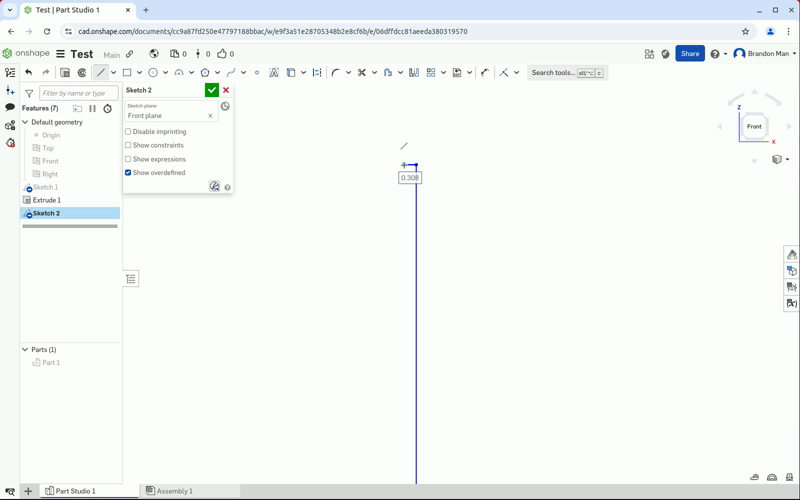
scroll(-6)
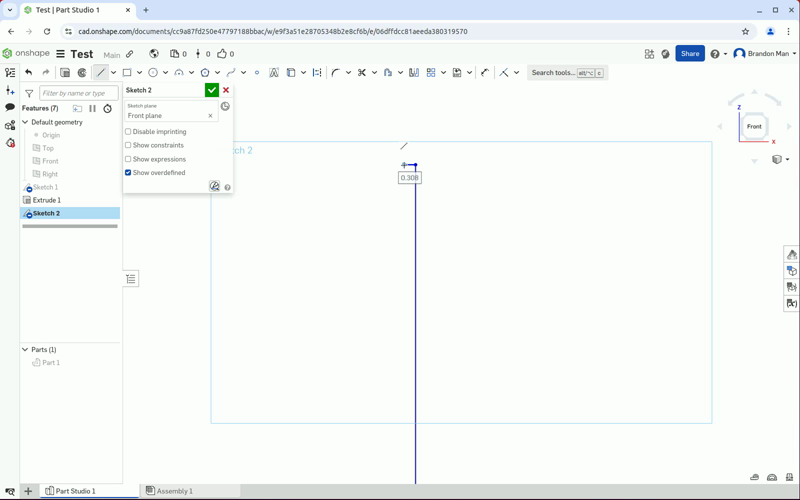
scroll(-6)
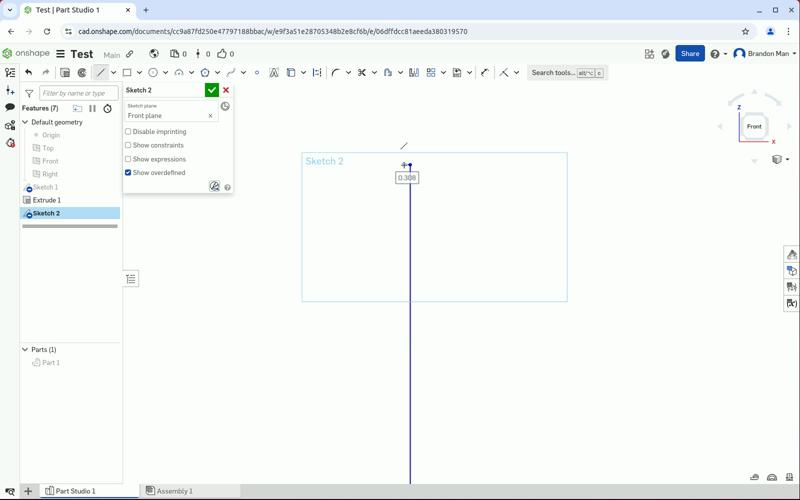
scroll(-6)
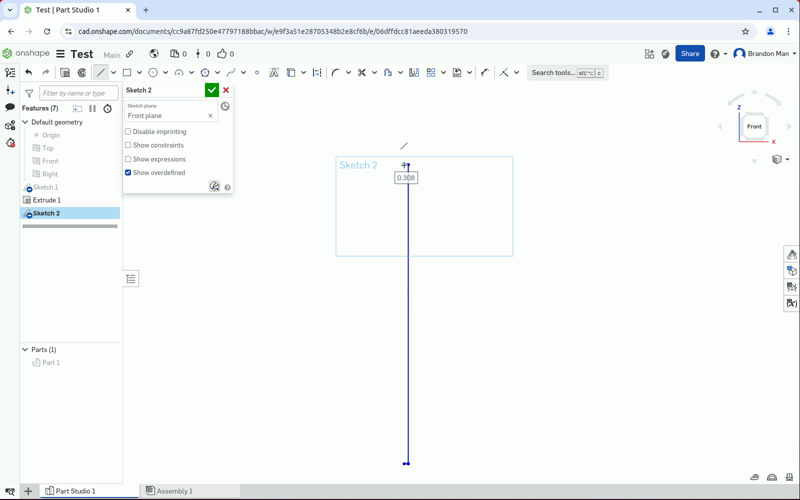
scroll(-6)
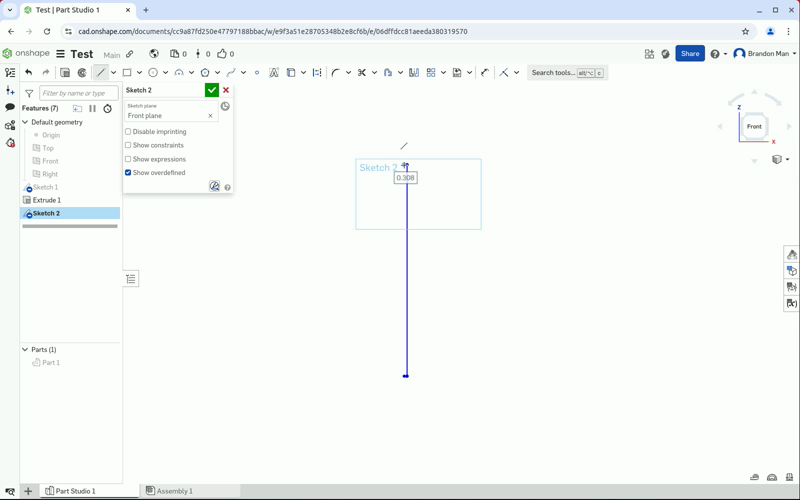
scroll(-6)
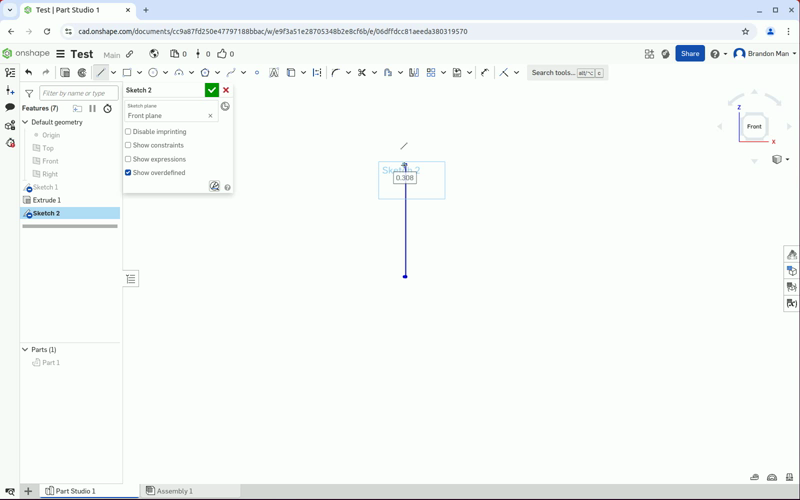
key_up(shift)
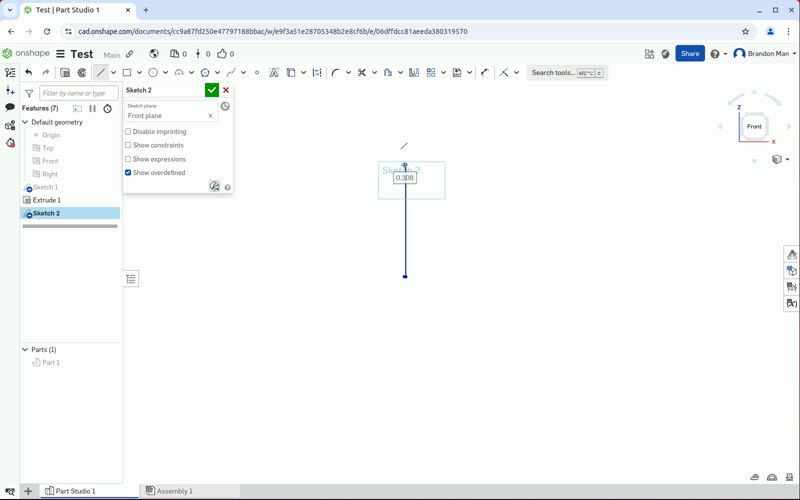
key_down(shift)
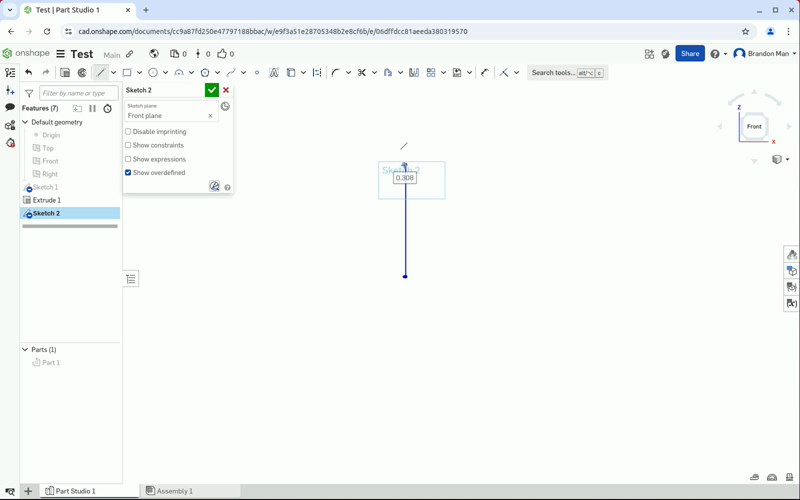
mouse_move(404, 276)
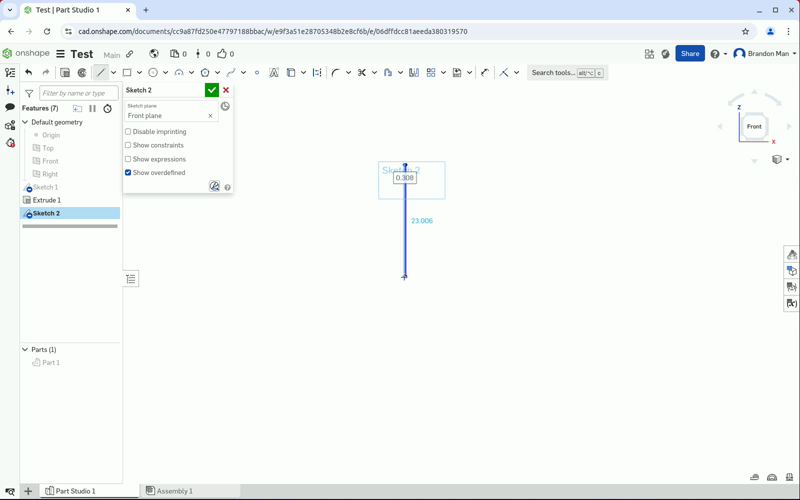
scroll(6)
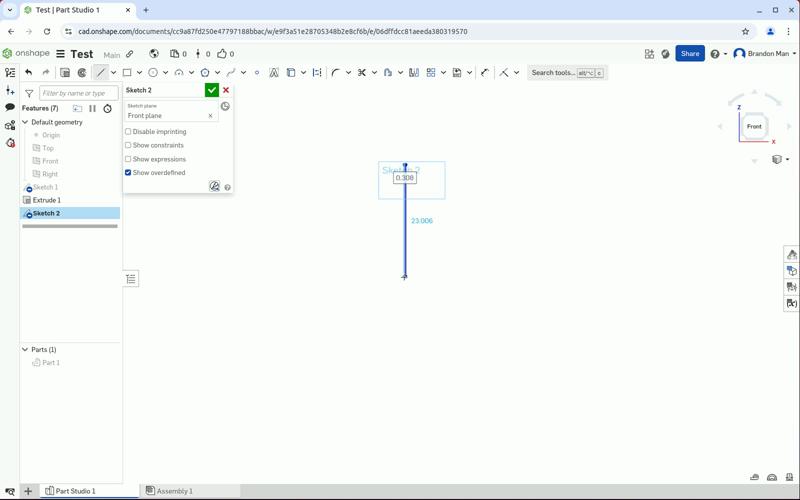
scroll(6)
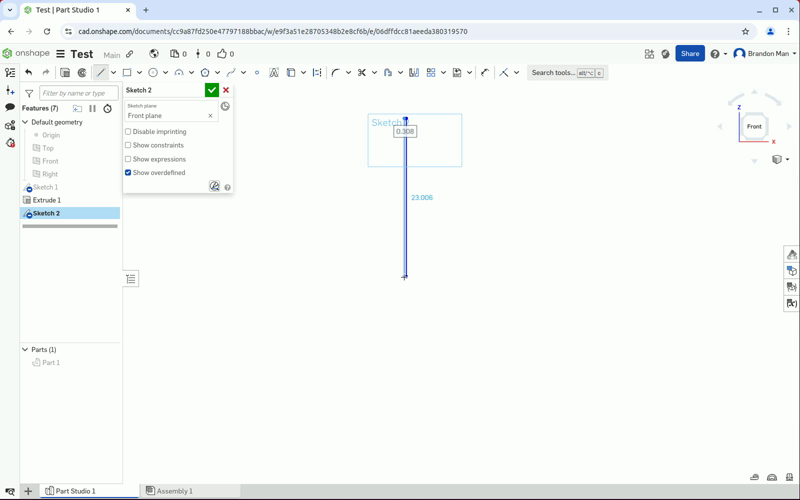
scroll(6)
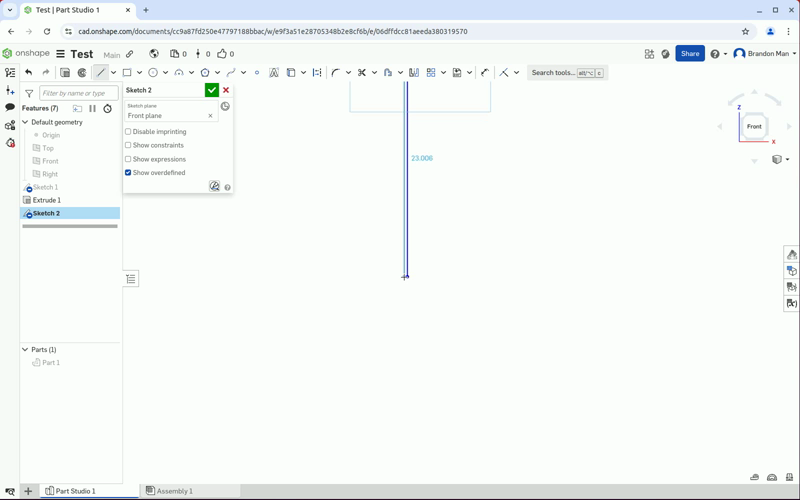
scroll(6)
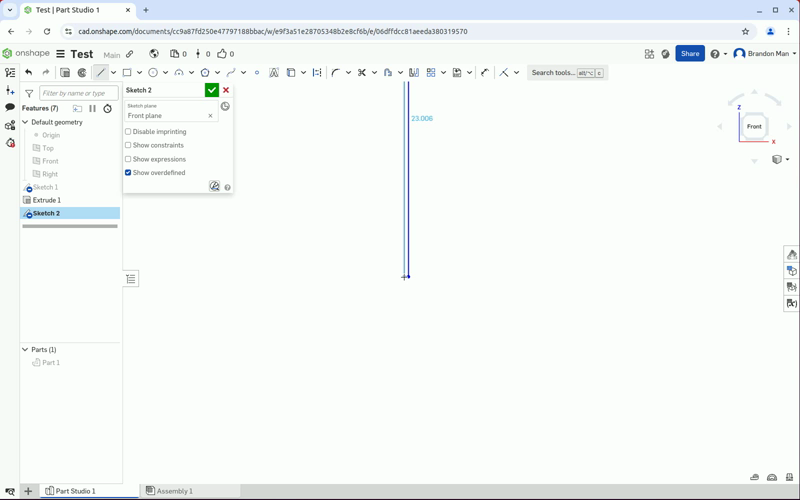
scroll(6)
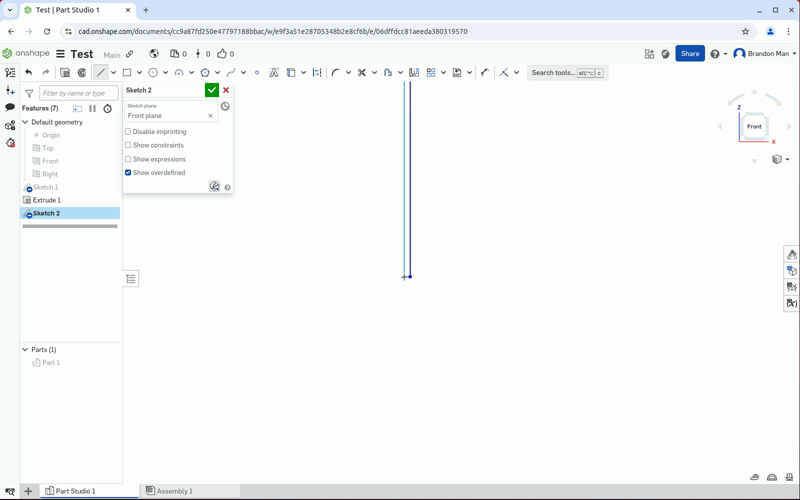
scroll(6)
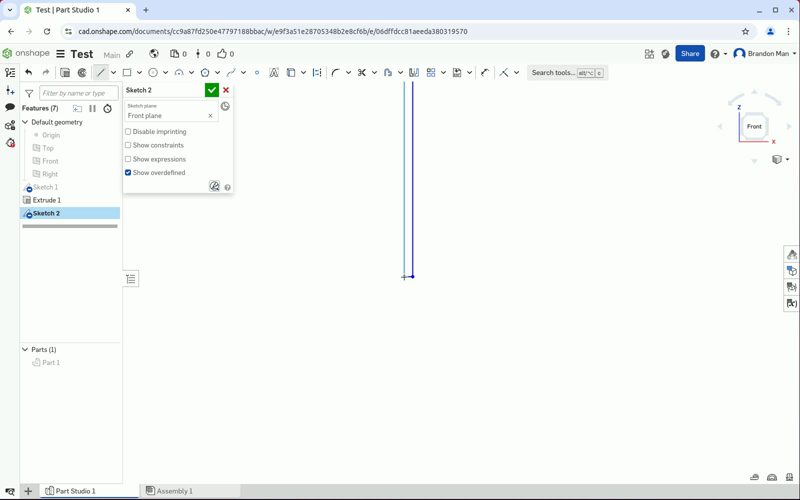
scroll(6)
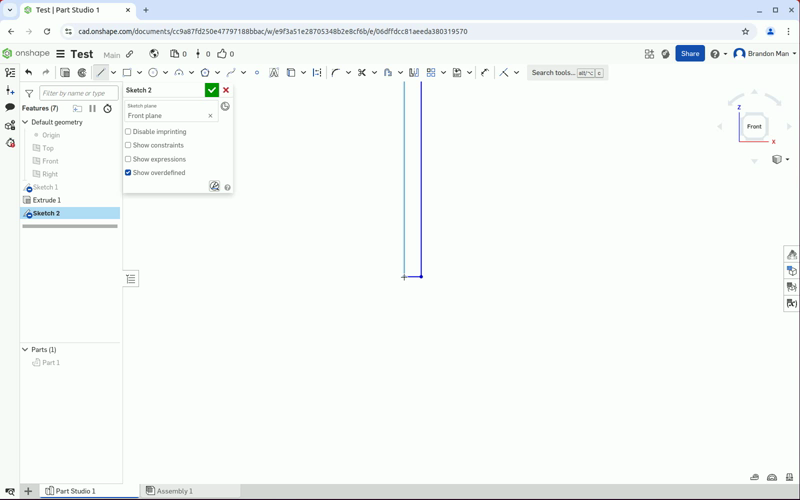
key_up(shift)
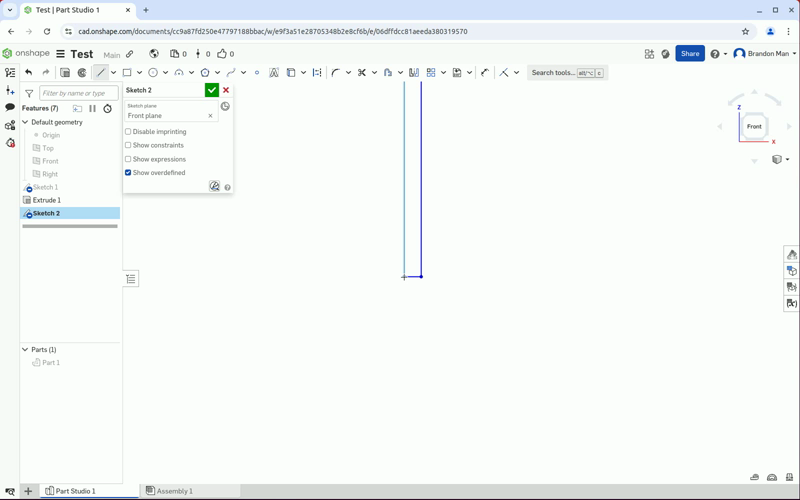
click(404, 276)
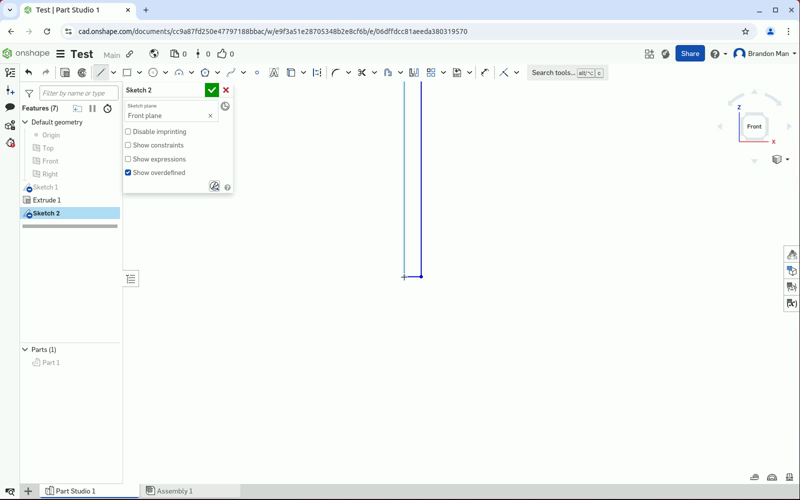
scroll(-6)
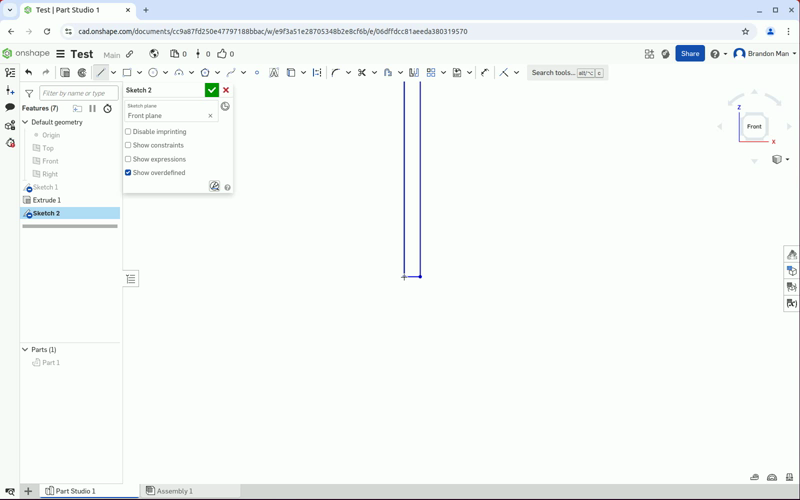
scroll(-6)
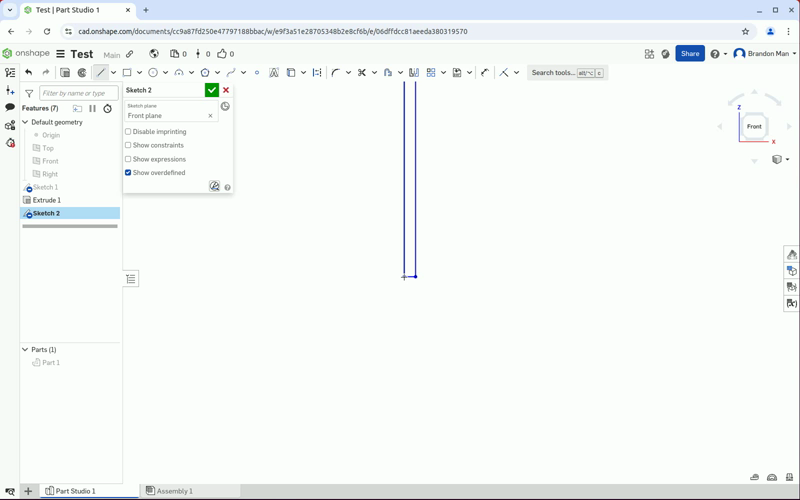
scroll(-6)
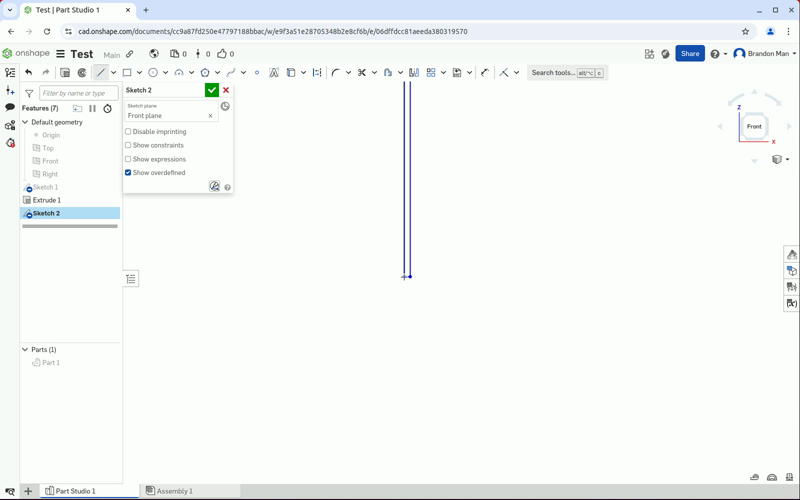
scroll(-6)
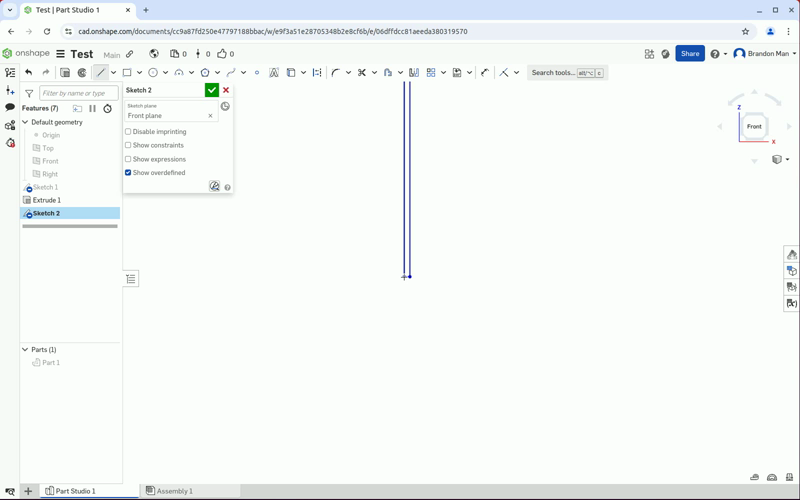
scroll(-6)
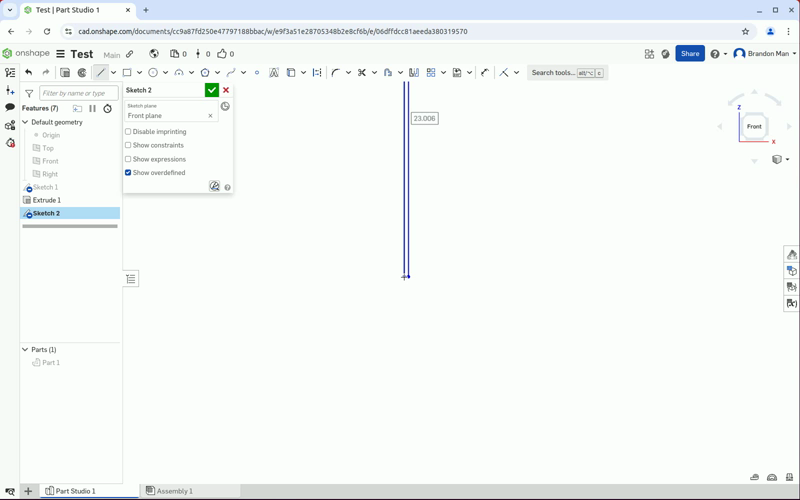
scroll(-6)
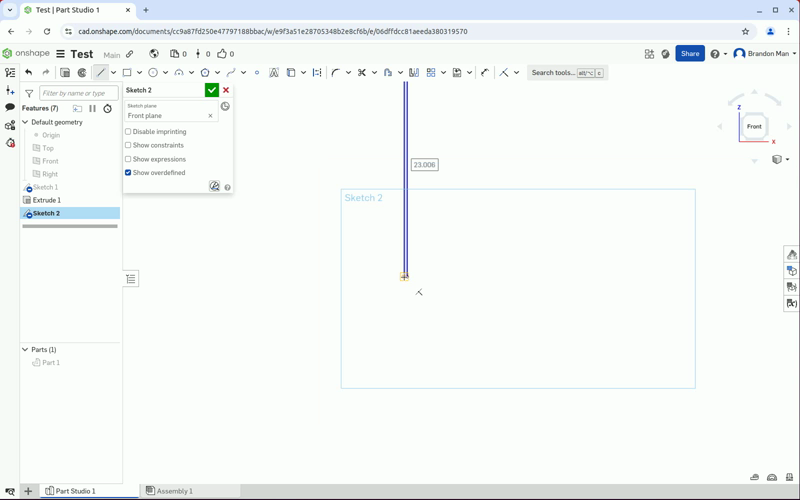
scroll(-6)
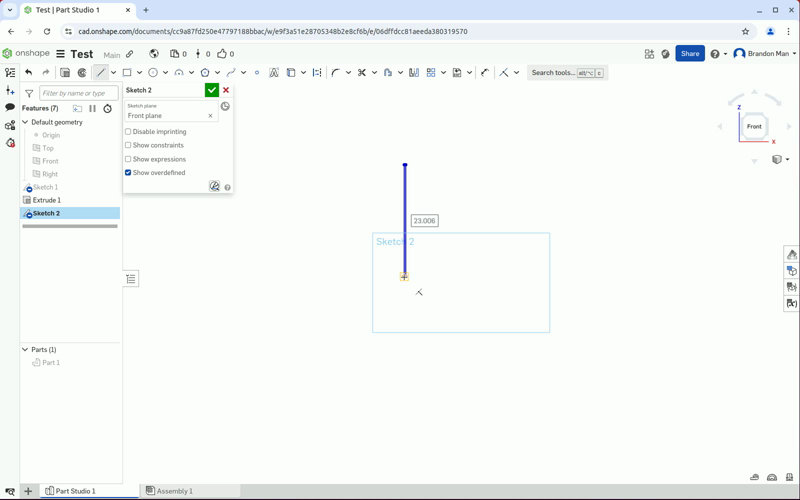
key(esc)
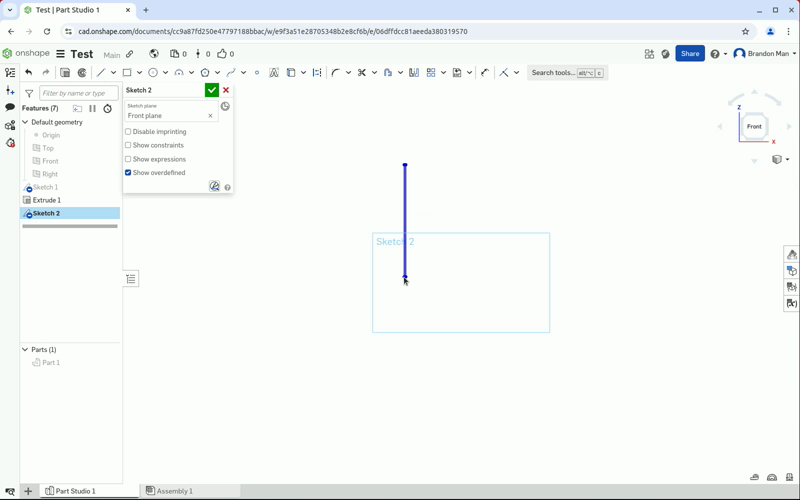
mouse_move(405, 249)
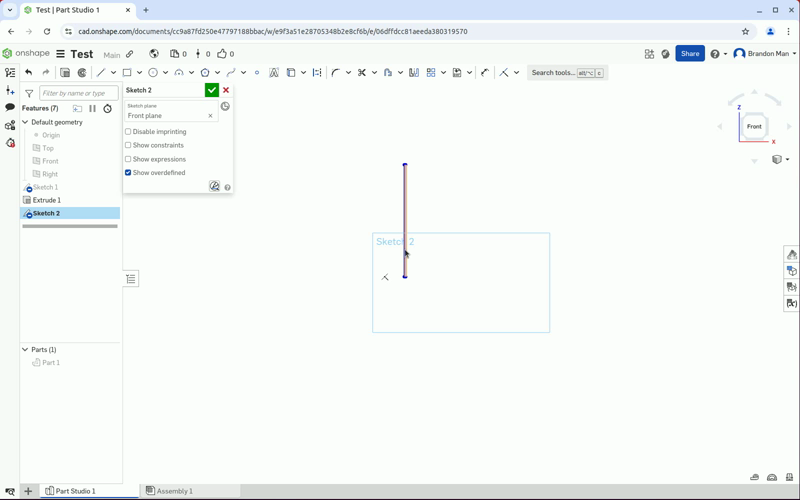
scroll(6)
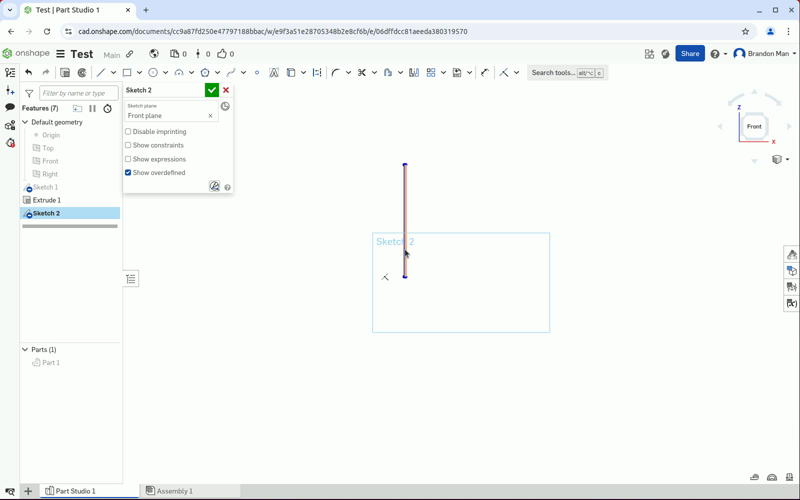
scroll(6)
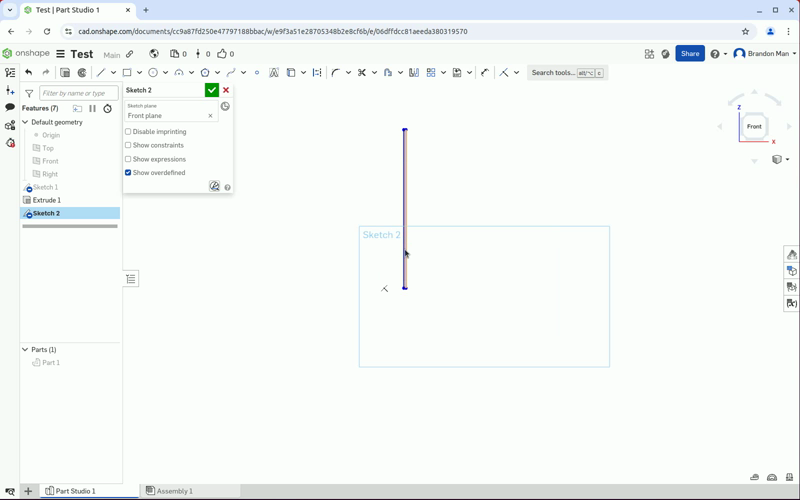
scroll(6)
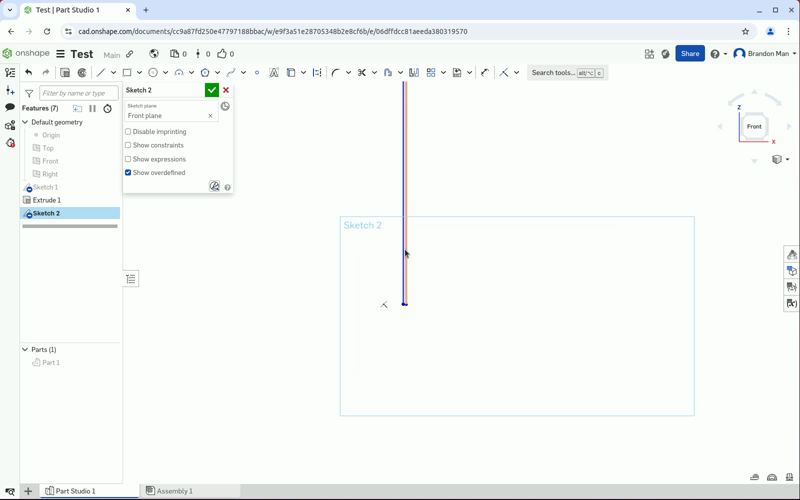
scroll(6)
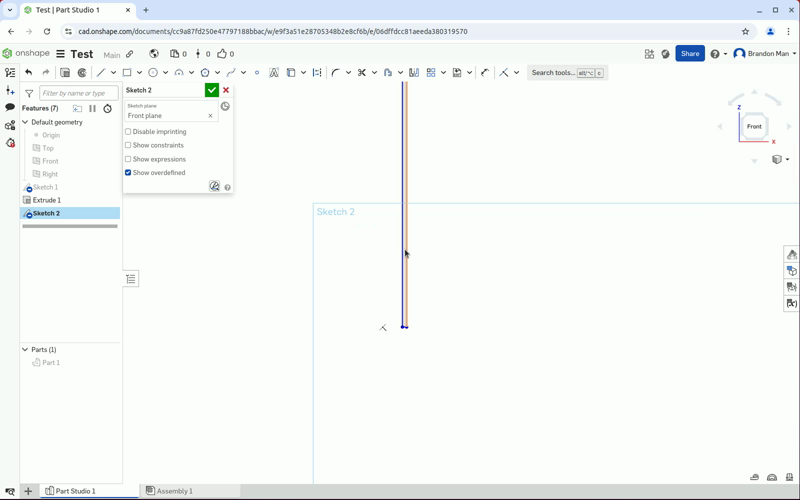
scroll(6)
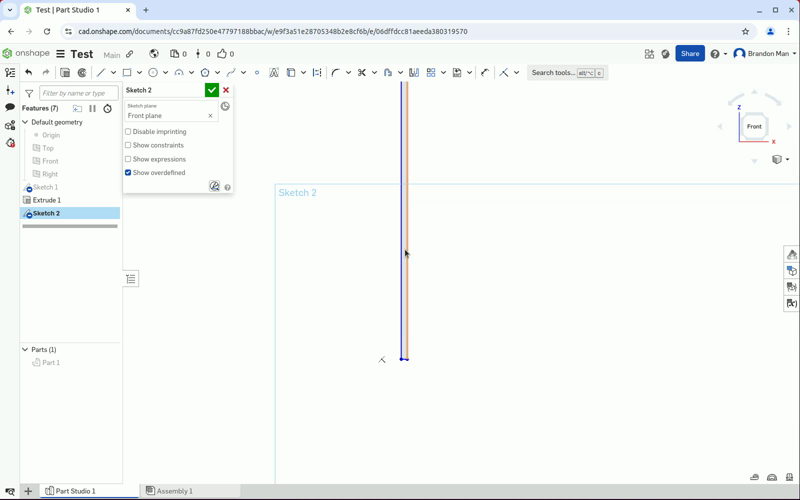
scroll(6)
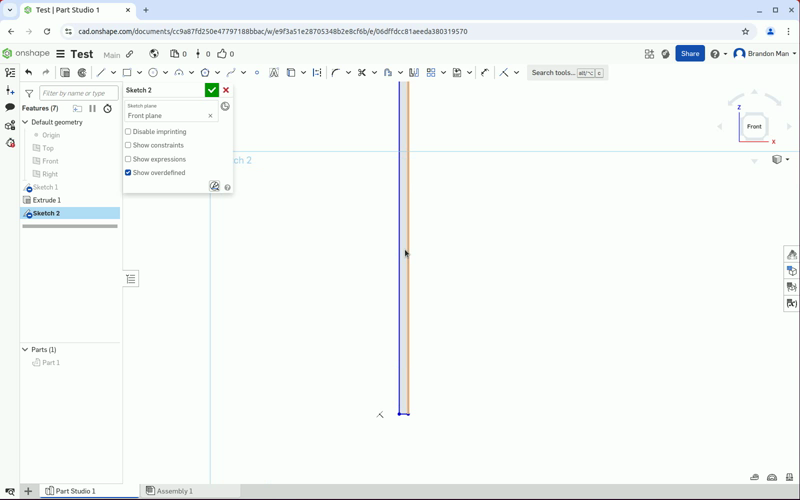
scroll(6)
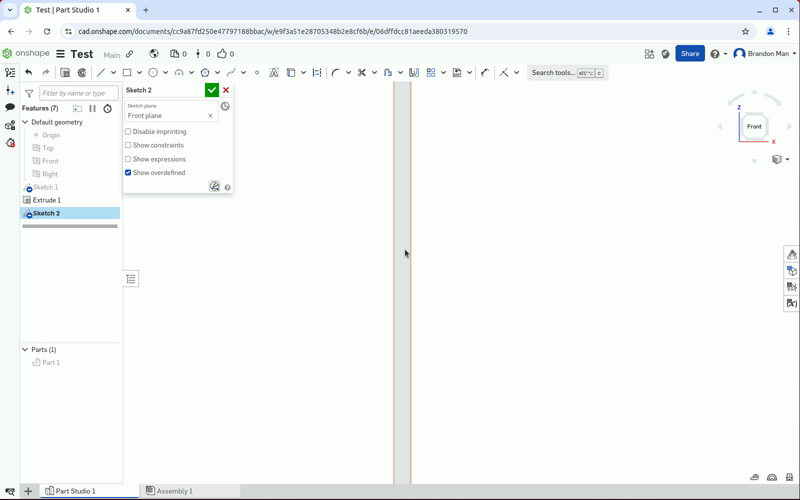
click(405, 249)
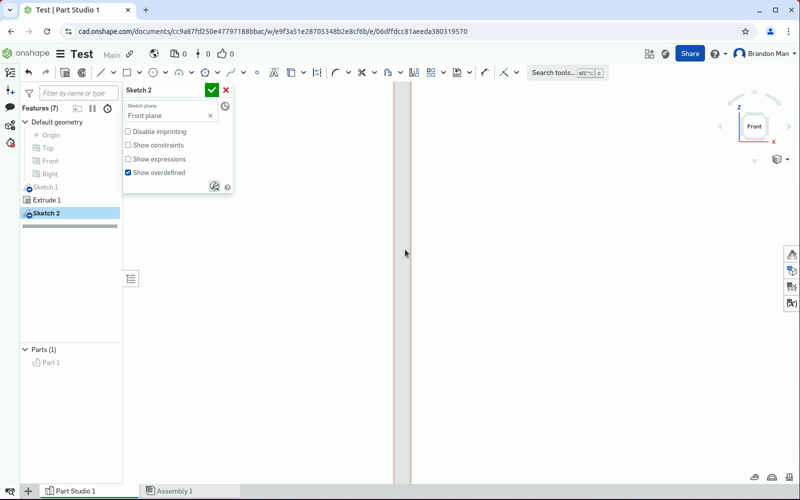
scroll(-6)
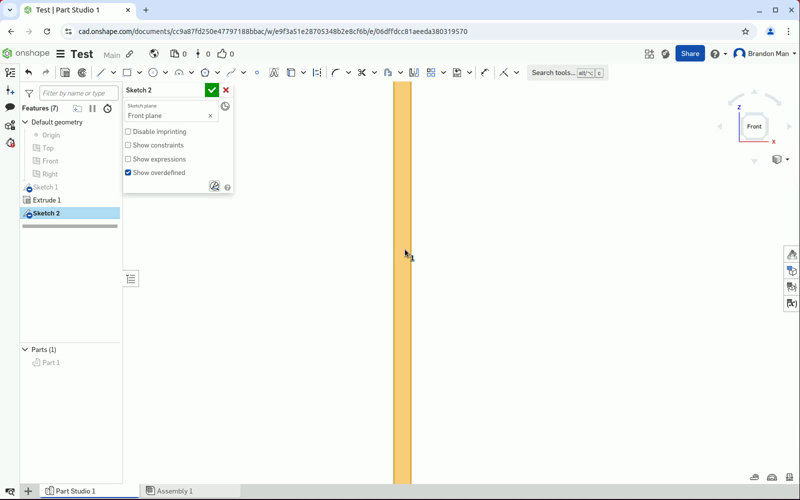
scroll(-6)
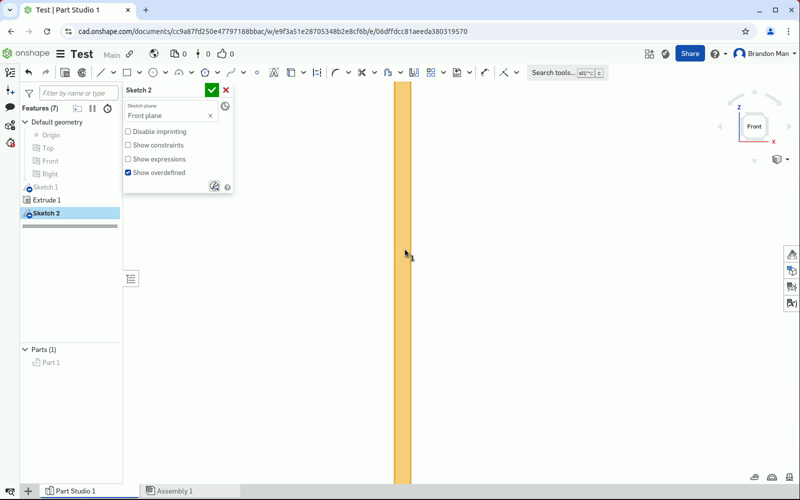
scroll(-6)
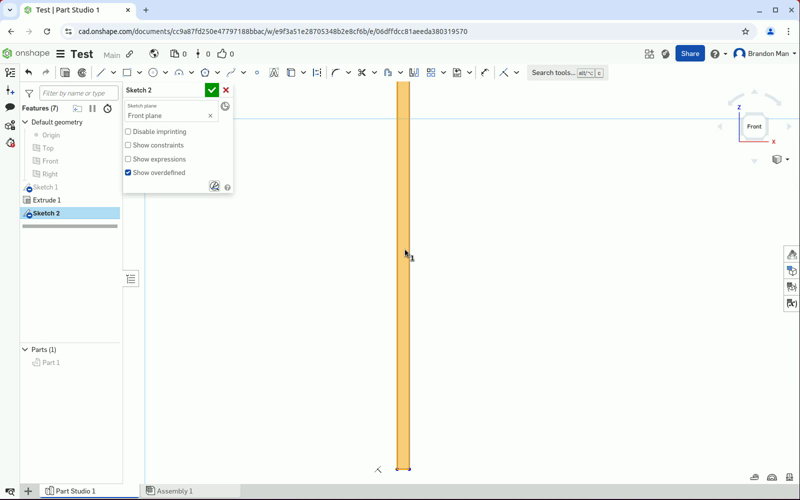
scroll(-6)
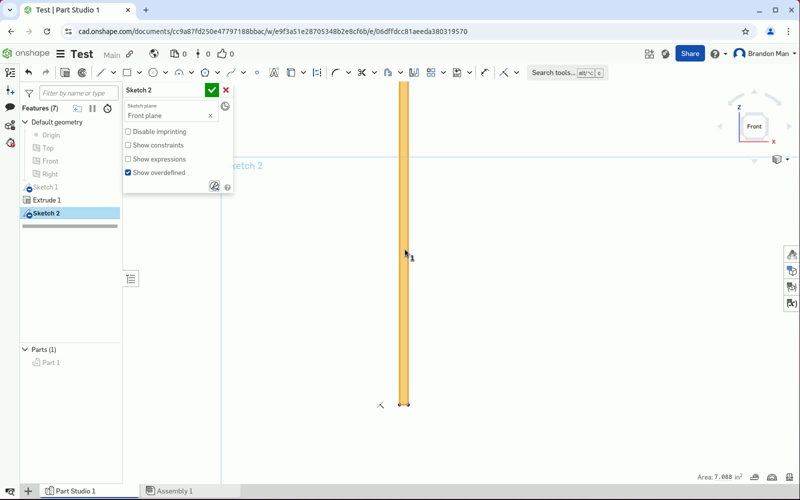
scroll(-6)
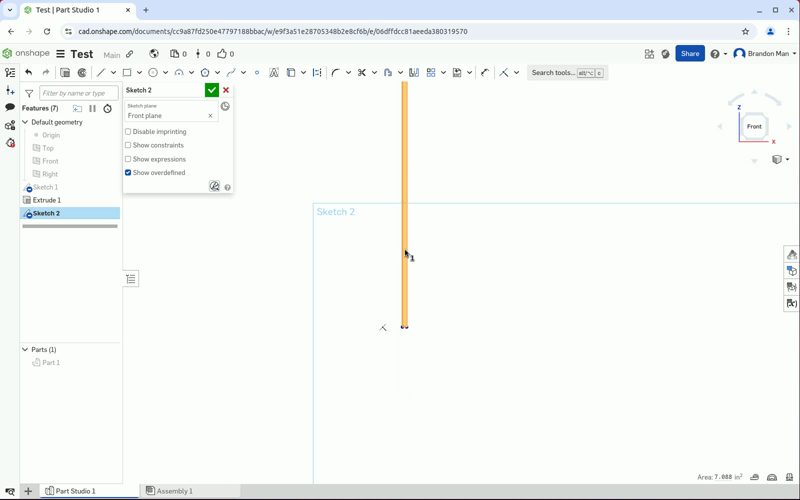
scroll(-6)
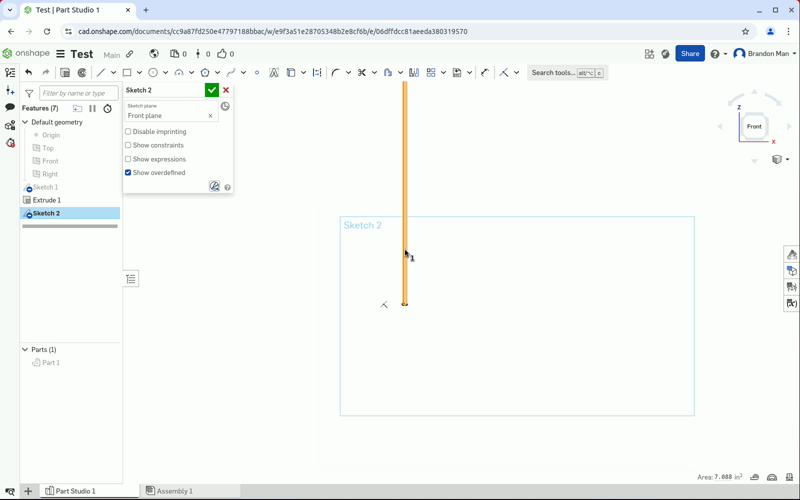
scroll(-6)
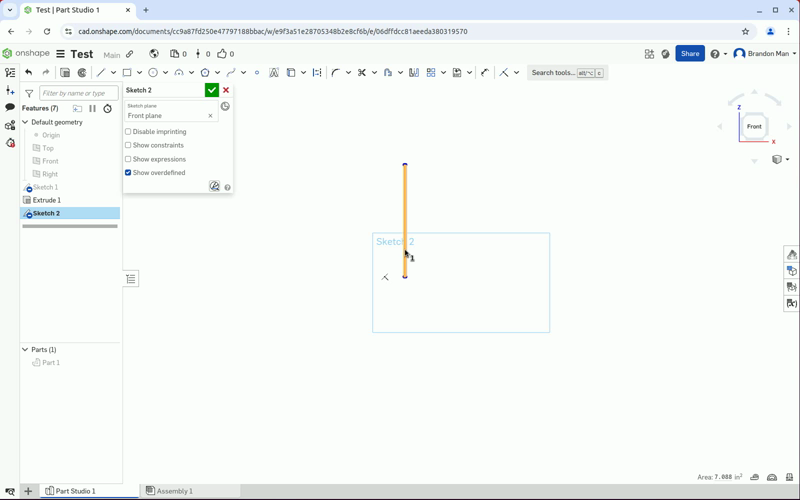
mouse_move(73, 352)
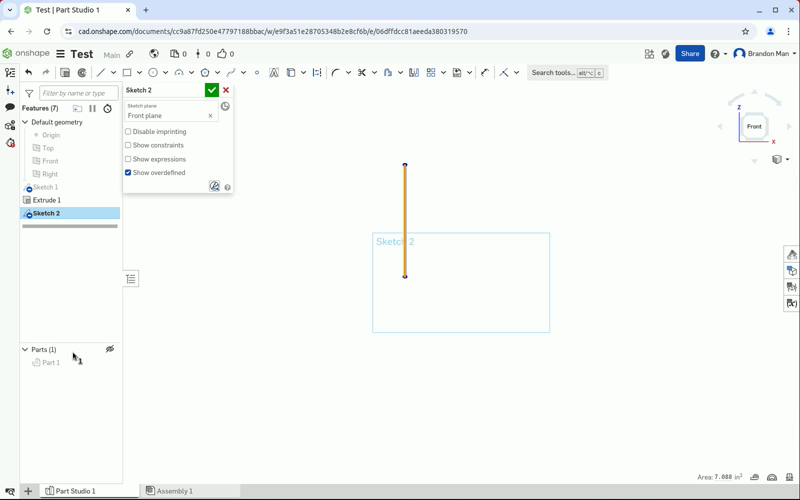
key(shift+y)
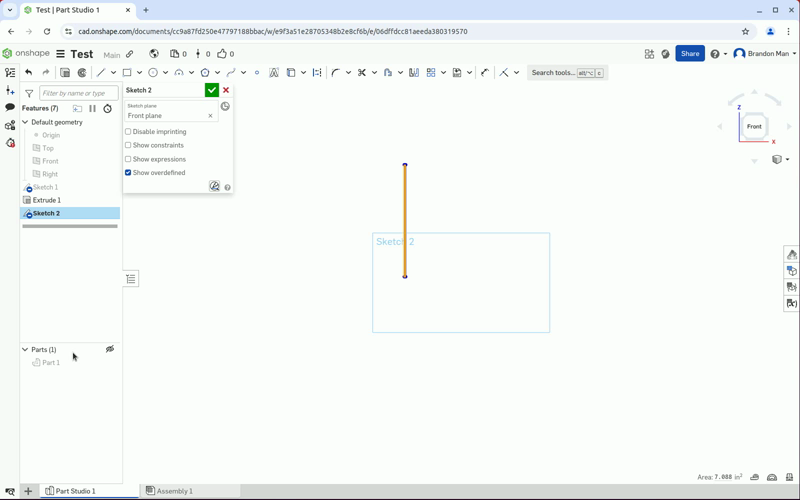
key(shift+e)
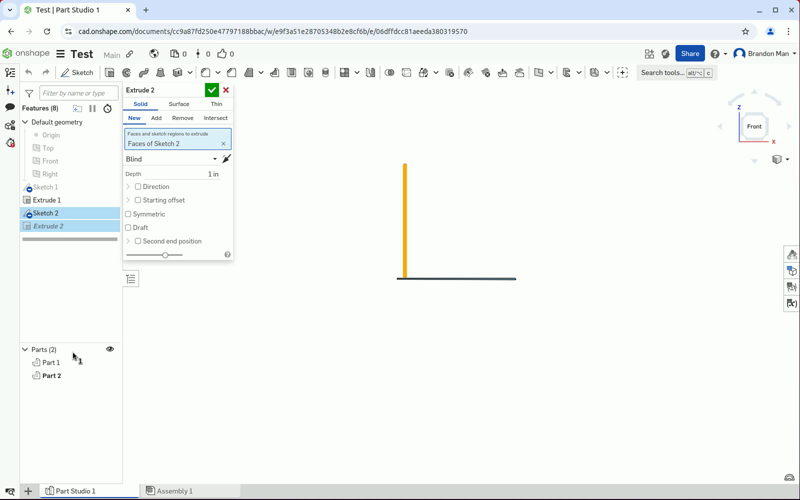
mouse_move(143, 106)
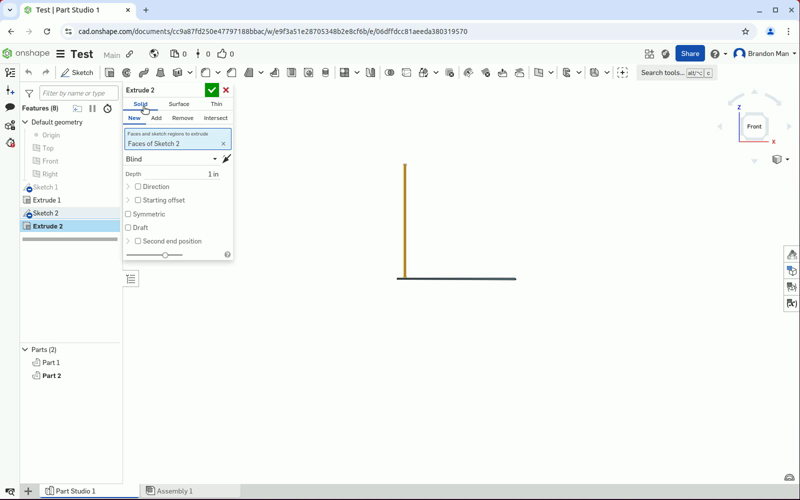
click(143, 106)
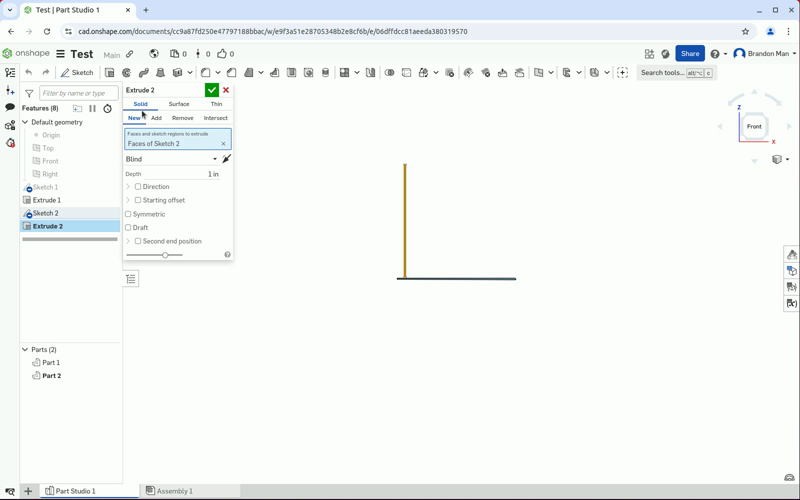
mouse_move(137, 120)
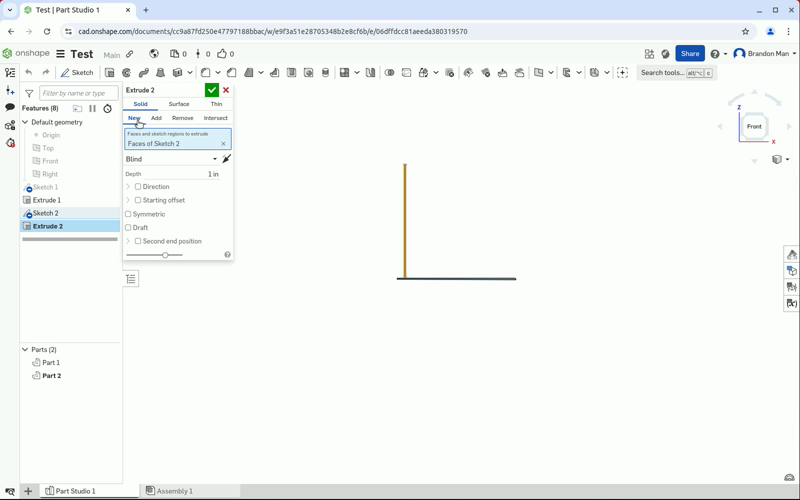
click(137, 120)
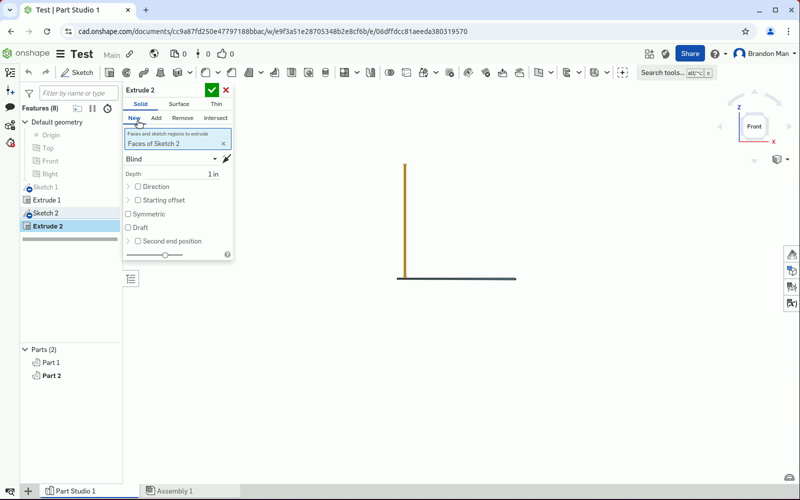
key(tab, 4)
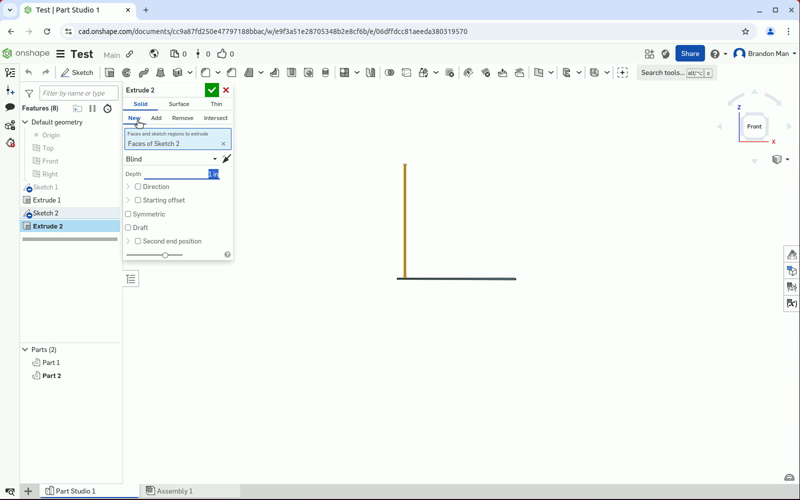
text(6.258)
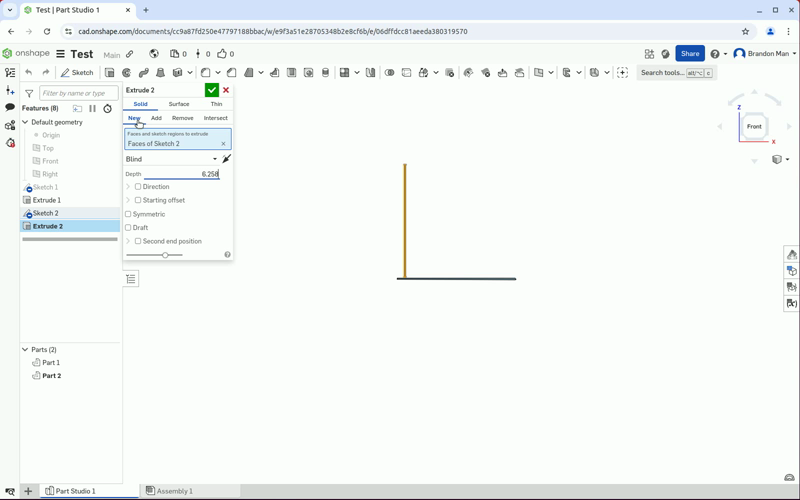
key(enter)
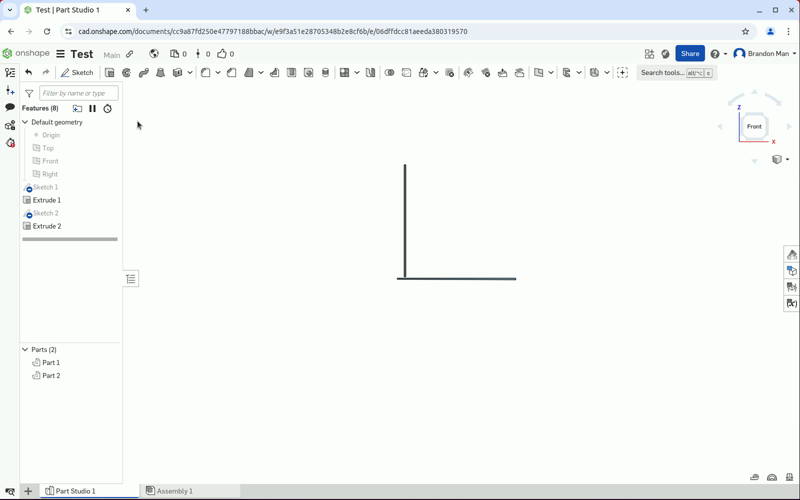
key(shift+h)
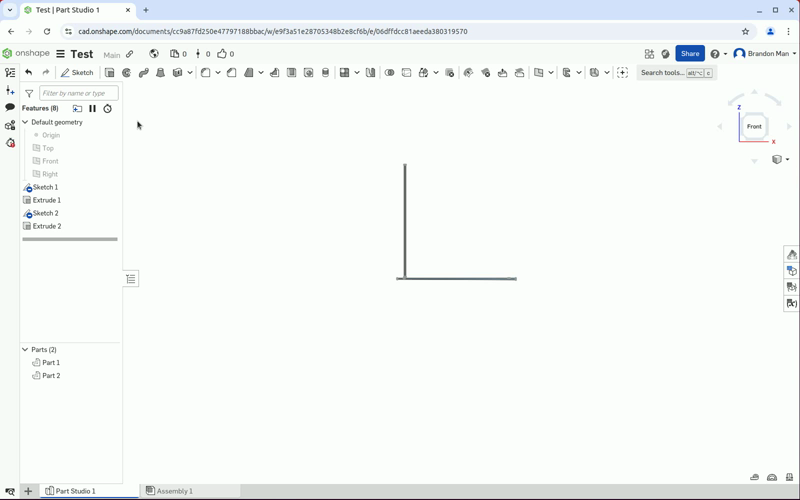
key(shift+h)
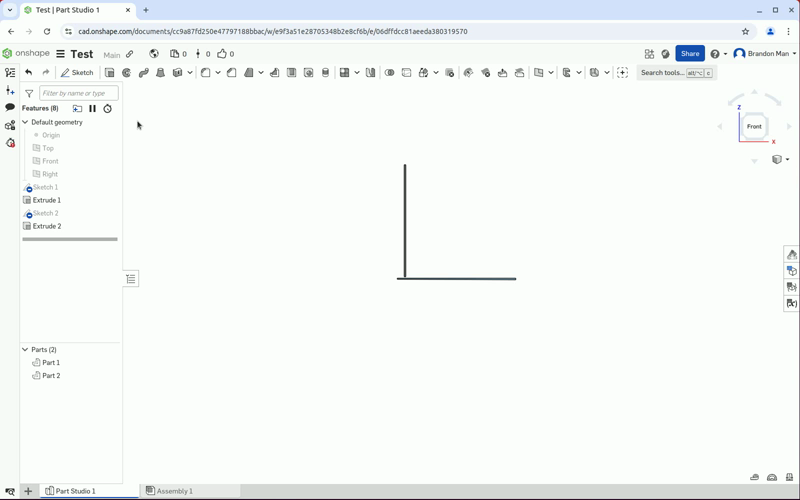
mouse_move(73, 189)
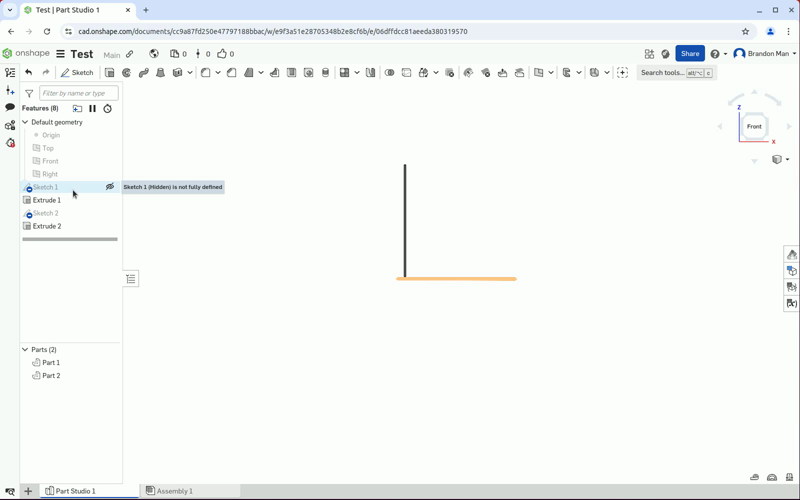
click(73, 189)
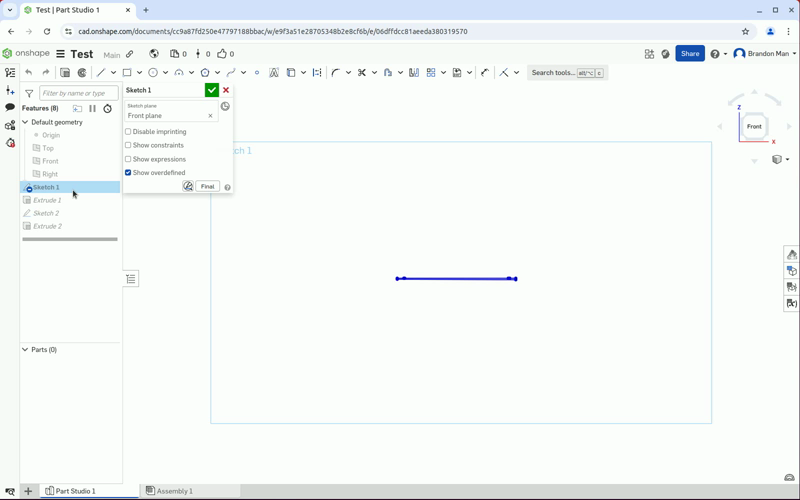
mouse_move(229, 92)
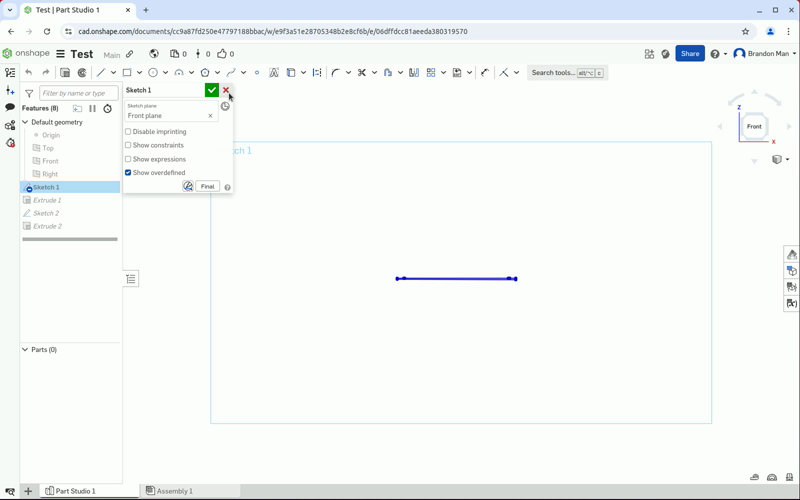
click(229, 92)
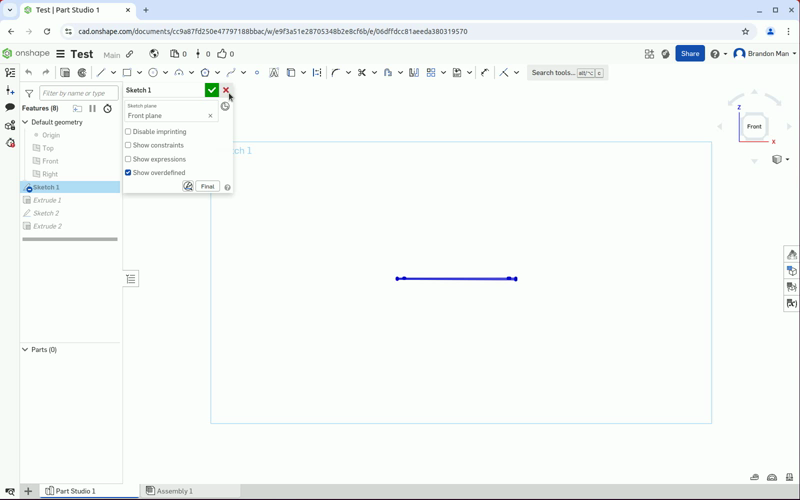
key(shift+s)
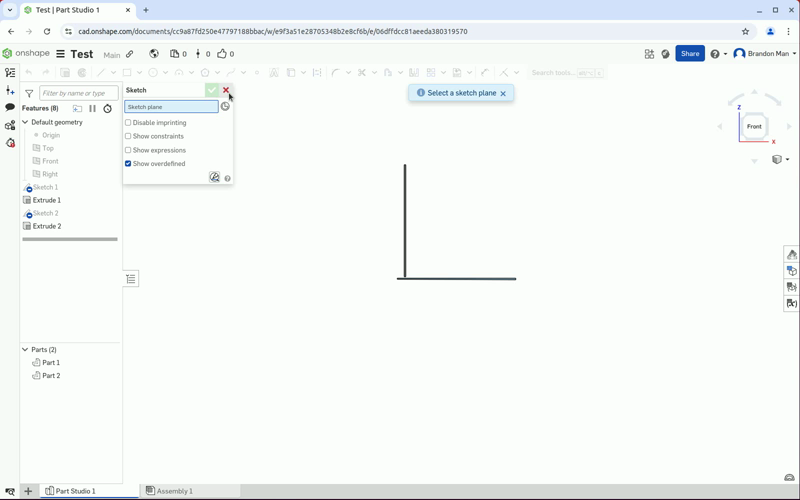
mouse_move(73, 163)
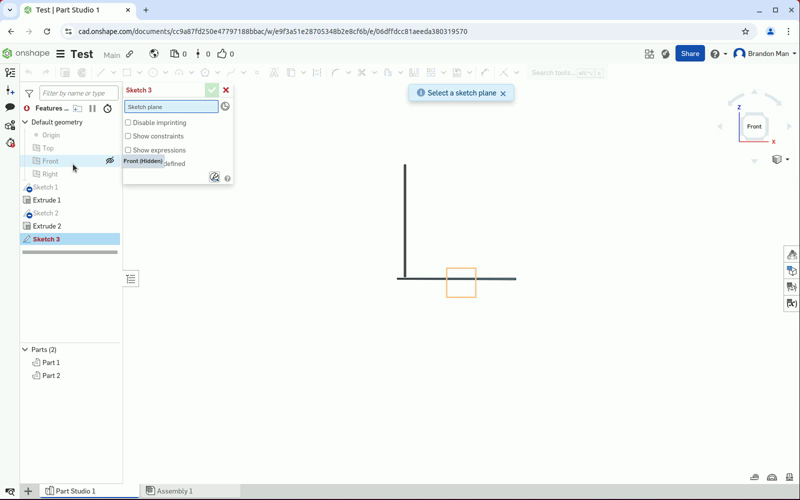
click(73, 163)
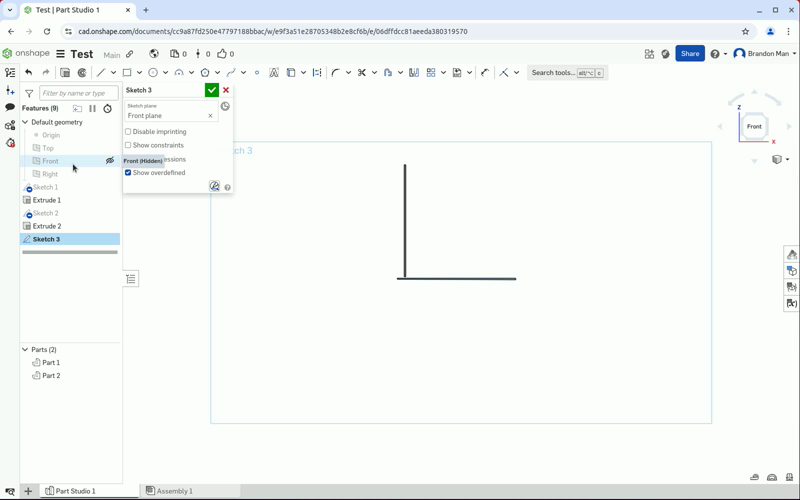
mouse_move(73, 352)
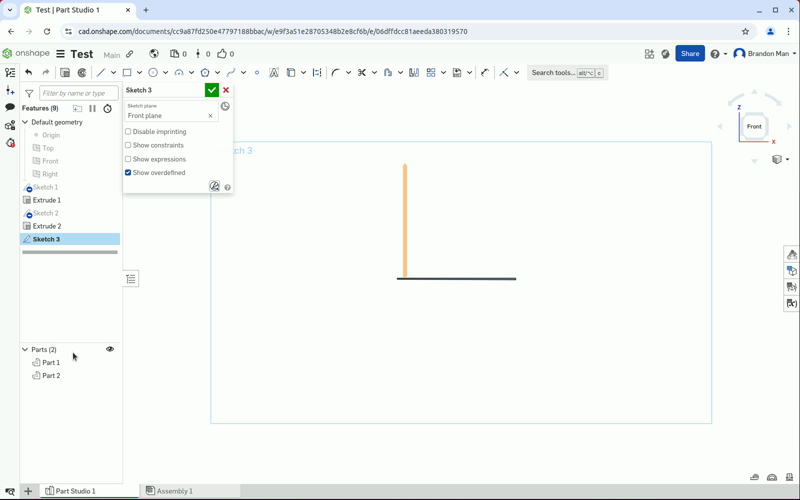
key(y)
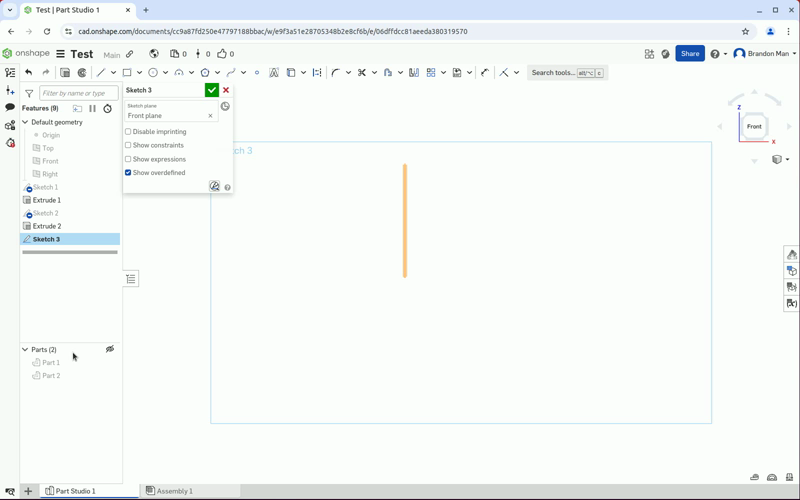
key(l)
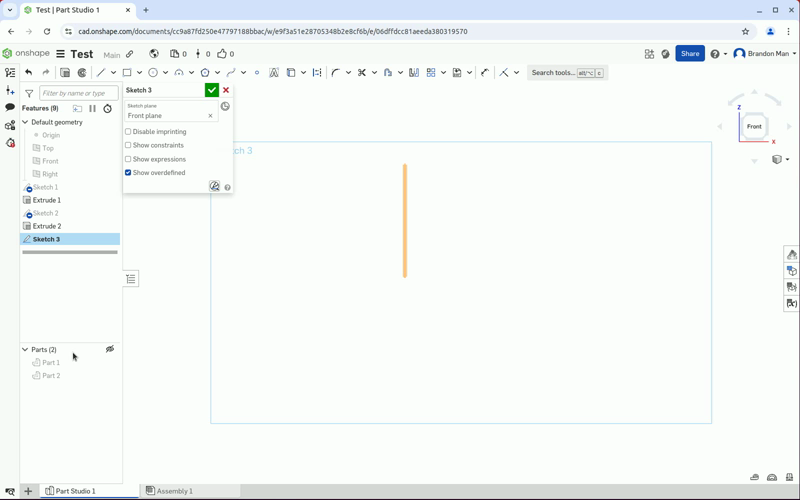
key_down(shift)
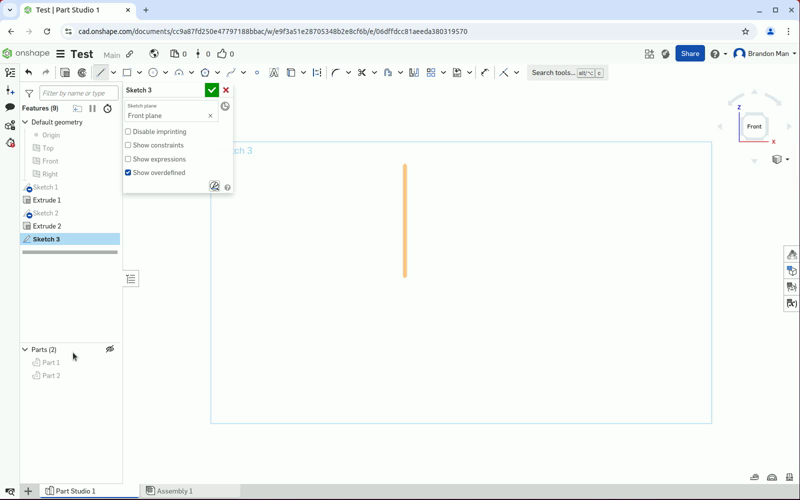
mouse_move(508, 276)
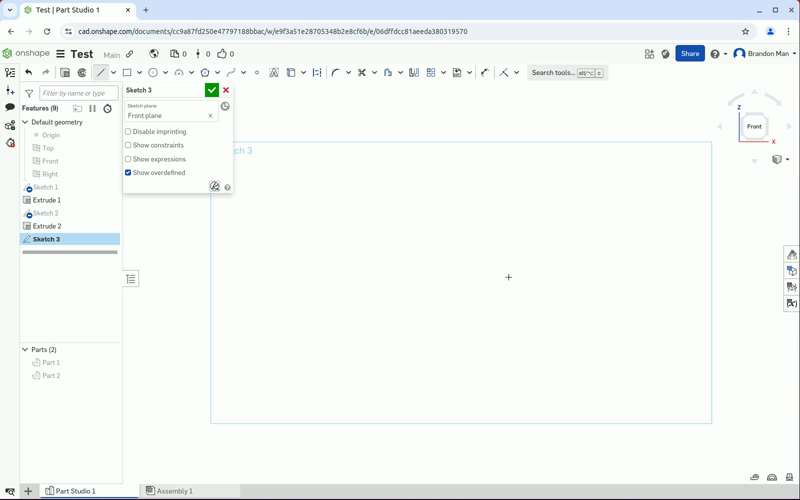
click(508, 276)
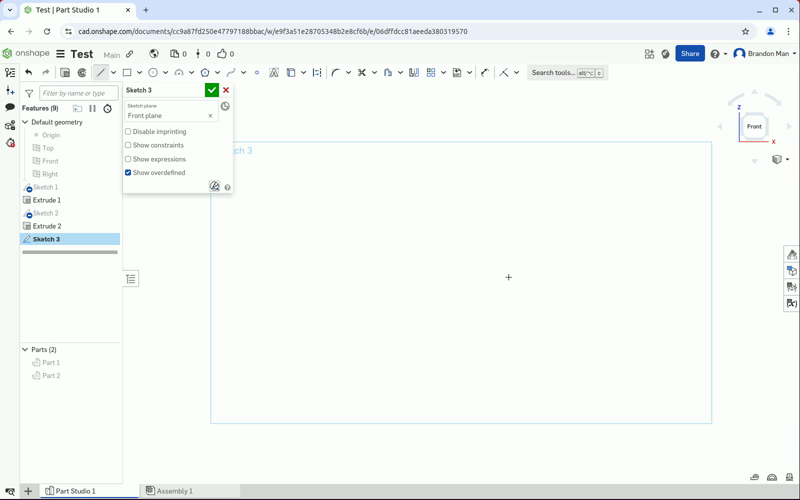
key_up(shift)
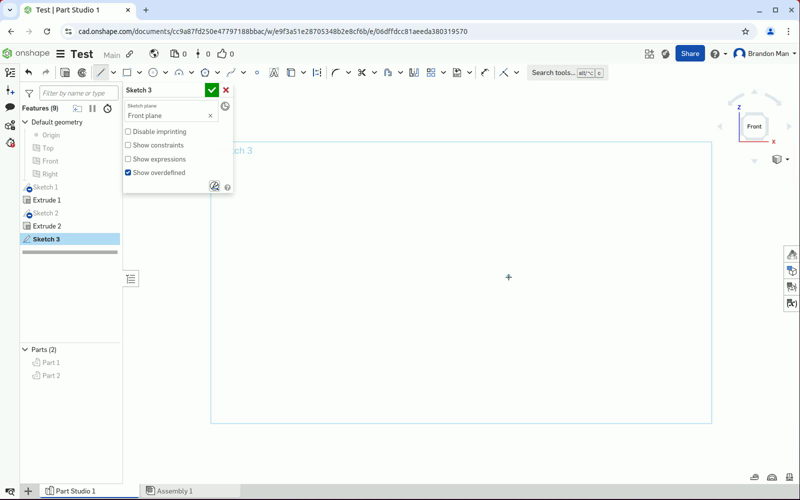
key_down(shift)
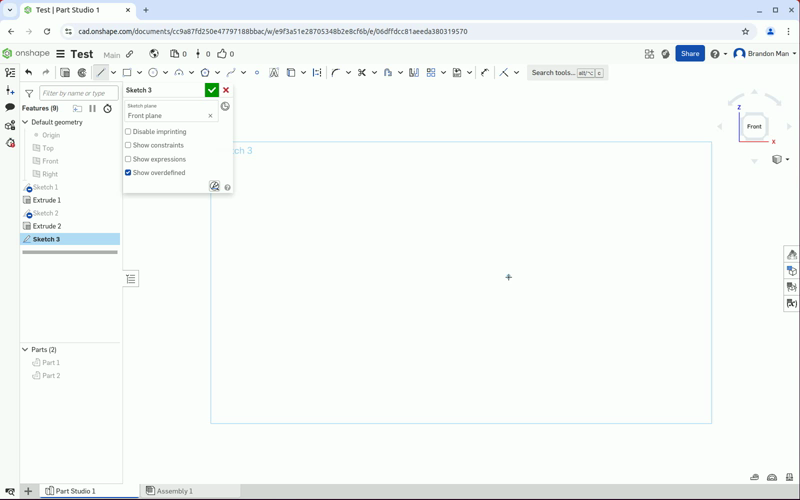
mouse_move(538, 276)
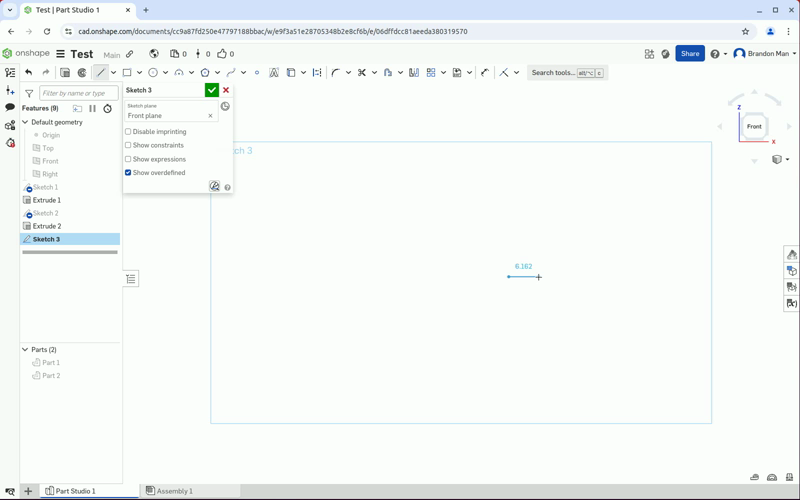
mouse_move(510, 276)
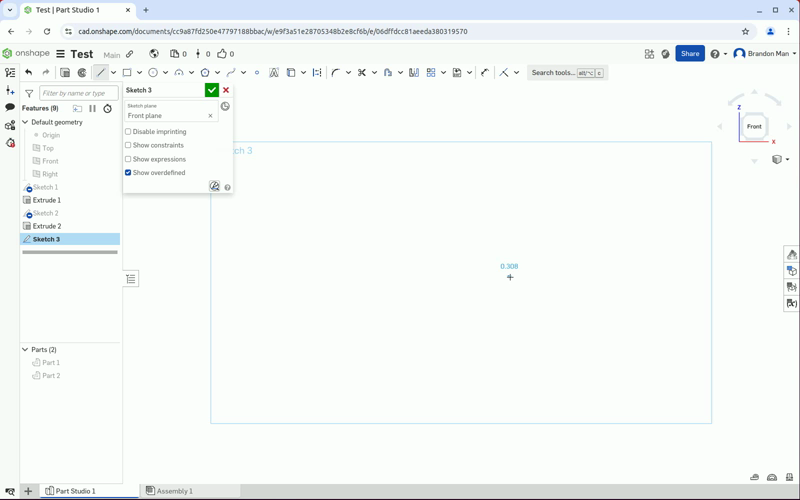
scroll(6)
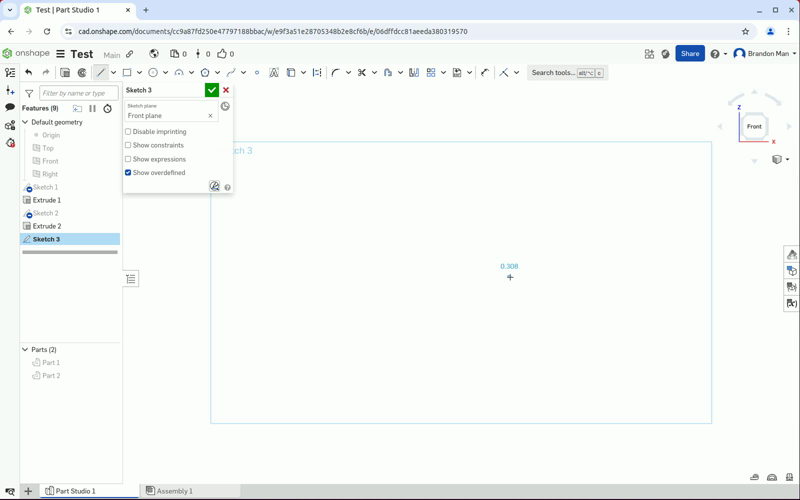
scroll(6)
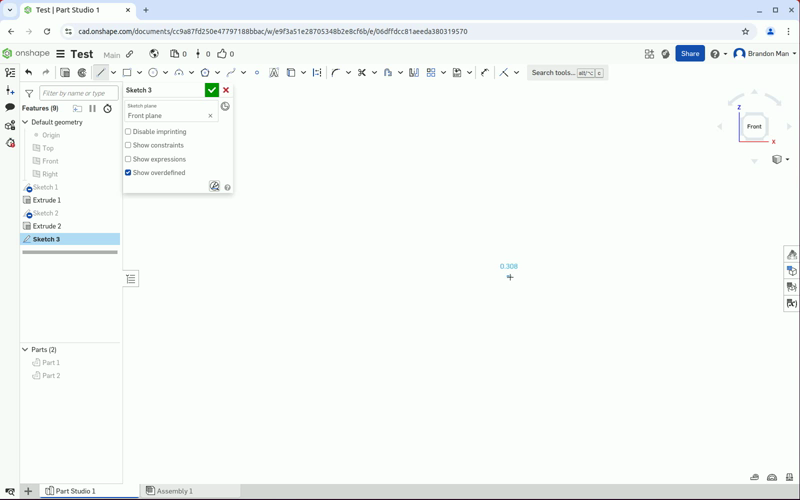
scroll(6)
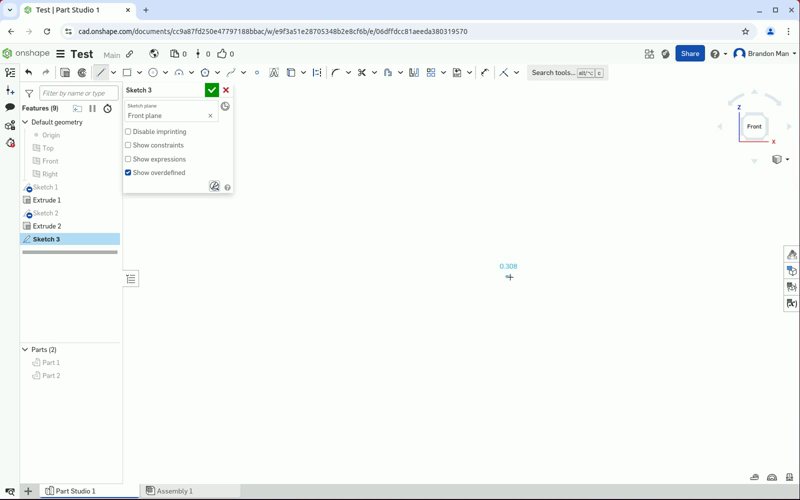
scroll(6)
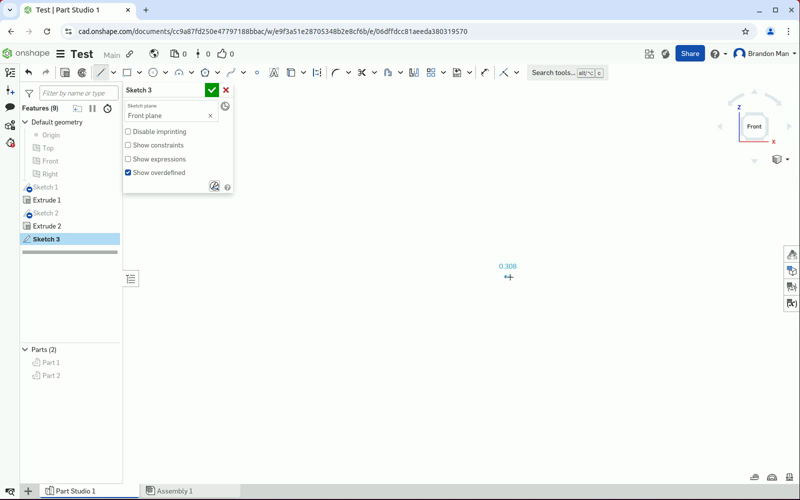
scroll(6)
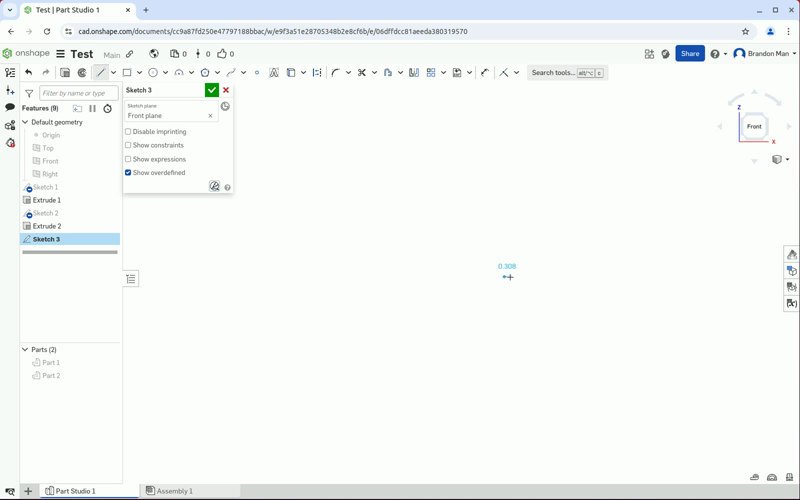
scroll(6)
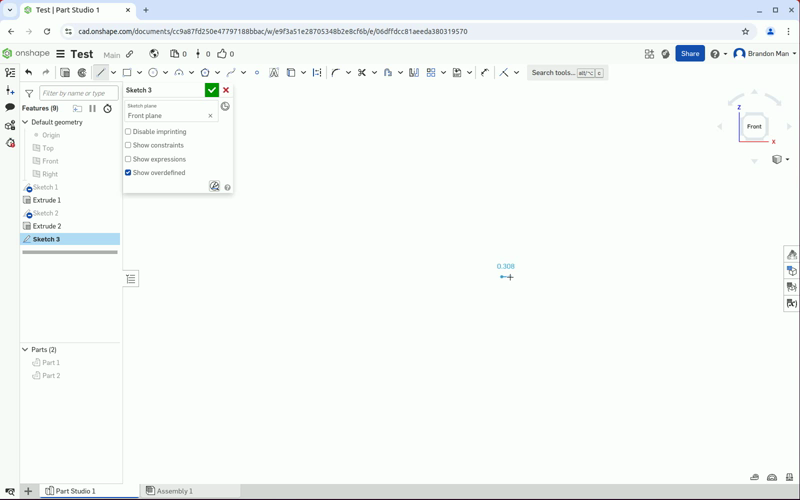
scroll(6)
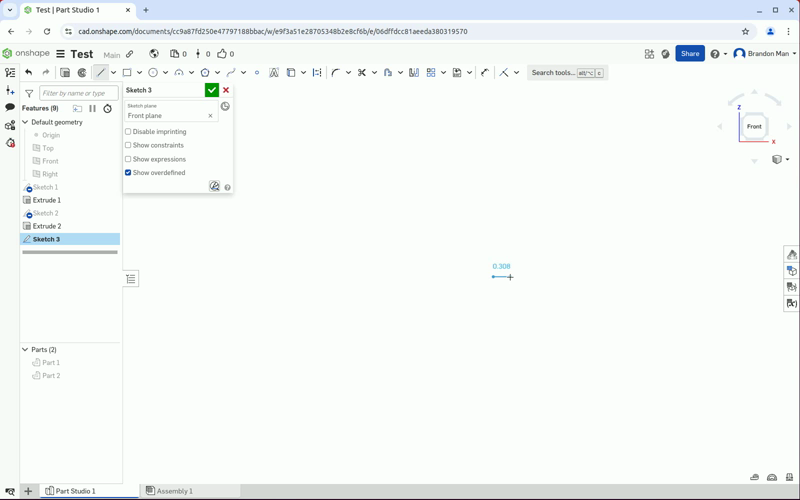
click(510, 276)
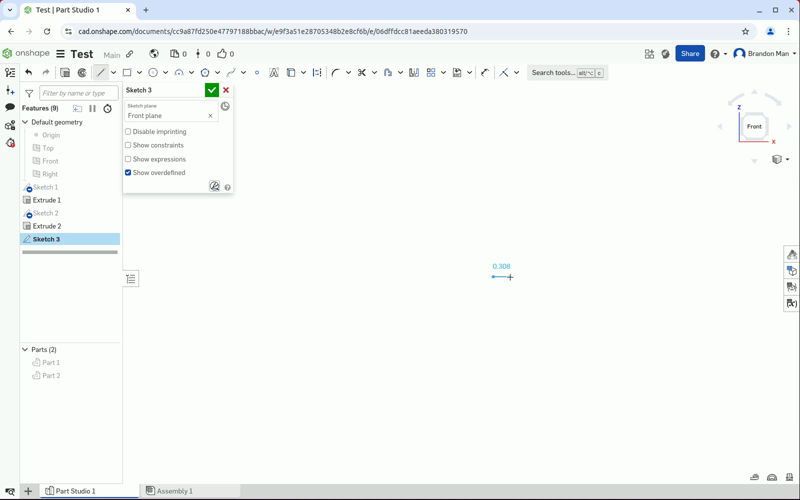
scroll(-6)
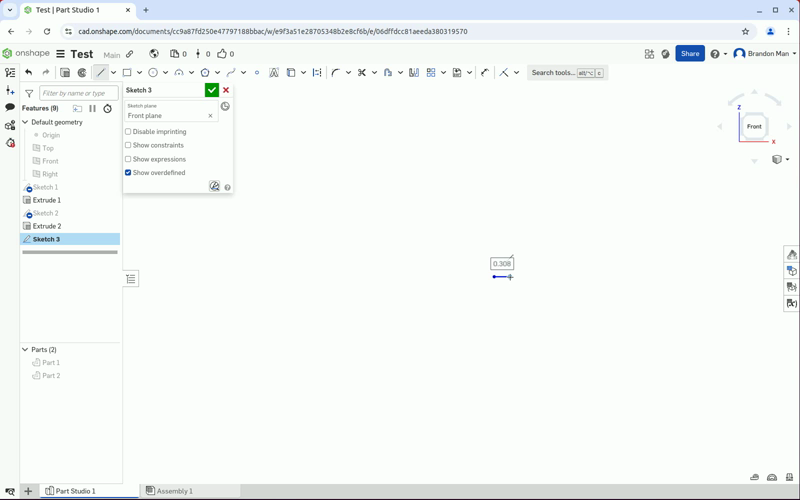
scroll(-6)
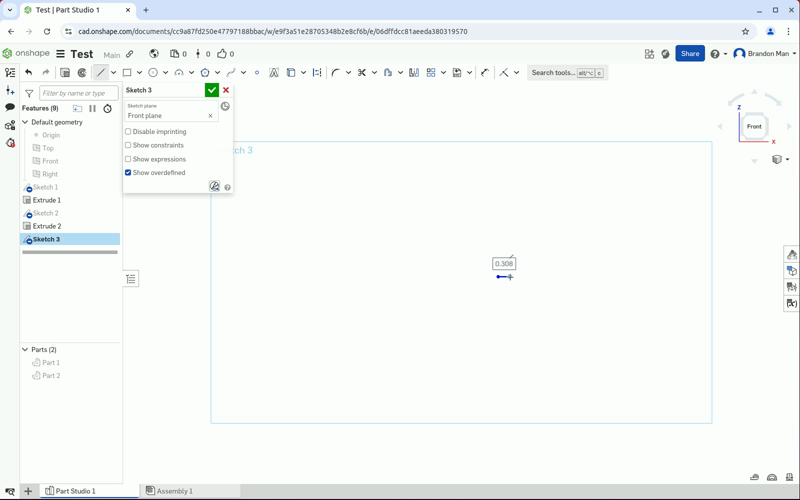
scroll(-6)
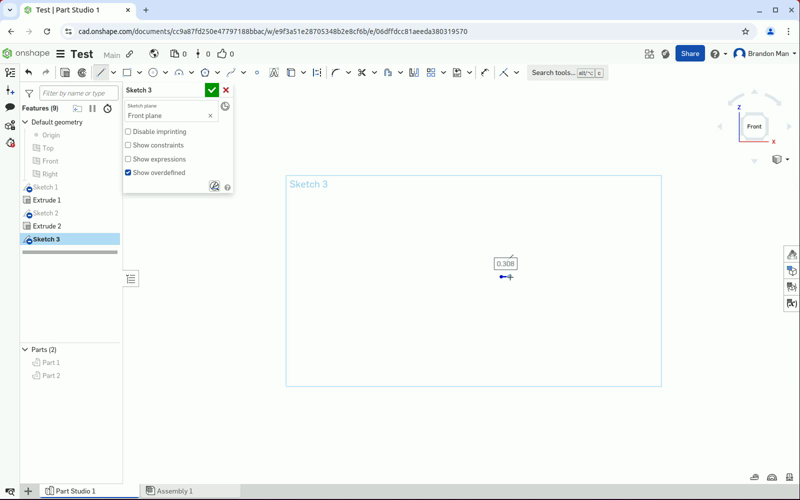
scroll(-6)
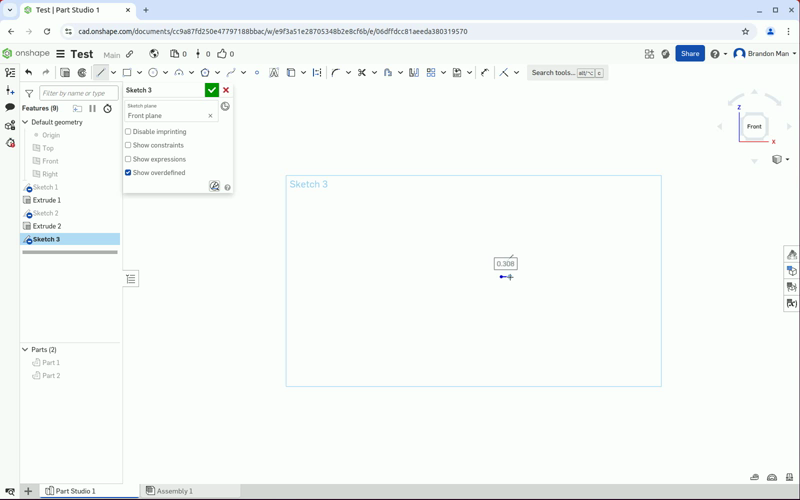
scroll(-6)
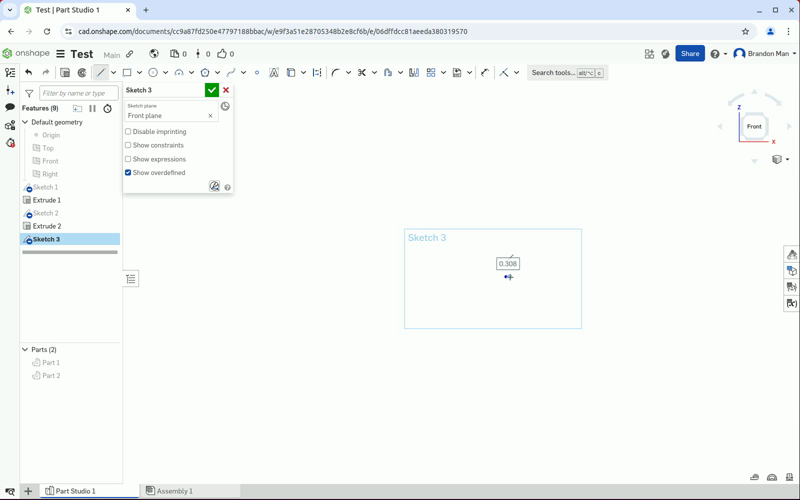
scroll(-6)
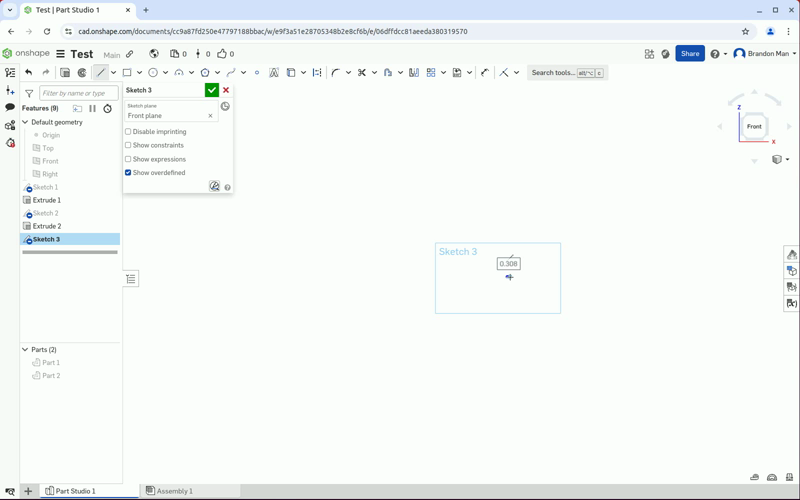
scroll(-6)
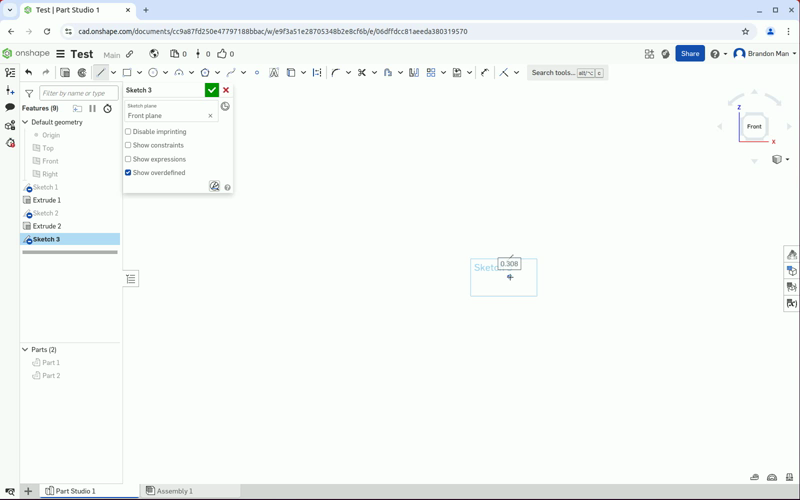
key_up(shift)
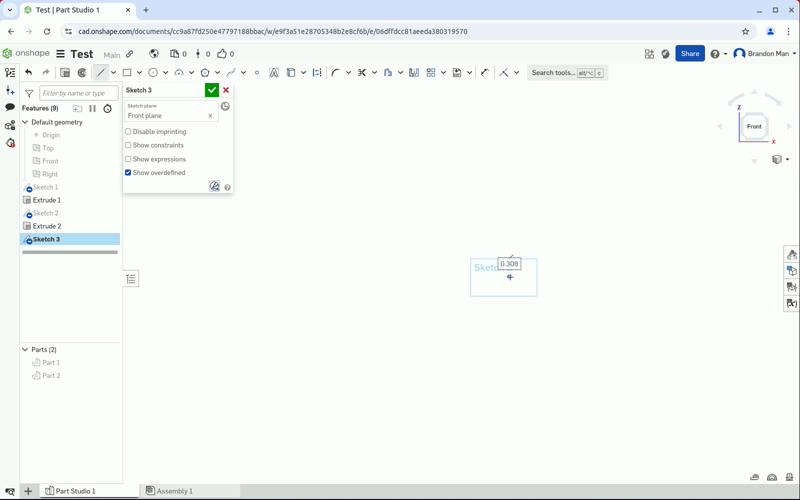
key_down(shift)
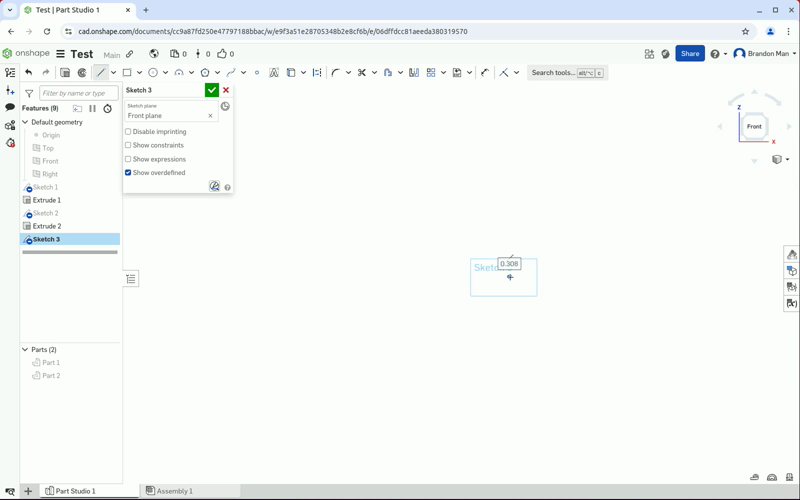
mouse_move(510, 164)
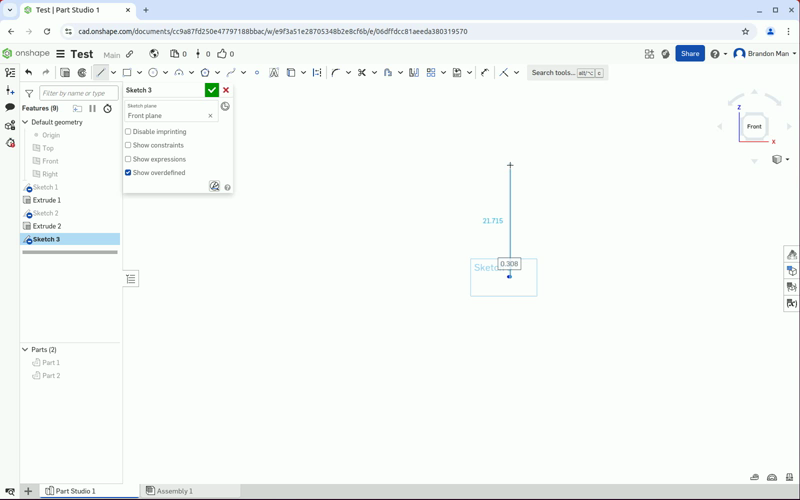
click(510, 164)
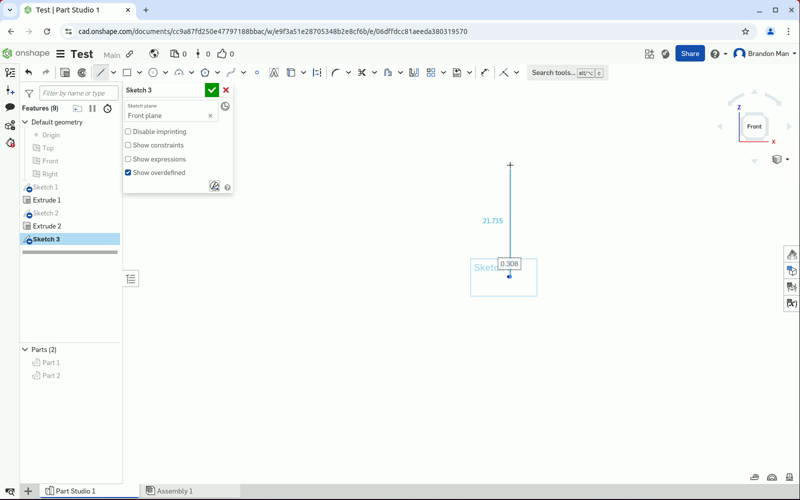
key_up(shift)
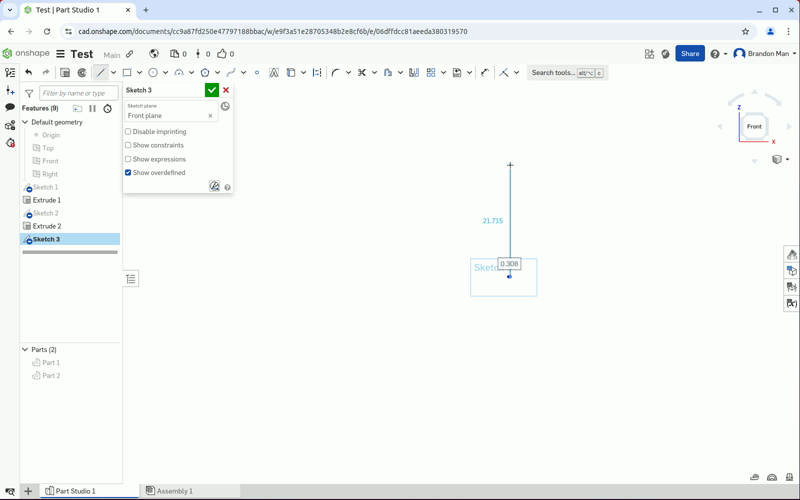
key_down(shift)
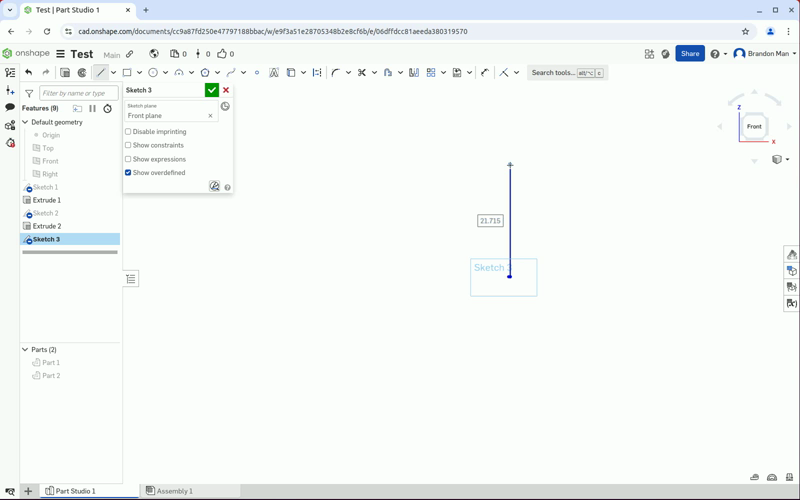
mouse_move(540, 164)
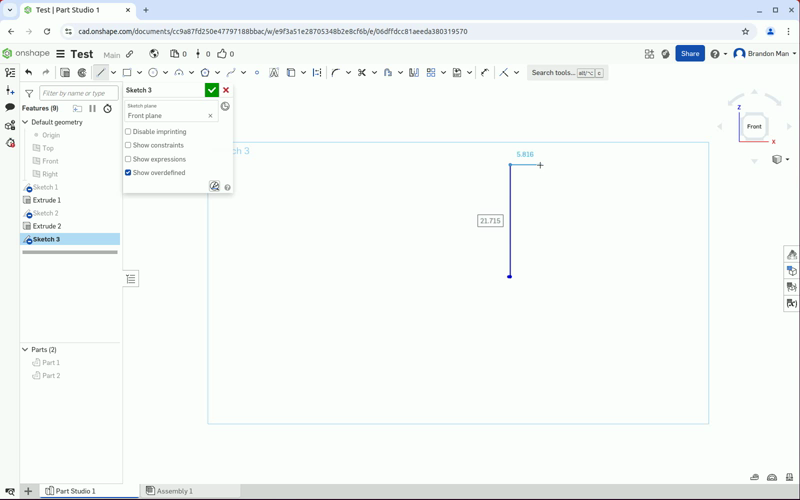
mouse_move(508, 164)
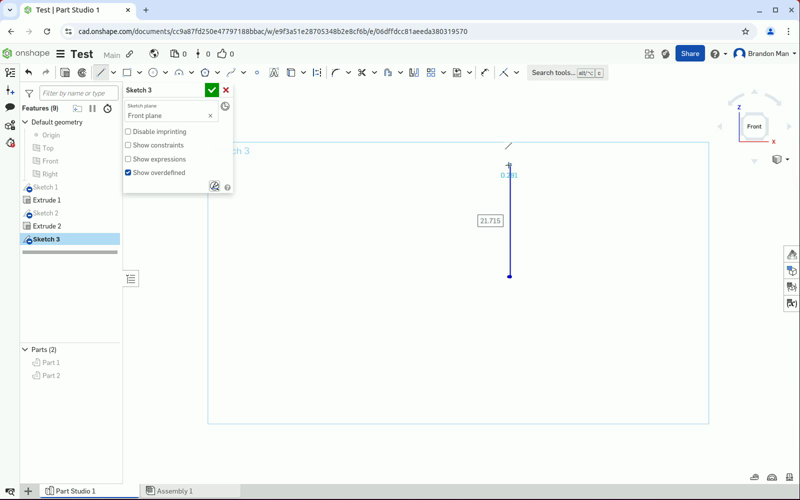
scroll(6)
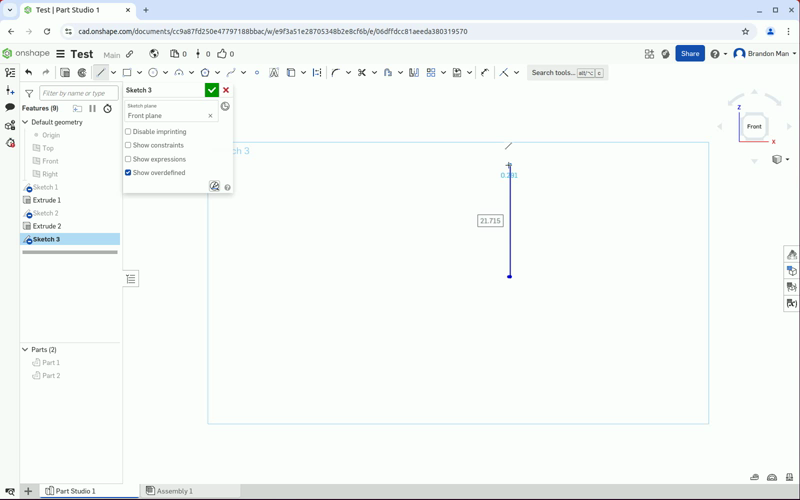
scroll(6)
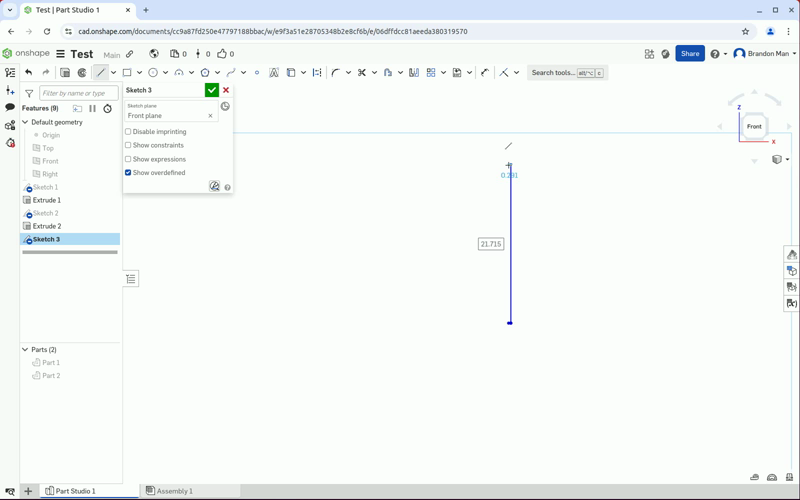
scroll(6)
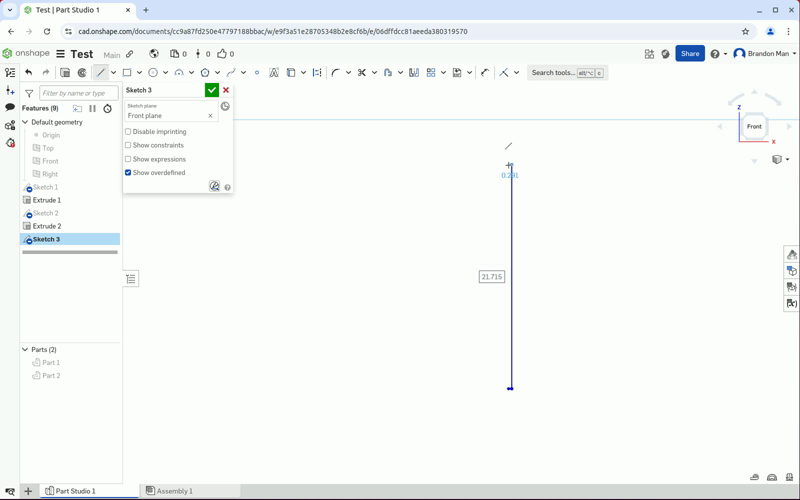
scroll(6)
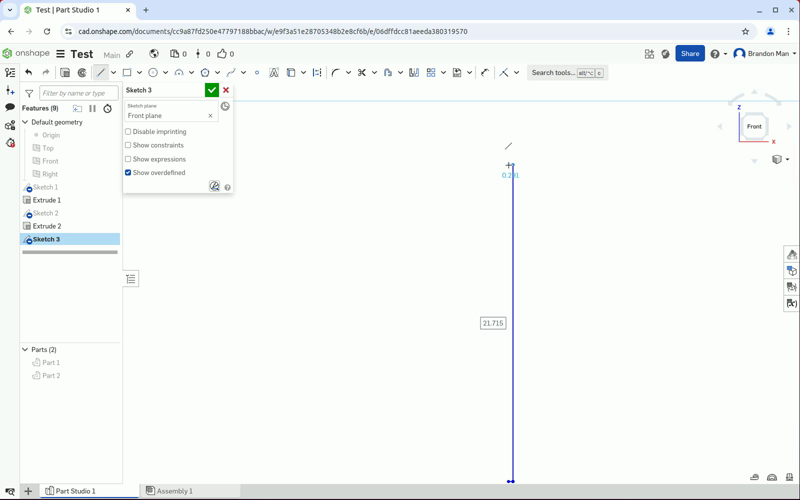
scroll(6)
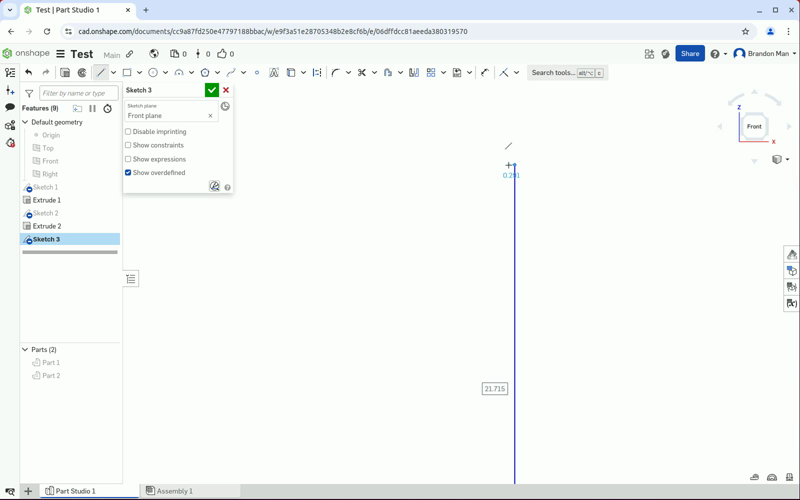
scroll(6)
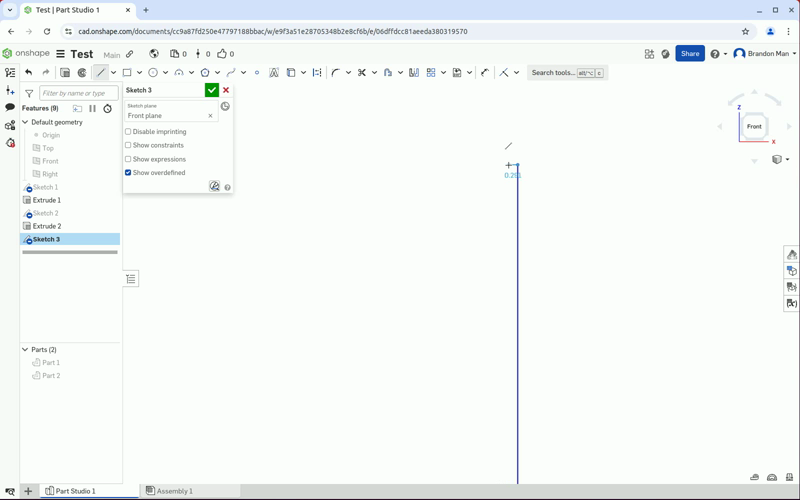
scroll(6)
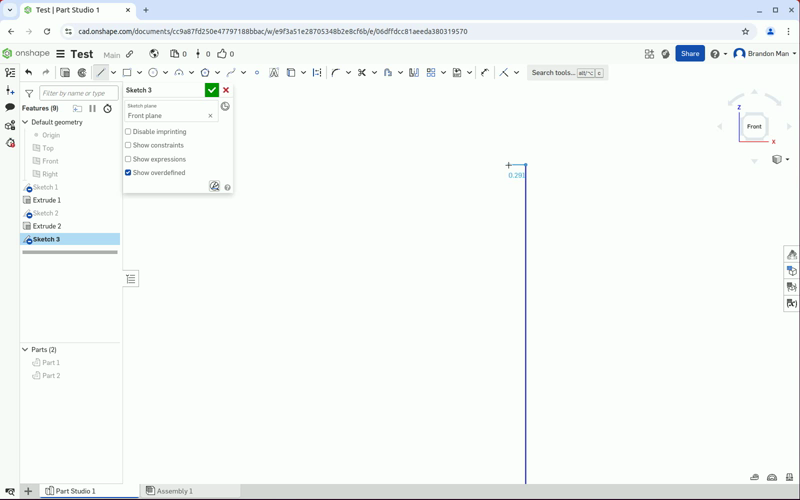
click(508, 164)
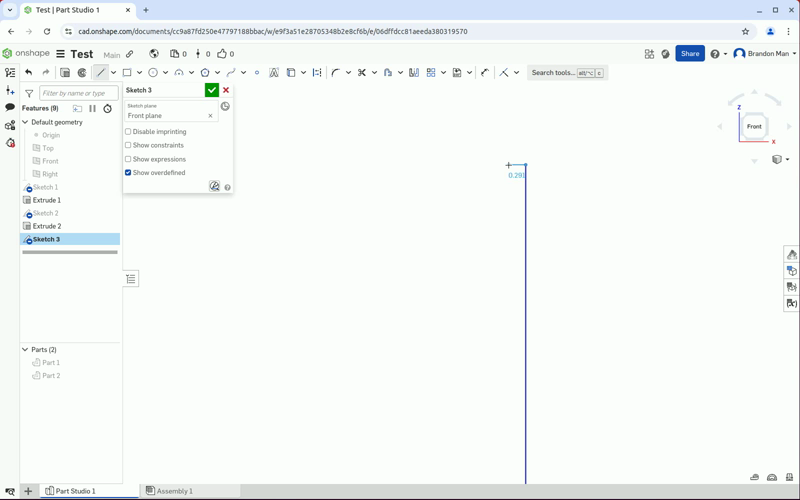
scroll(-6)
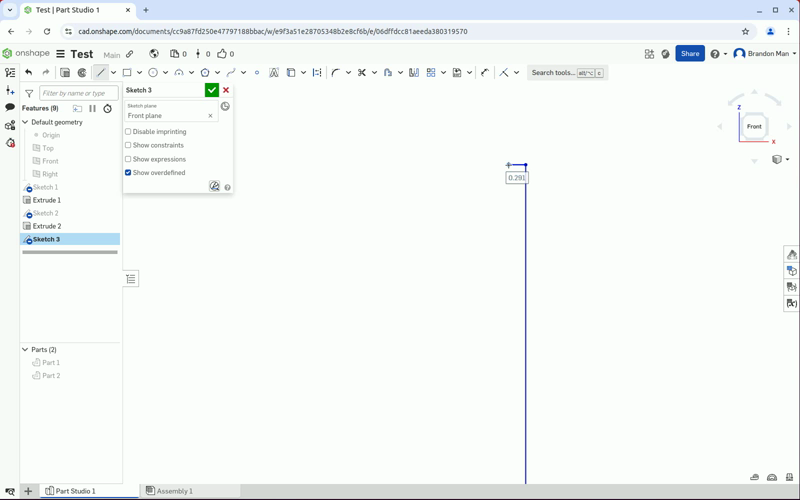
scroll(-6)
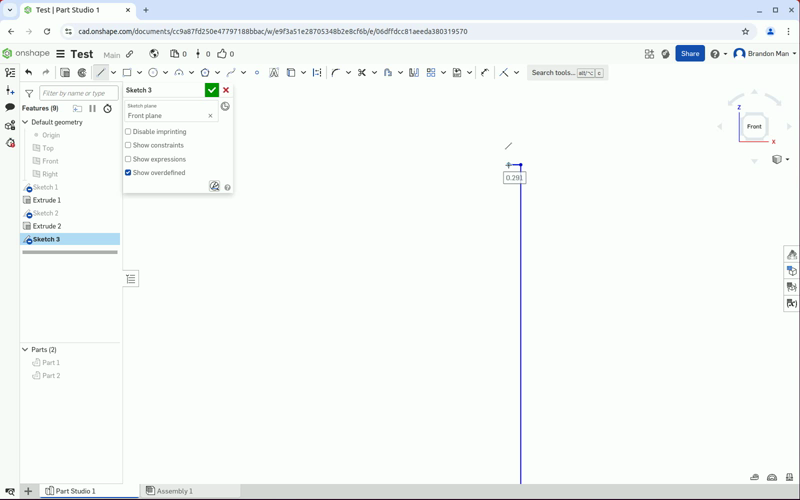
scroll(-6)
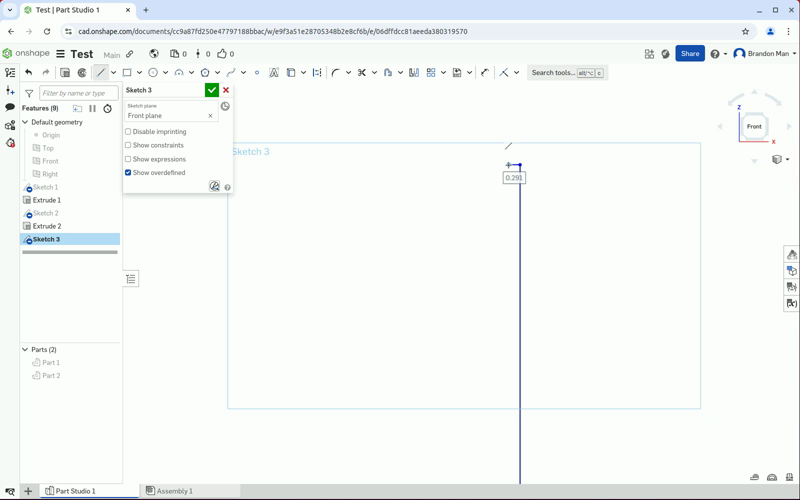
scroll(-6)
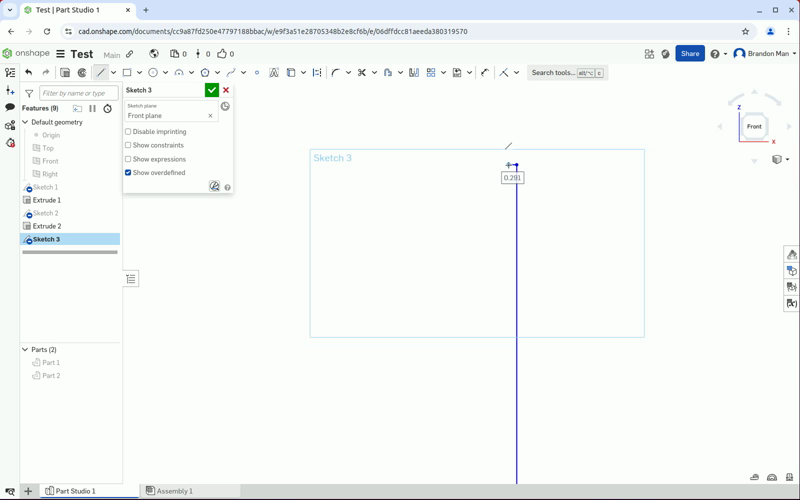
scroll(-6)
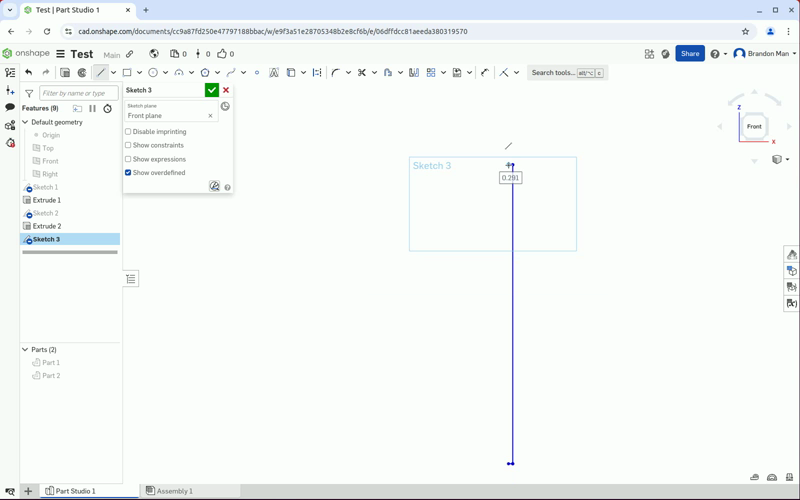
scroll(-6)
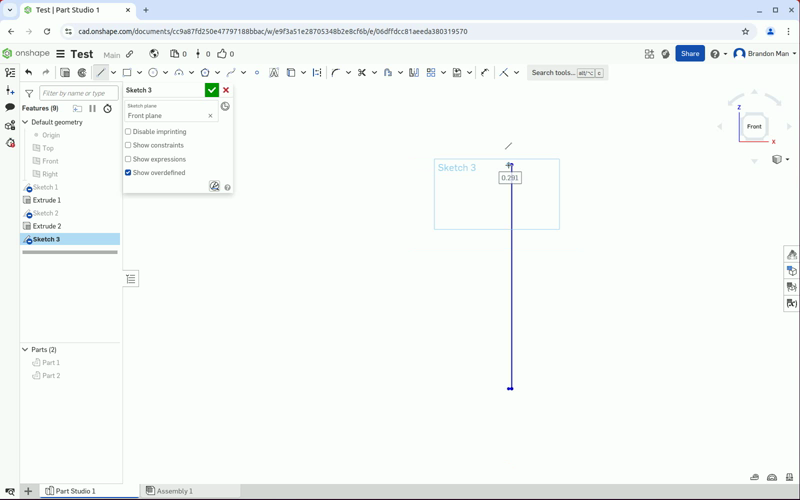
scroll(-6)
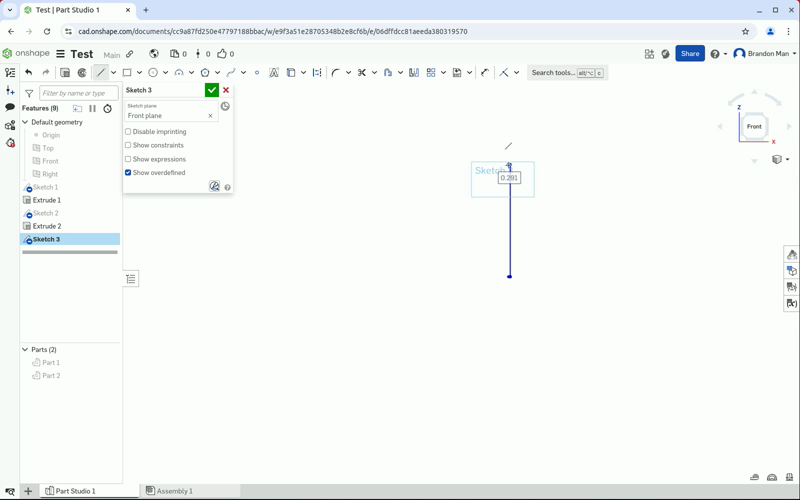
key_up(shift)
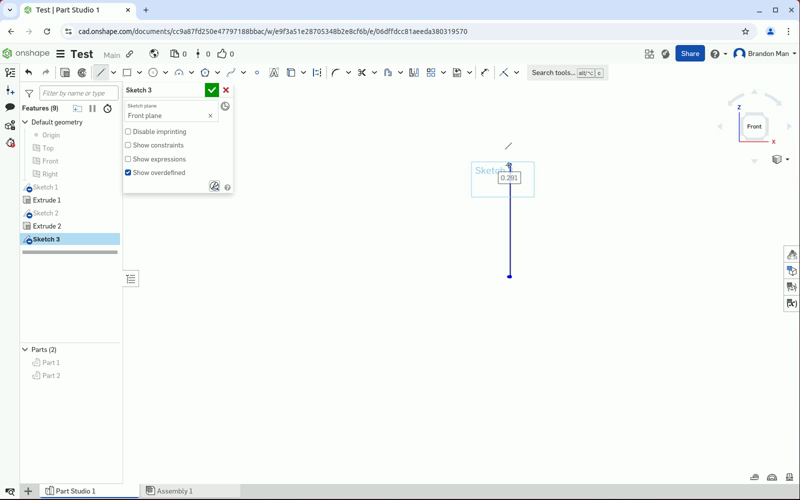
key_down(shift)
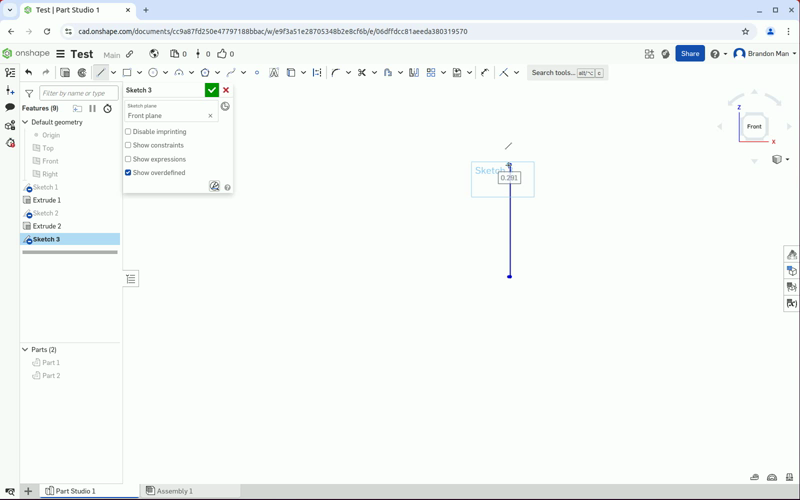
mouse_move(508, 276)
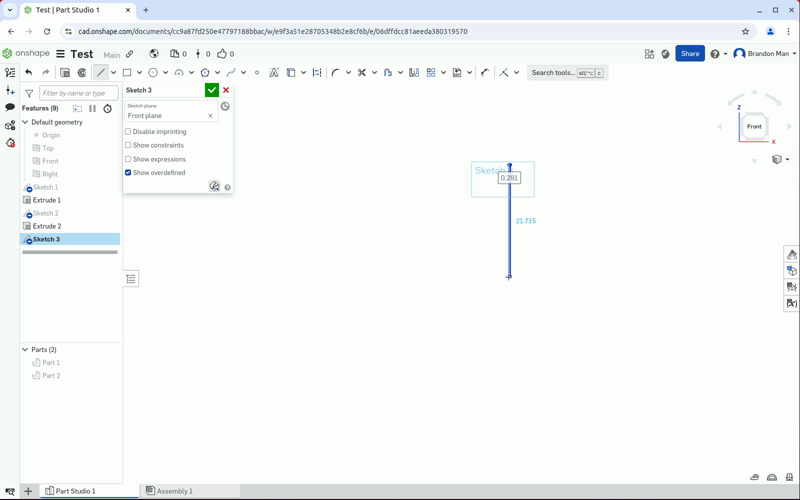
scroll(6)
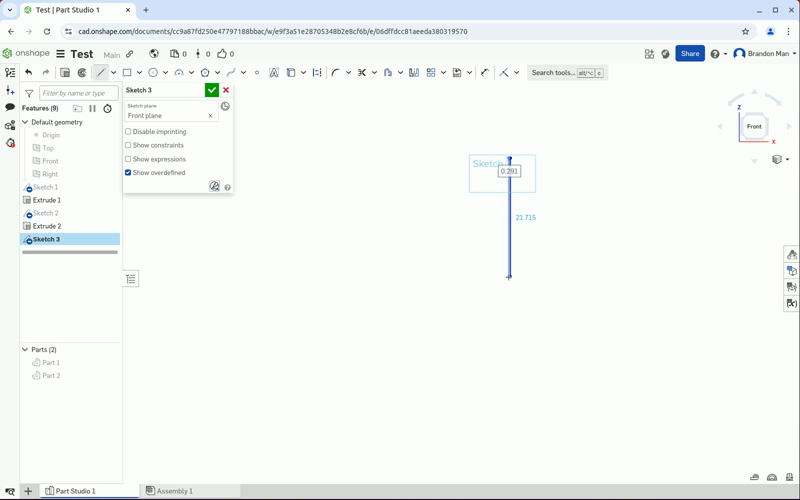
scroll(6)
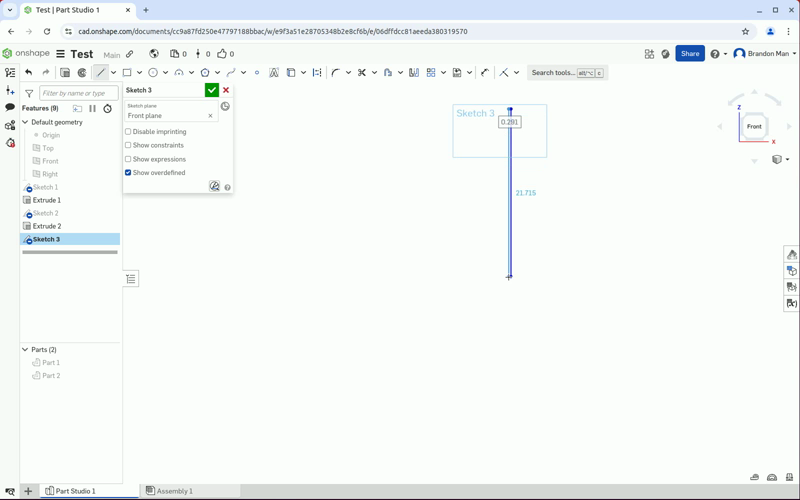
scroll(6)
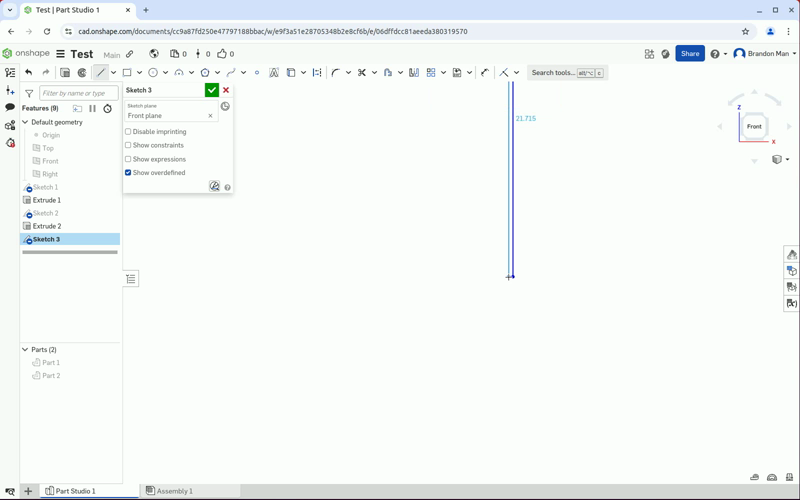
scroll(6)
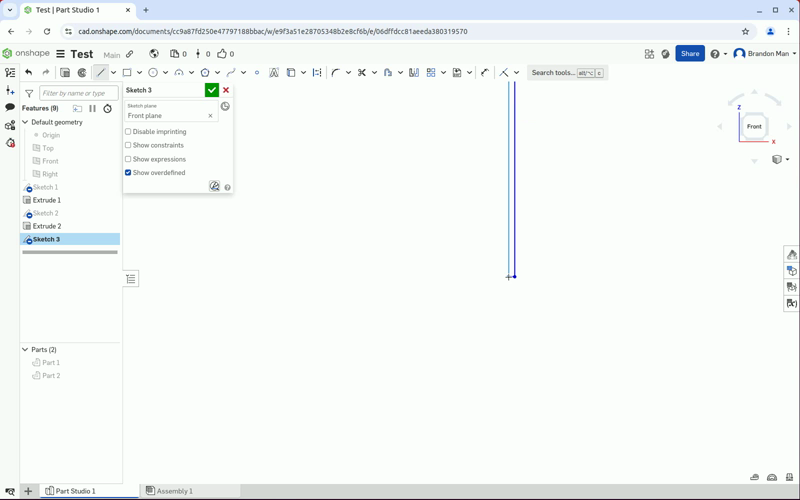
scroll(6)
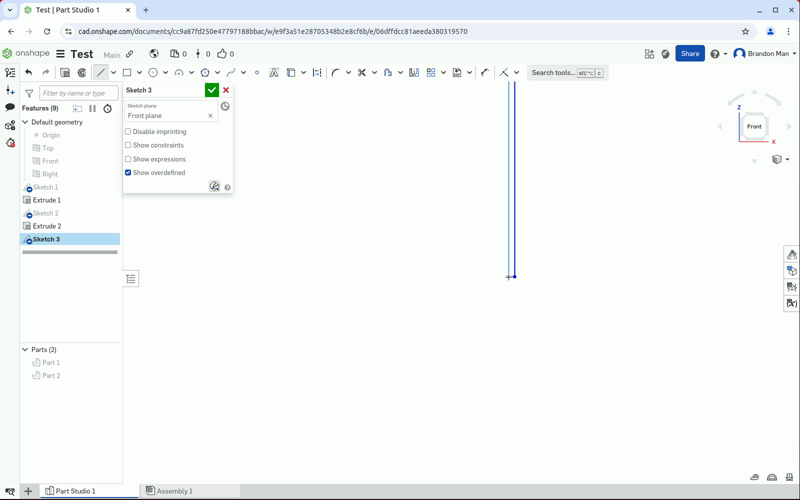
scroll(6)
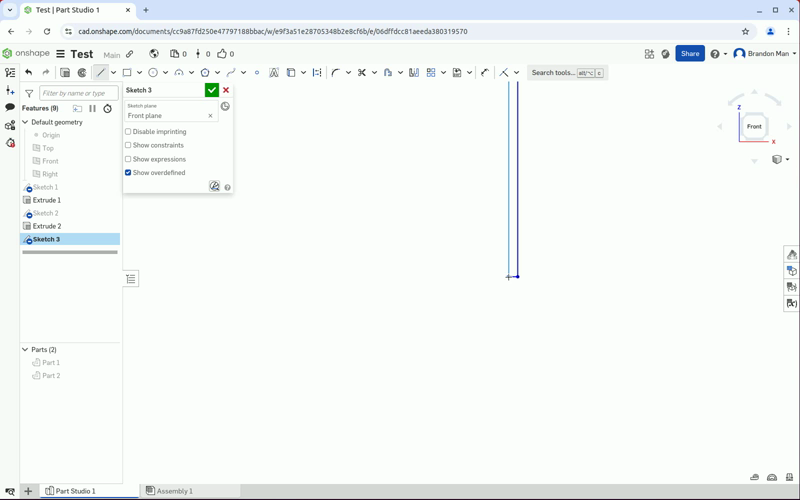
scroll(6)
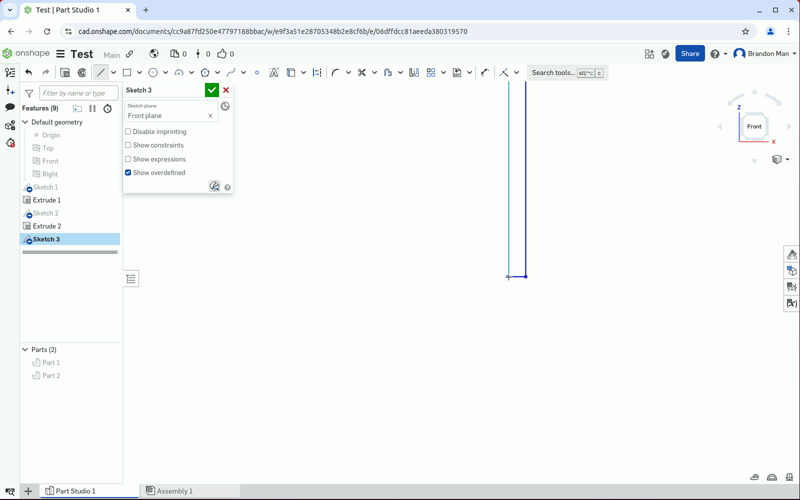
key_up(shift)
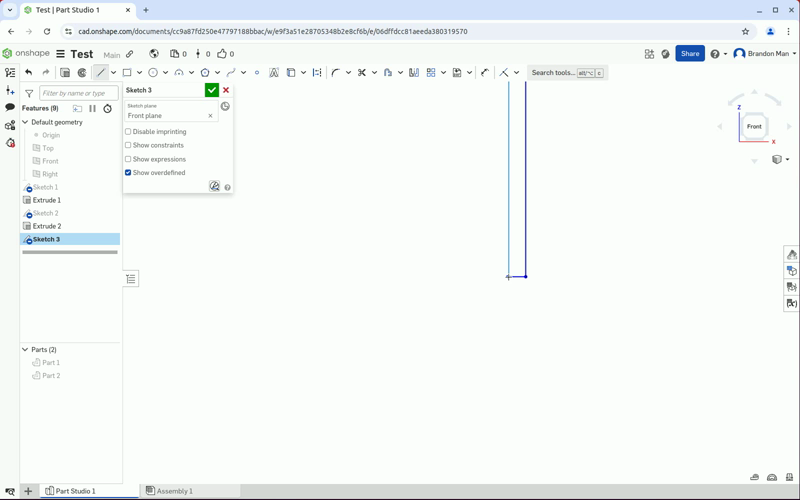
click(508, 276)
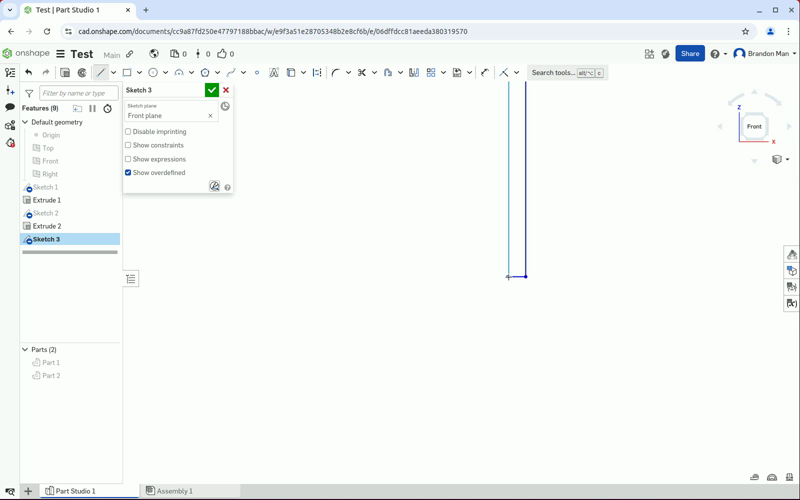
scroll(-6)
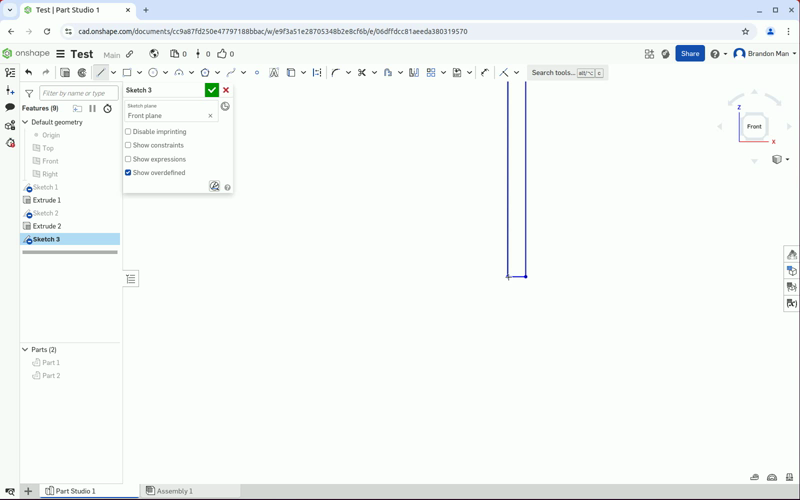
scroll(-6)
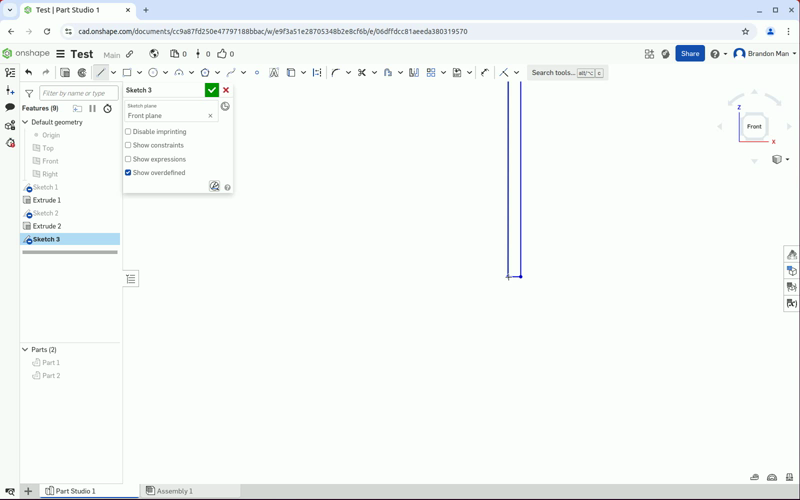
scroll(-6)
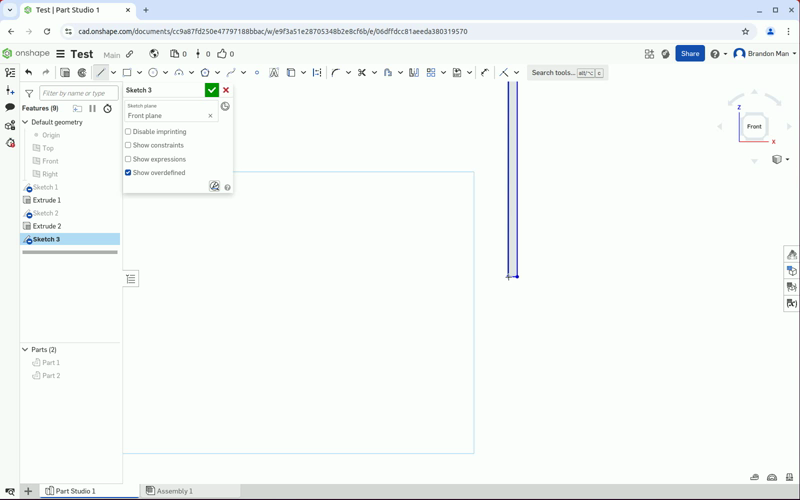
scroll(-6)
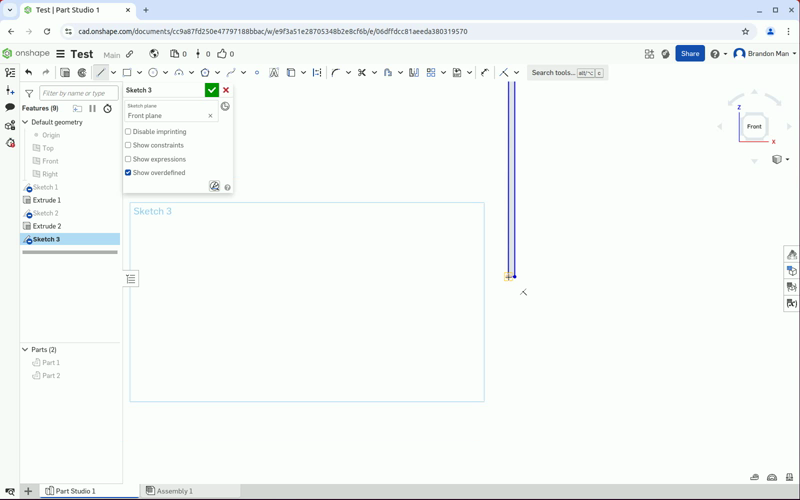
scroll(-6)
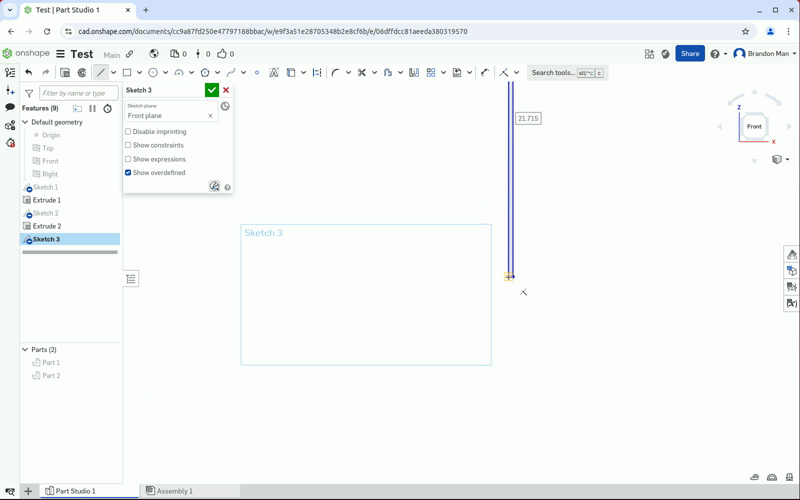
scroll(-6)
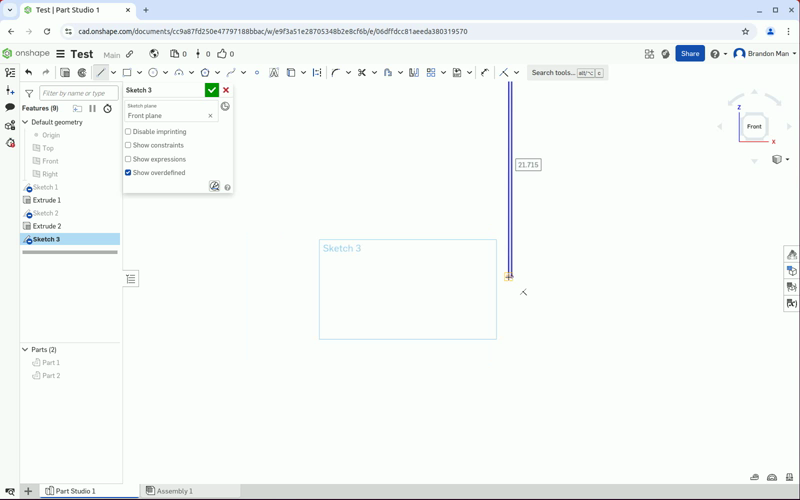
scroll(-6)
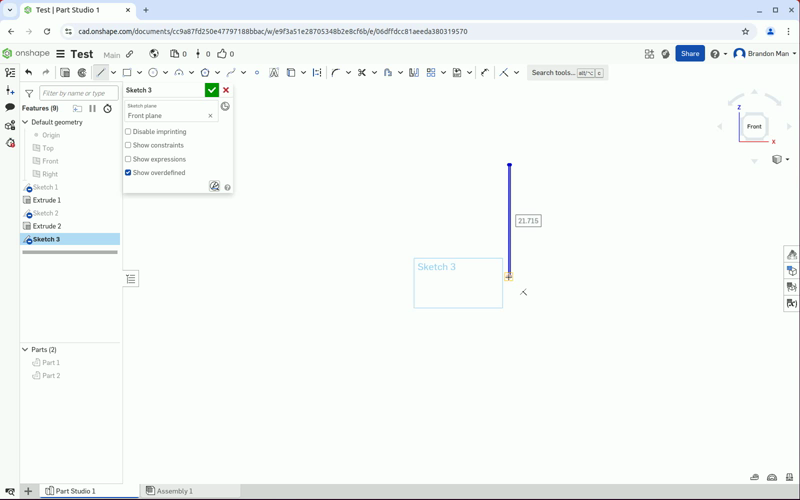
key(esc)
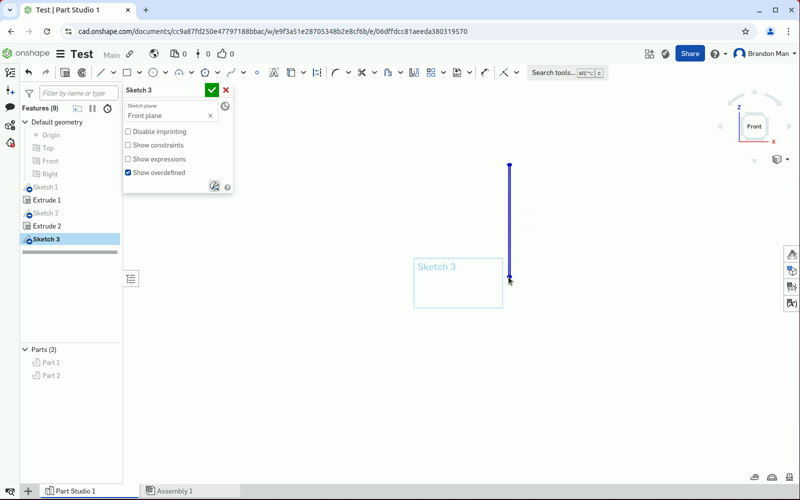
mouse_move(509, 263)
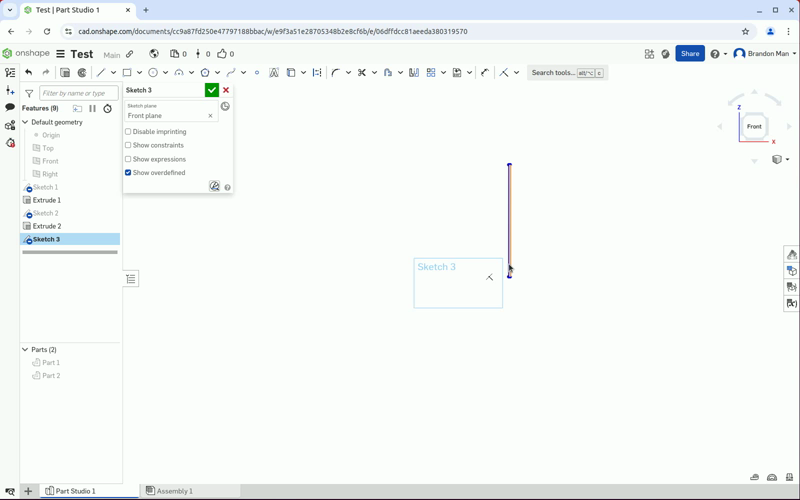
scroll(6)
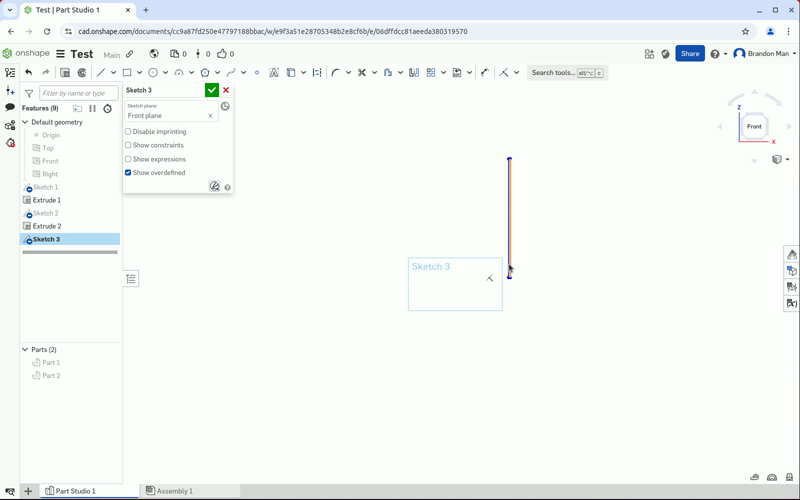
scroll(6)
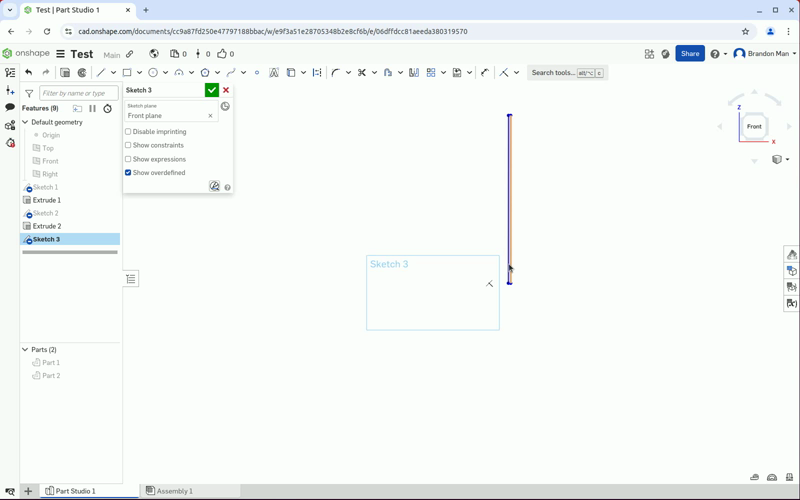
scroll(6)
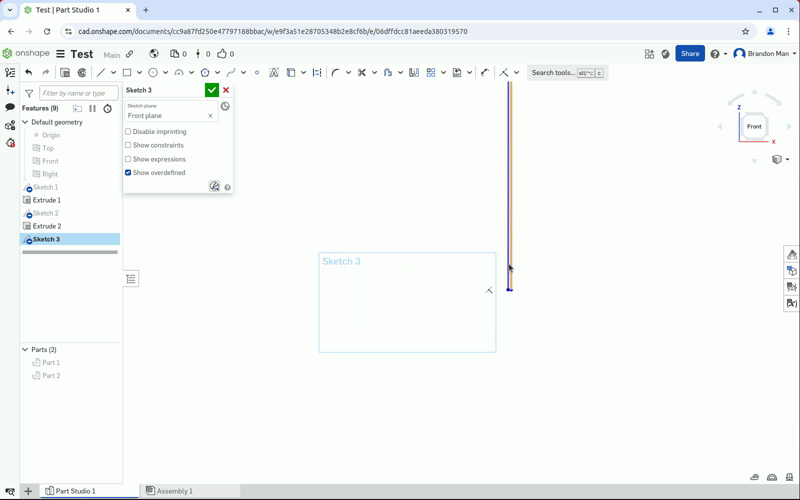
scroll(6)
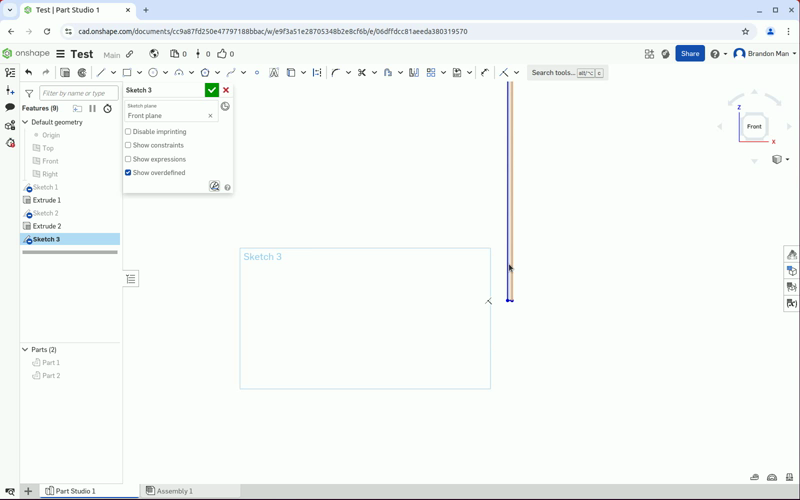
scroll(6)
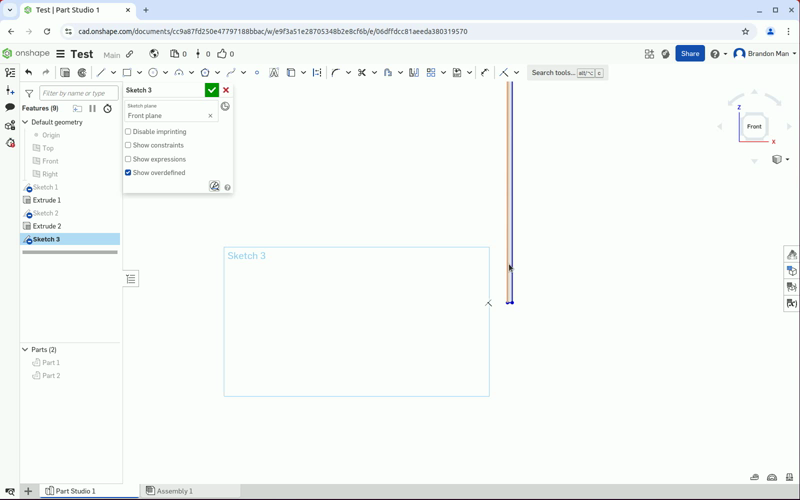
scroll(6)
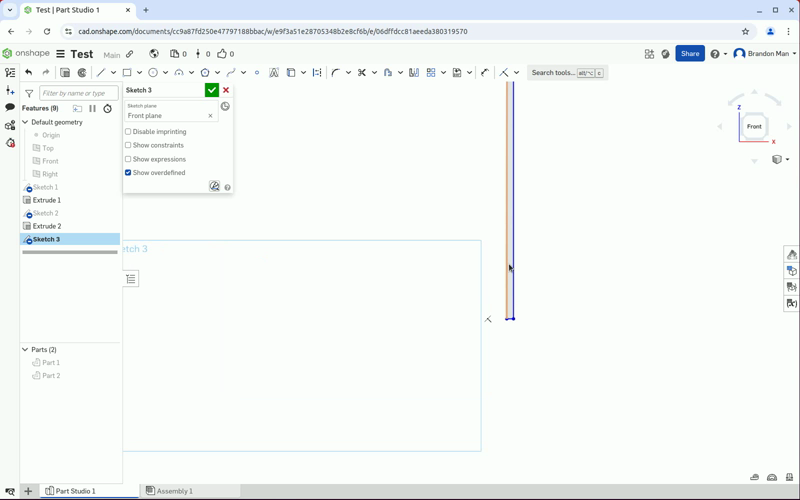
scroll(6)
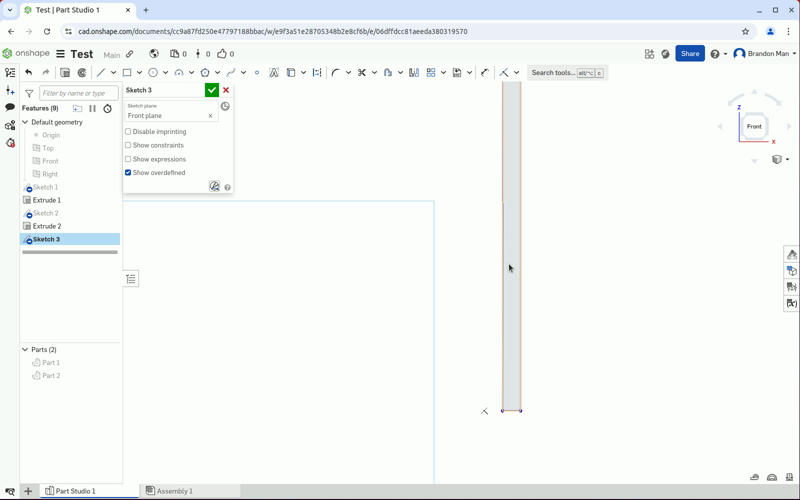
click(509, 263)
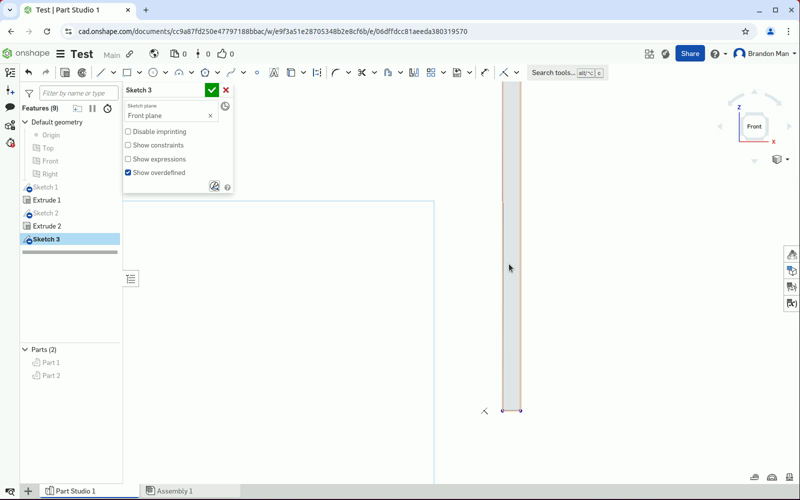
scroll(-6)
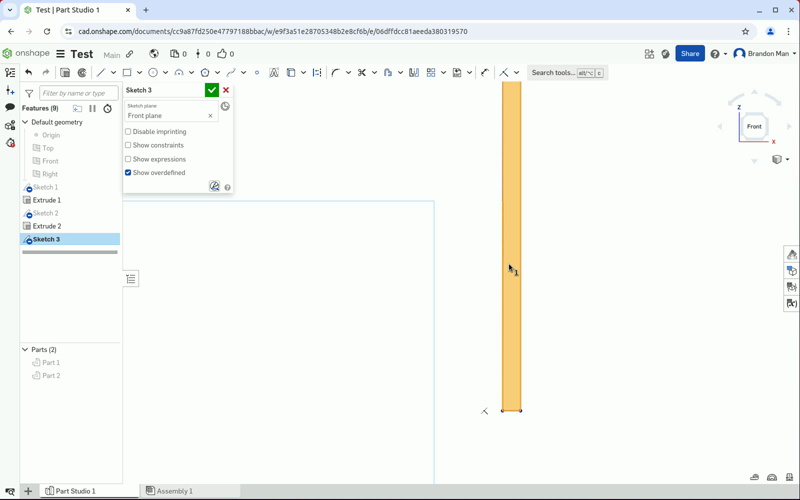
scroll(-6)
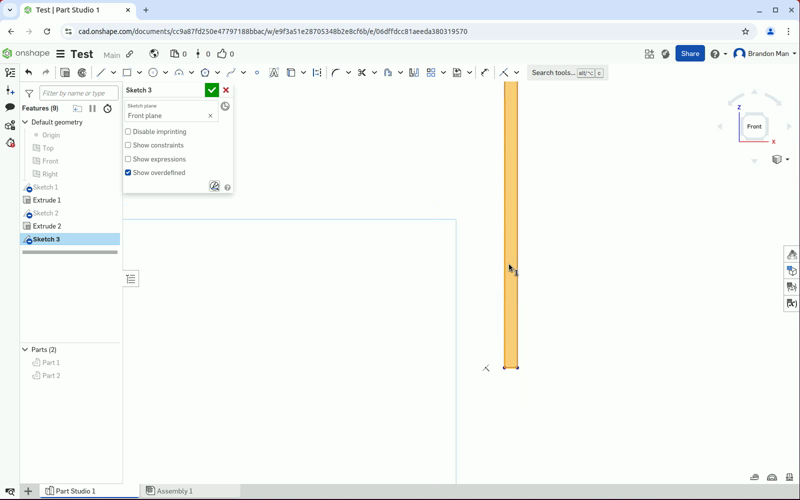
scroll(-6)
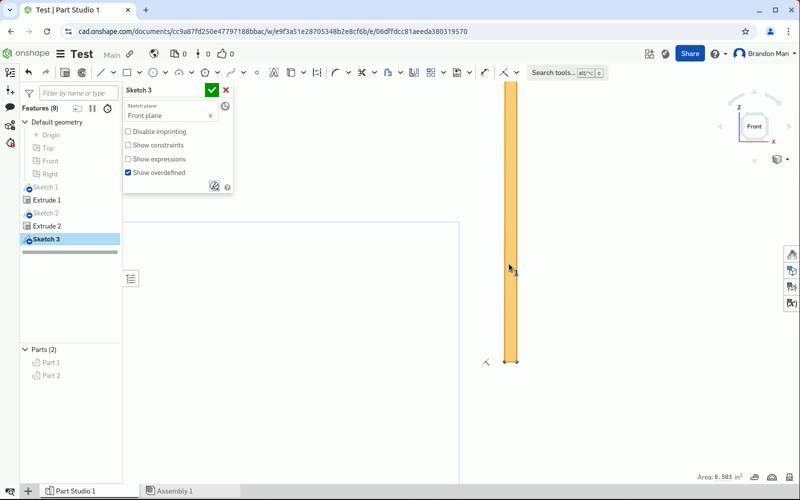
scroll(-6)
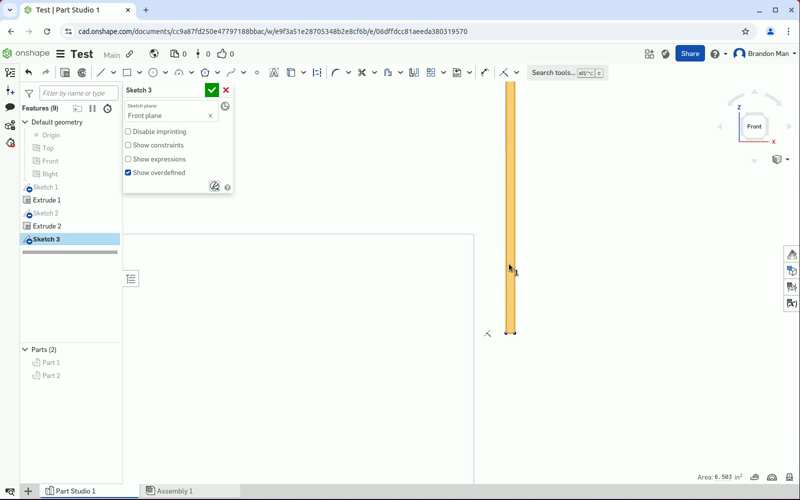
scroll(-6)
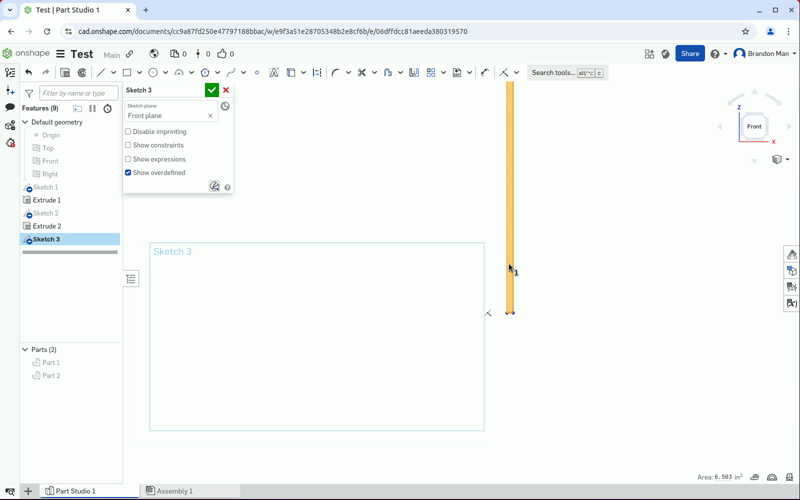
scroll(-6)
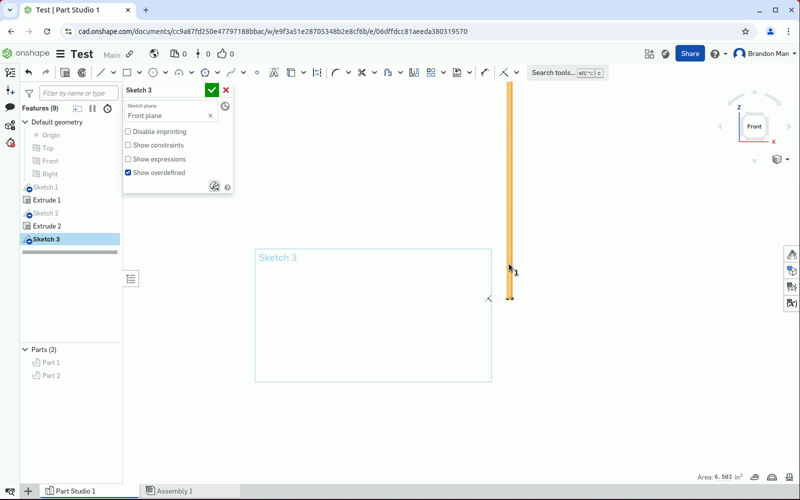
scroll(-6)
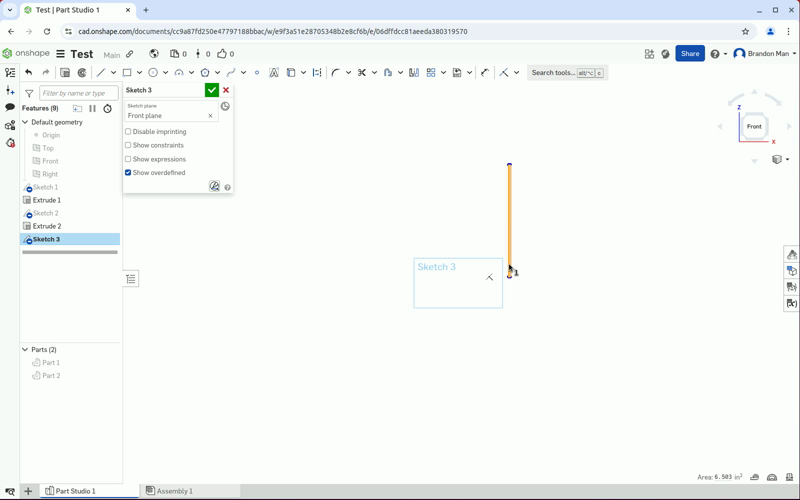
mouse_move(73, 352)
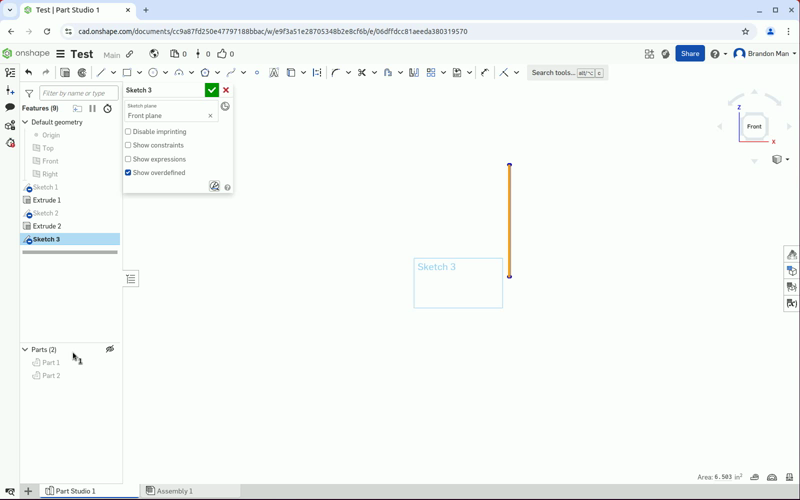
key(shift+y)
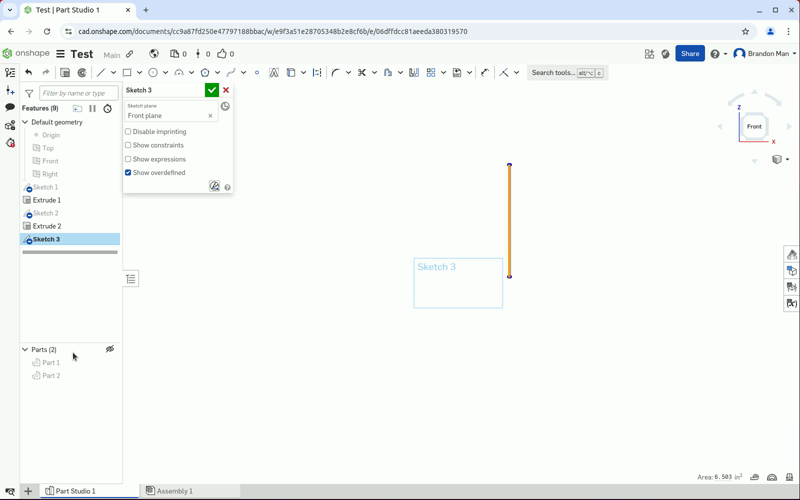
key(shift+e)
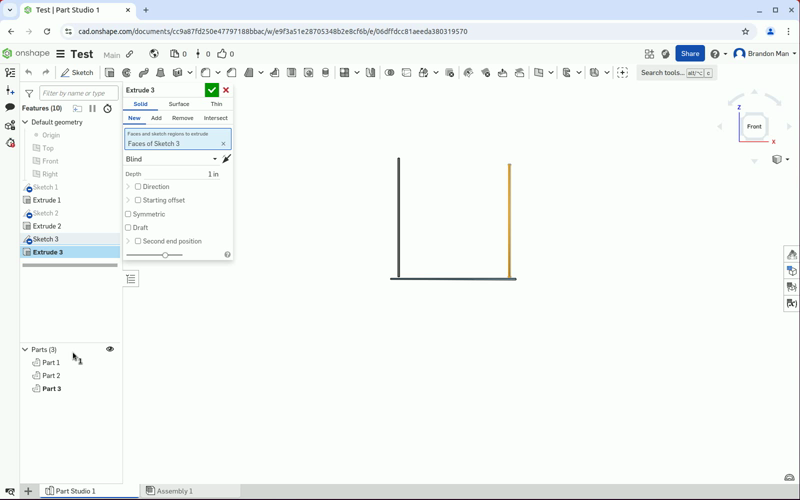
mouse_move(143, 106)
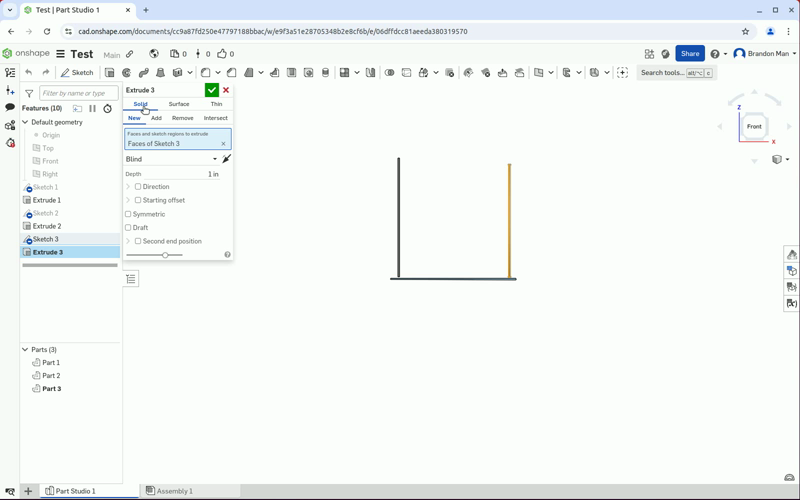
click(143, 106)
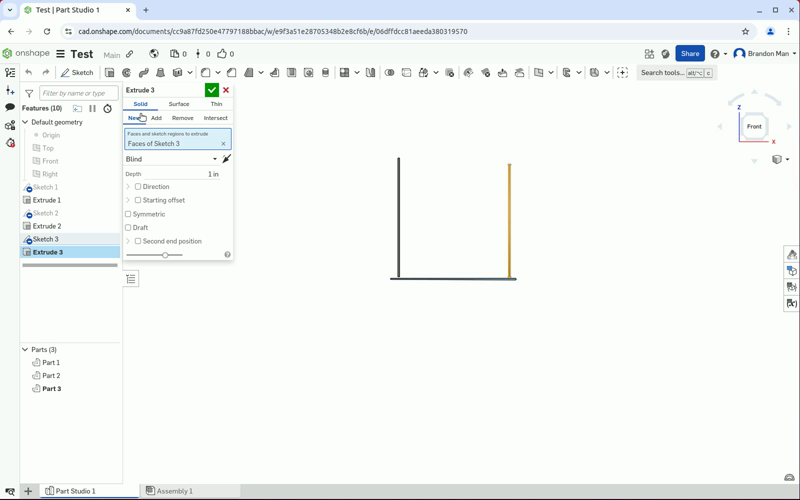
mouse_move(137, 120)
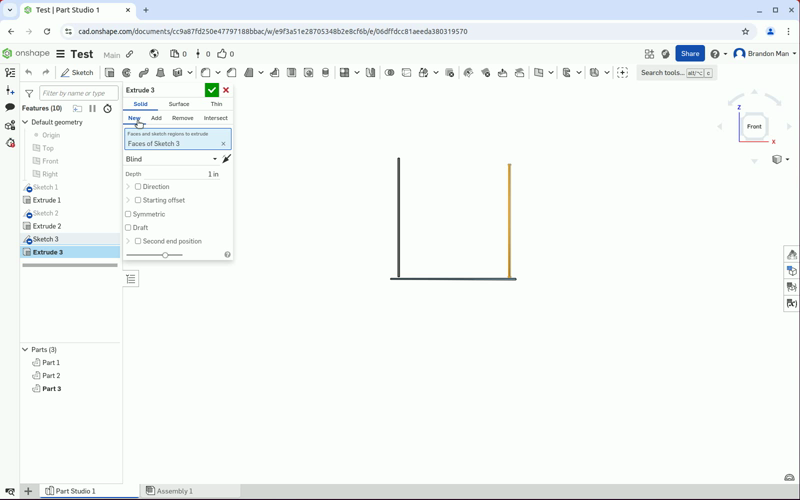
click(137, 120)
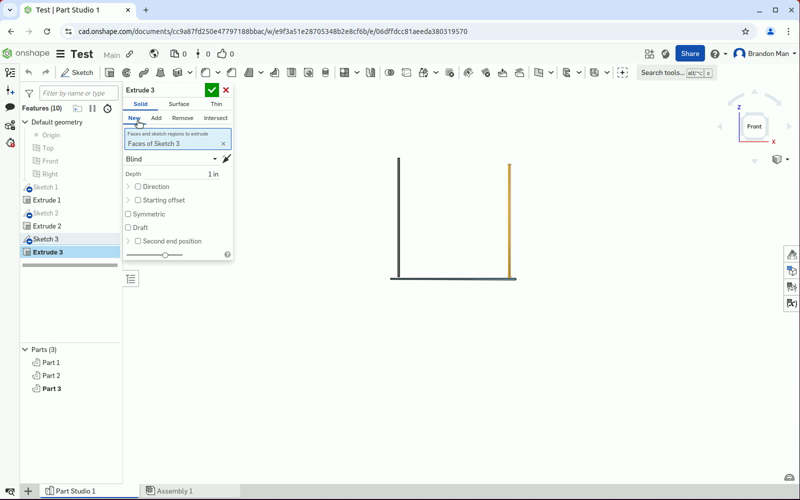
key(tab, 4)
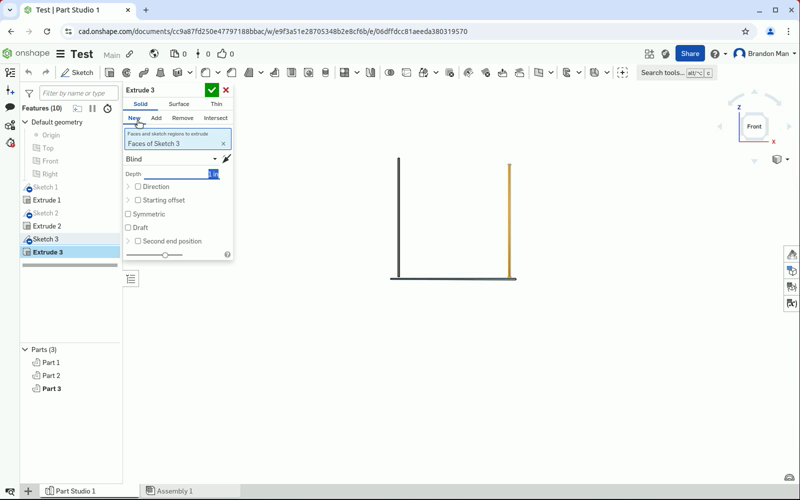
text(6.258)
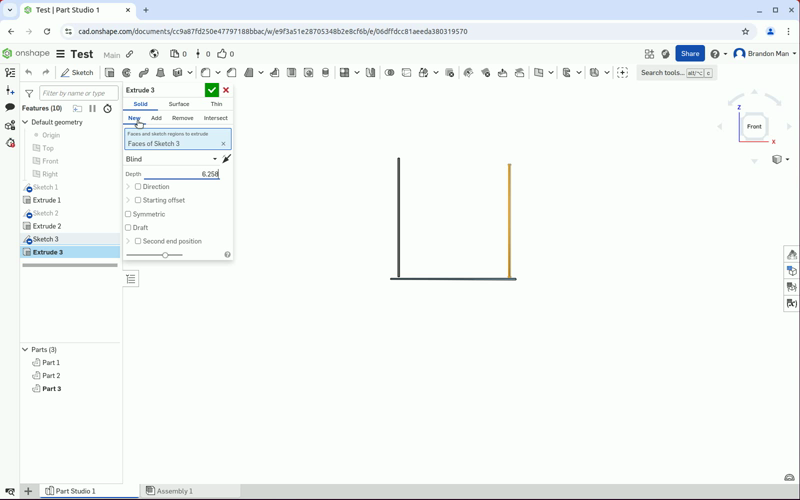
key(enter)
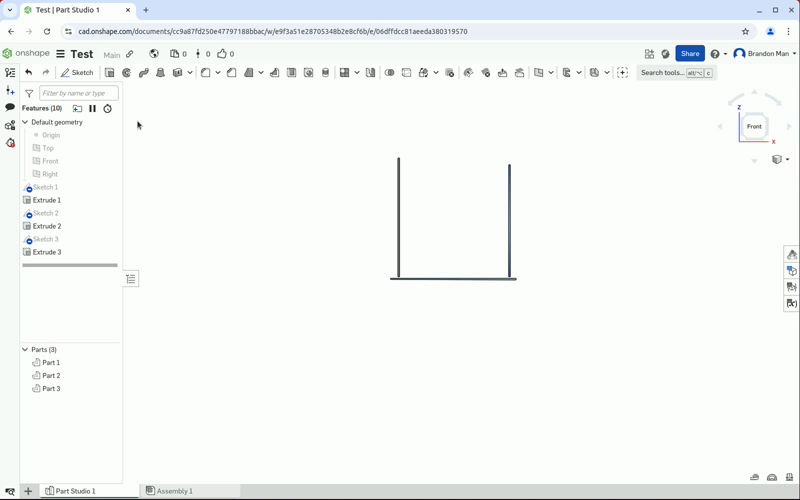
key(shift+h)
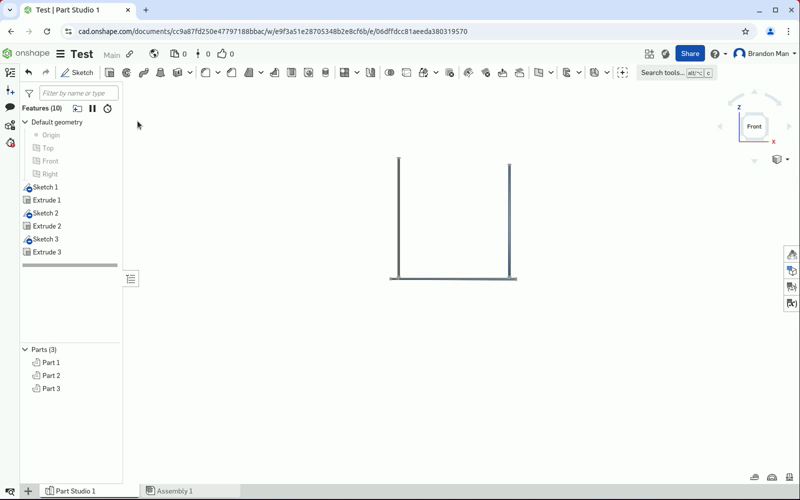
key(shift+h)
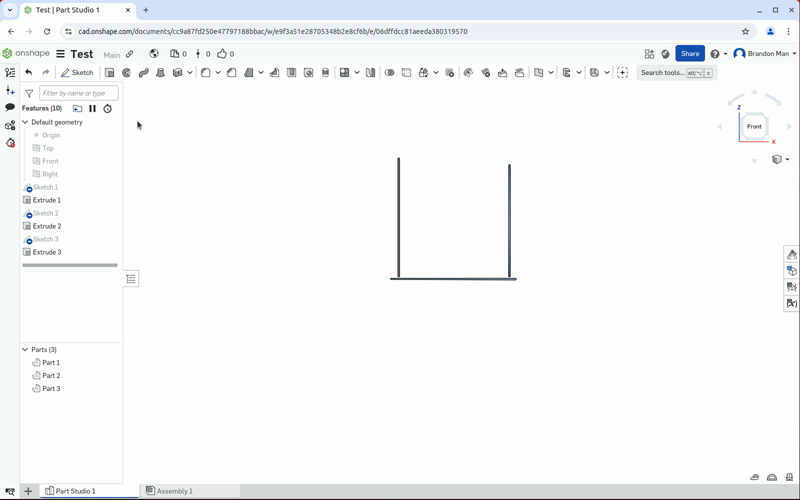
mouse_move(73, 189)
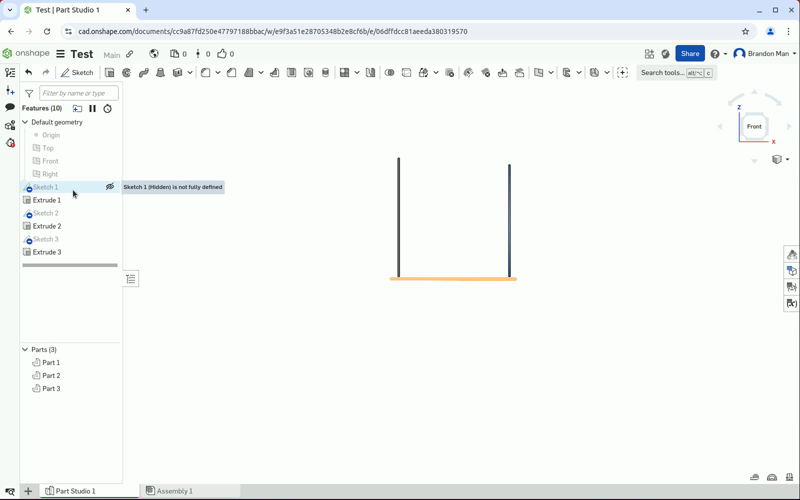
click(73, 189)
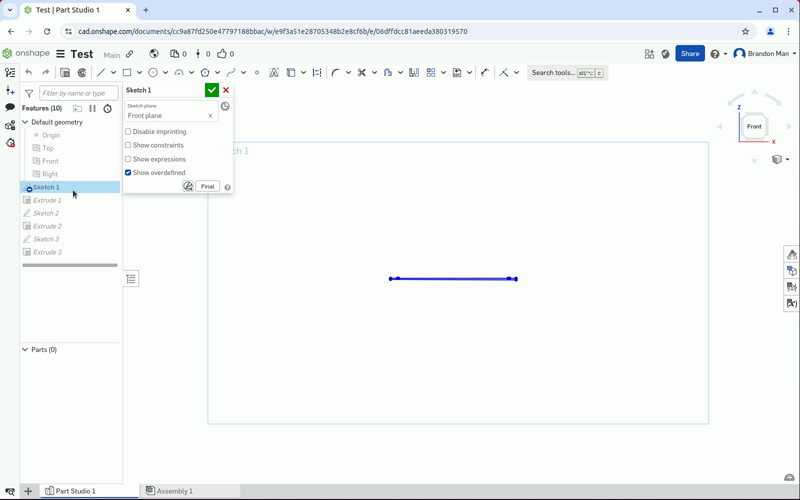
mouse_move(229, 92)
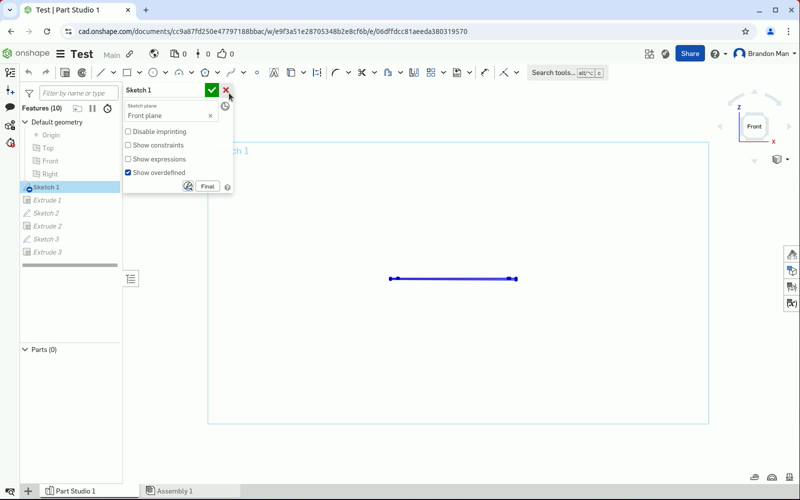
click(229, 92)
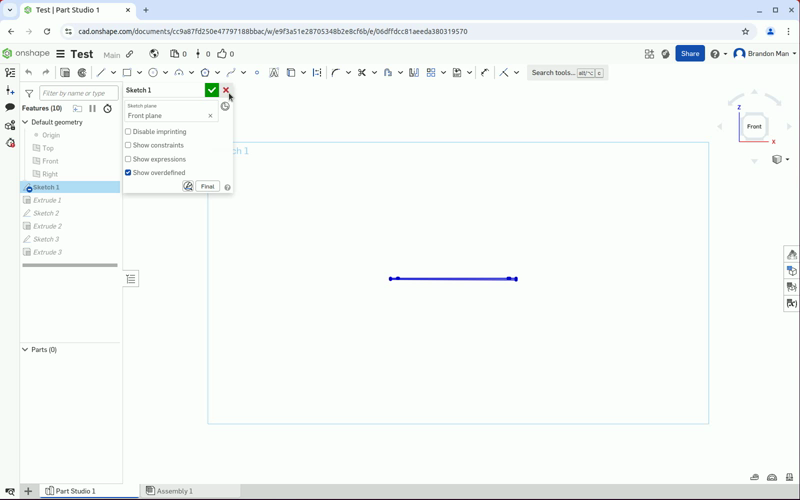
key(shift+s)
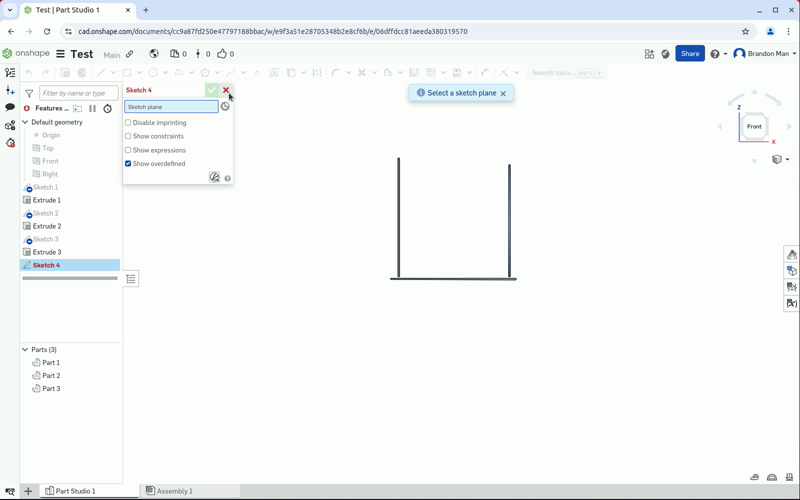
mouse_move(73, 163)
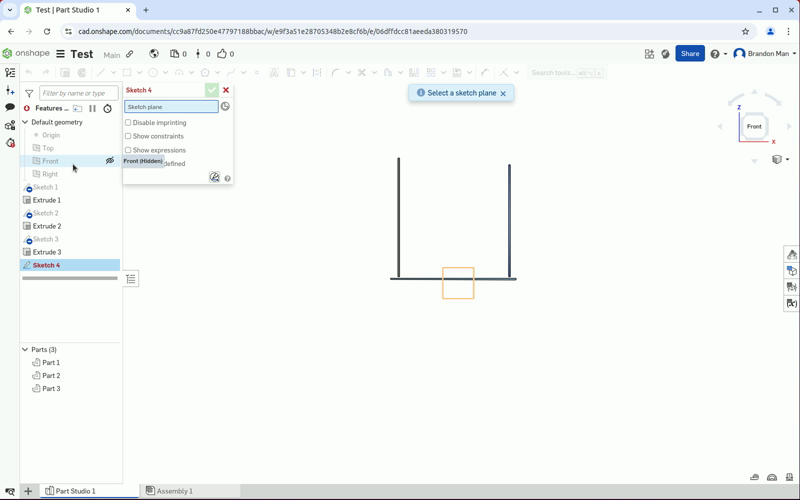
click(73, 163)
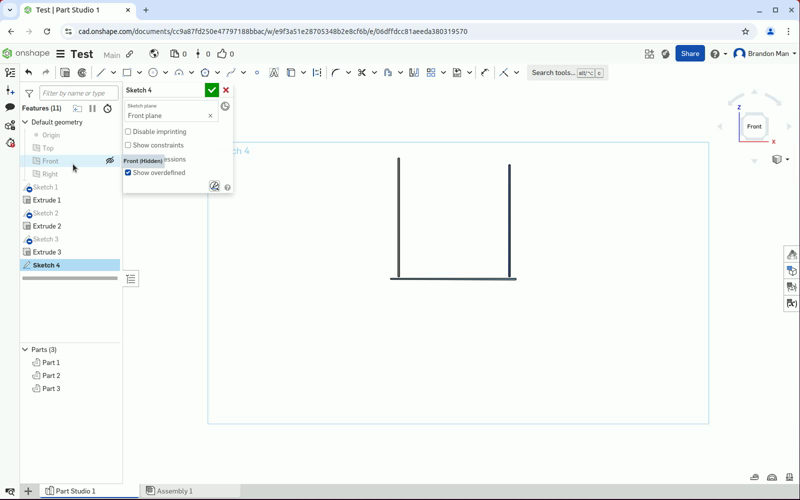
mouse_move(73, 352)
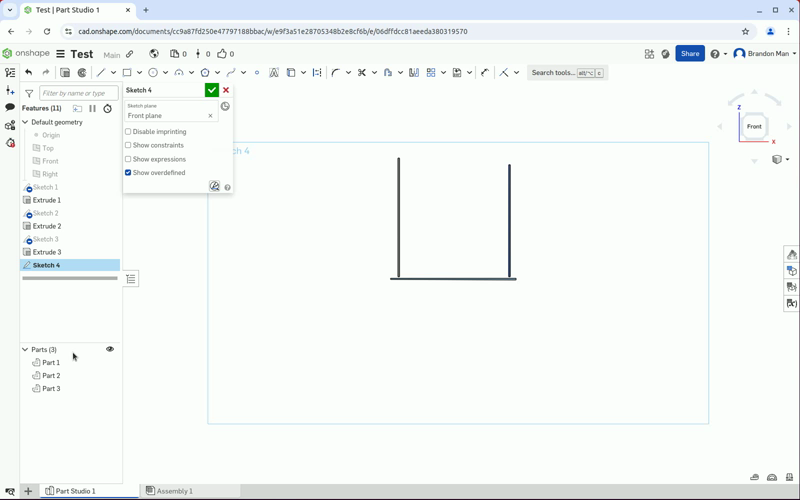
key(y)
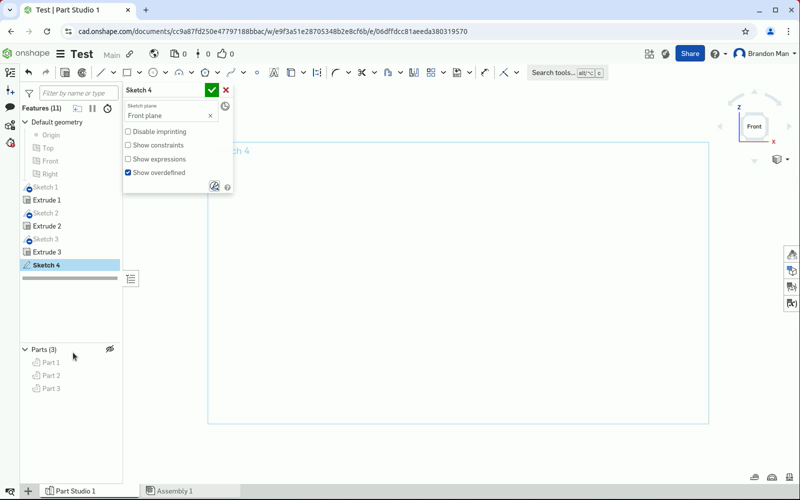
key(l)
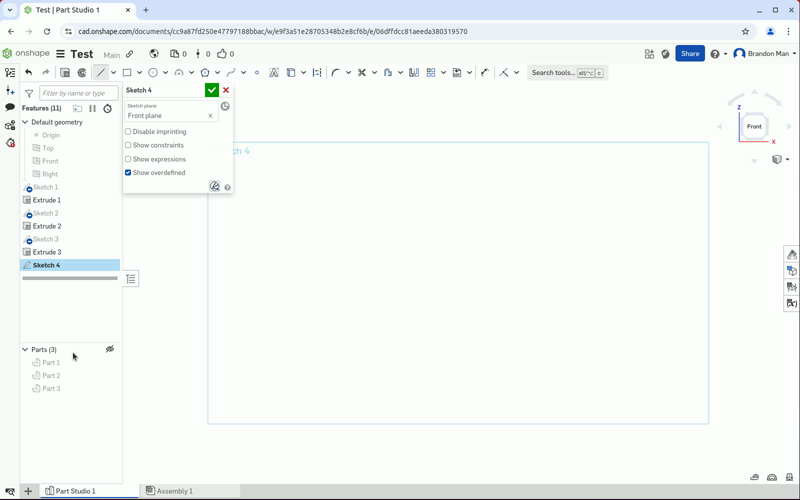
key_down(shift)
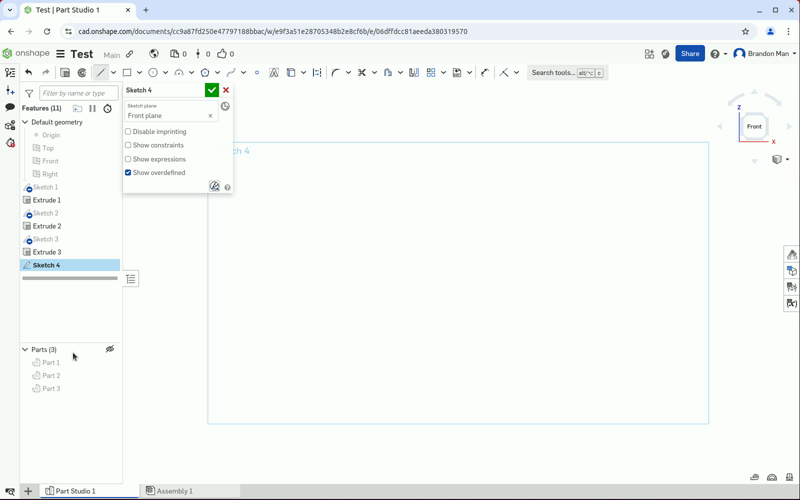
mouse_move(397, 276)
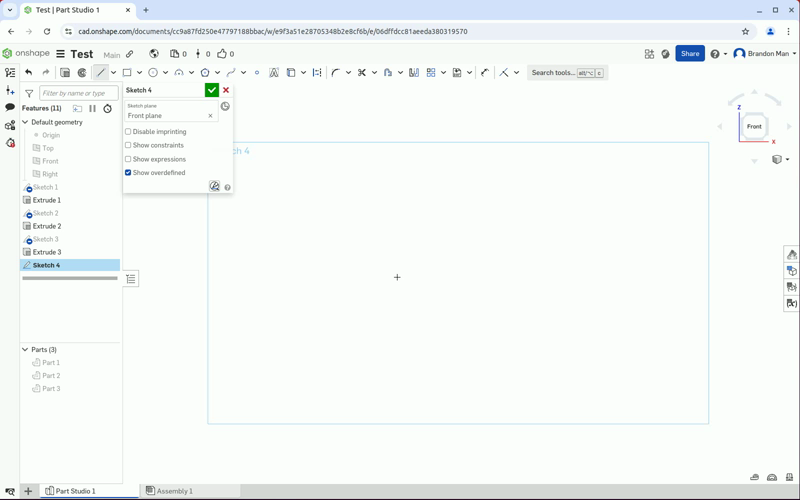
click(397, 276)
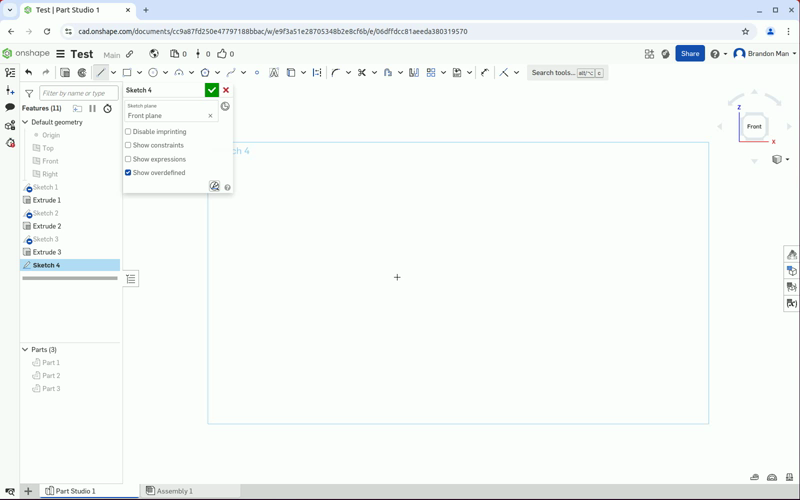
key_up(shift)
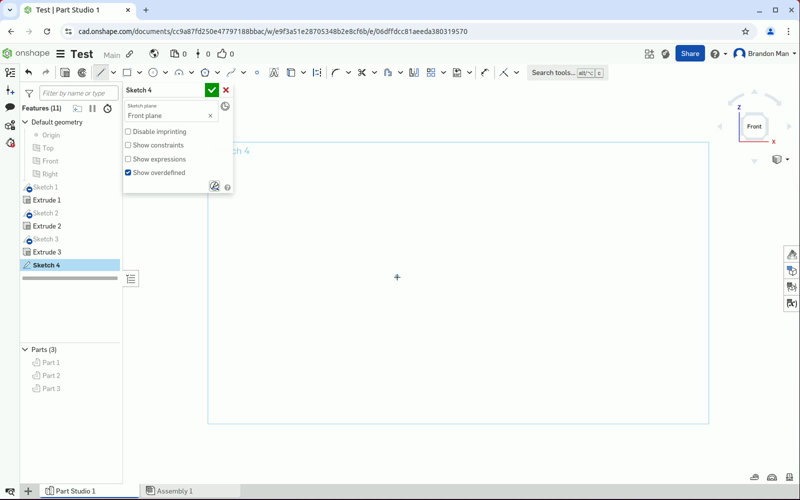
key_down(shift)
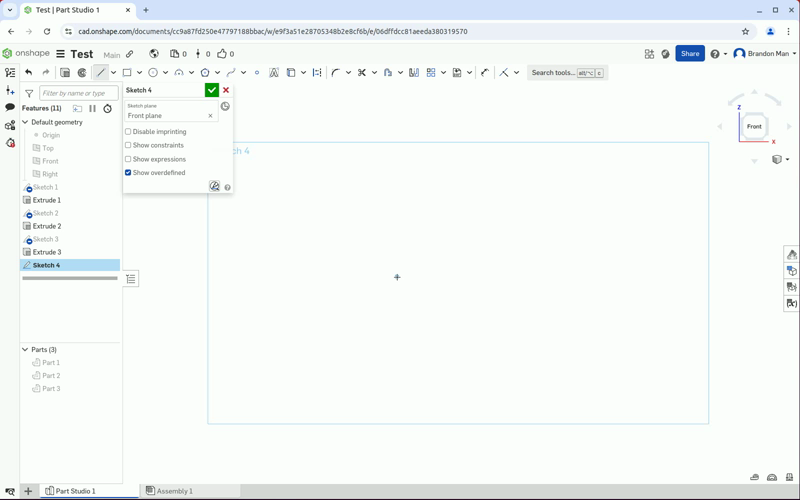
mouse_move(427, 276)
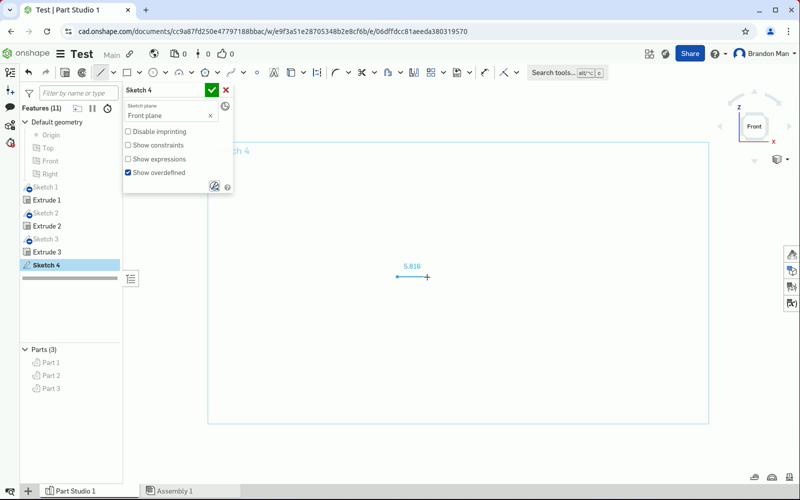
mouse_move(403, 276)
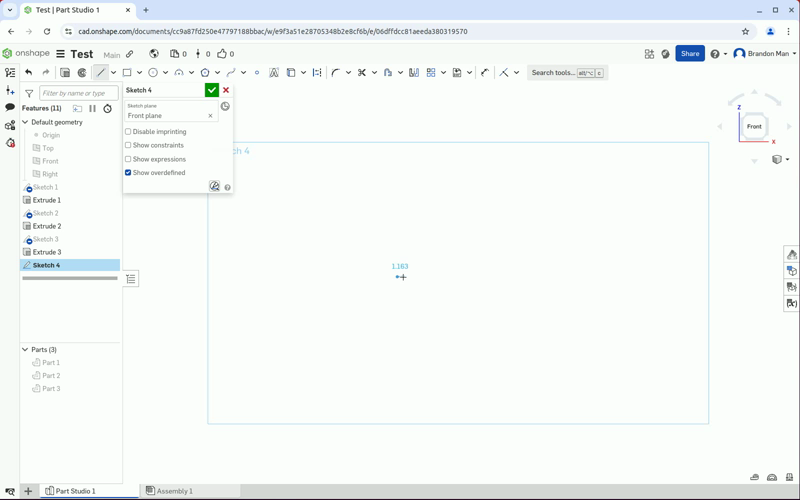
scroll(6)
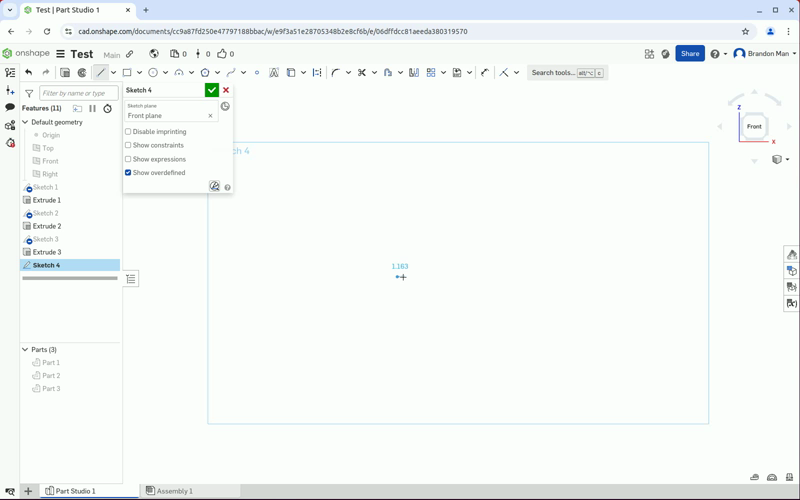
scroll(6)
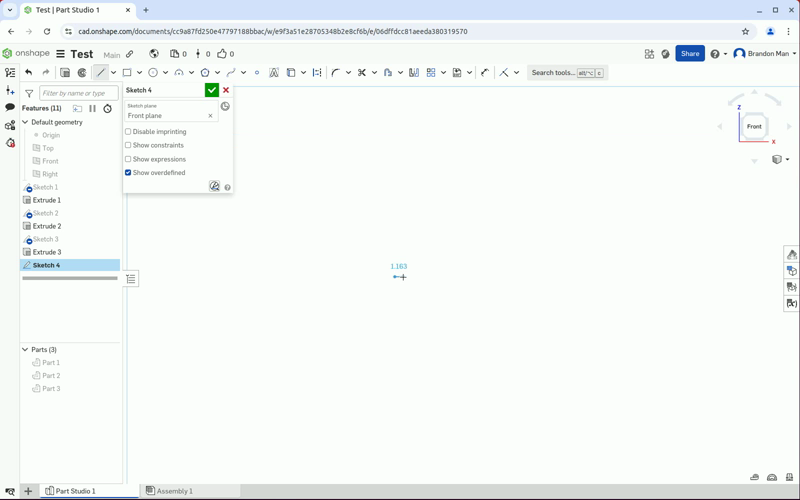
scroll(6)
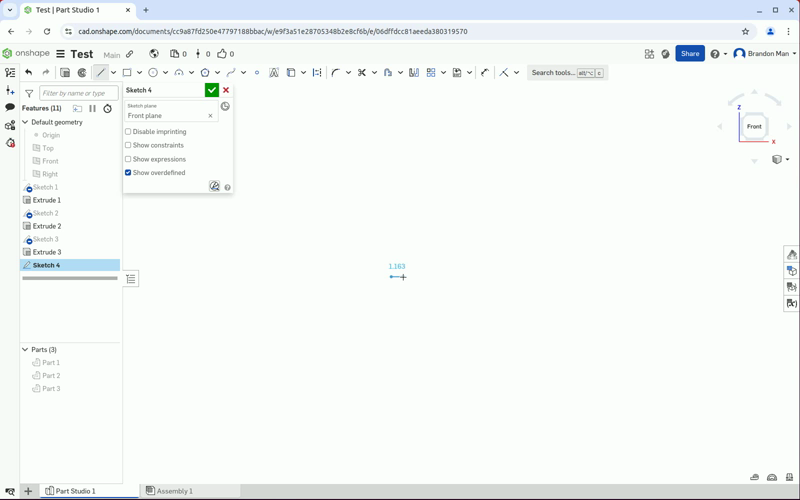
scroll(6)
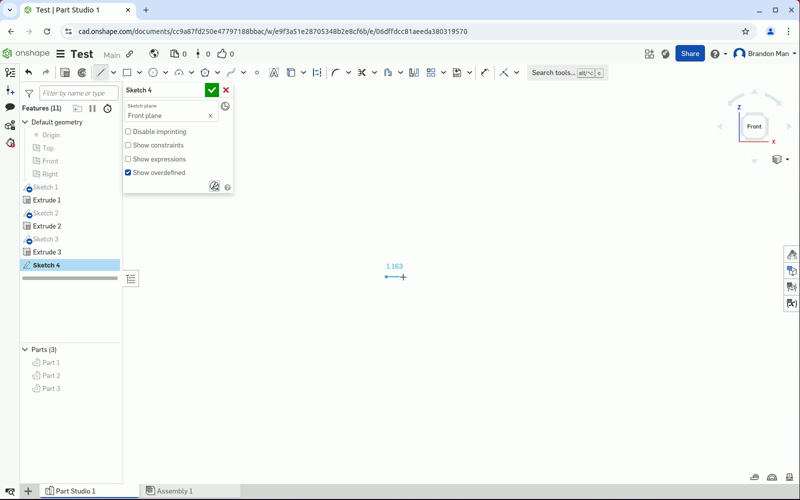
scroll(6)
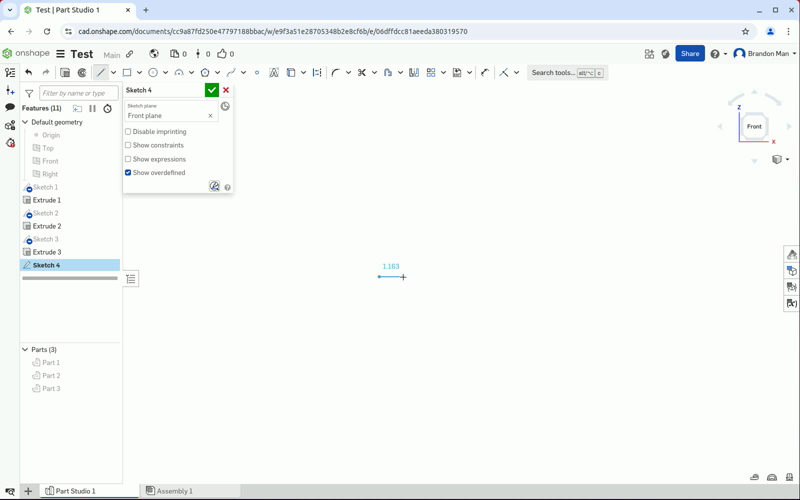
scroll(6)
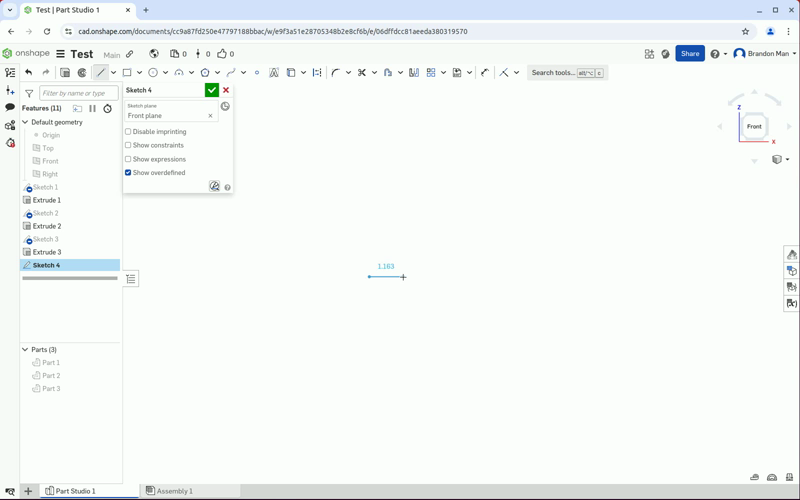
scroll(6)
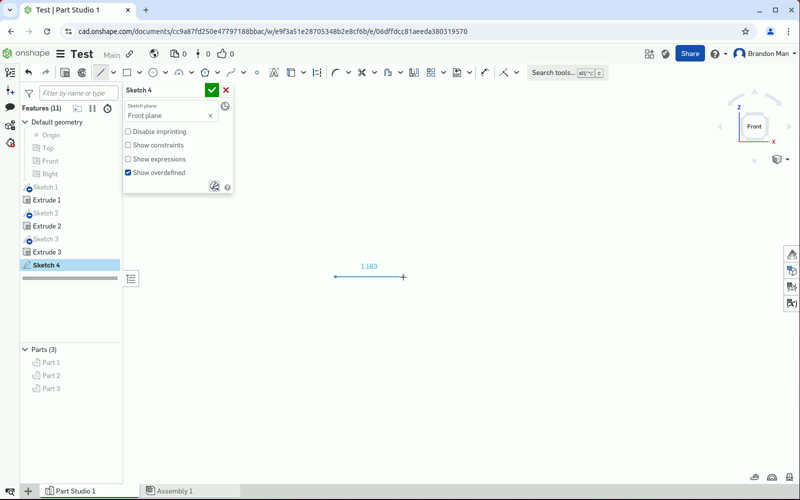
click(403, 276)
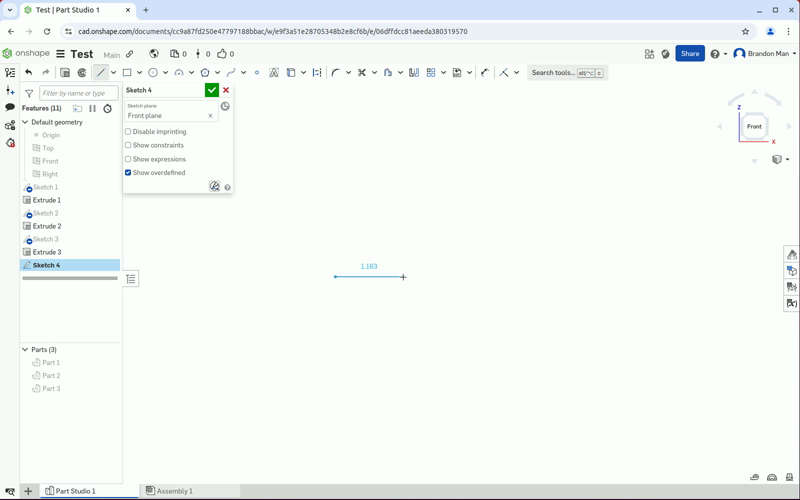
scroll(-6)
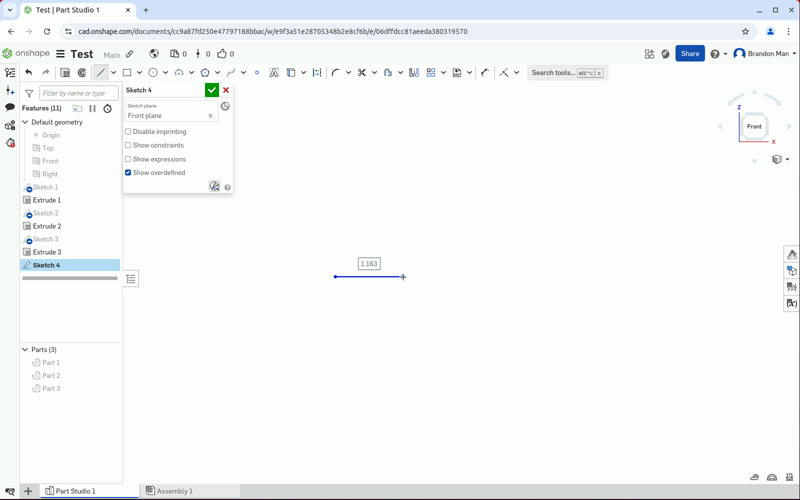
scroll(-6)
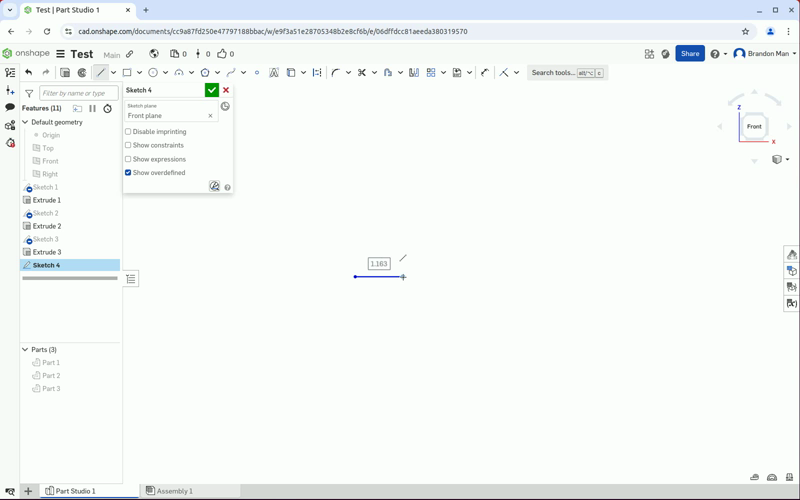
scroll(-6)
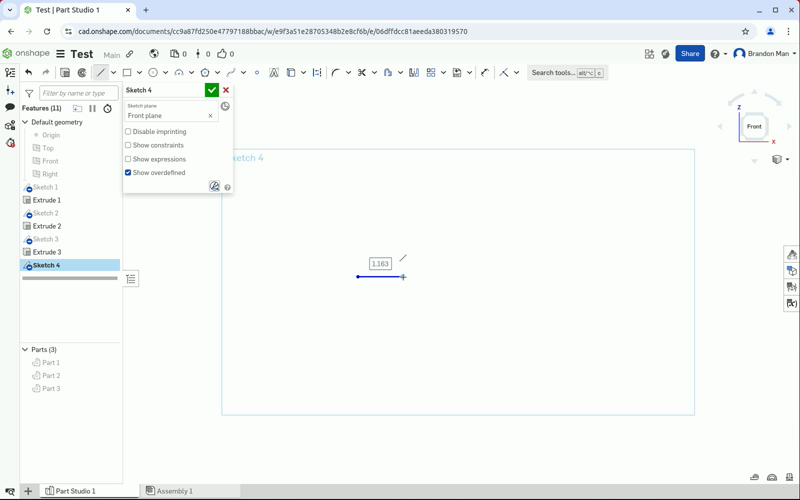
scroll(-6)
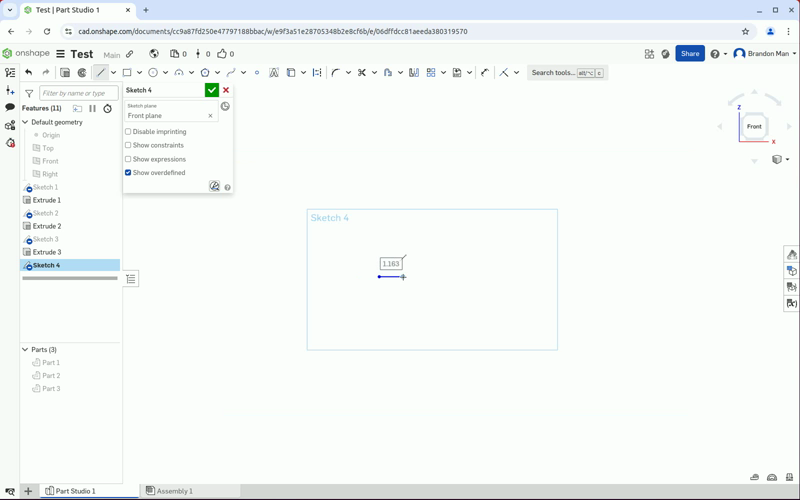
scroll(-6)
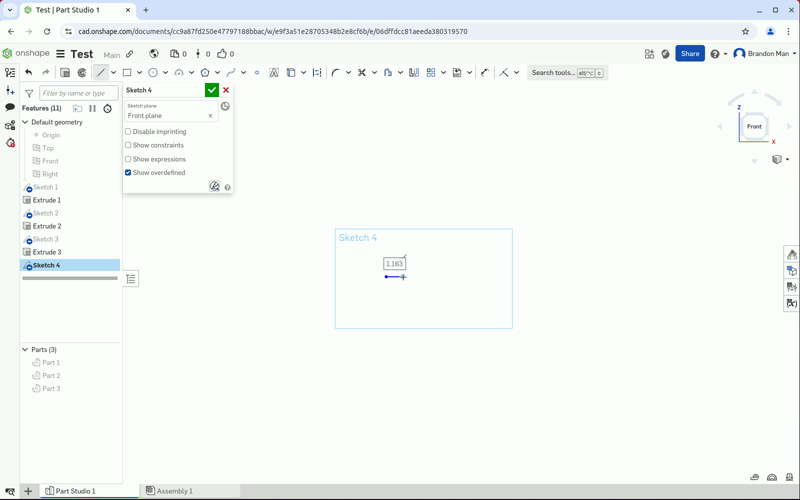
scroll(-6)
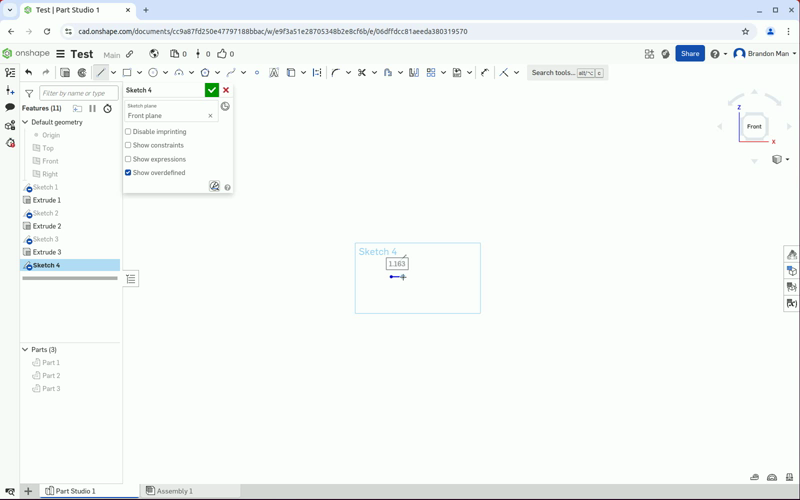
scroll(-6)
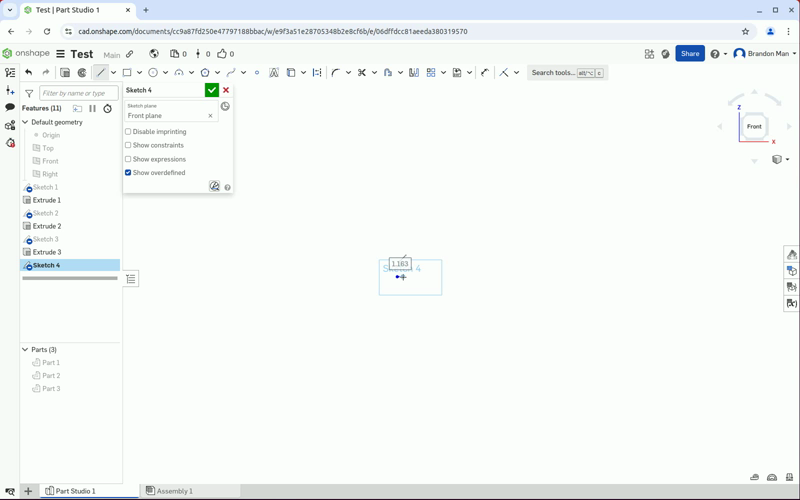
key_up(shift)
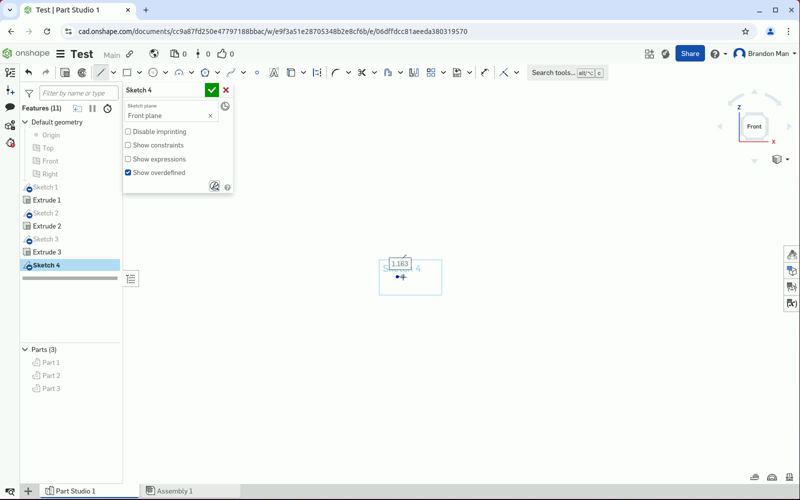
key_down(shift)
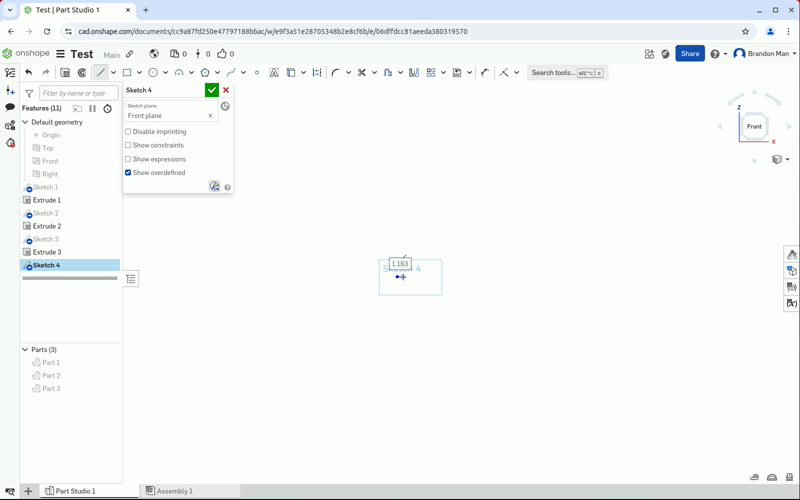
mouse_move(403, 164)
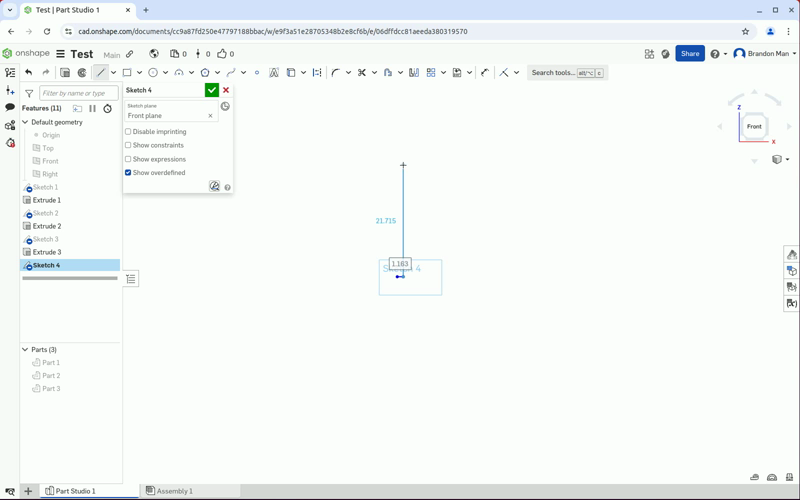
click(403, 164)
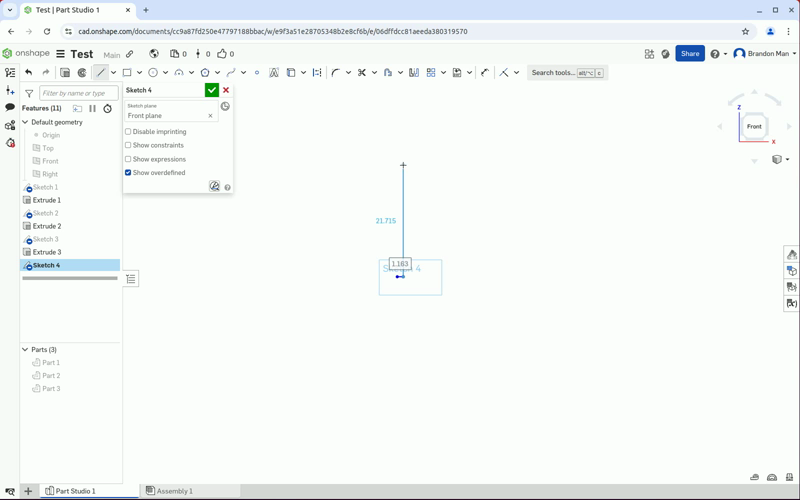
key_up(shift)
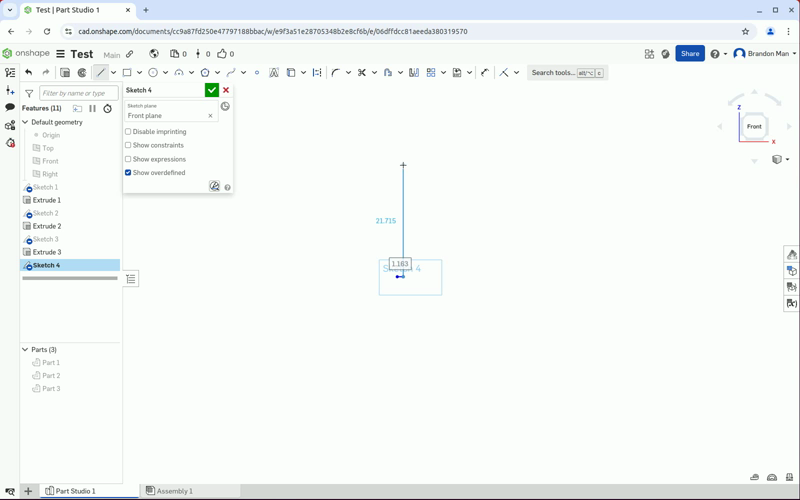
key_down(shift)
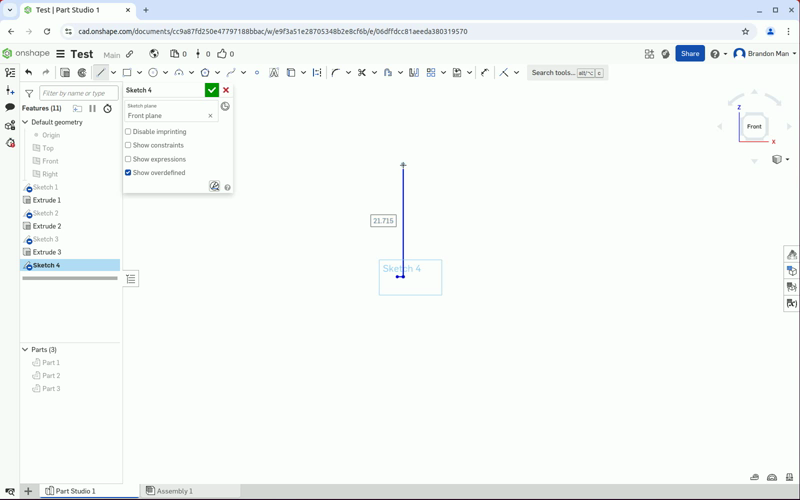
mouse_move(433, 164)
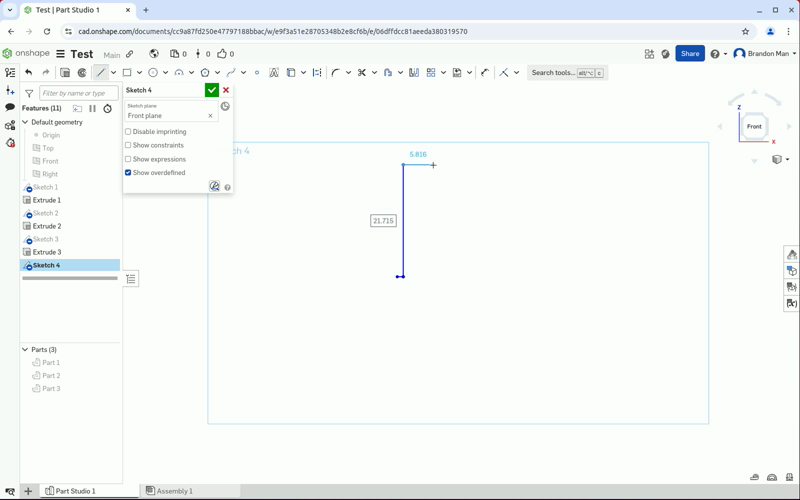
mouse_move(397, 164)
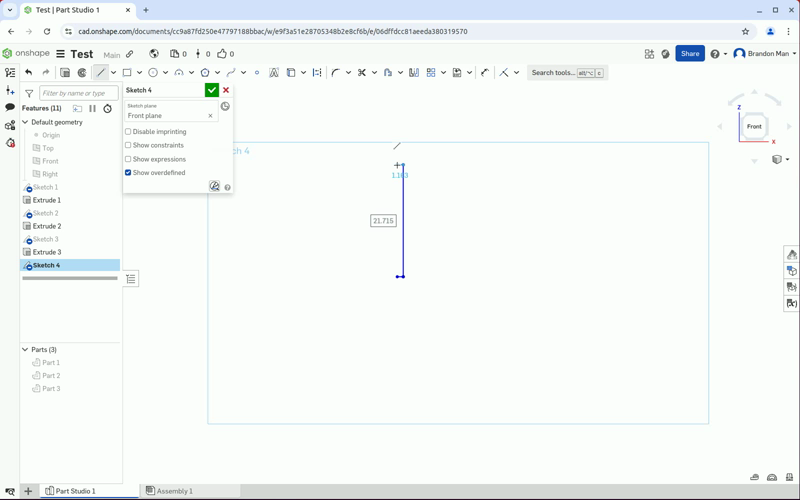
scroll(6)
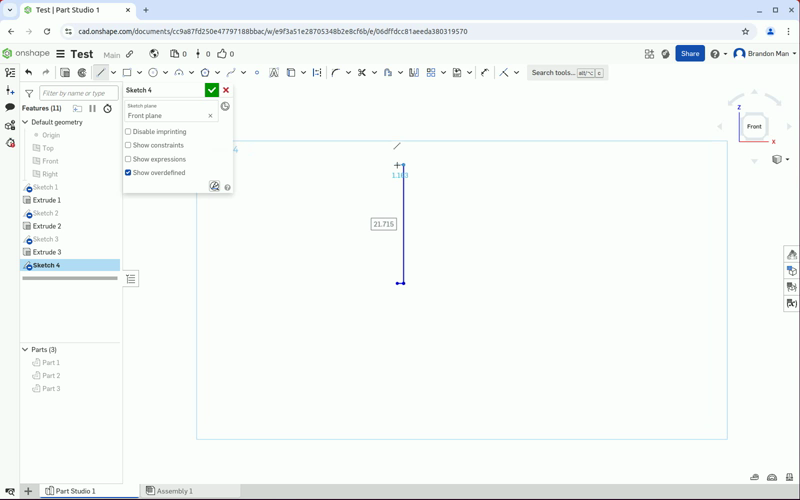
scroll(6)
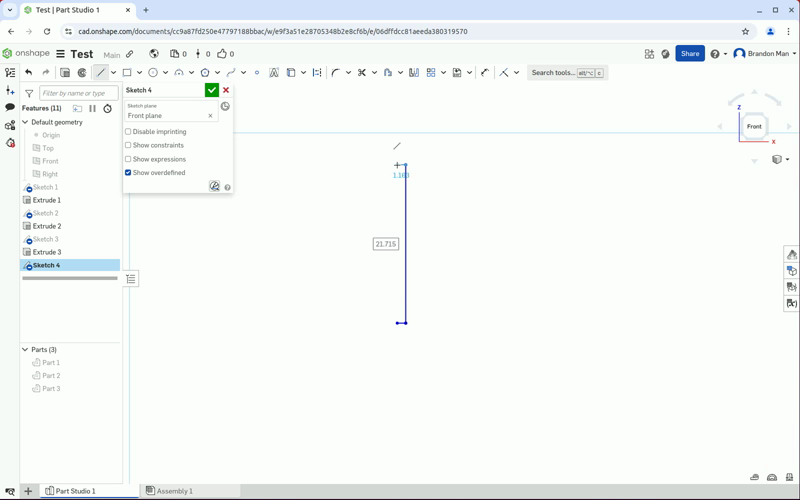
scroll(6)
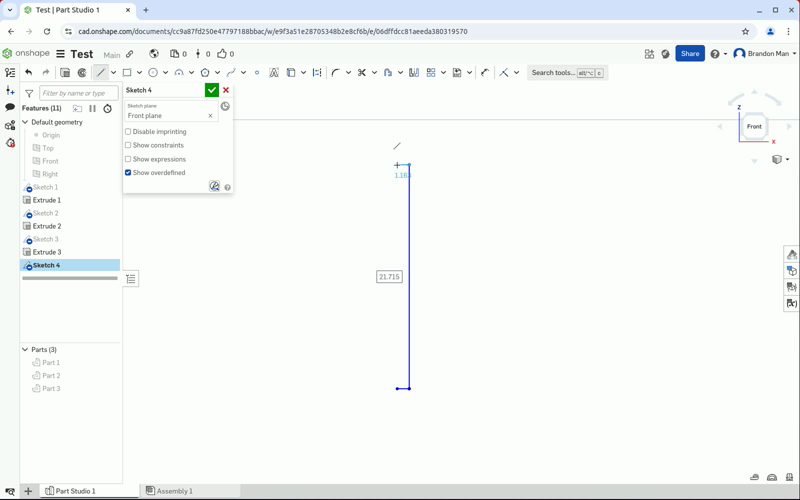
scroll(6)
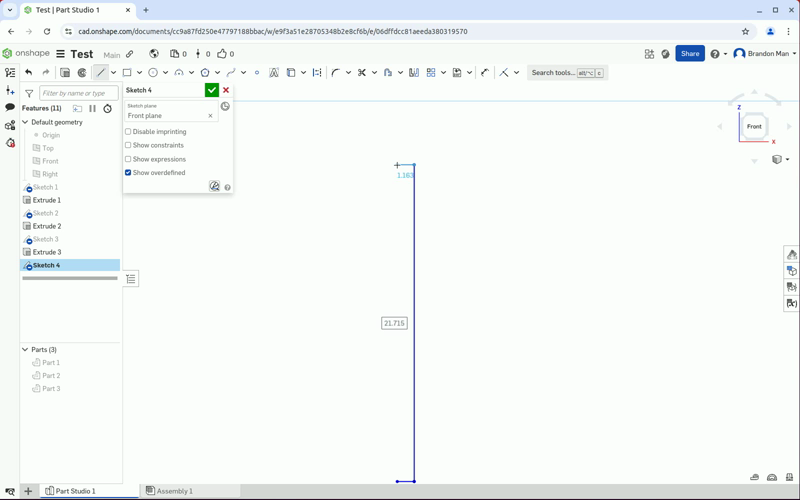
scroll(6)
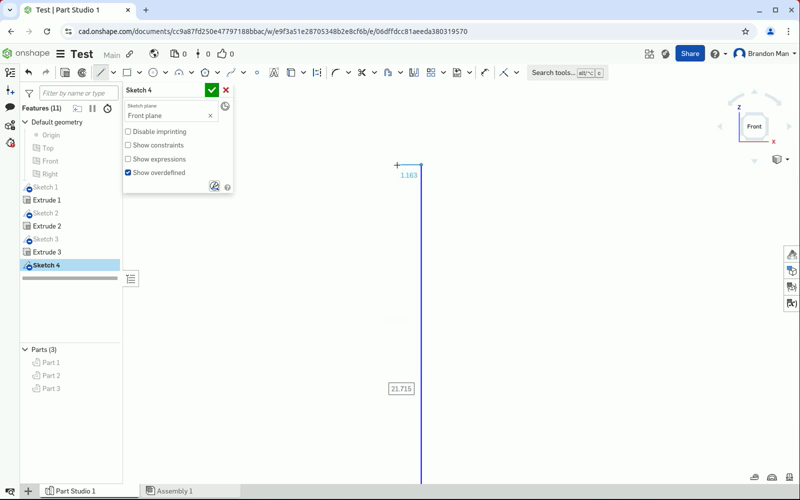
scroll(6)
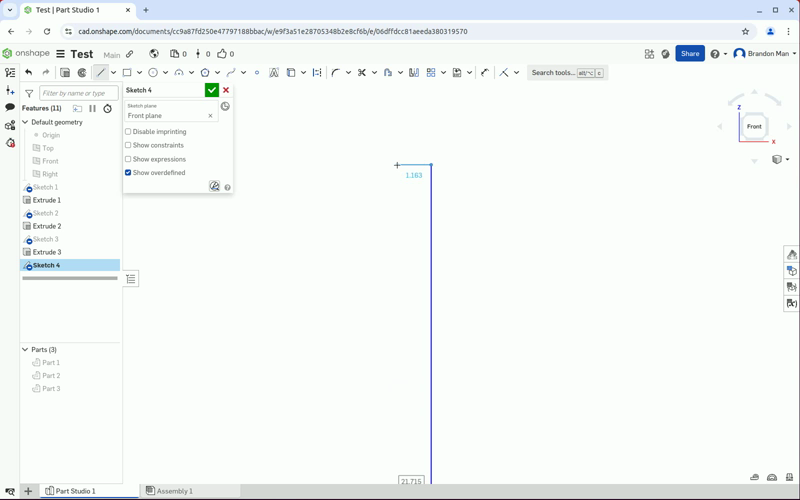
scroll(6)
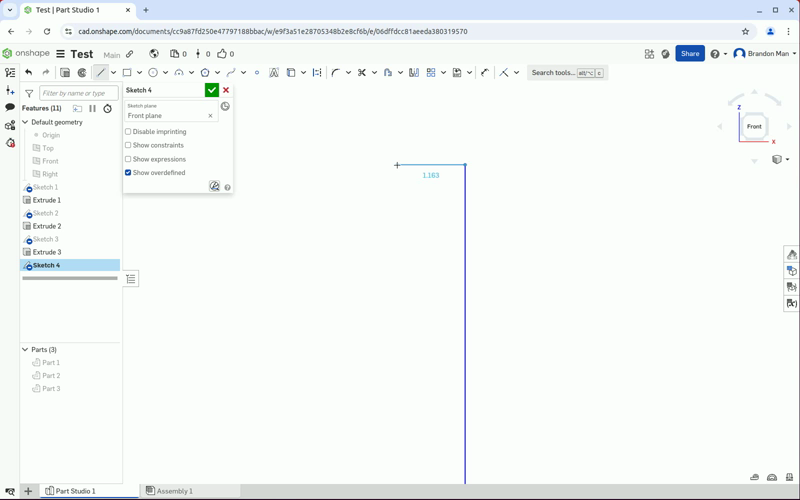
click(397, 164)
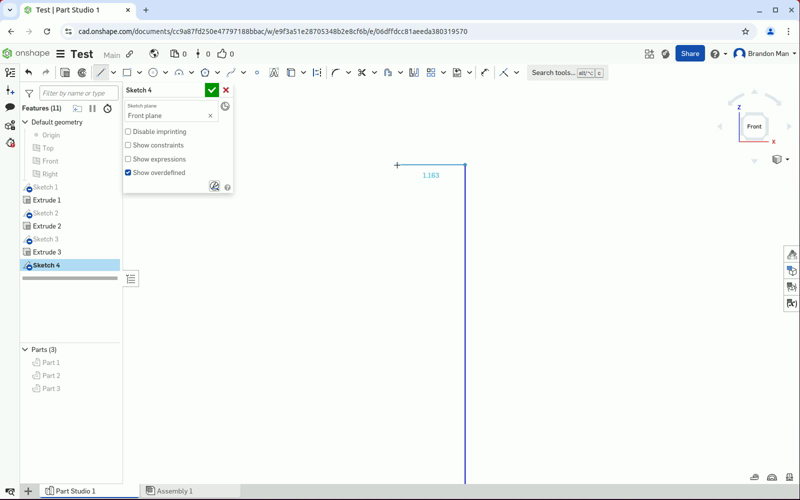
scroll(-6)
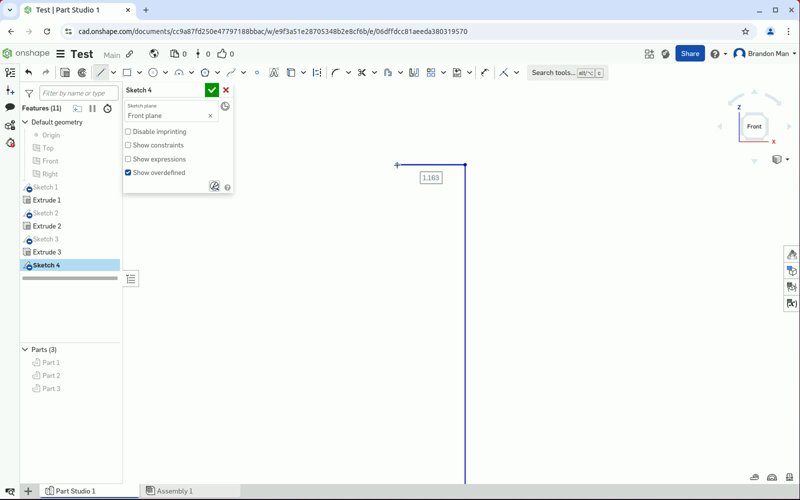
scroll(-6)
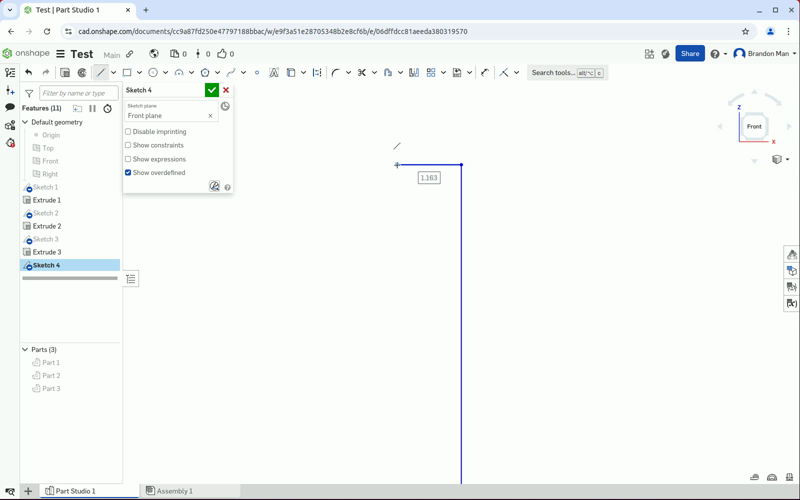
scroll(-6)
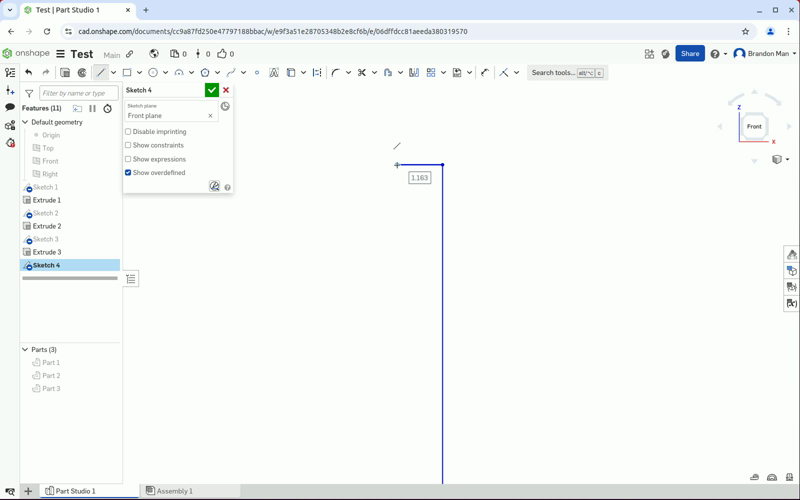
scroll(-6)
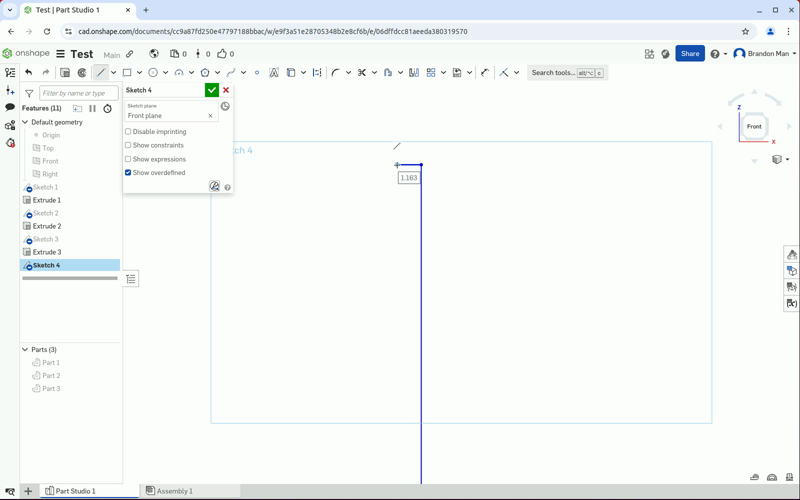
scroll(-6)
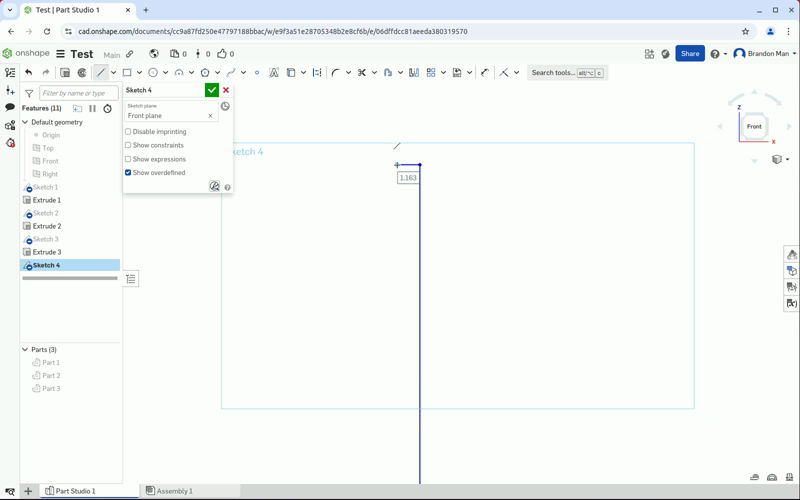
scroll(-6)
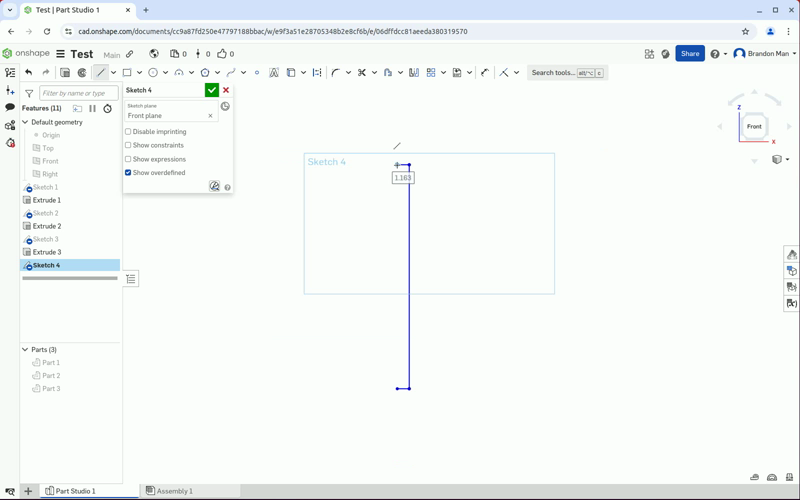
scroll(-6)
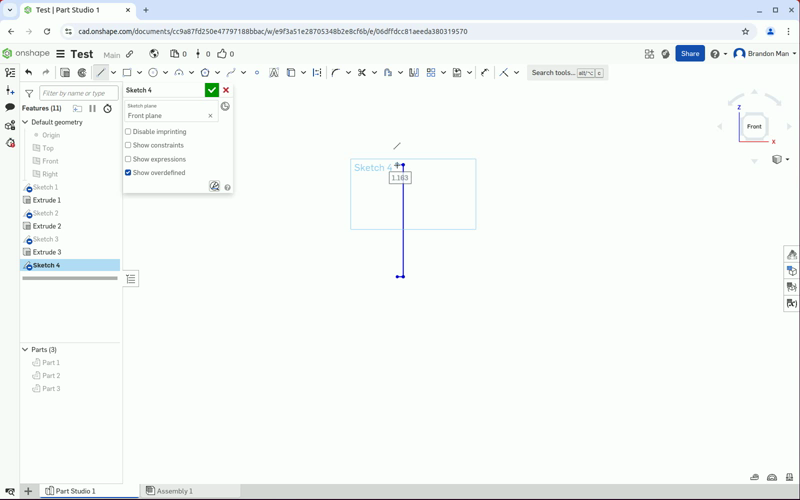
key_up(shift)
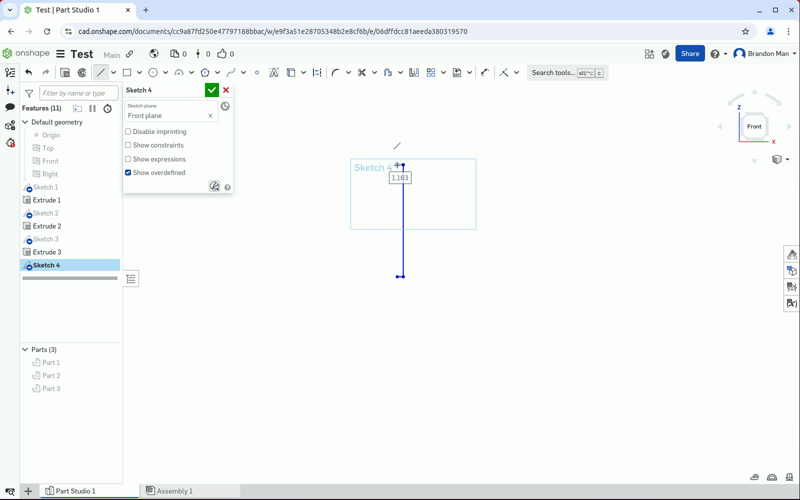
key_down(shift)
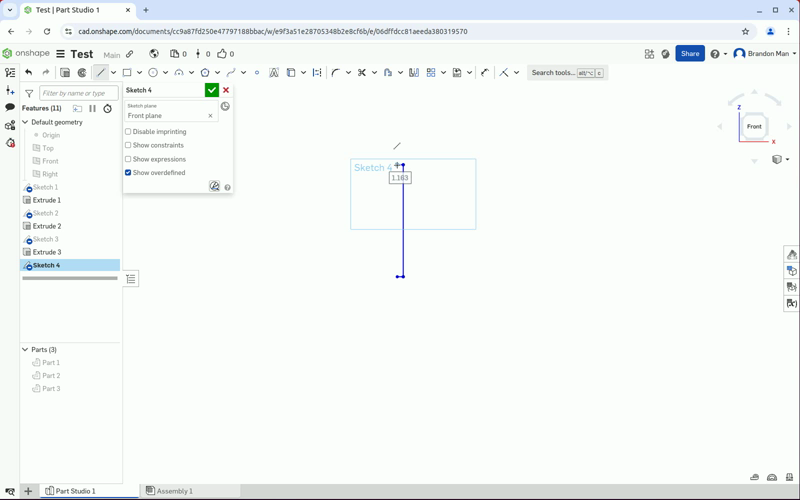
mouse_move(397, 276)
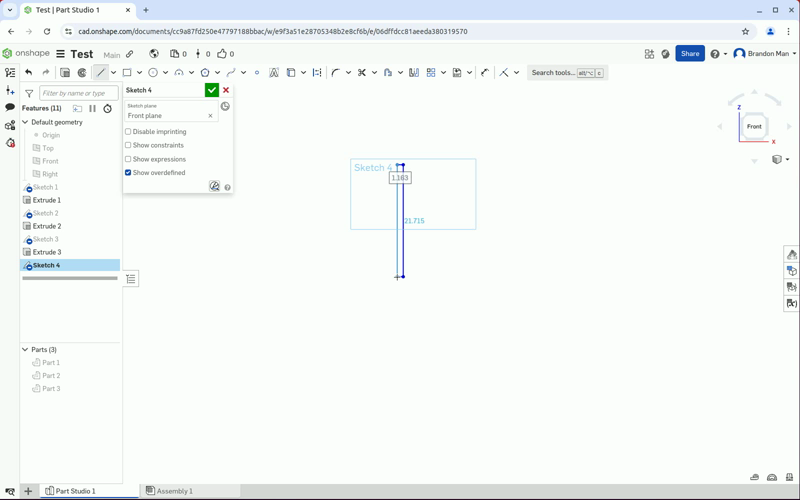
key_up(shift)
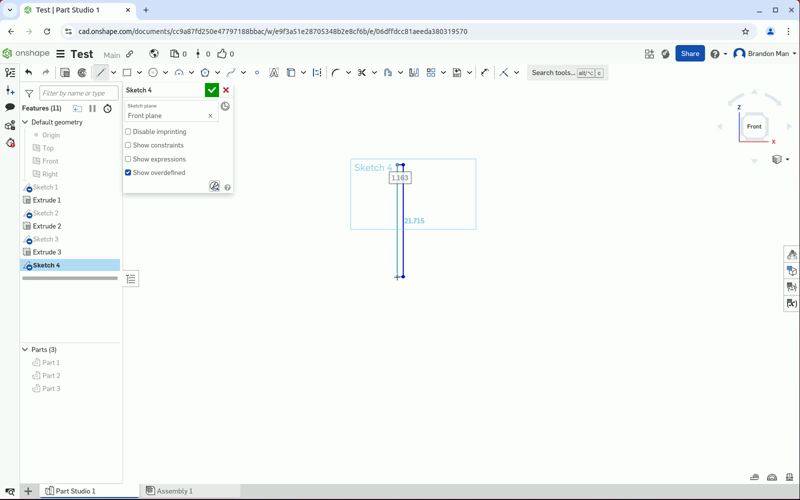
click(397, 276)
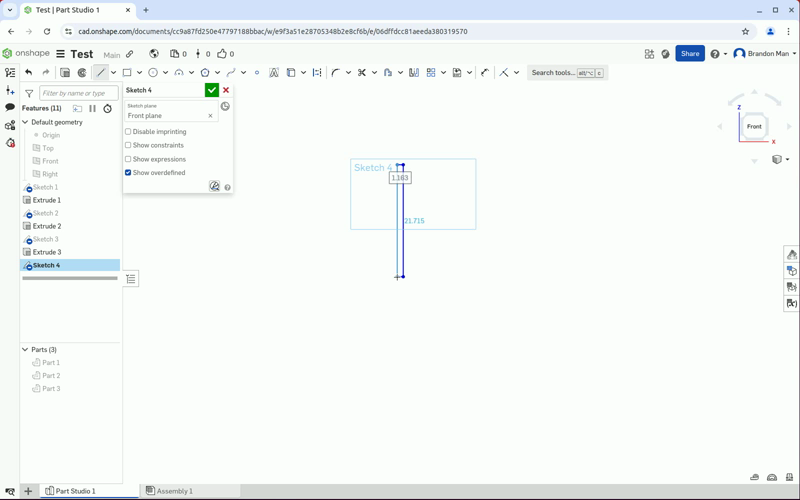
key(esc)
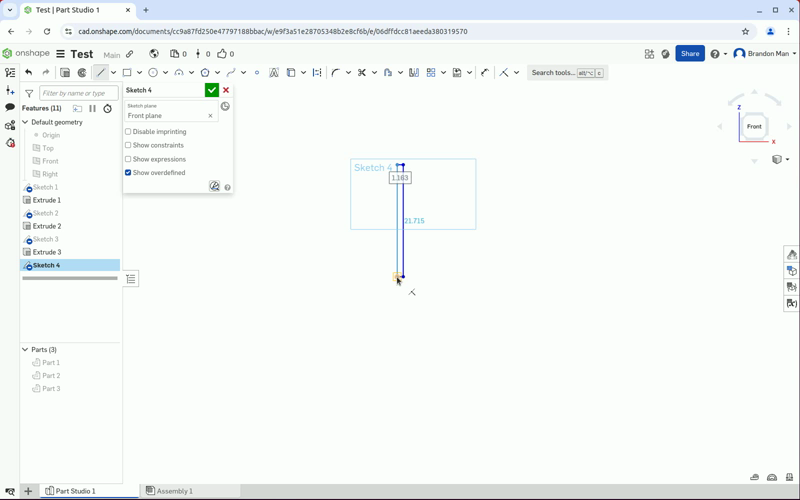
mouse_move(401, 258)
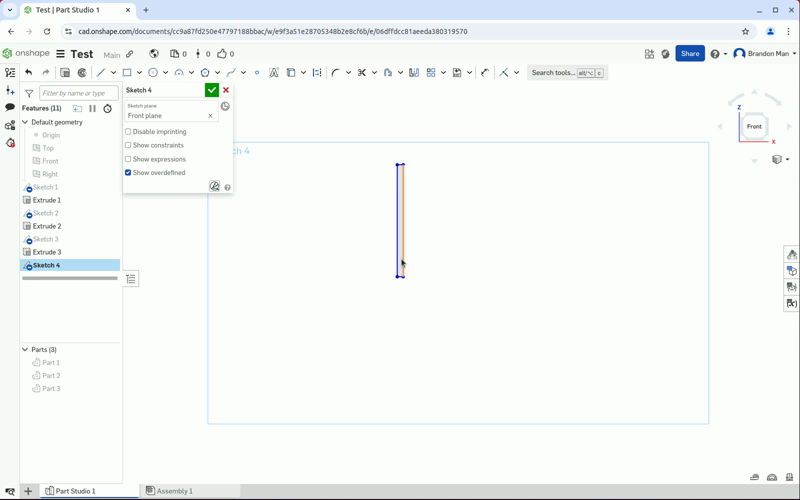
scroll(6)
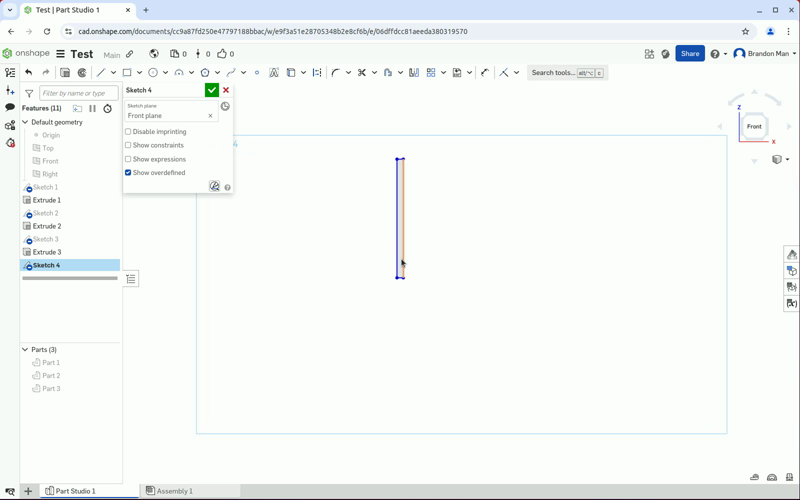
scroll(6)
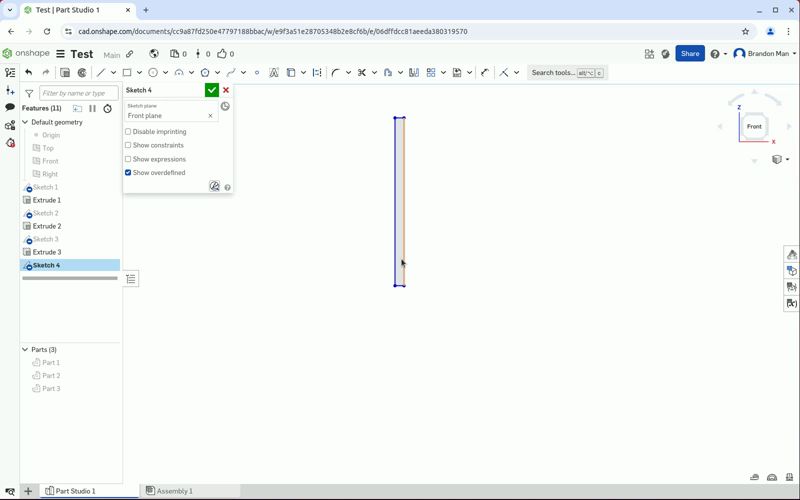
scroll(6)
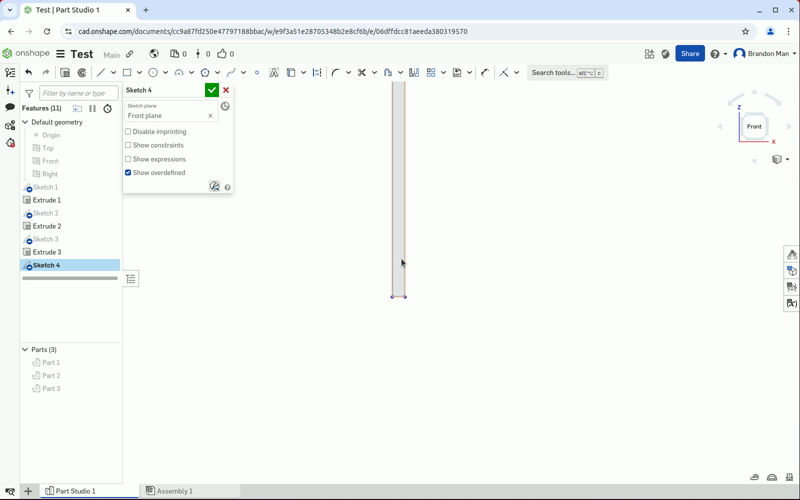
scroll(6)
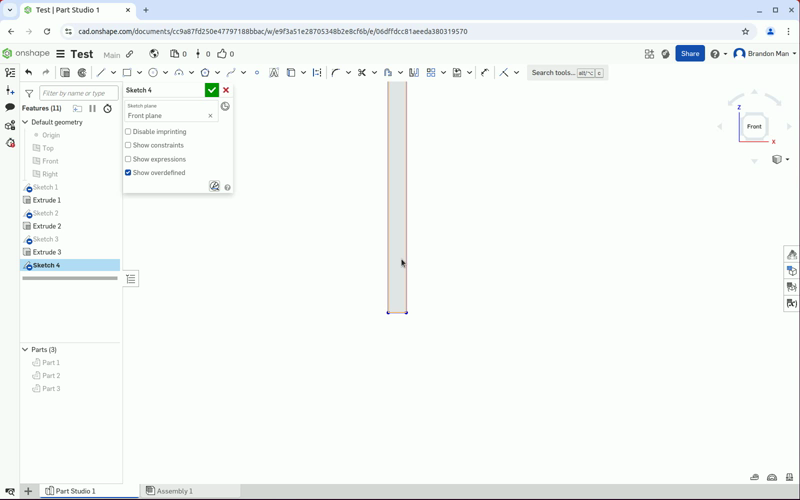
scroll(6)
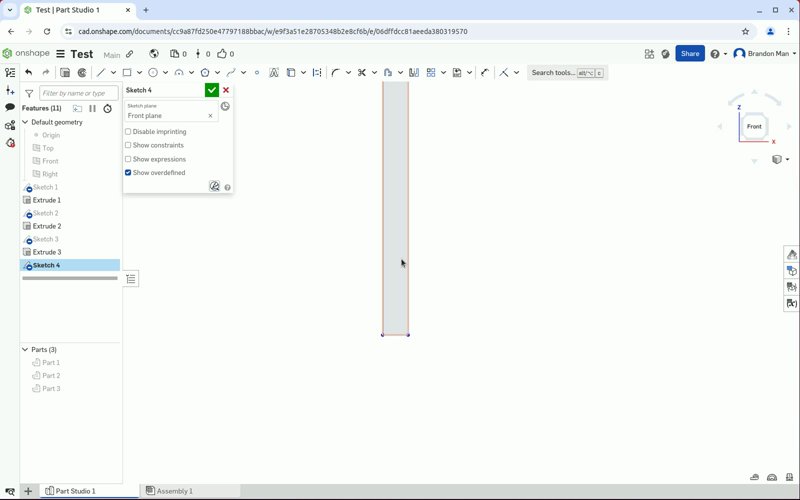
scroll(6)
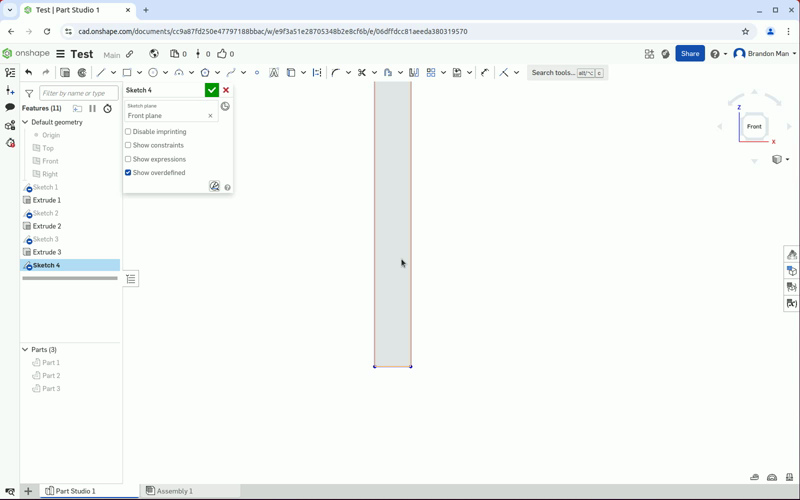
scroll(6)
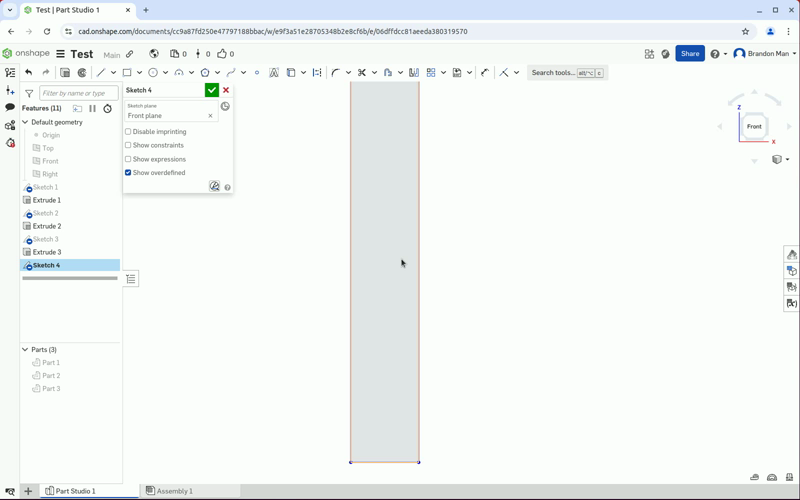
click(401, 258)
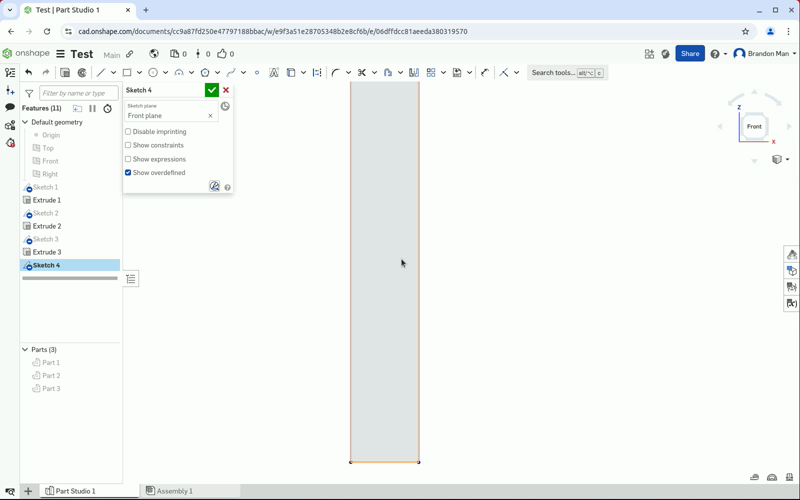
scroll(-6)
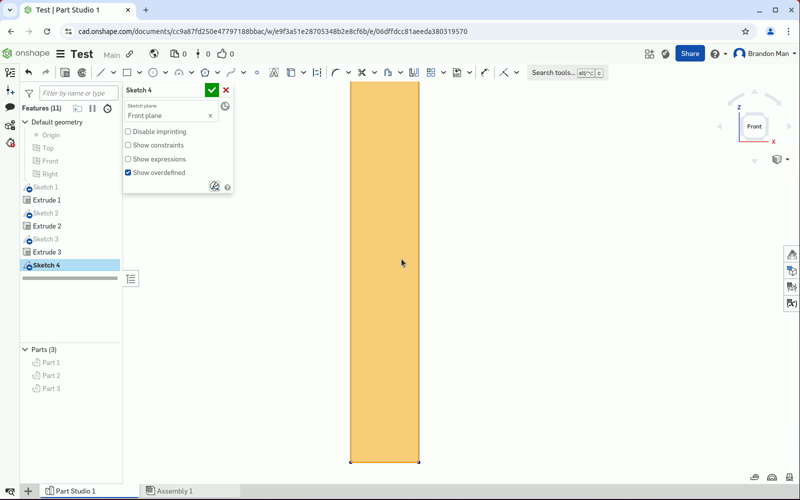
scroll(-6)
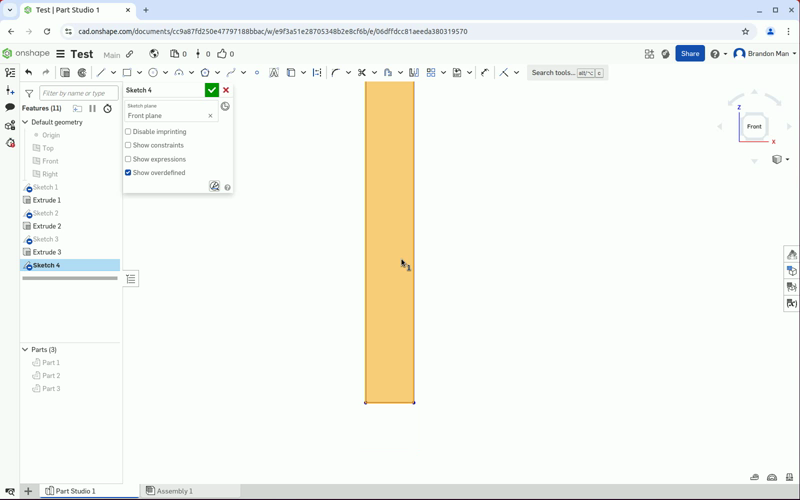
scroll(-6)
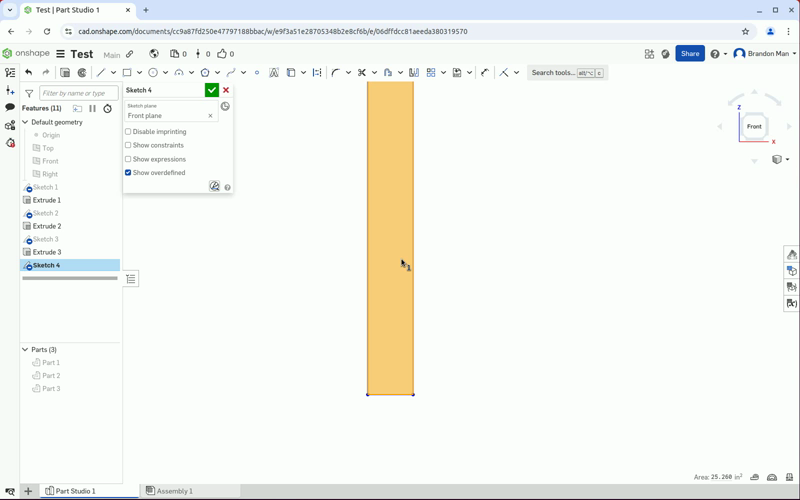
scroll(-6)
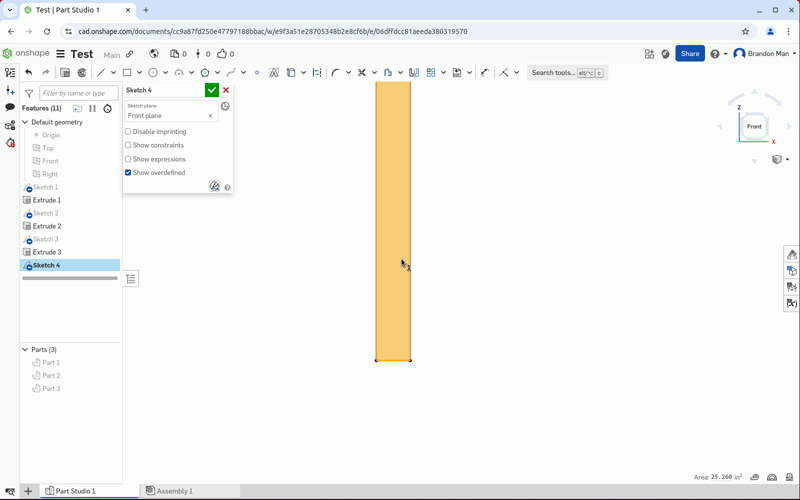
scroll(-6)
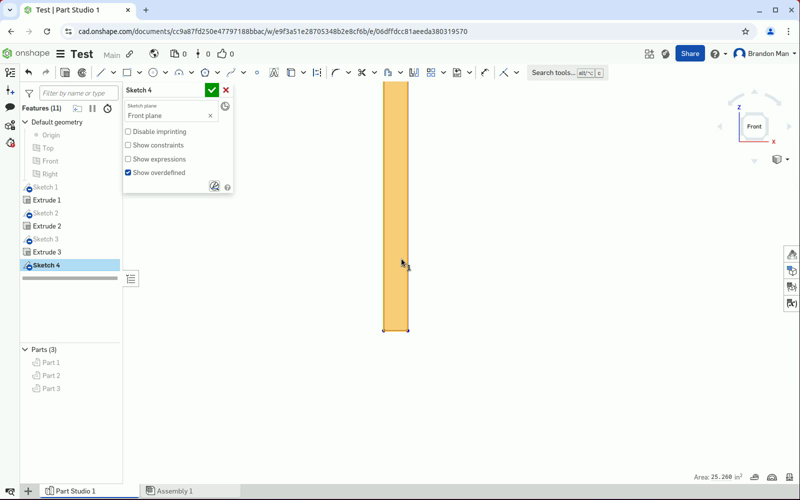
scroll(-6)
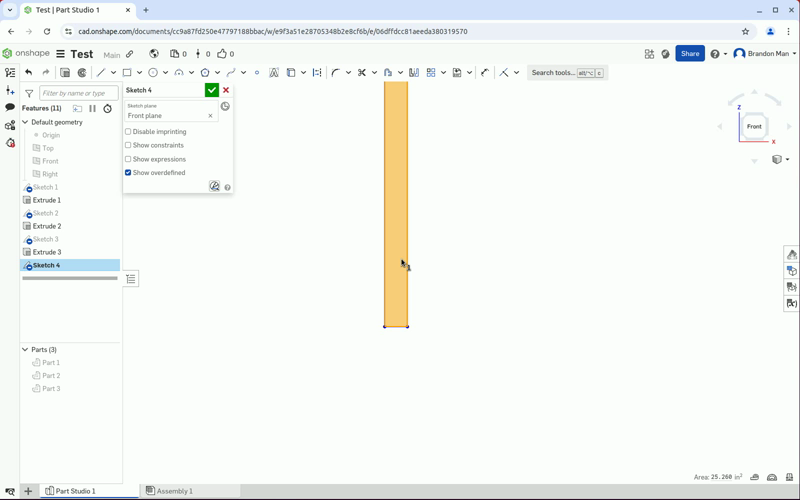
scroll(-6)
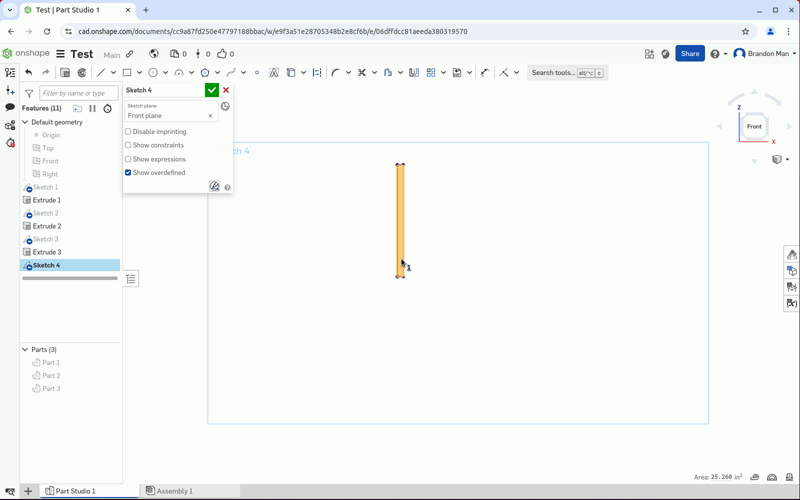
mouse_move(73, 352)
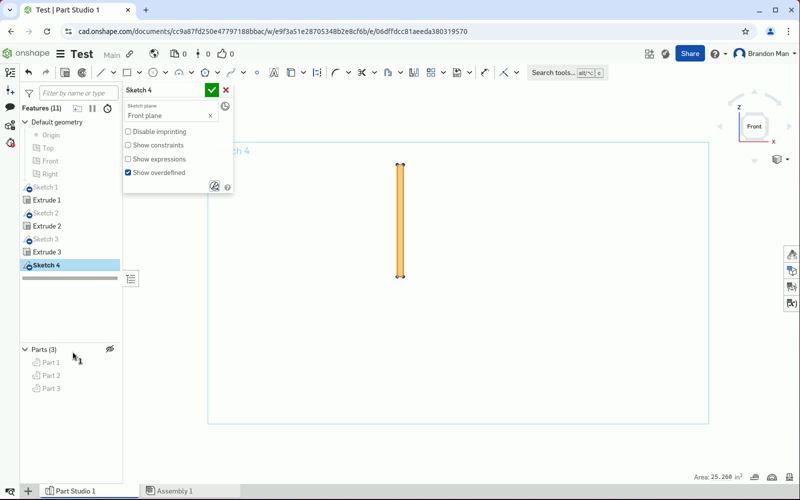
key(shift+y)
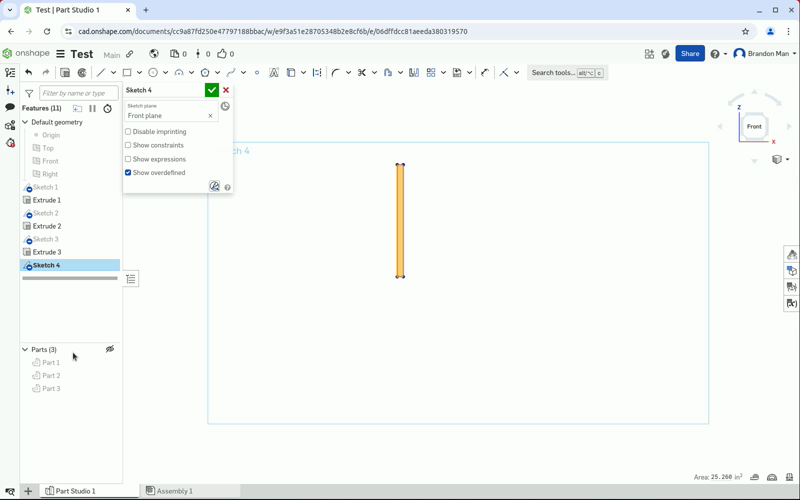
key(shift+e)
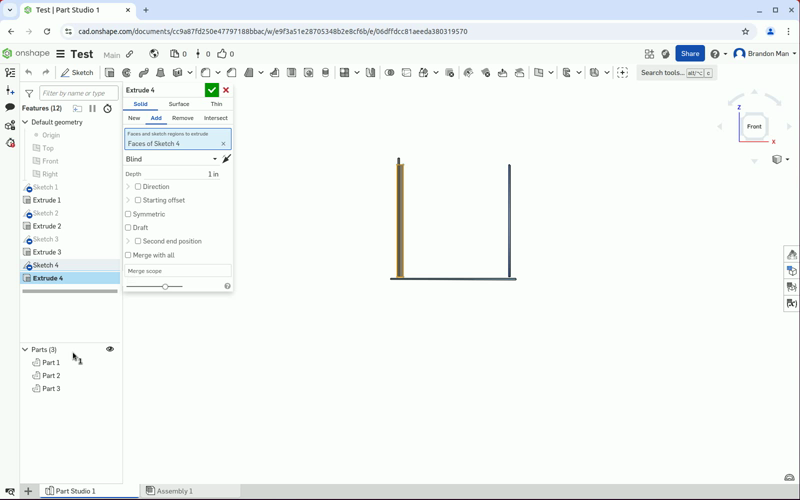
mouse_move(143, 106)
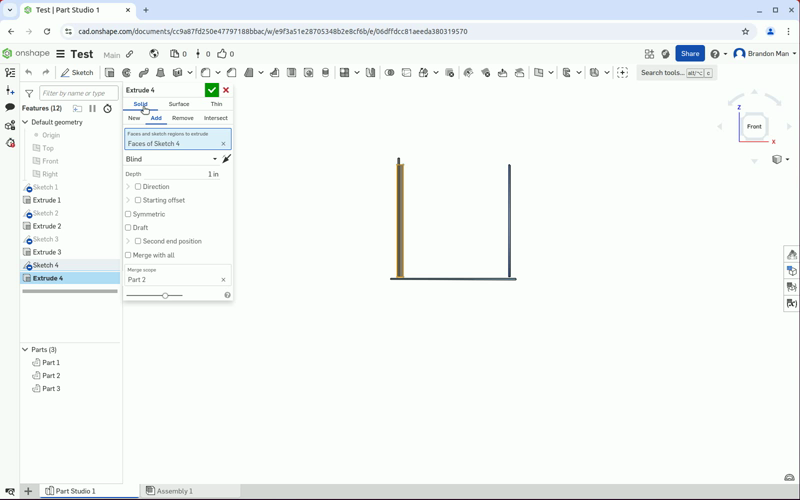
click(143, 106)
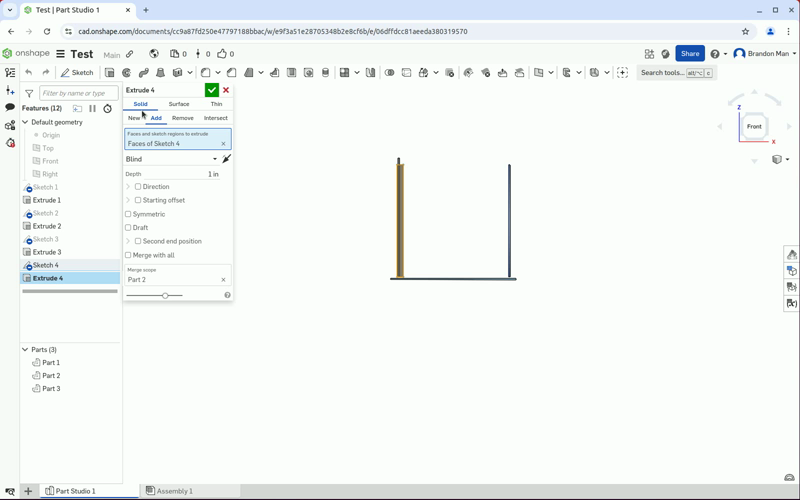
mouse_move(137, 120)
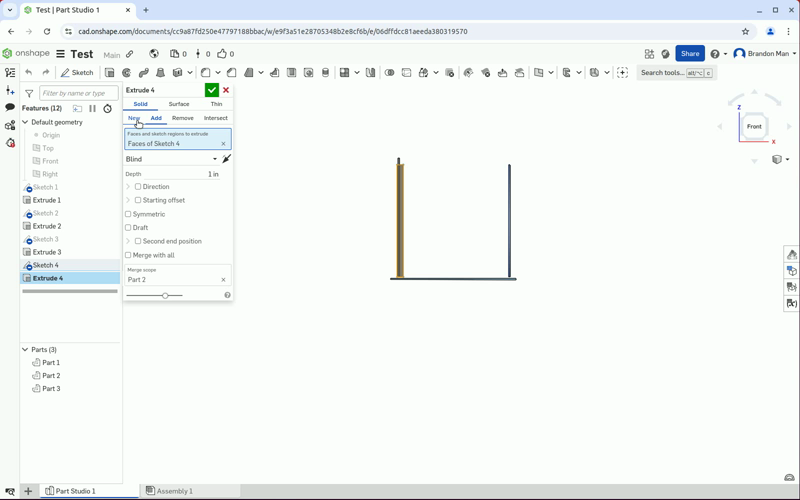
click(137, 120)
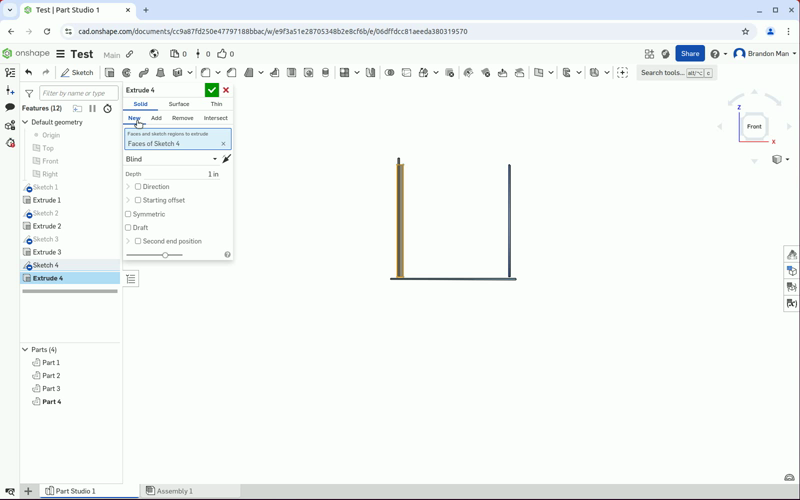
key(tab, 4)
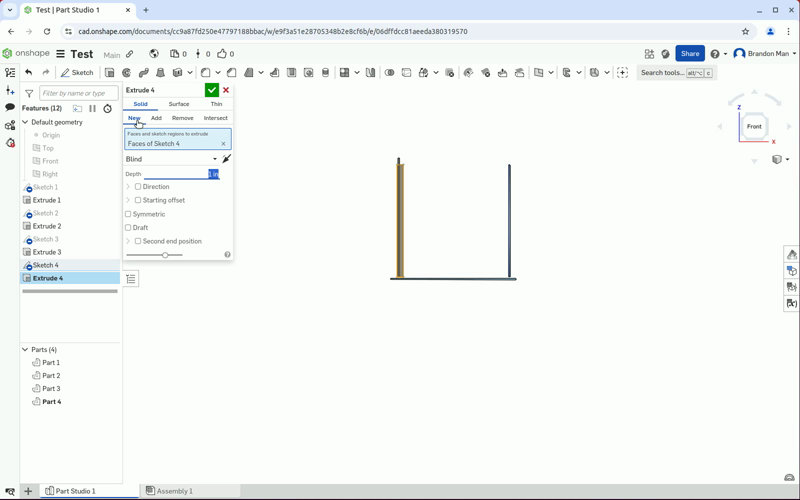
text(0.241)
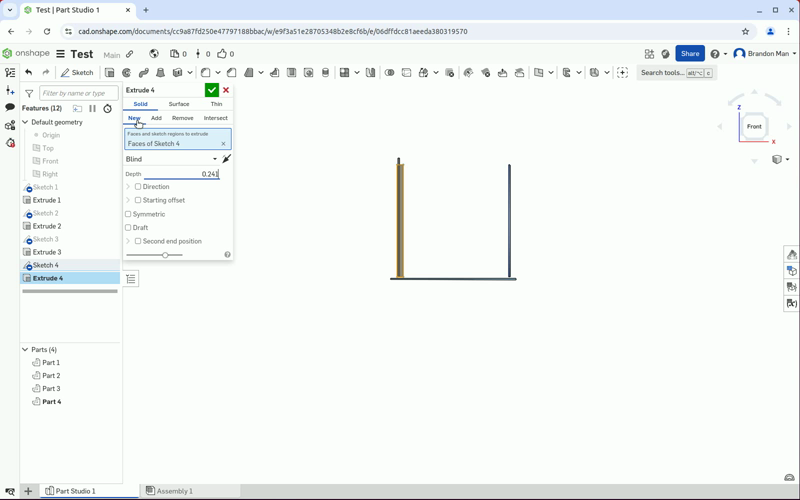
key(enter)
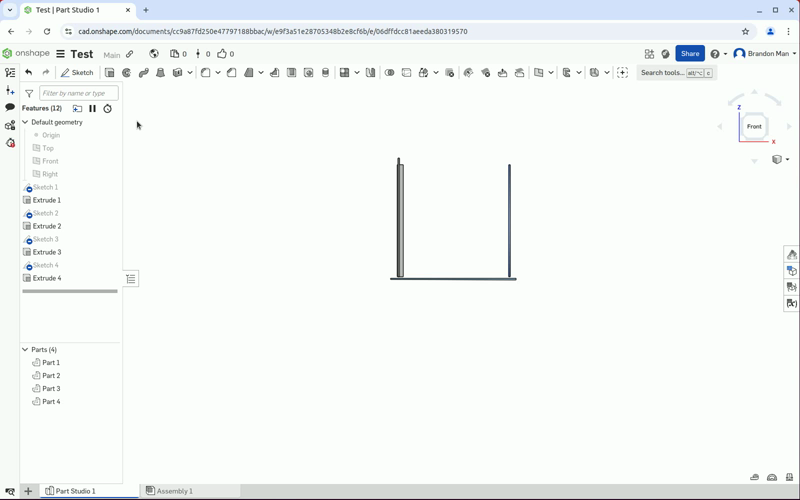
key(shift+h)
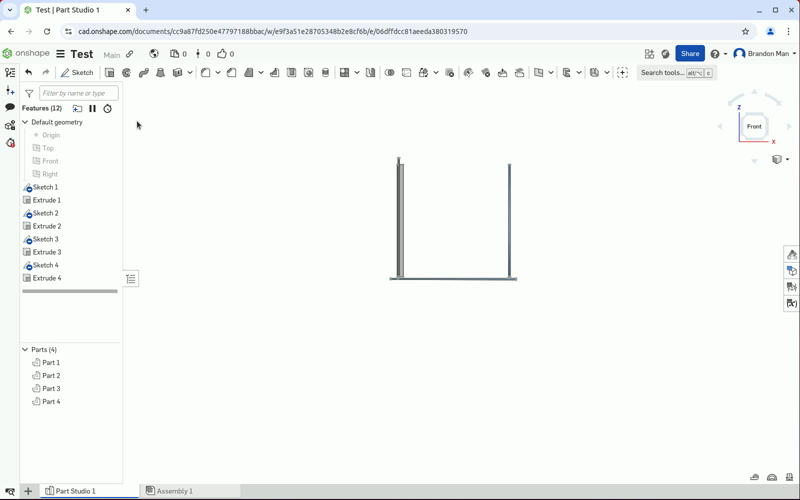
key(shift+h)
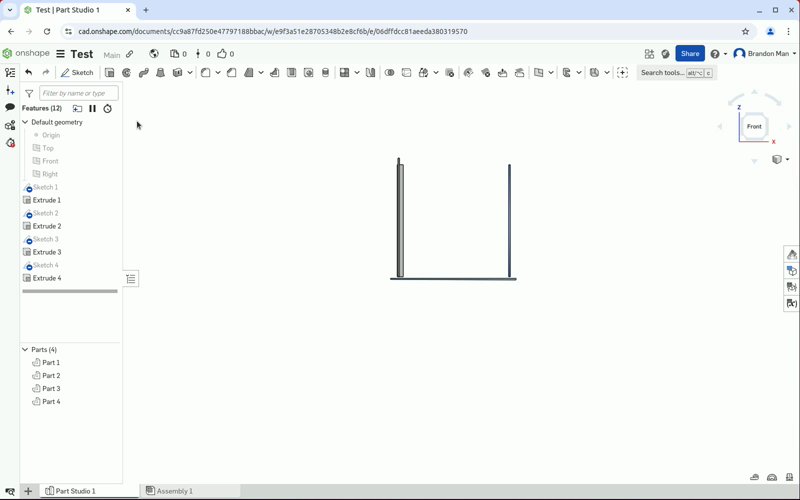
mouse_move(73, 189)
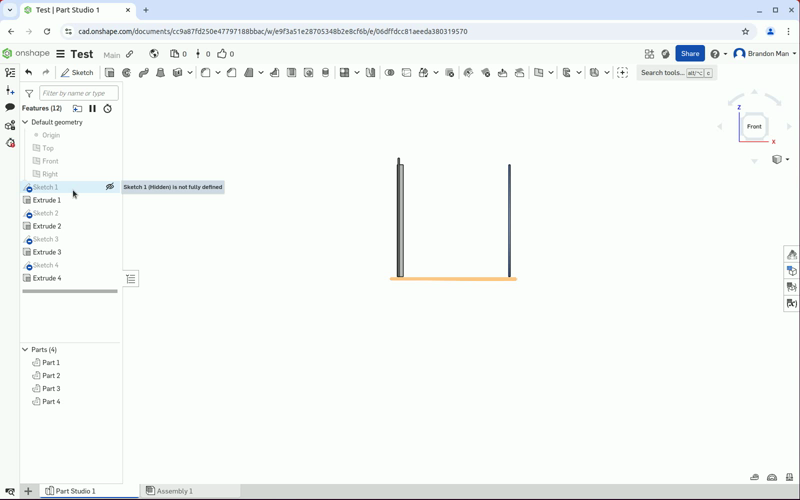
click(73, 189)
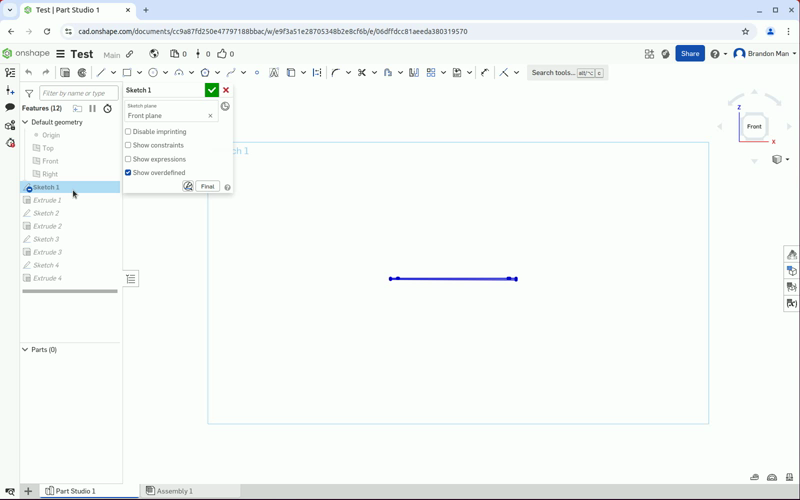
mouse_move(229, 92)
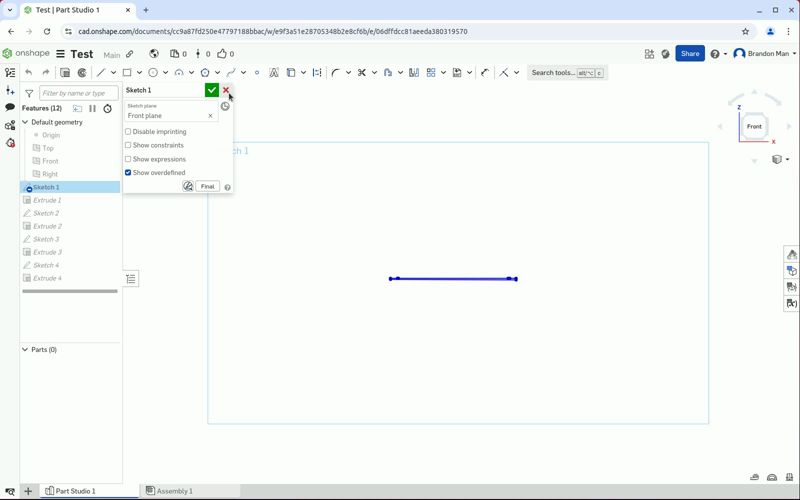
click(229, 92)
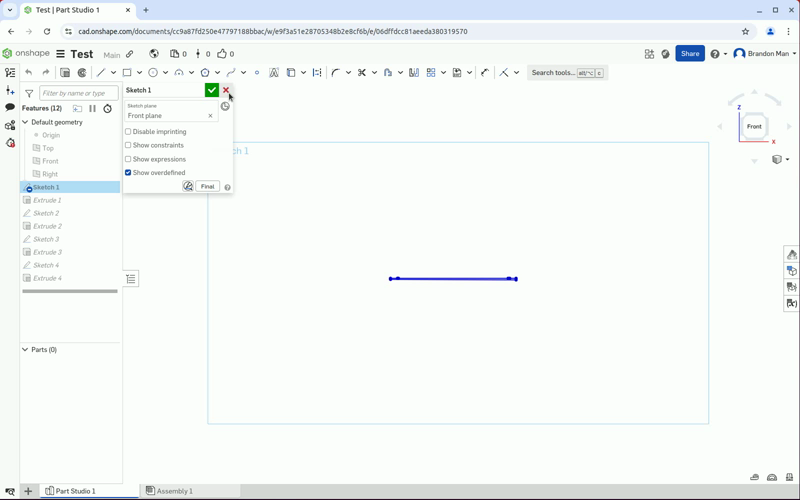
key(shift+s)
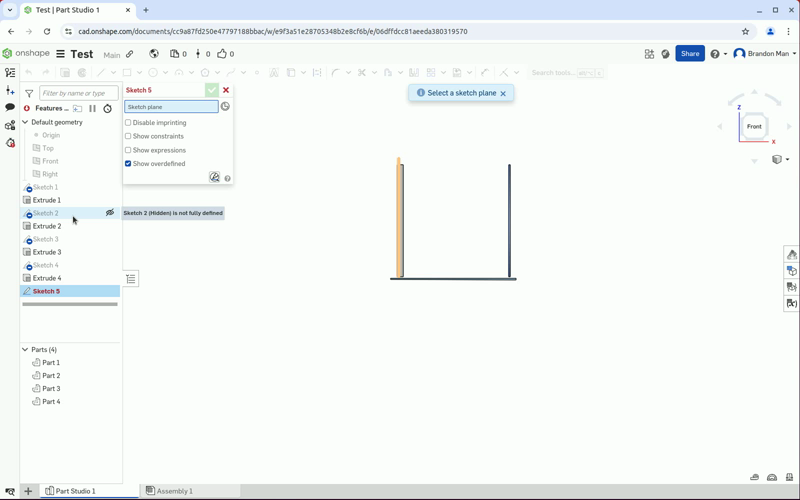
scroll(3)
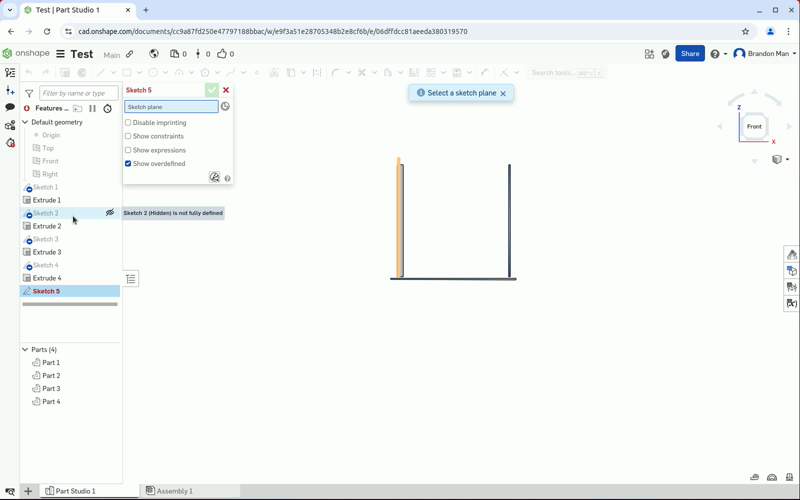
mouse_move(73, 163)
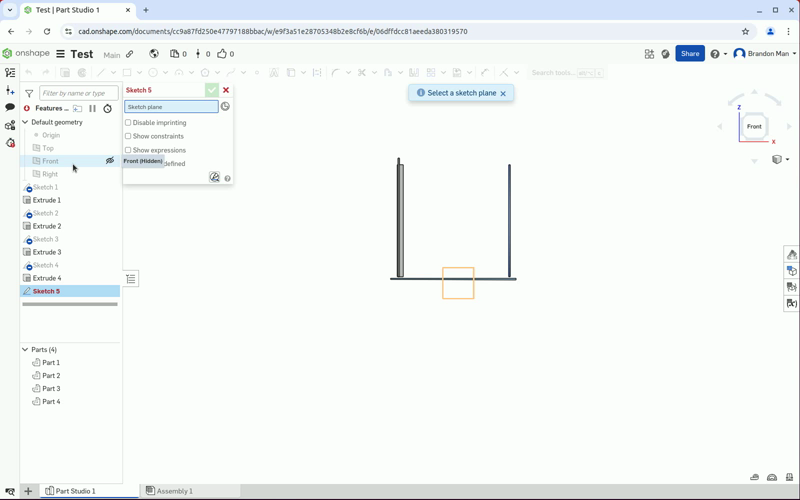
click(73, 163)
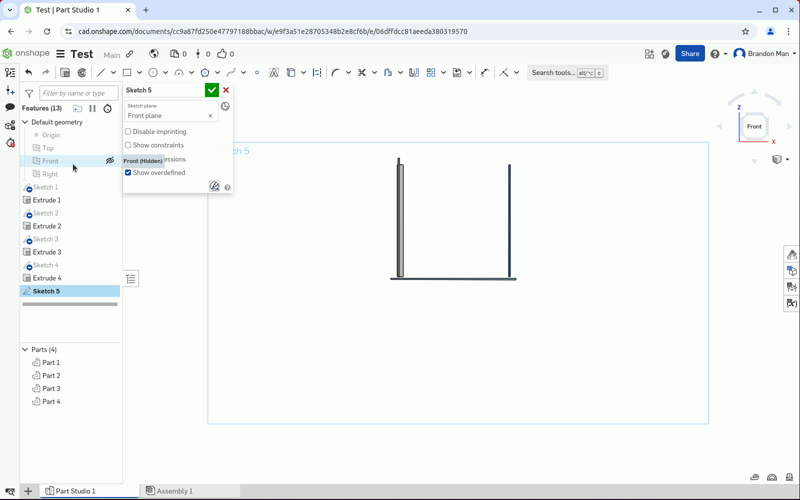
mouse_move(73, 352)
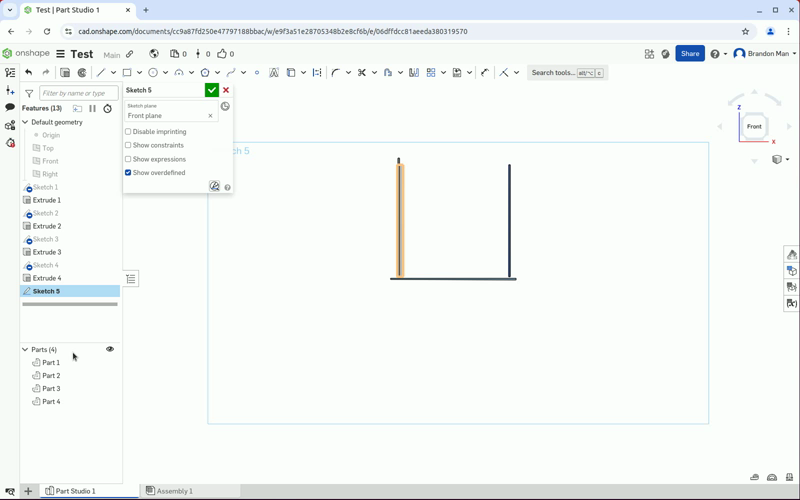
key(y)
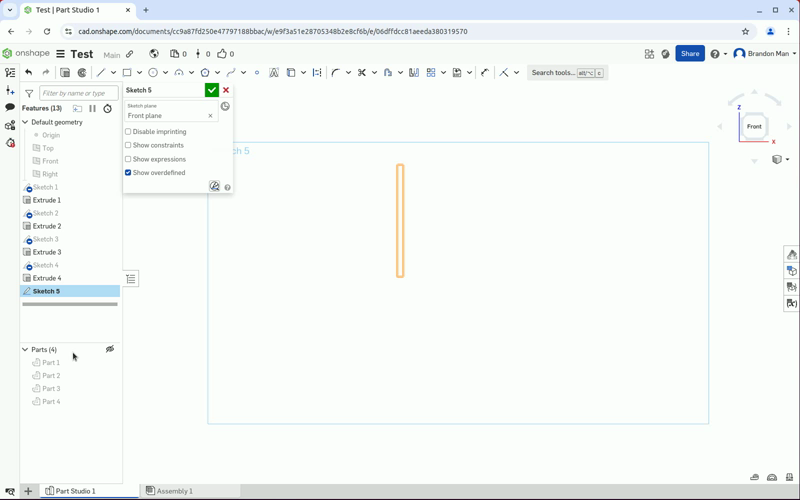
key(l)
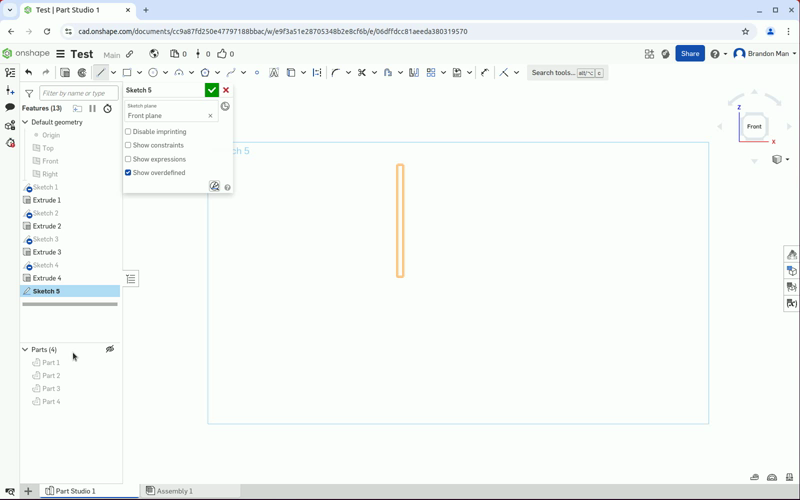
key_down(shift)
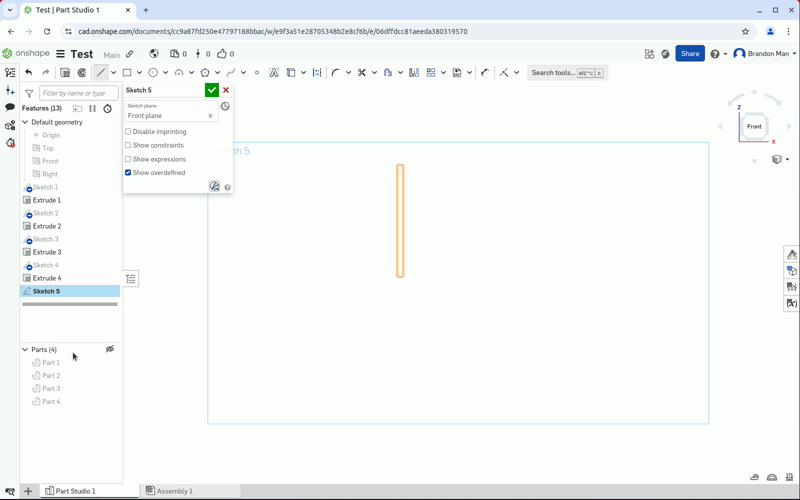
mouse_move(397, 285)
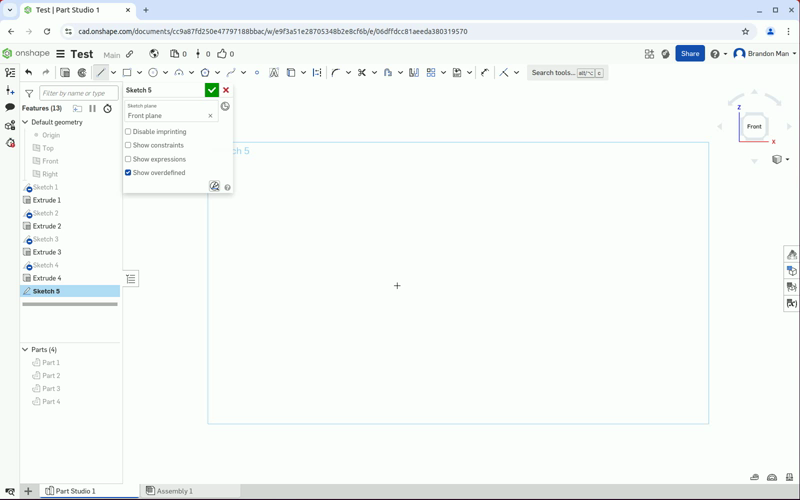
click(397, 285)
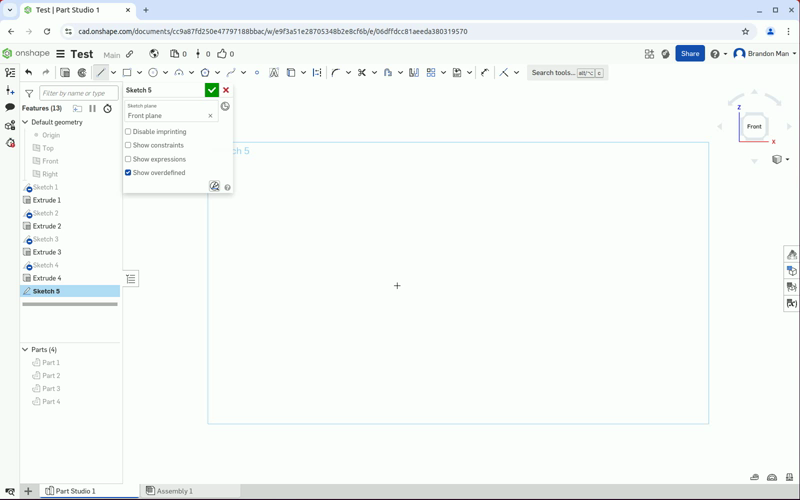
key_up(shift)
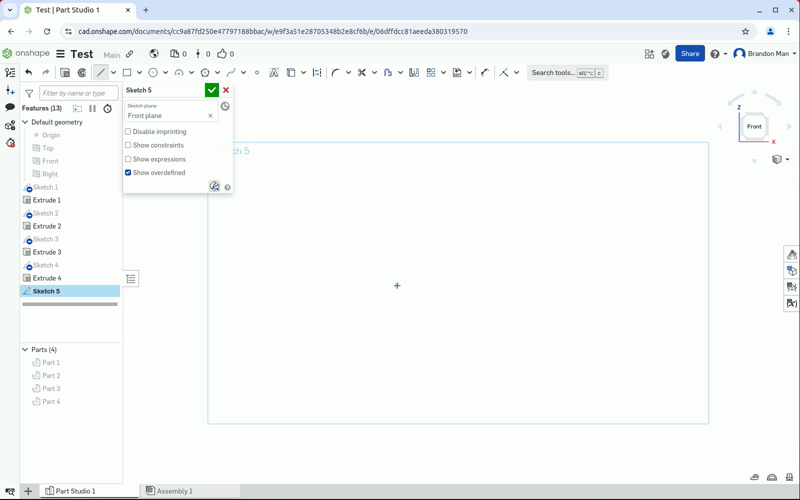
key_down(shift)
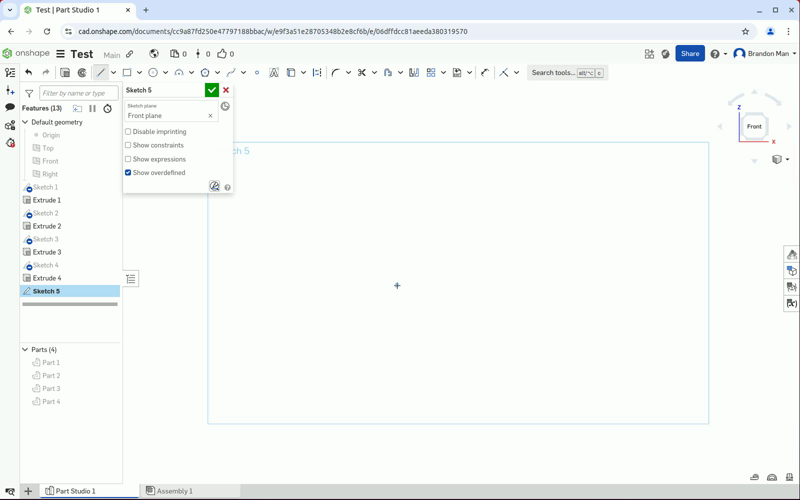
mouse_move(515, 285)
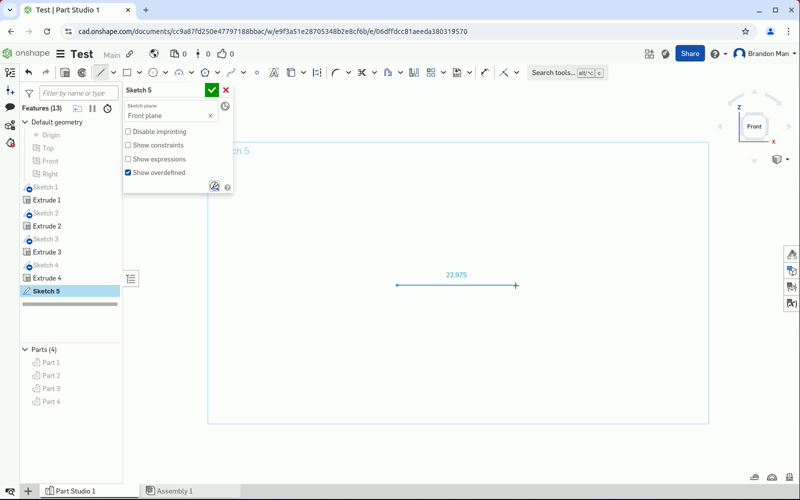
click(515, 285)
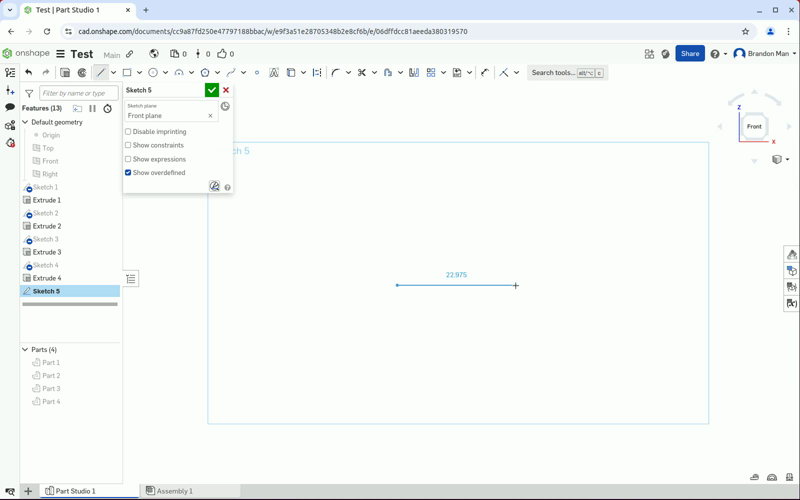
key_up(shift)
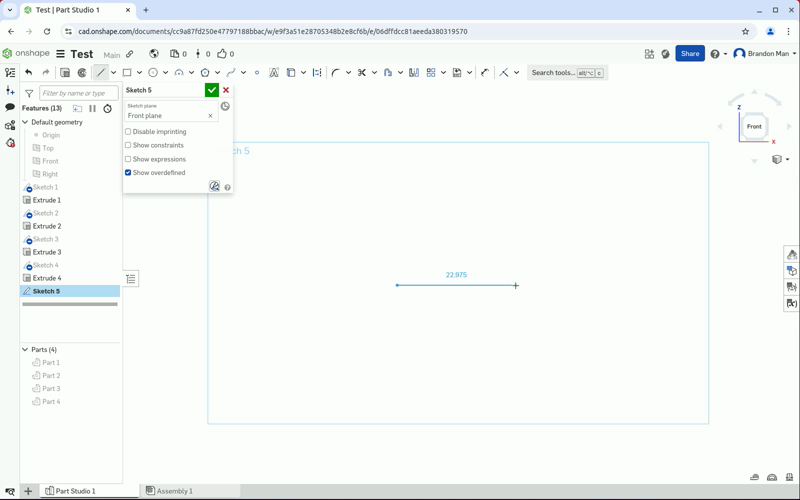
key_down(shift)
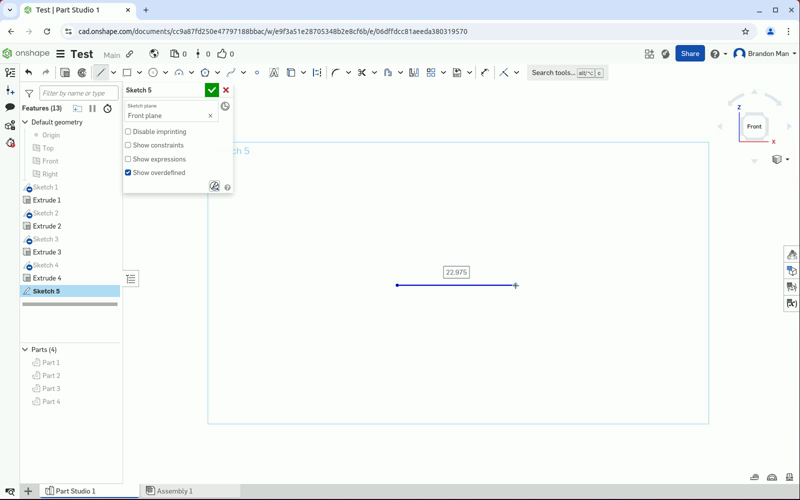
mouse_move(545, 285)
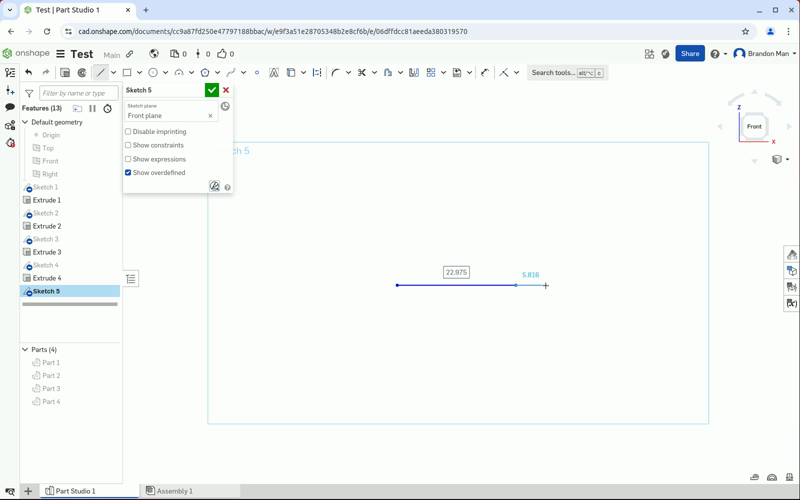
mouse_move(515, 279)
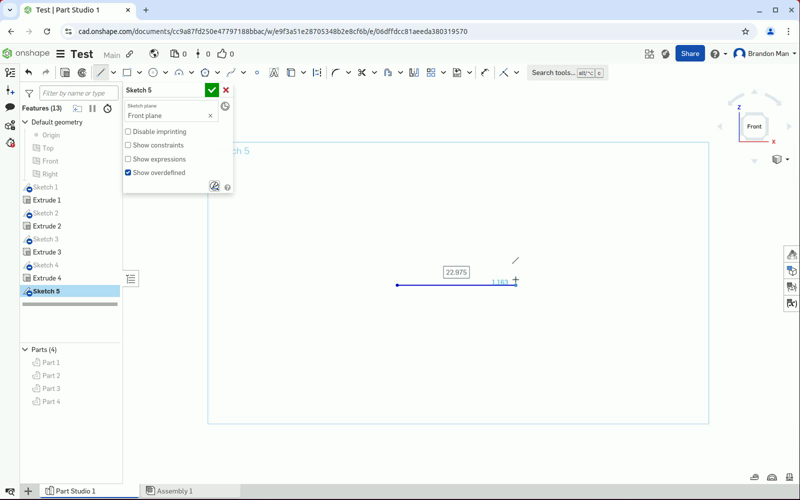
scroll(6)
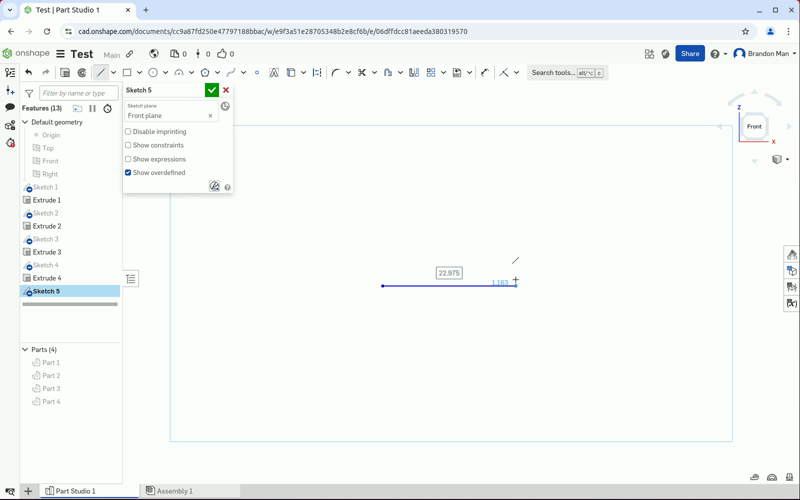
scroll(6)
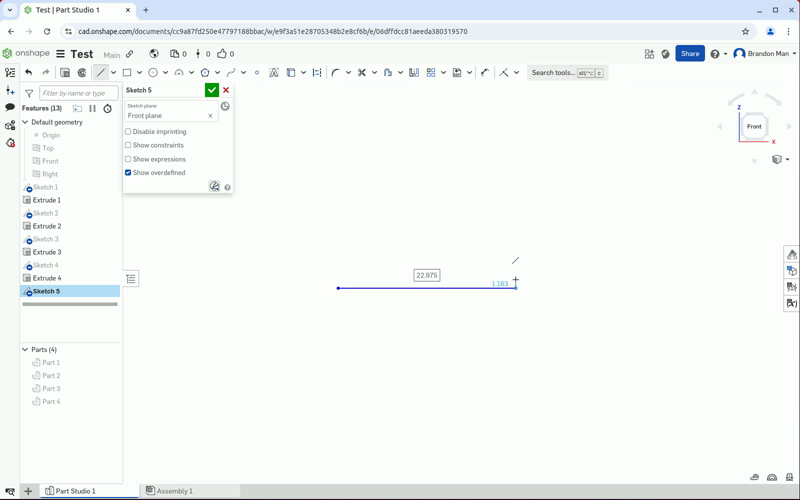
scroll(6)
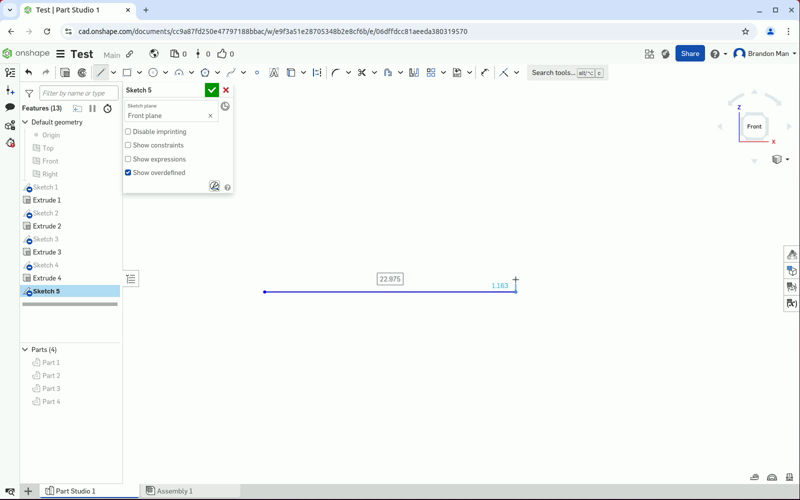
scroll(6)
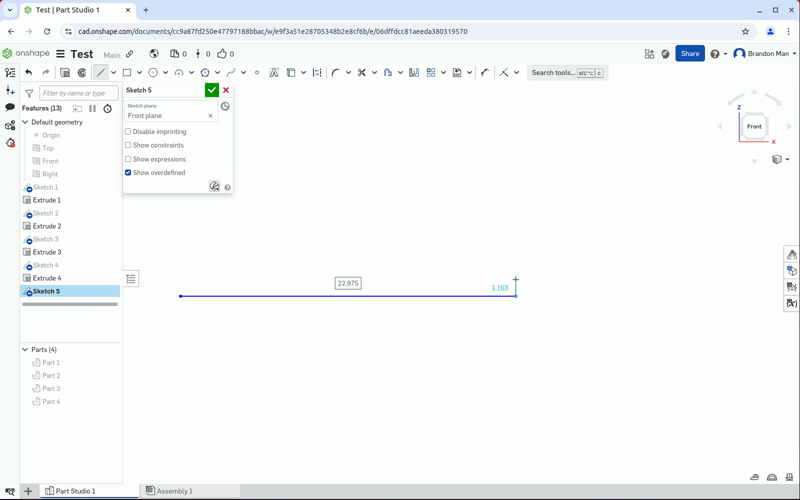
scroll(6)
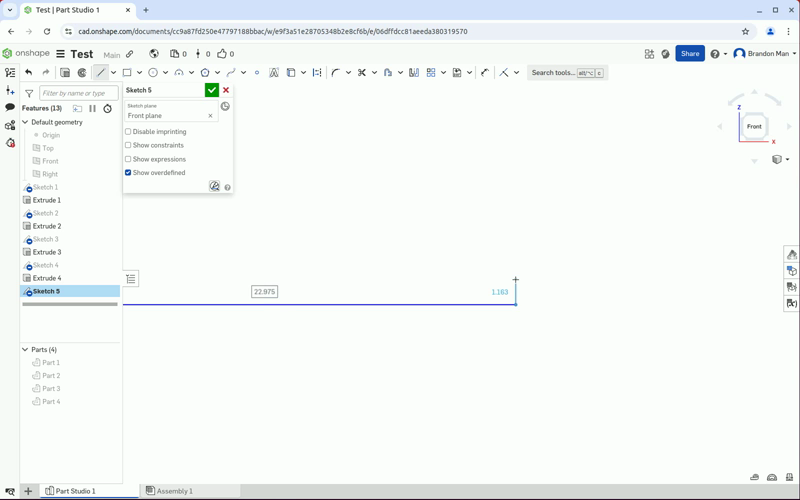
scroll(6)
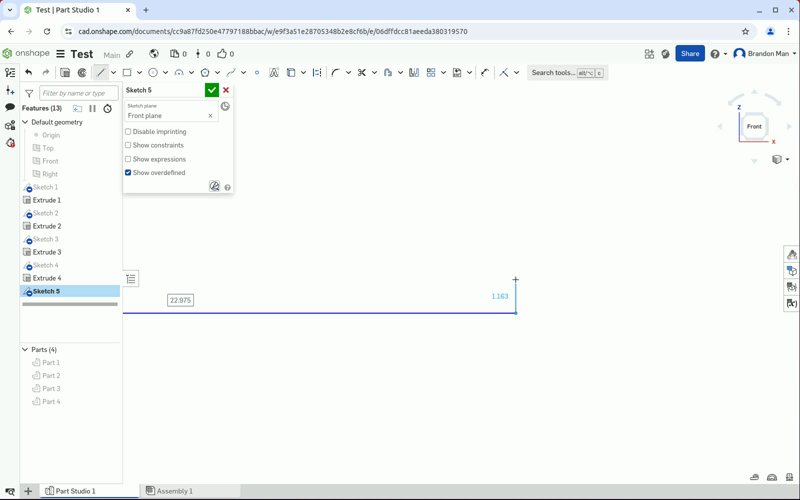
scroll(6)
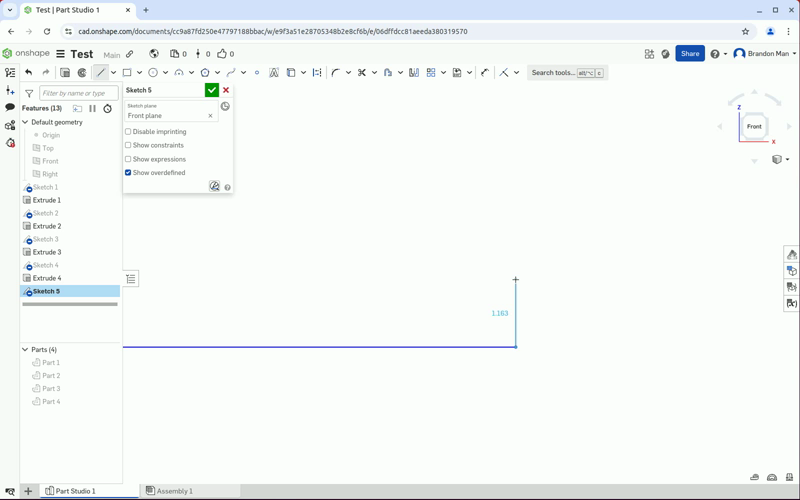
click(515, 279)
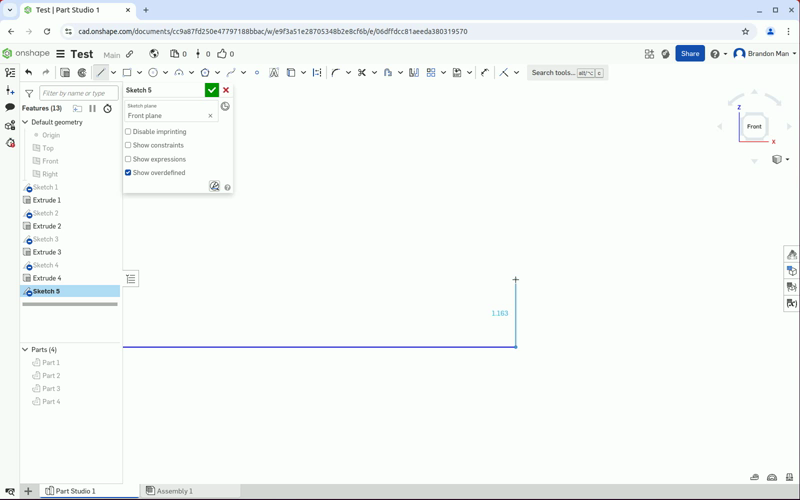
scroll(-6)
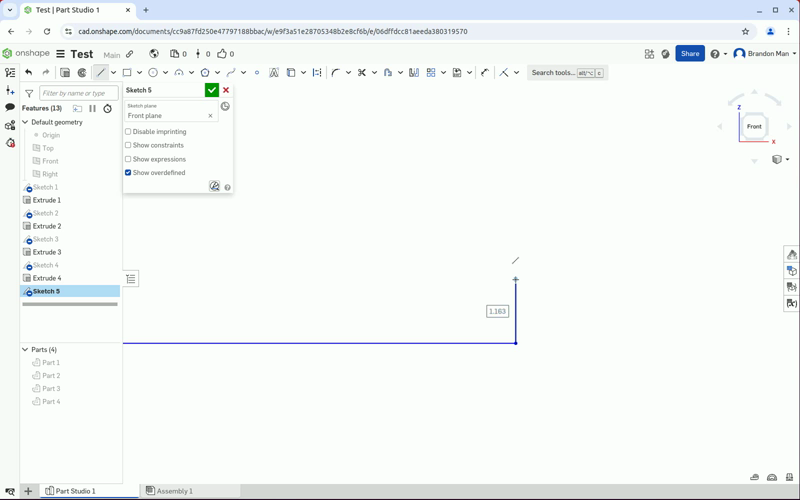
scroll(-6)
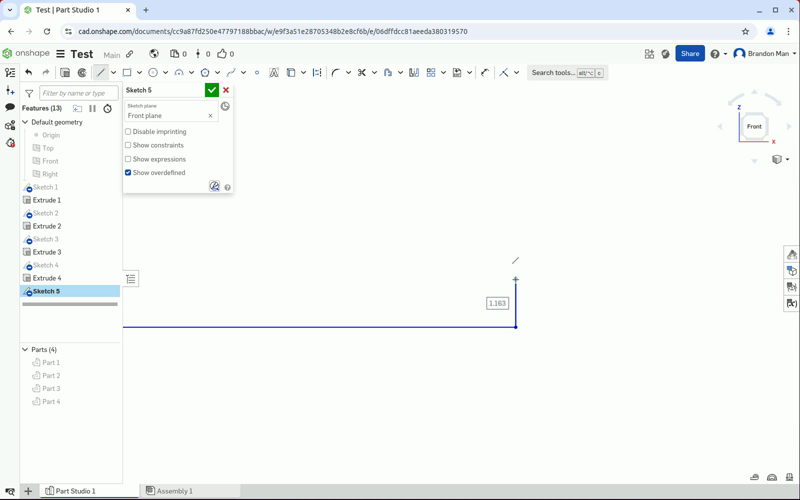
scroll(-6)
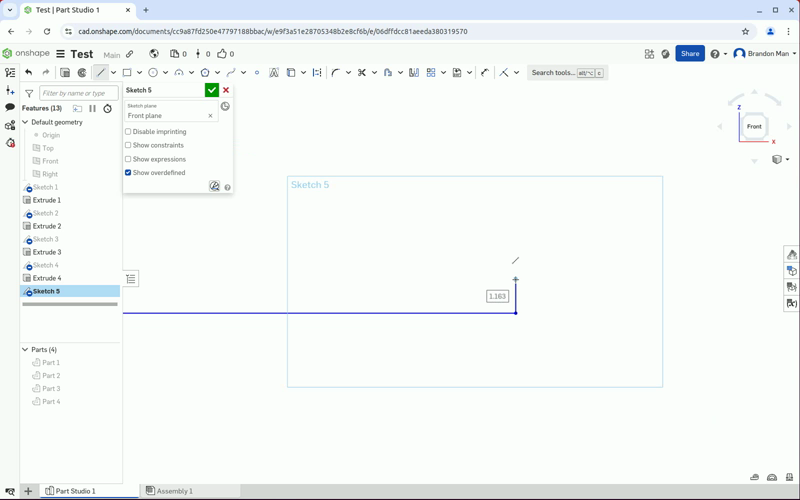
scroll(-6)
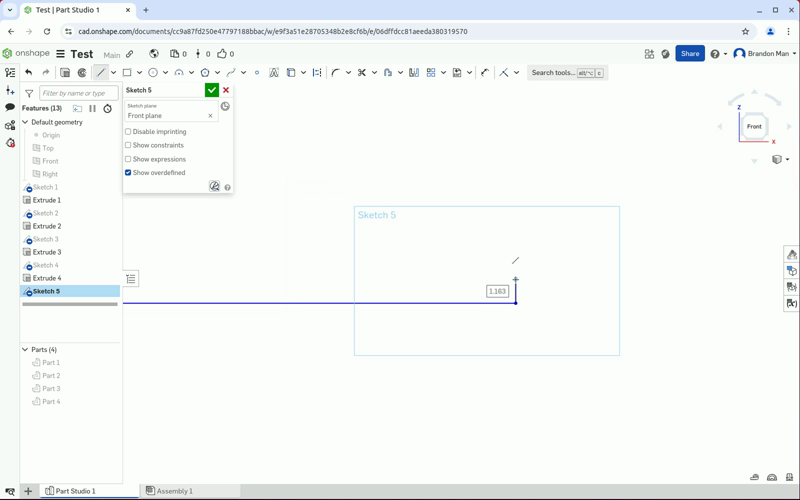
scroll(-6)
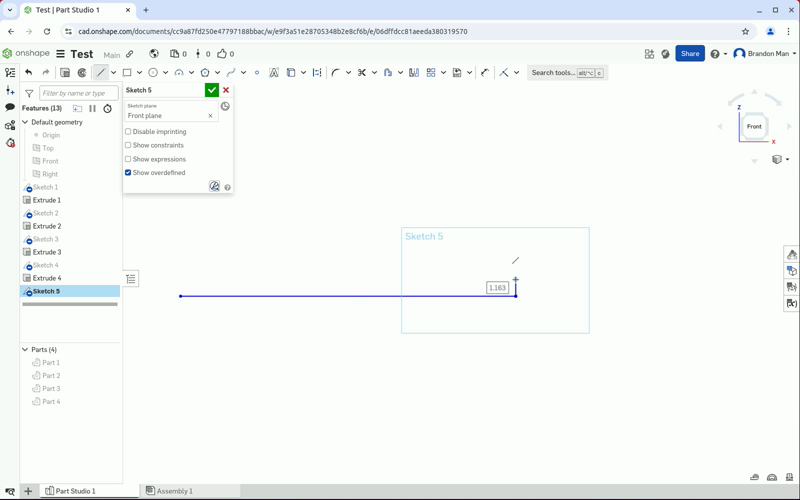
scroll(-6)
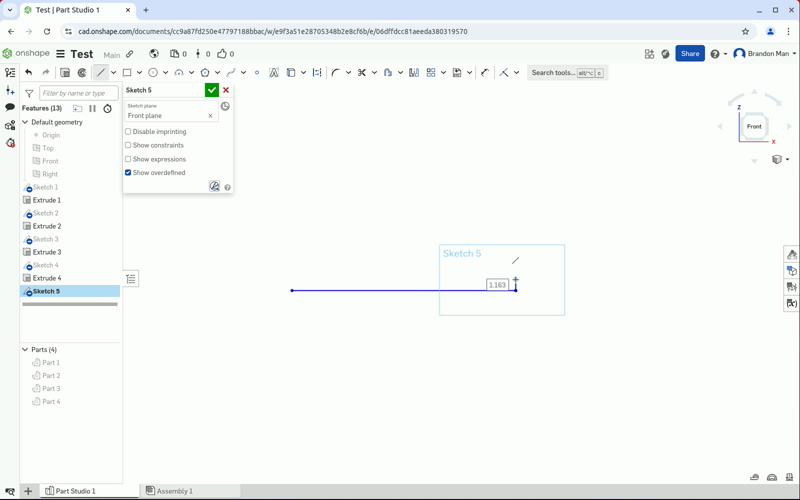
scroll(-6)
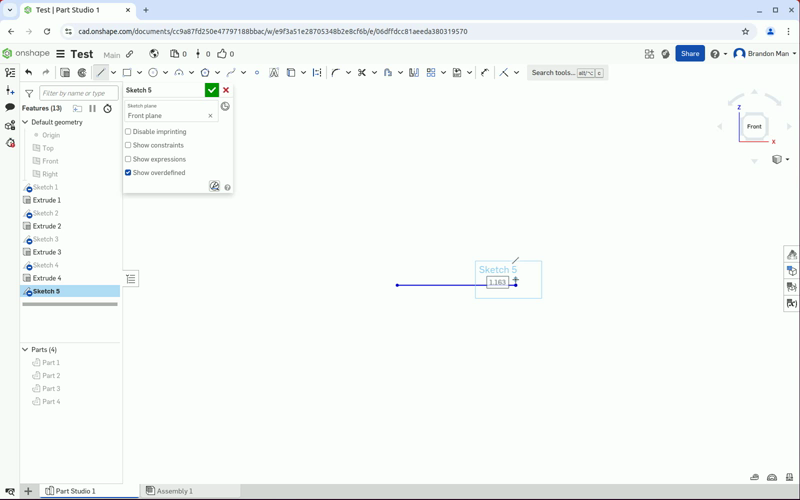
key_up(shift)
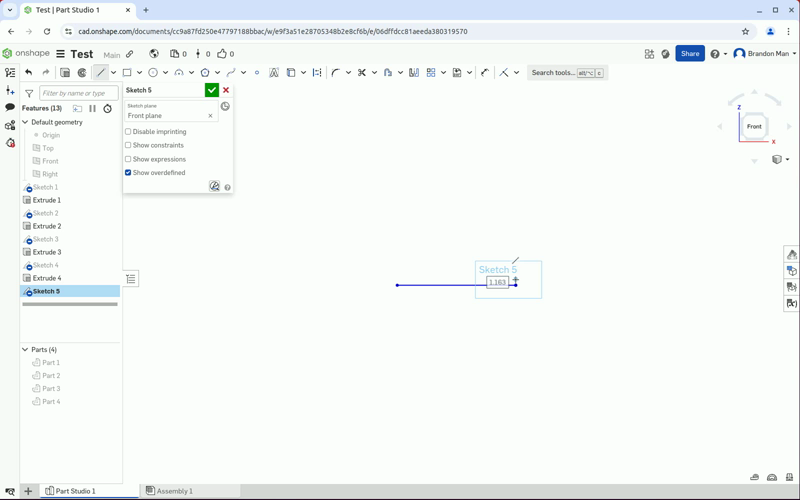
key_down(shift)
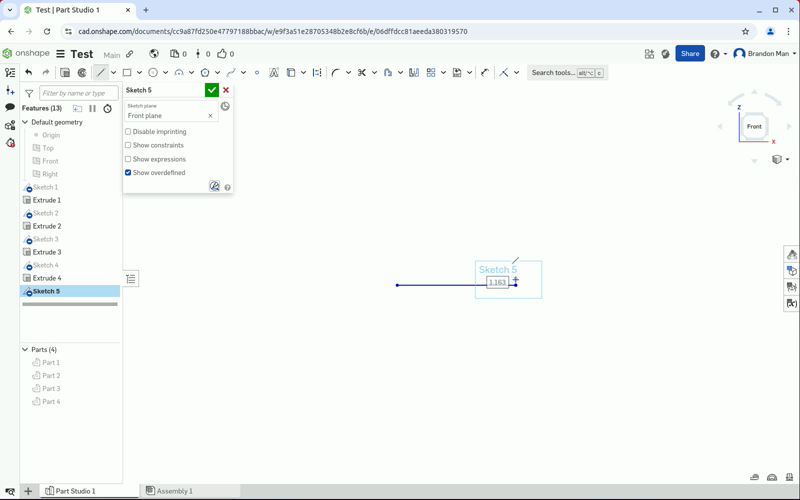
mouse_move(397, 279)
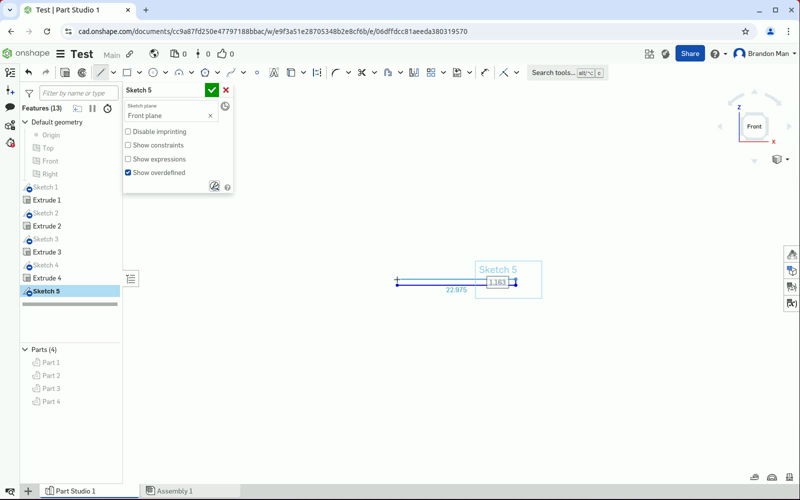
click(397, 279)
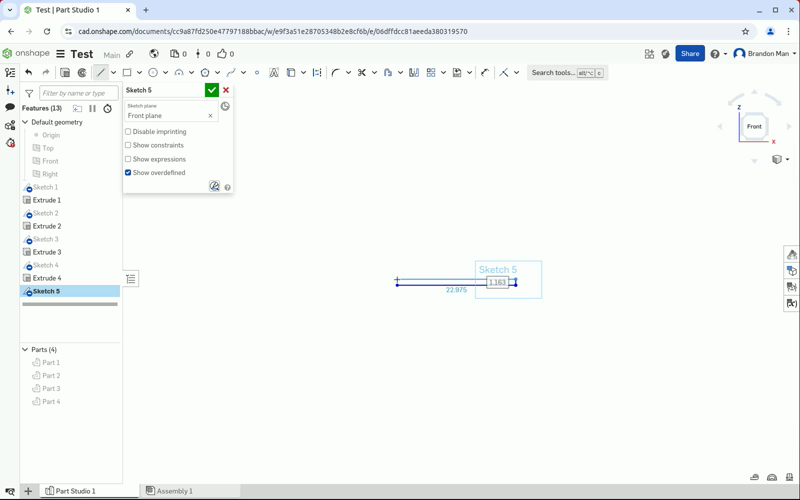
key_up(shift)
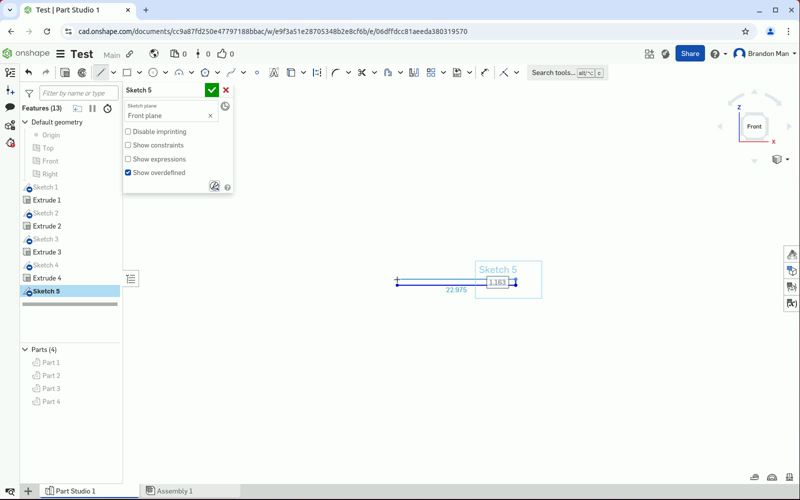
mouse_move(427, 279)
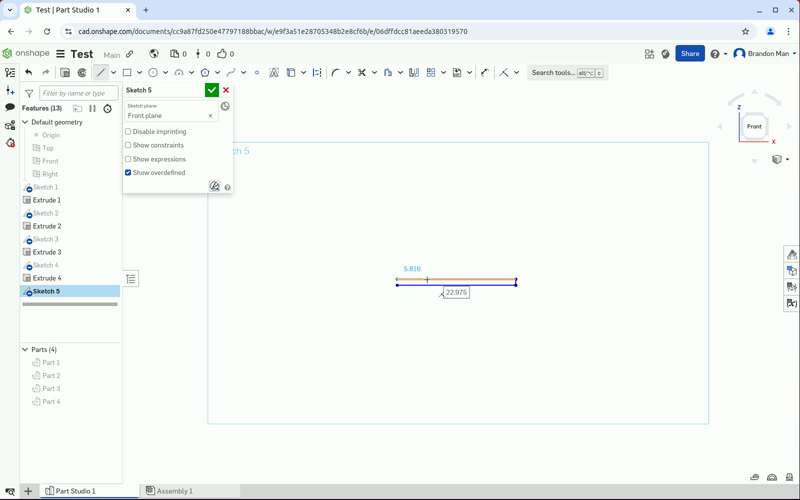
key_down(shift)
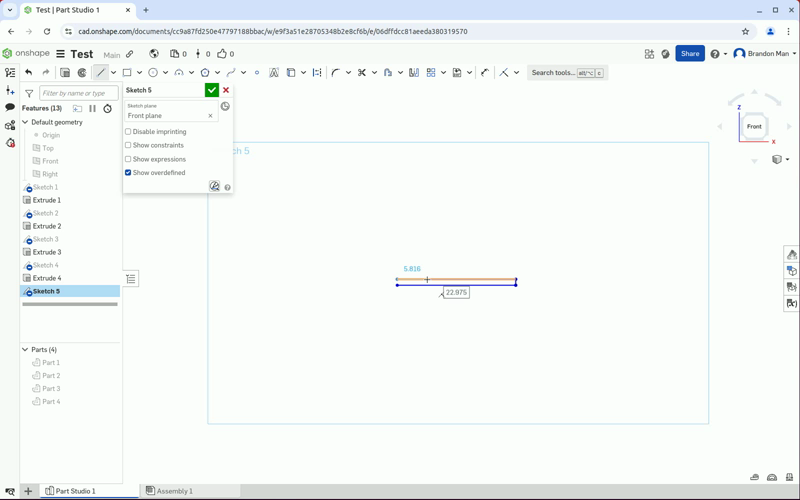
mouse_move(397, 285)
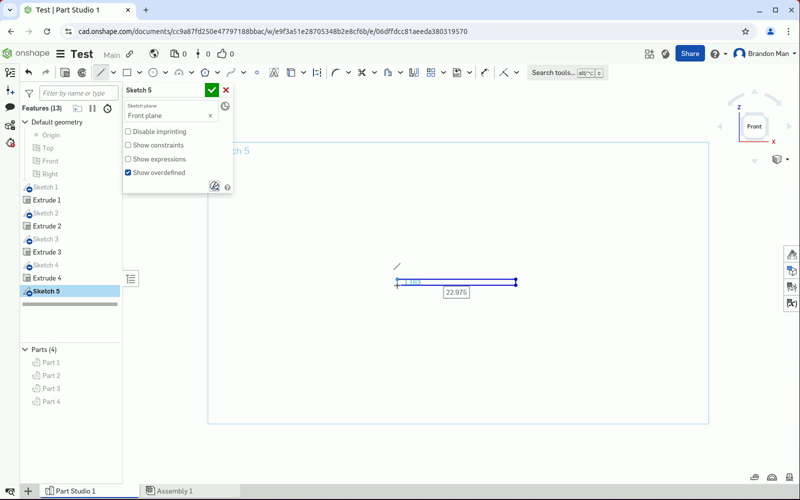
scroll(6)
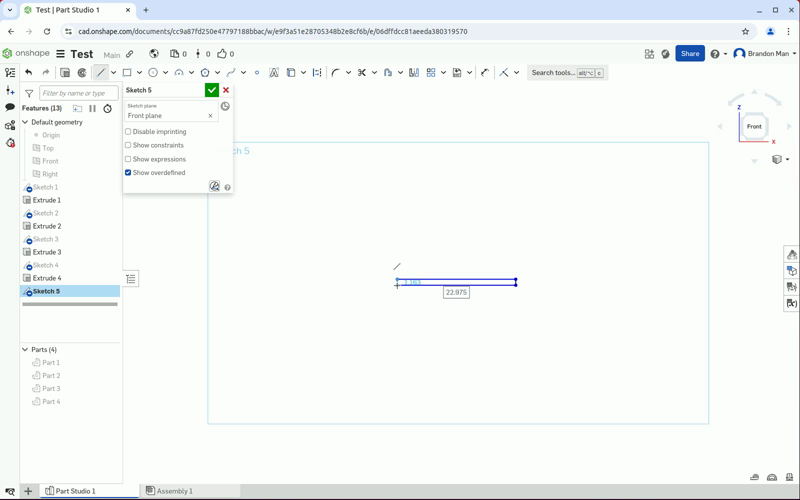
scroll(6)
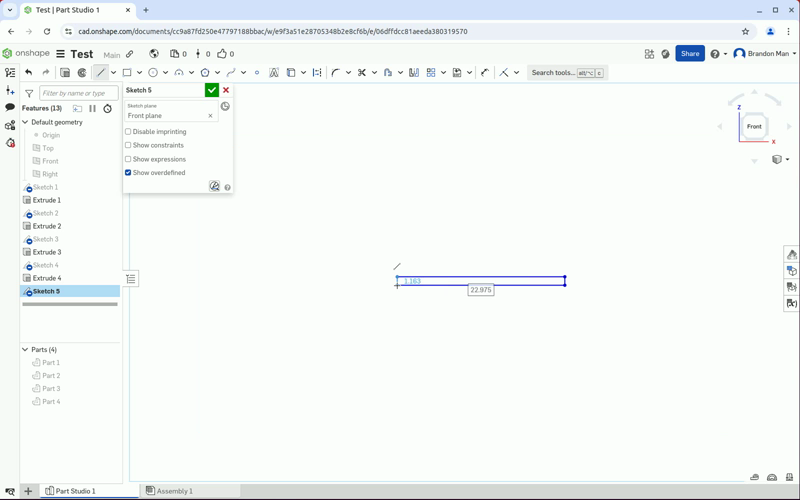
scroll(6)
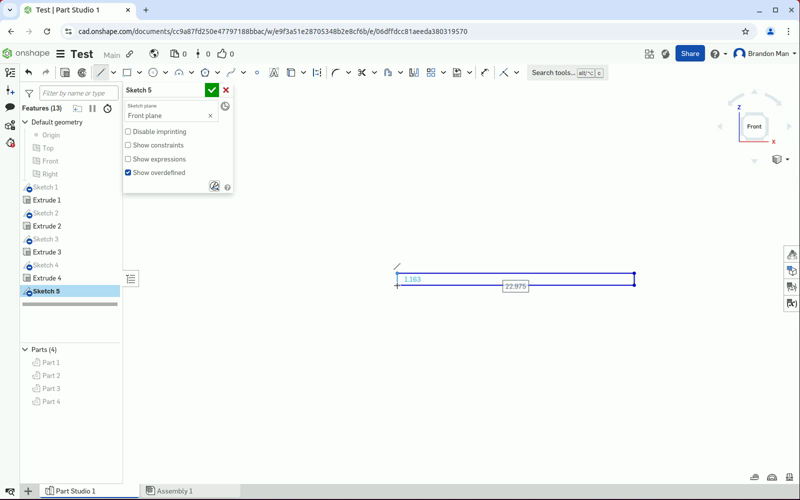
scroll(6)
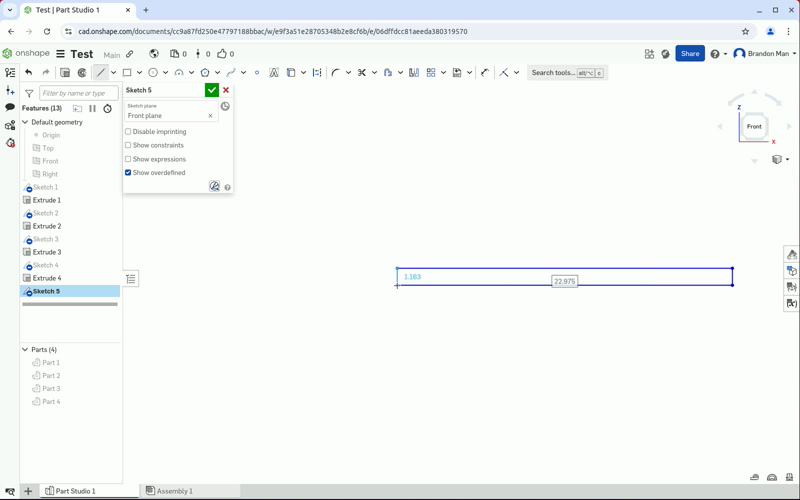
scroll(6)
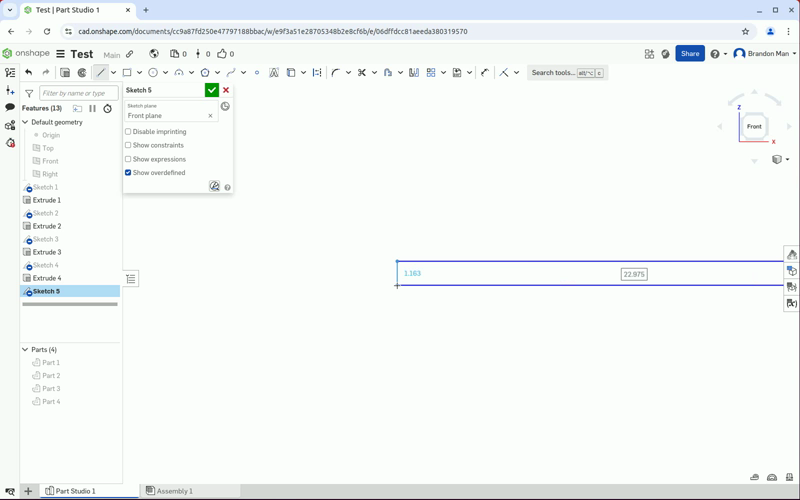
scroll(6)
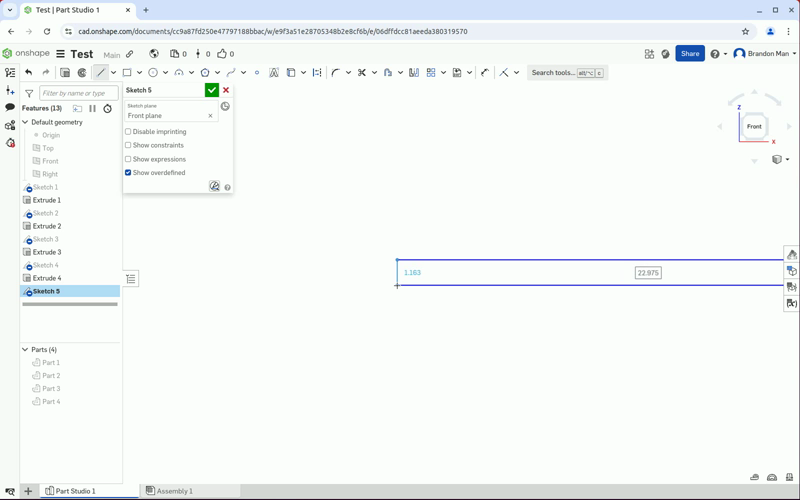
scroll(6)
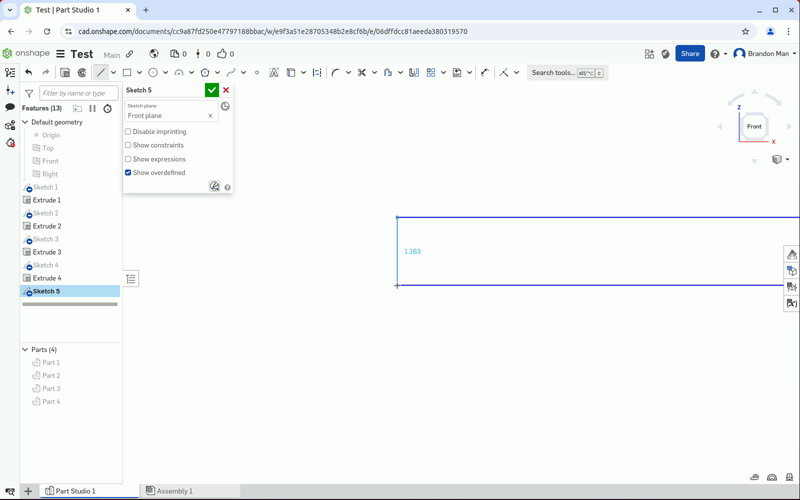
key_up(shift)
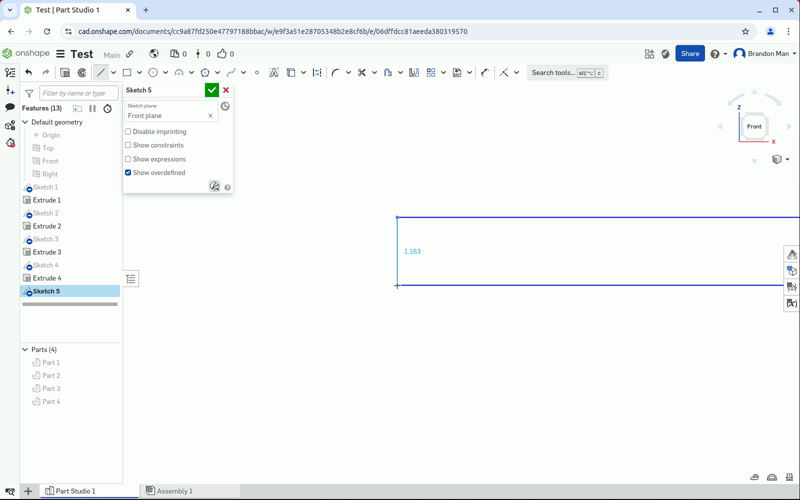
click(397, 285)
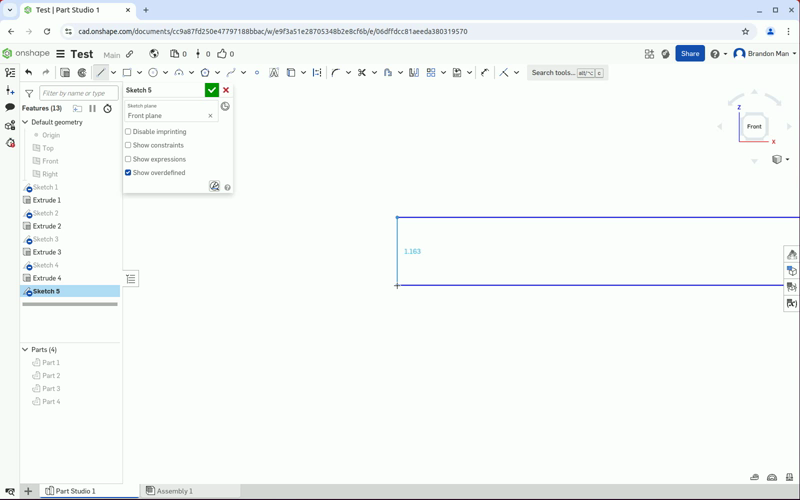
scroll(-6)
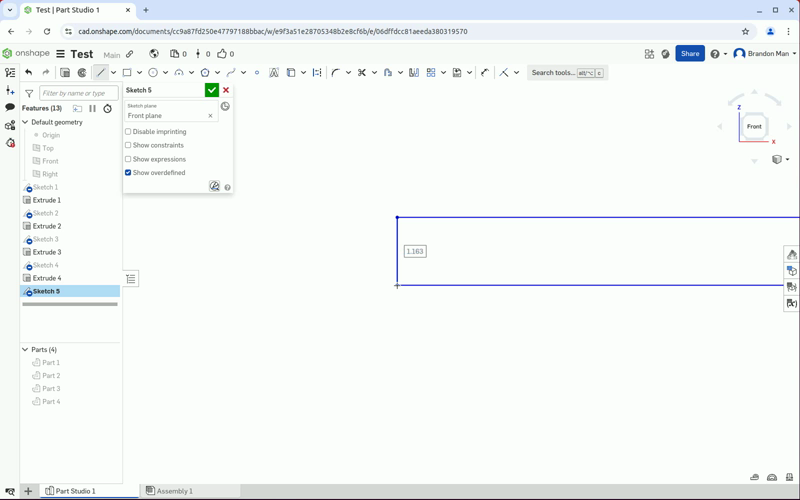
scroll(-6)
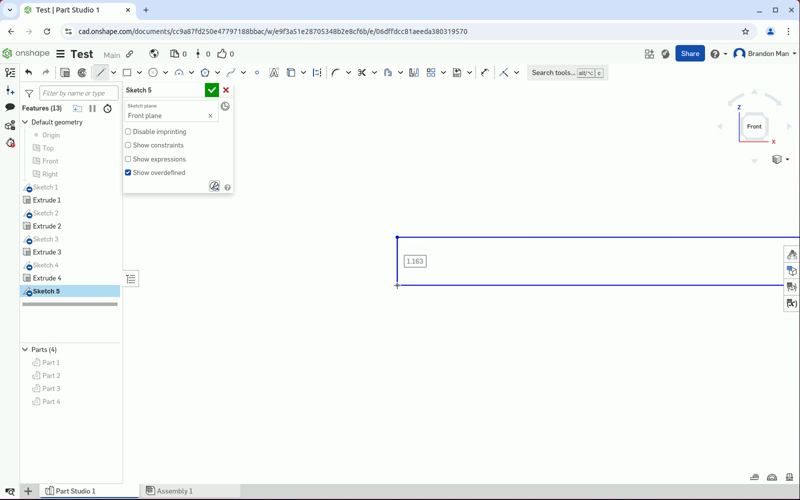
scroll(-6)
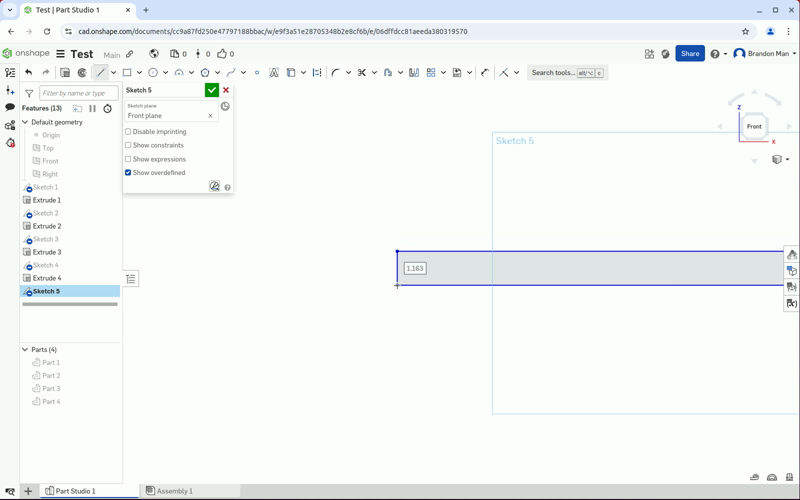
scroll(-6)
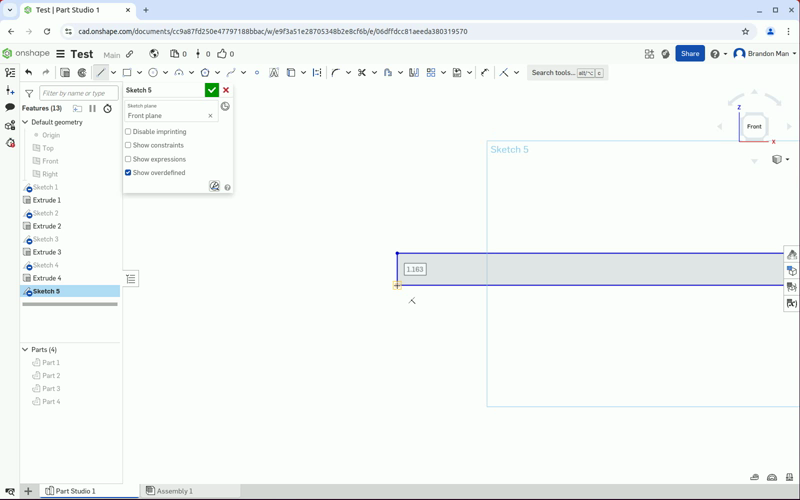
scroll(-6)
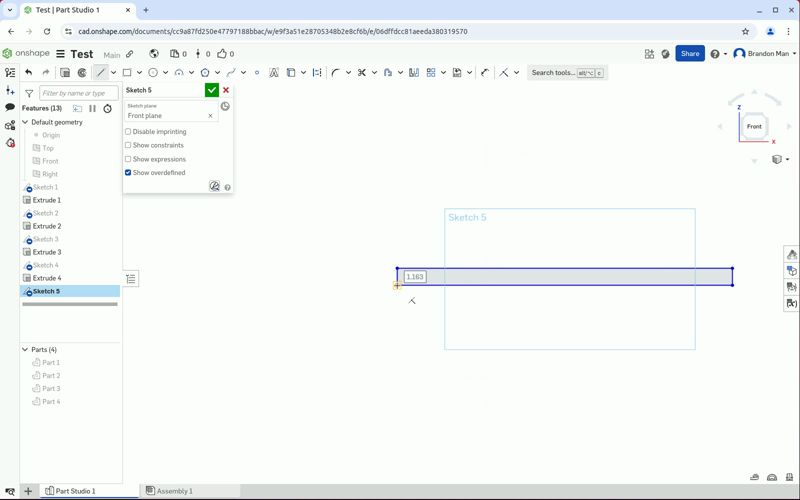
scroll(-6)
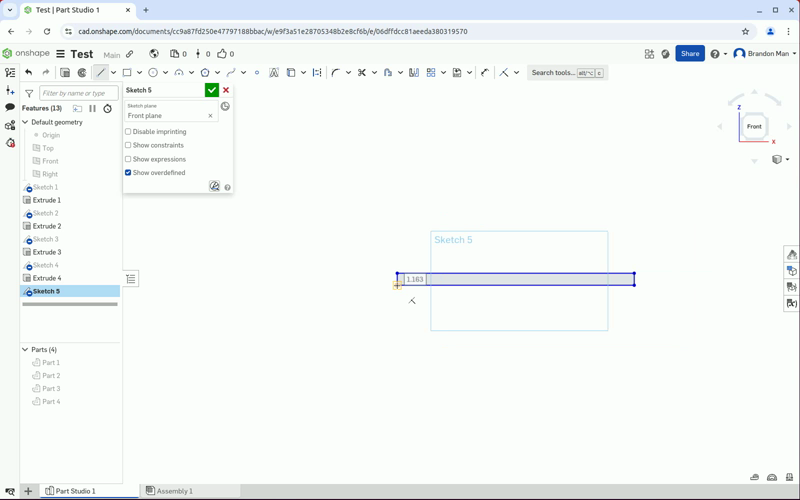
scroll(-6)
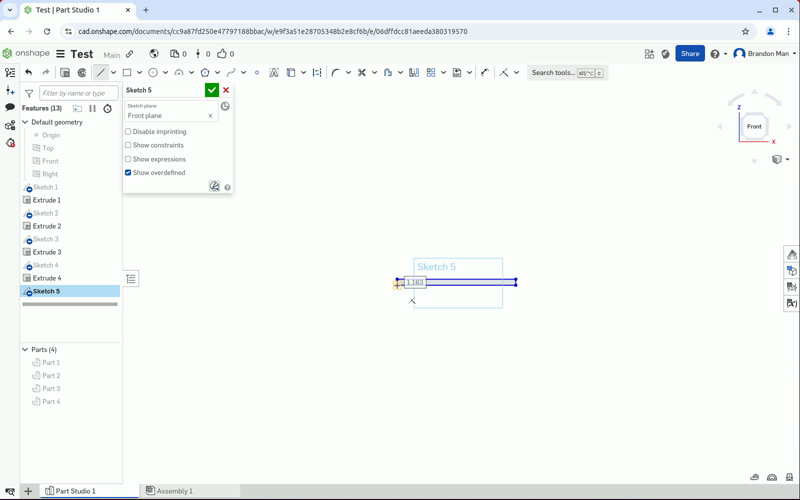
key(esc)
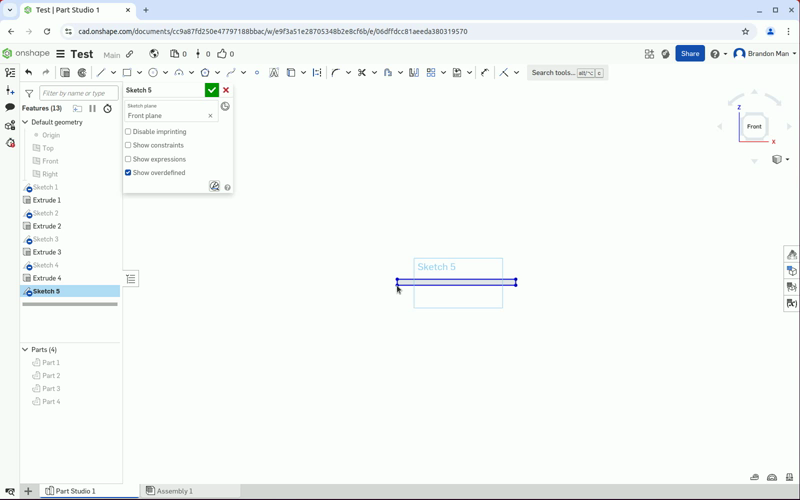
mouse_move(400, 282)
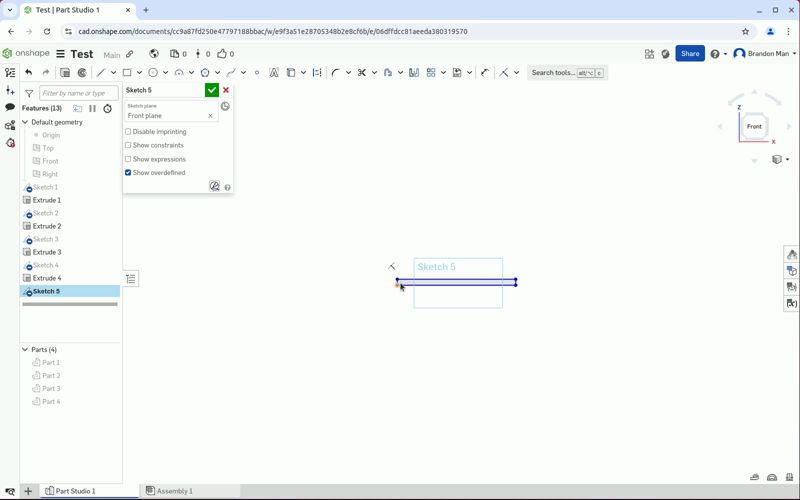
scroll(6)
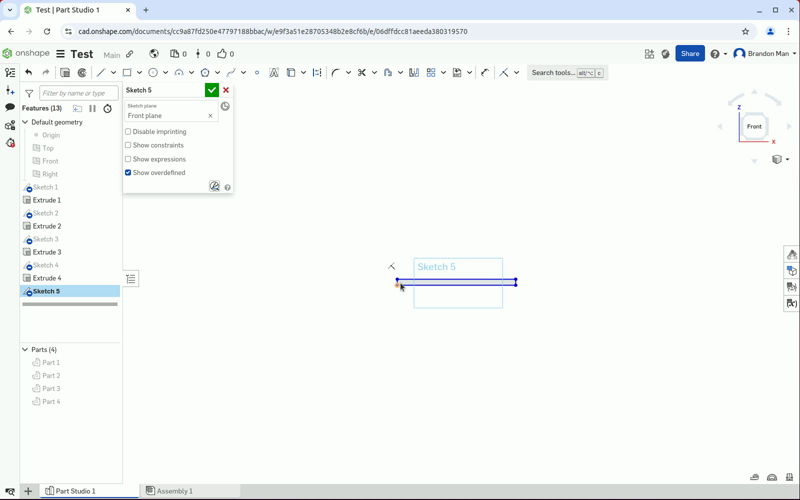
scroll(6)
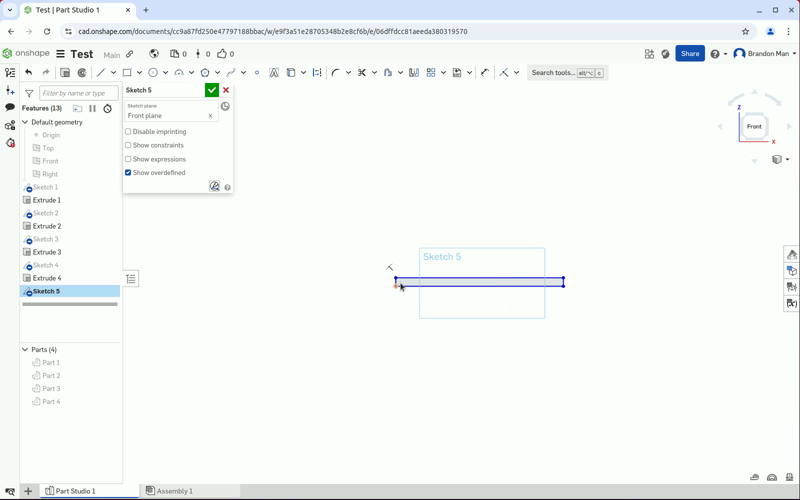
scroll(6)
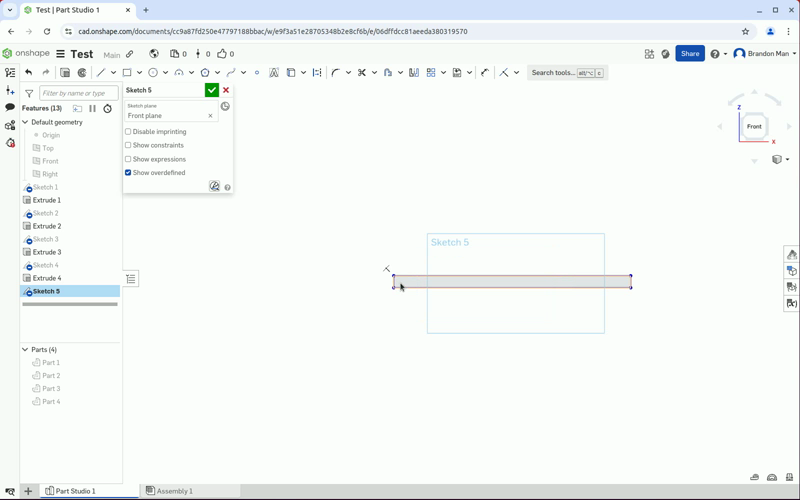
scroll(6)
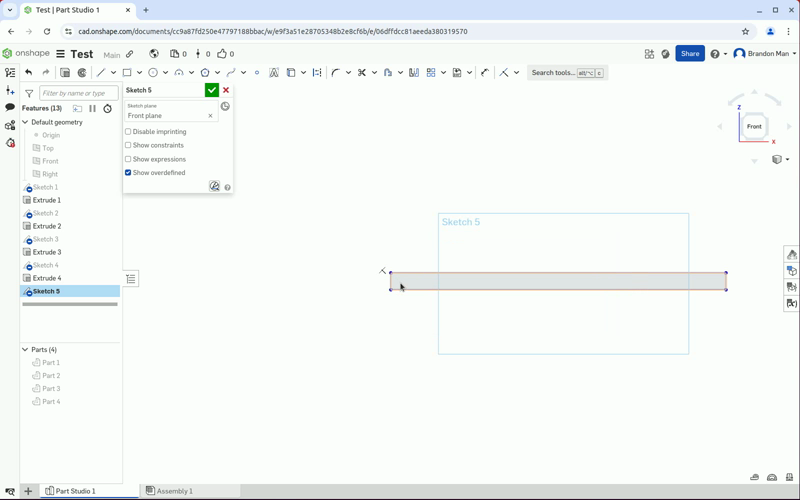
scroll(6)
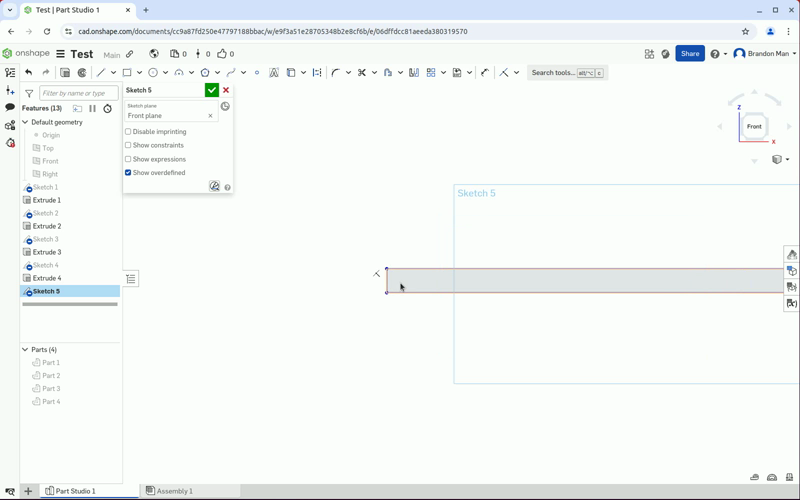
scroll(6)
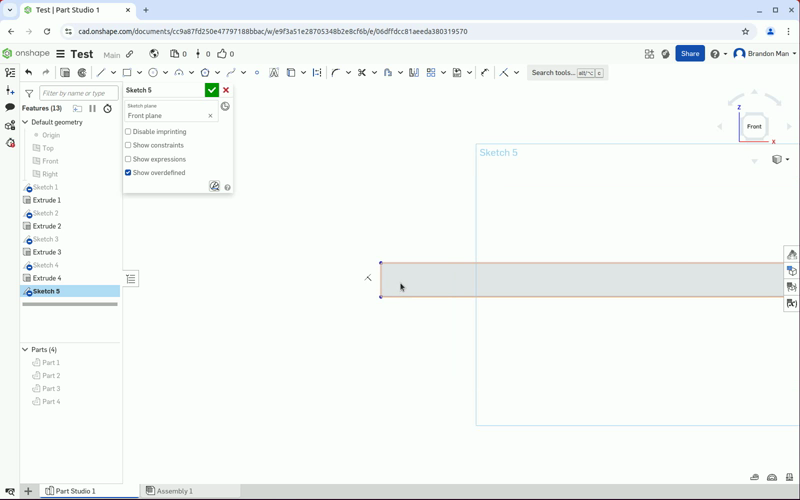
scroll(6)
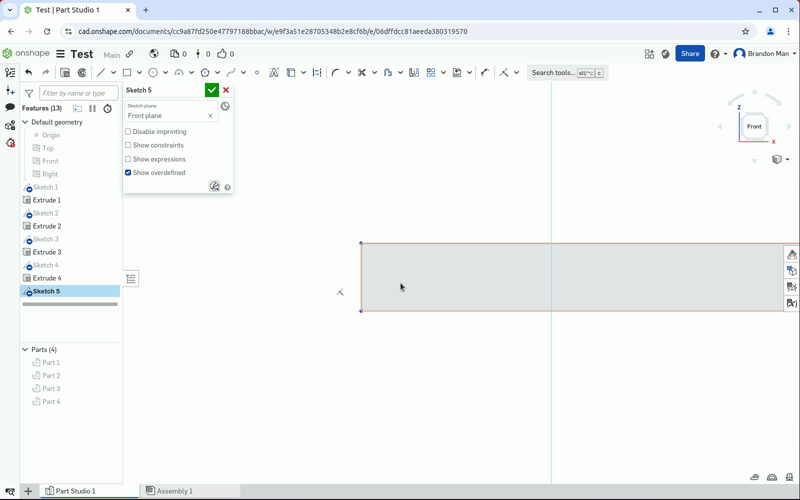
click(400, 282)
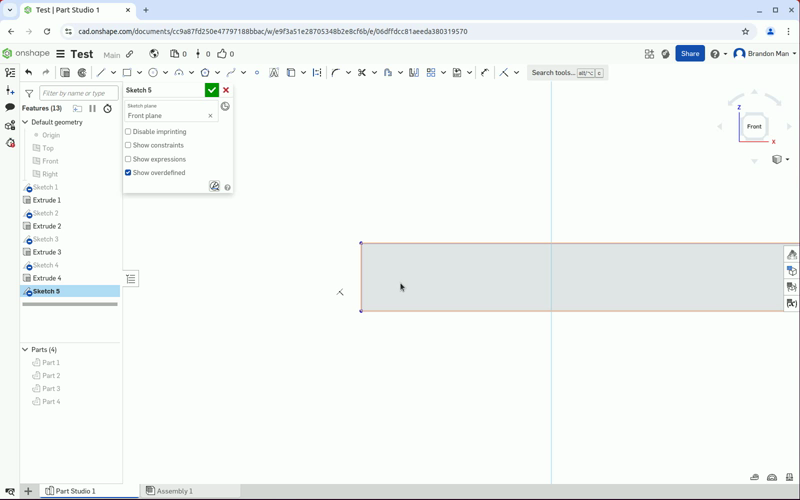
scroll(-6)
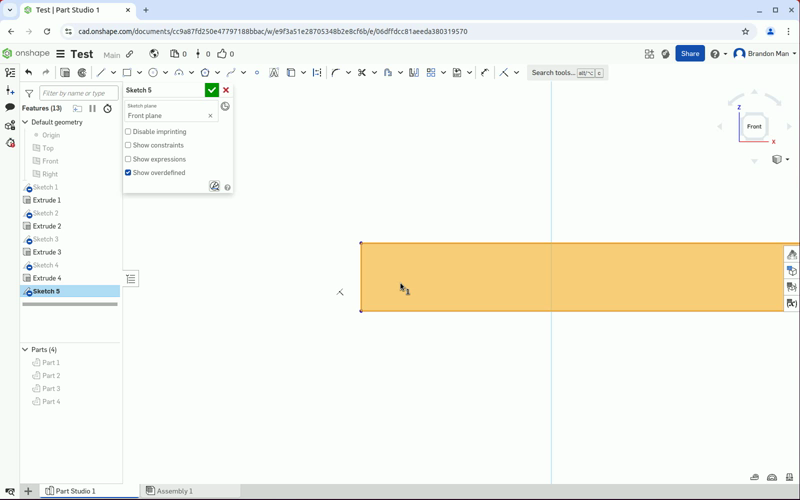
scroll(-6)
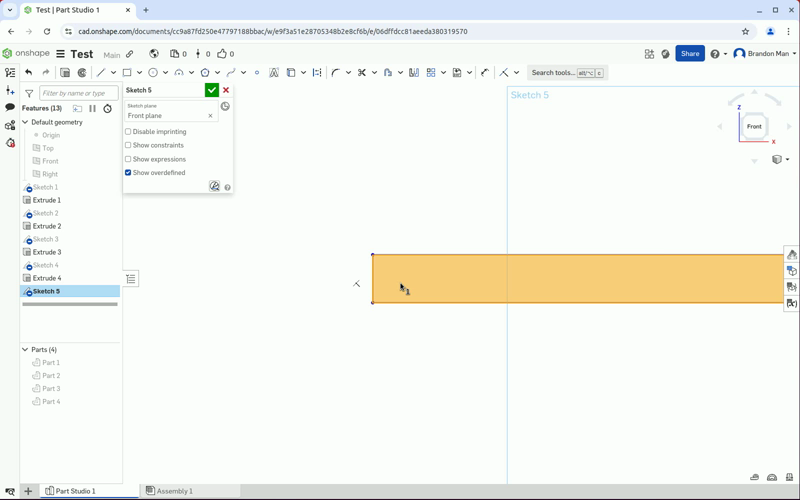
scroll(-6)
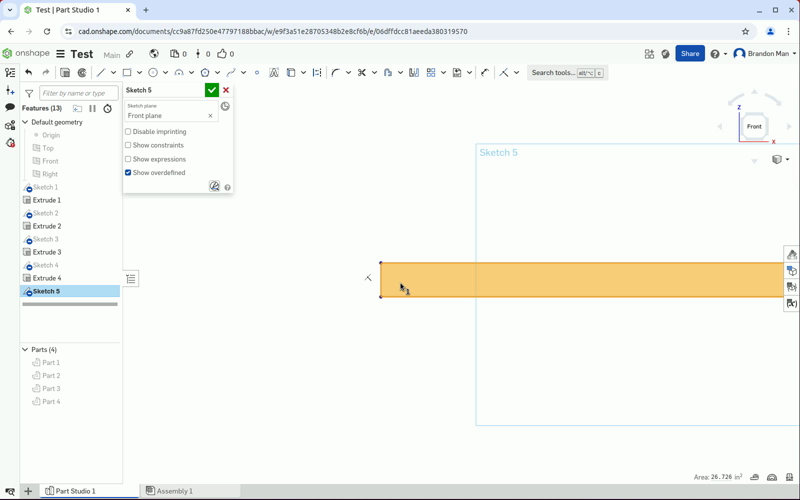
scroll(-6)
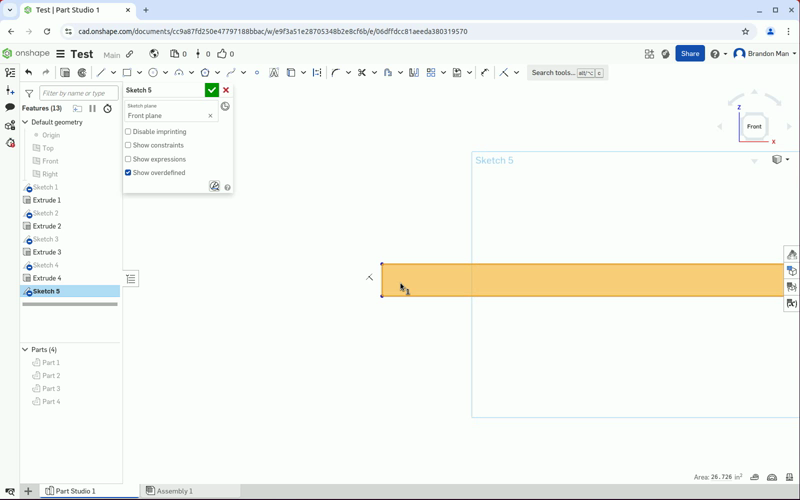
scroll(-6)
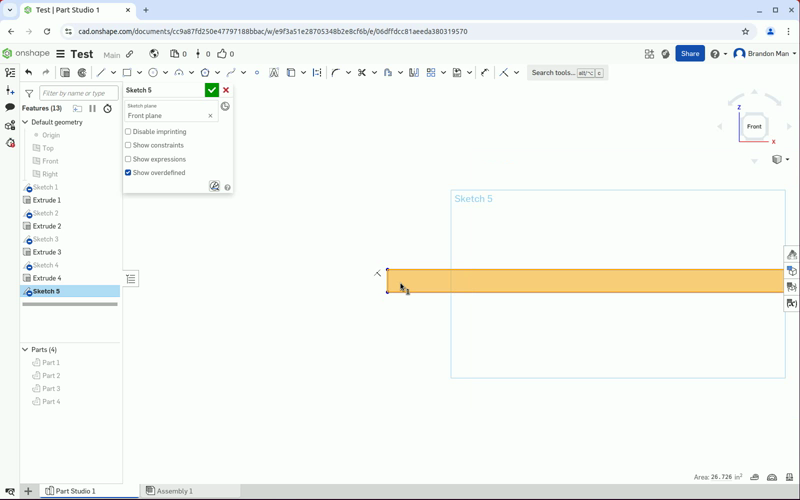
scroll(-6)
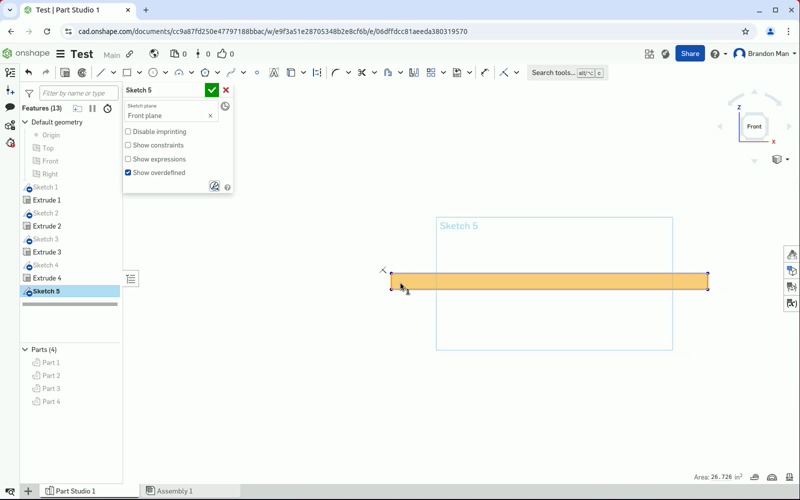
scroll(-6)
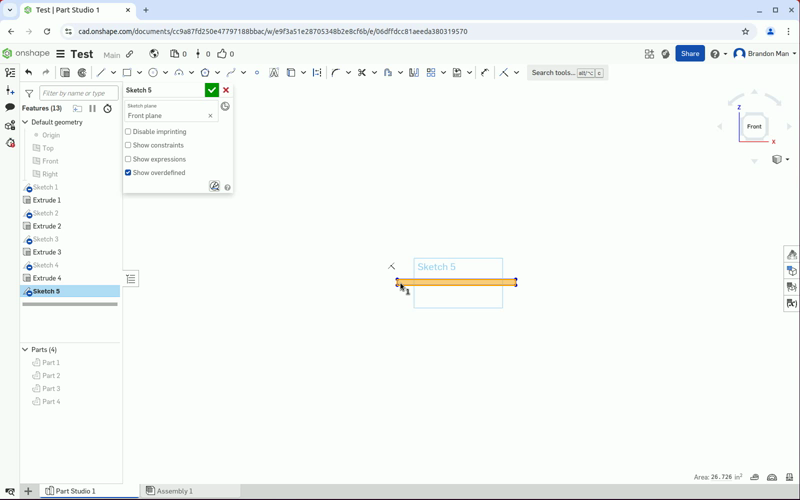
mouse_move(73, 352)
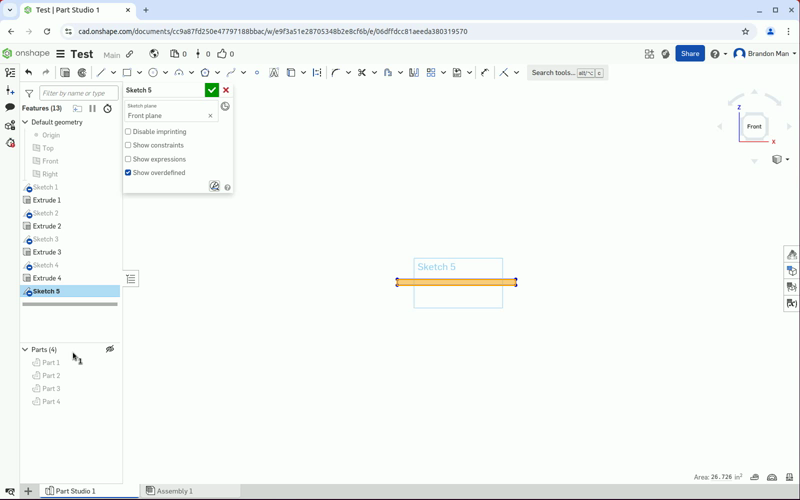
key(shift+y)
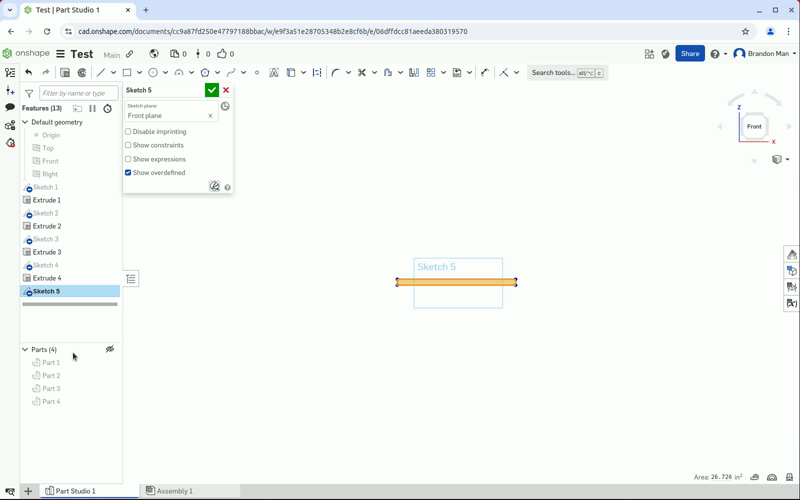
key(shift+e)
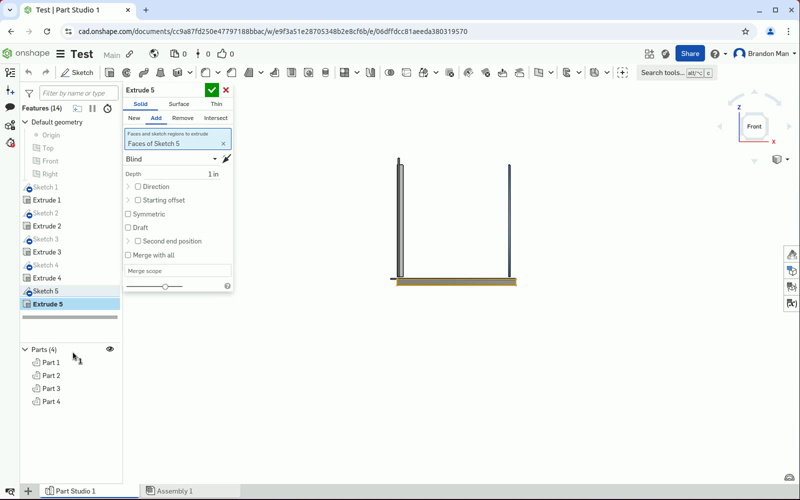
mouse_move(143, 106)
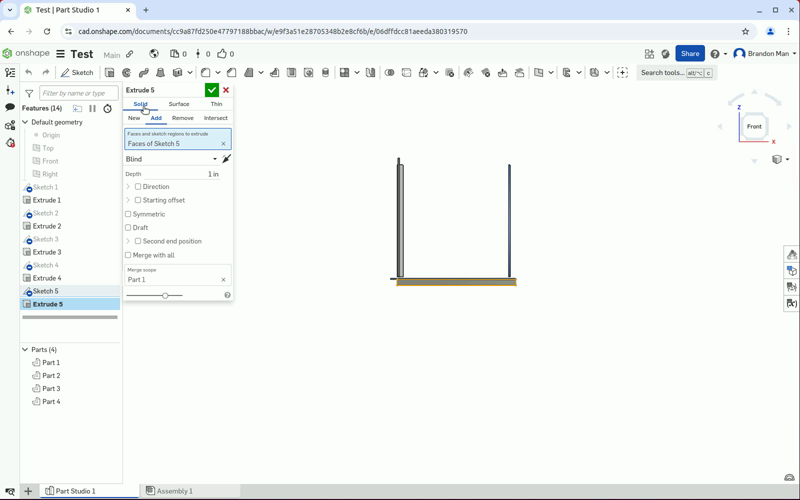
click(143, 106)
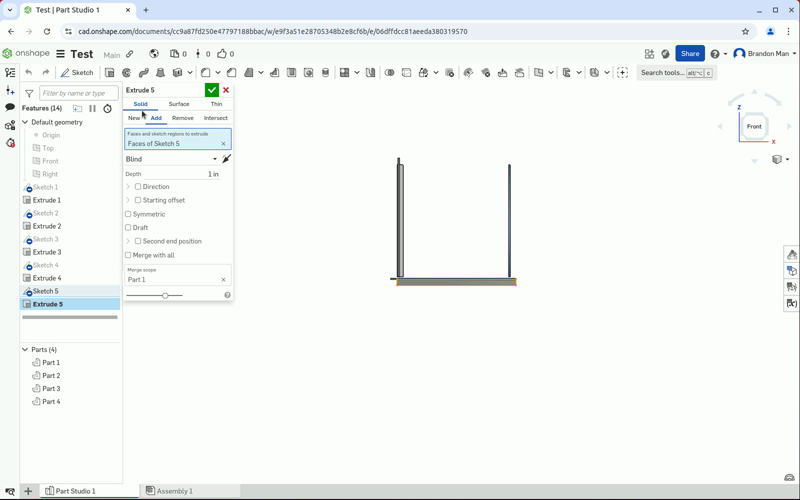
mouse_move(137, 120)
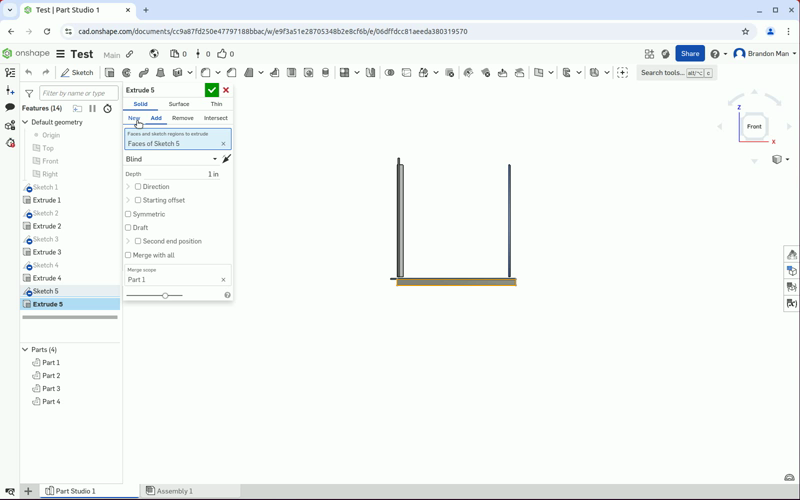
click(137, 120)
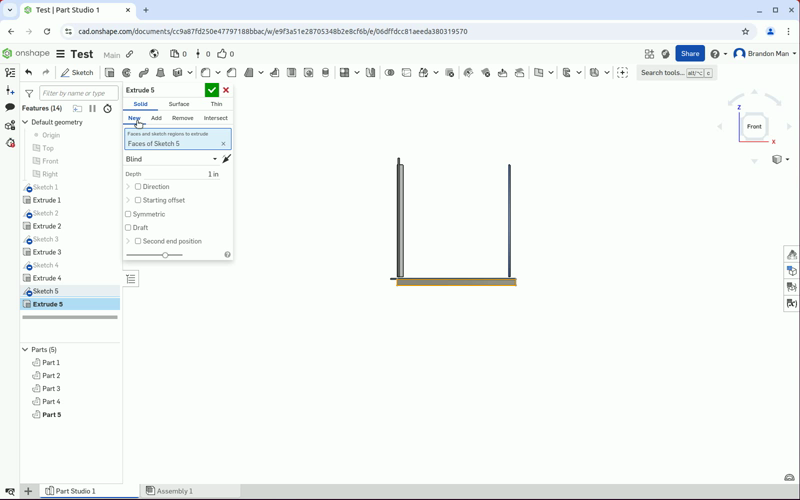
key(tab, 4)
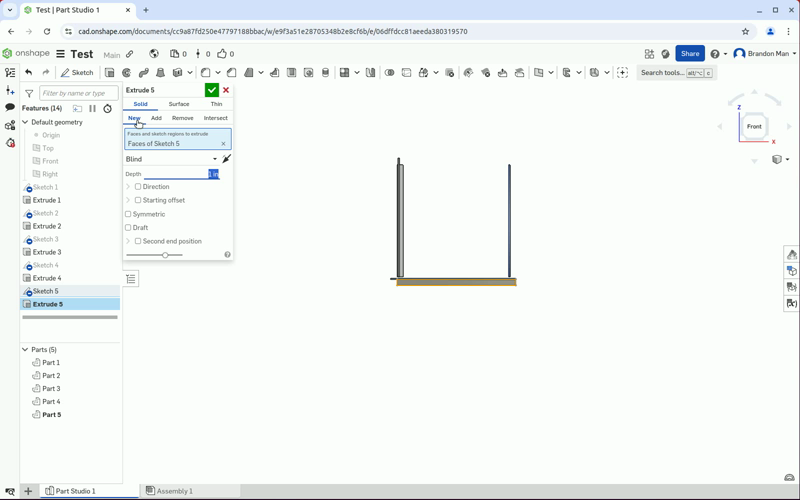
text(0.241)
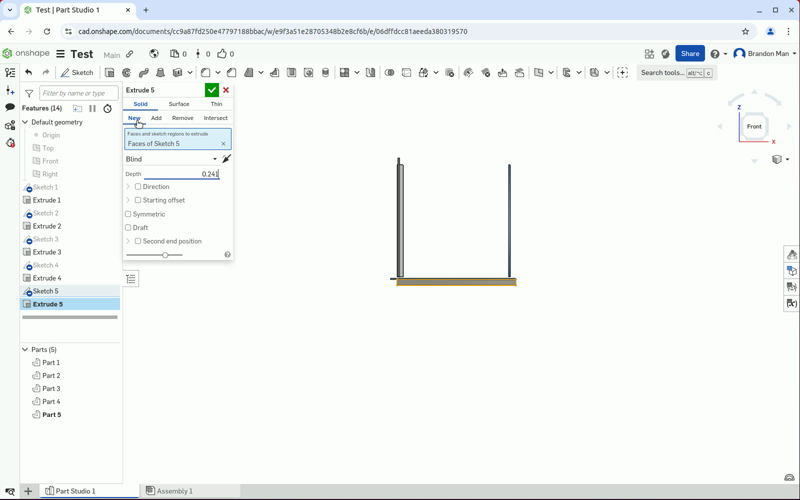
key(enter)
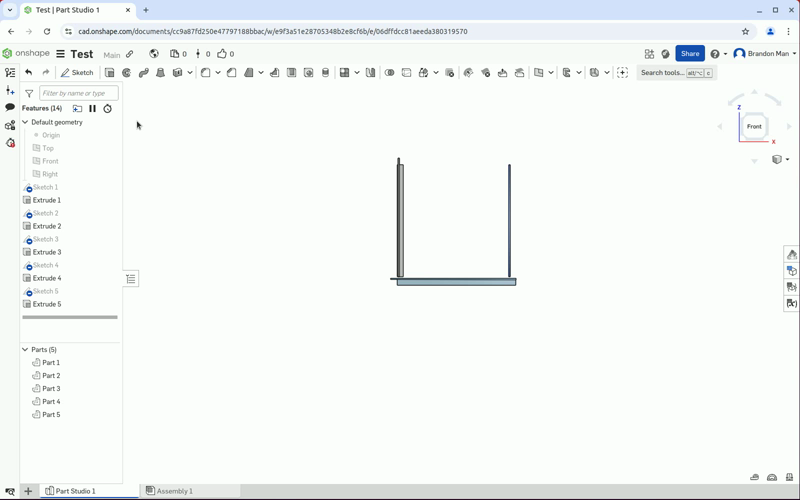
key(shift+h)
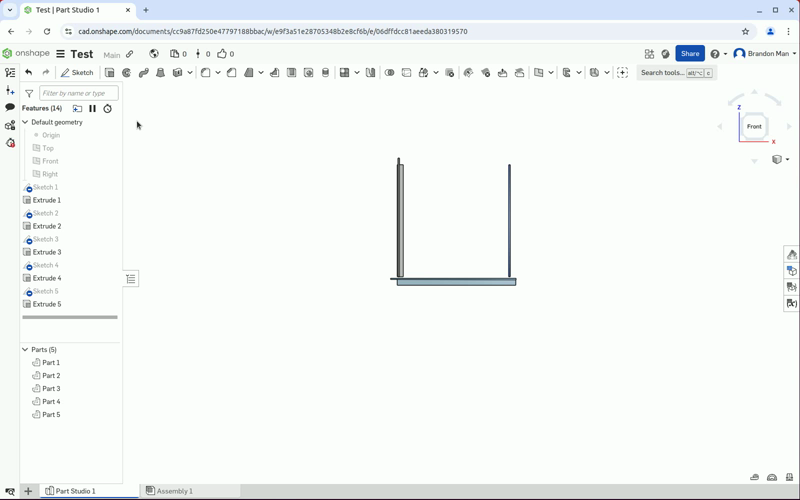
key(shift+h)
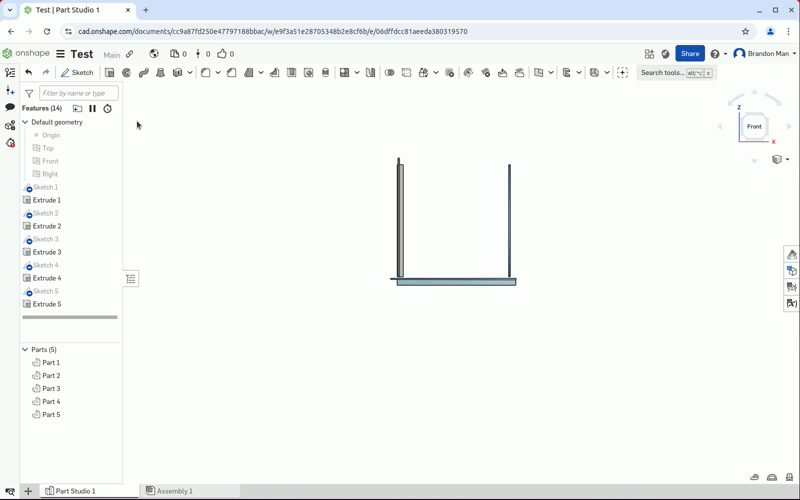
mouse_move(73, 189)
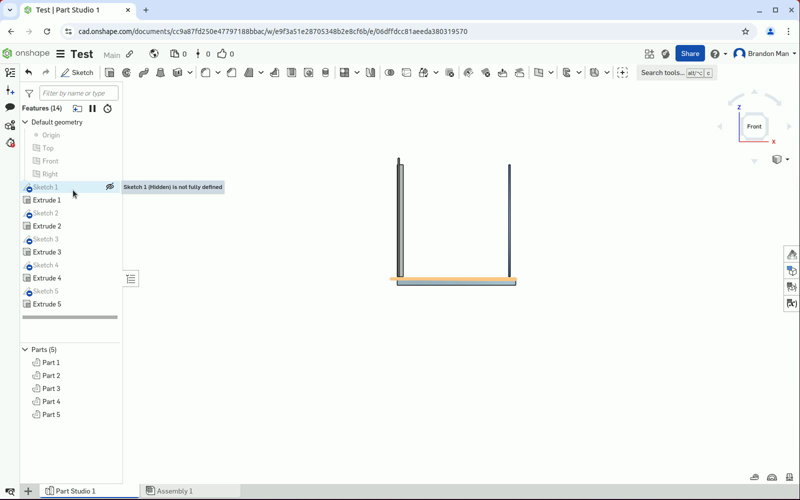
click(73, 189)
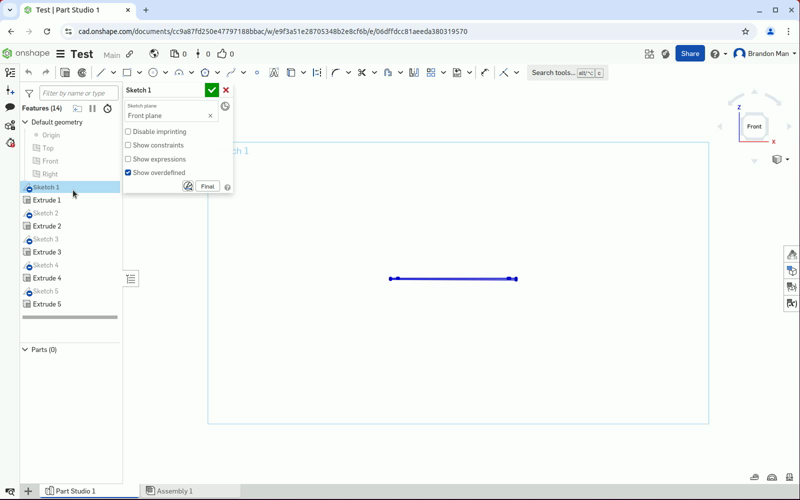
mouse_move(229, 92)
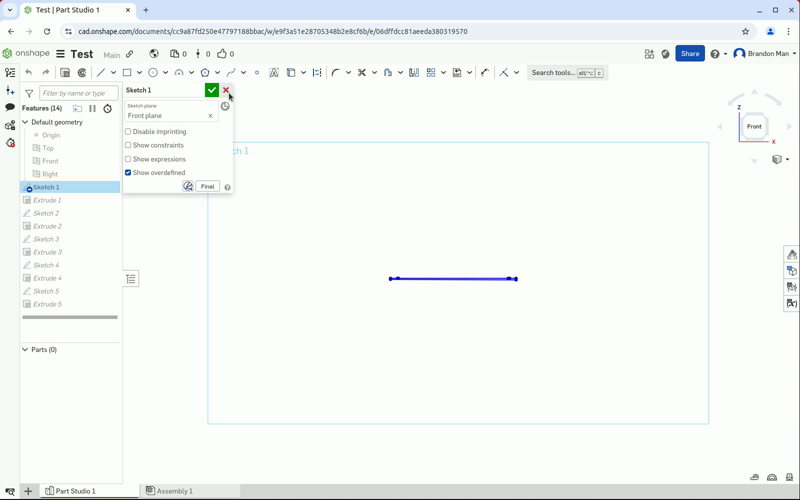
click(229, 92)
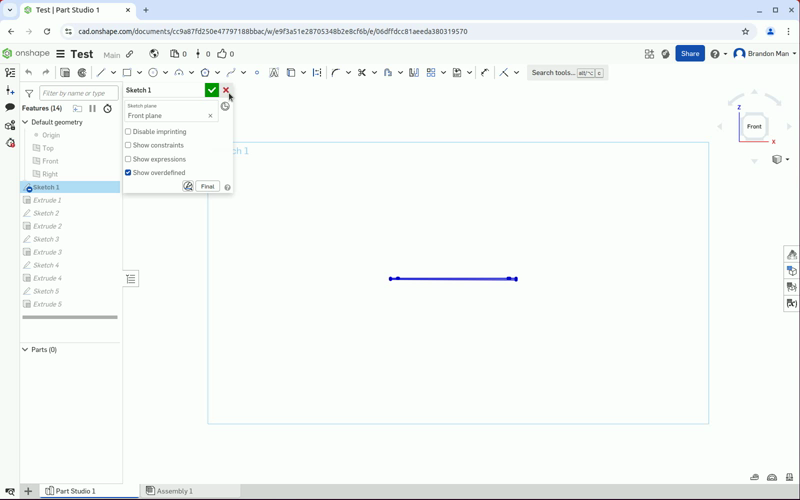
key(shift+s)
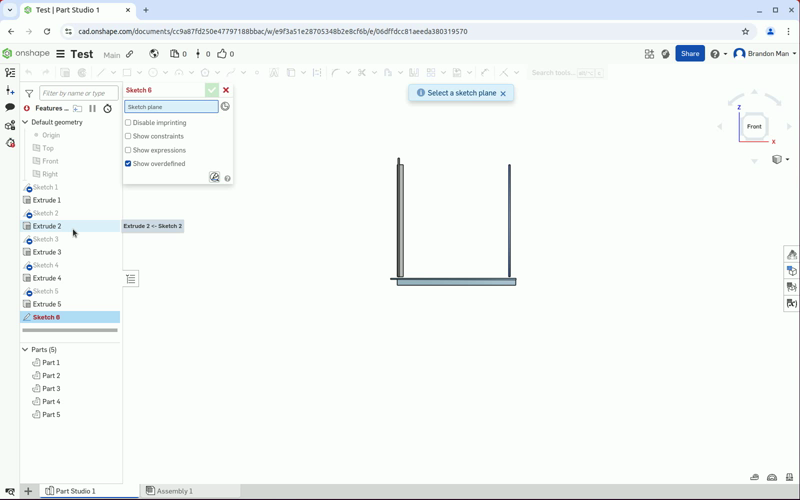
scroll(3)
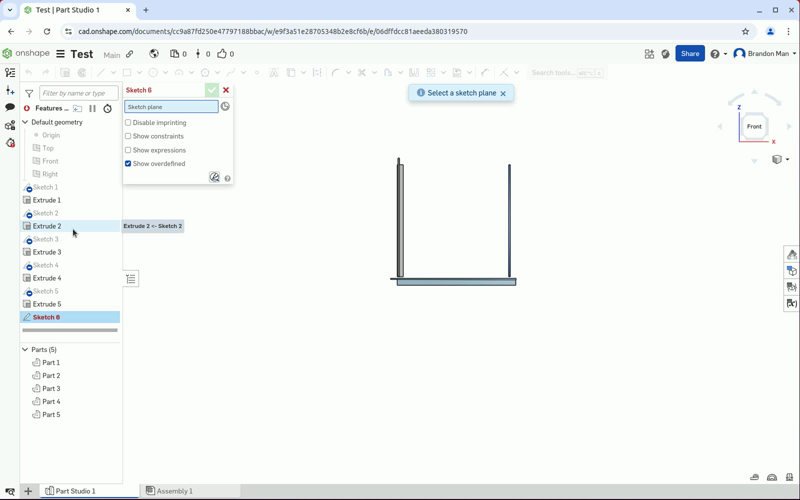
mouse_move(73, 163)
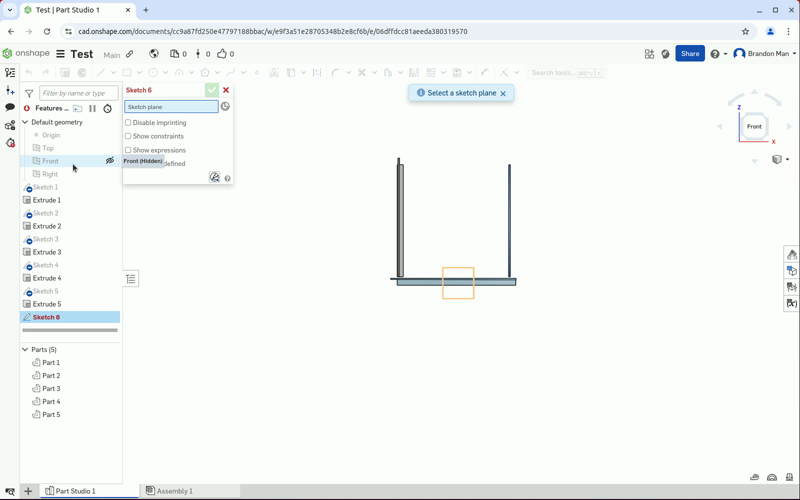
click(73, 163)
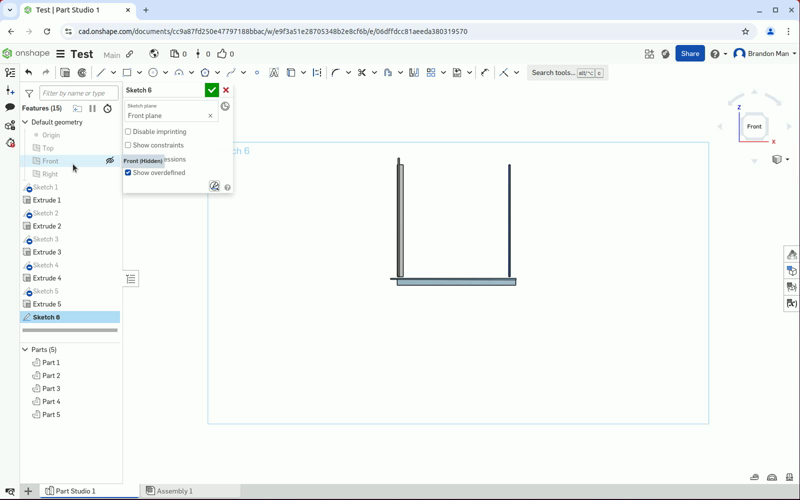
mouse_move(73, 352)
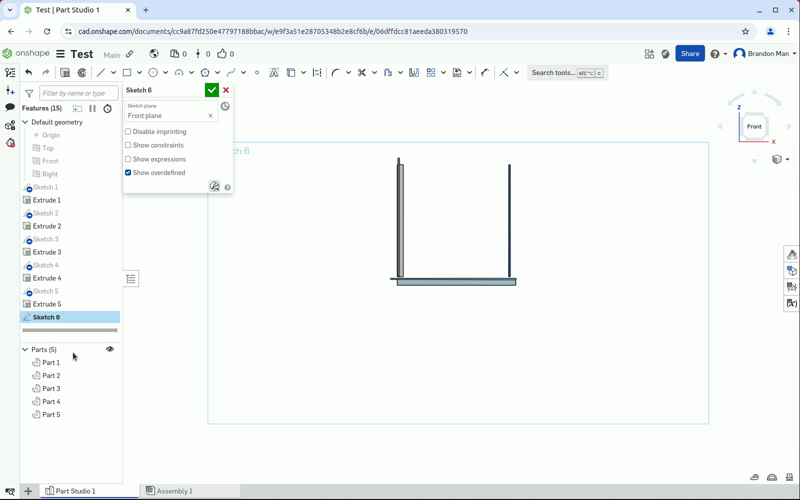
key(y)
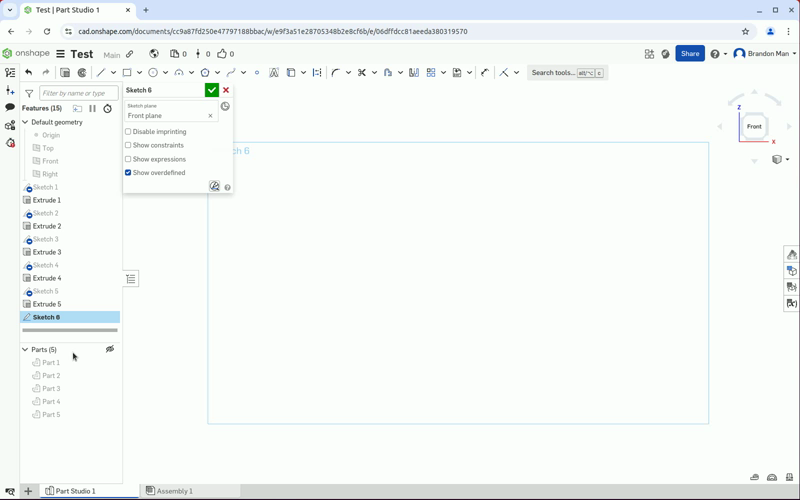
key(l)
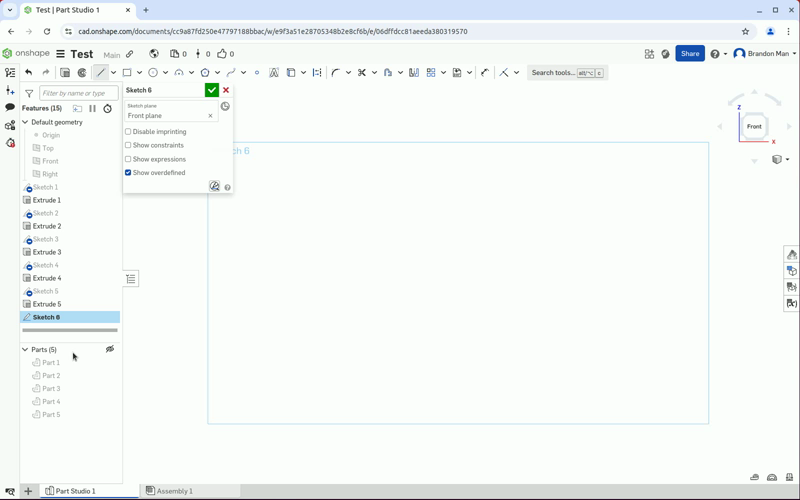
key_down(shift)
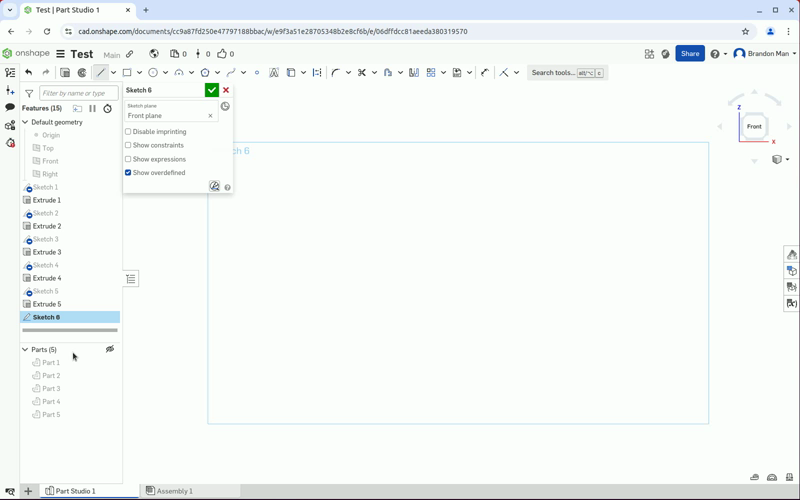
mouse_move(511, 276)
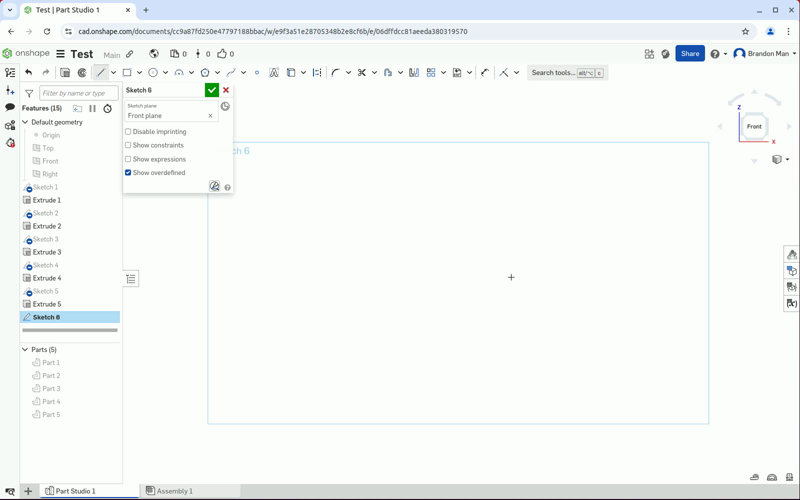
click(511, 276)
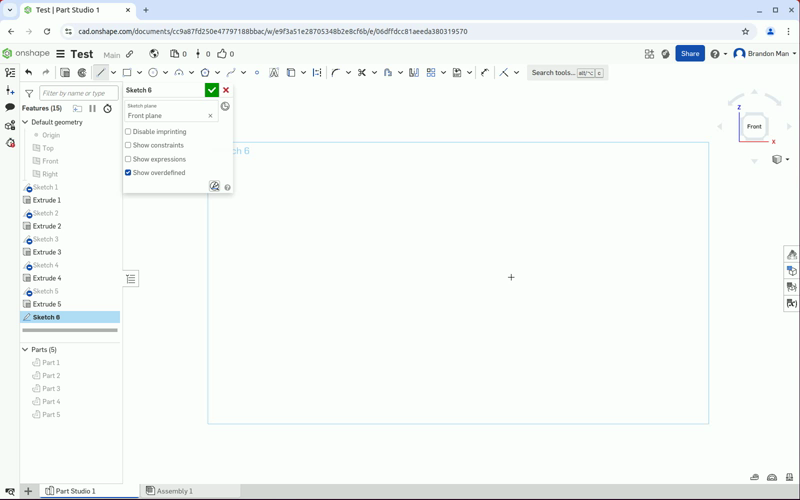
key_up(shift)
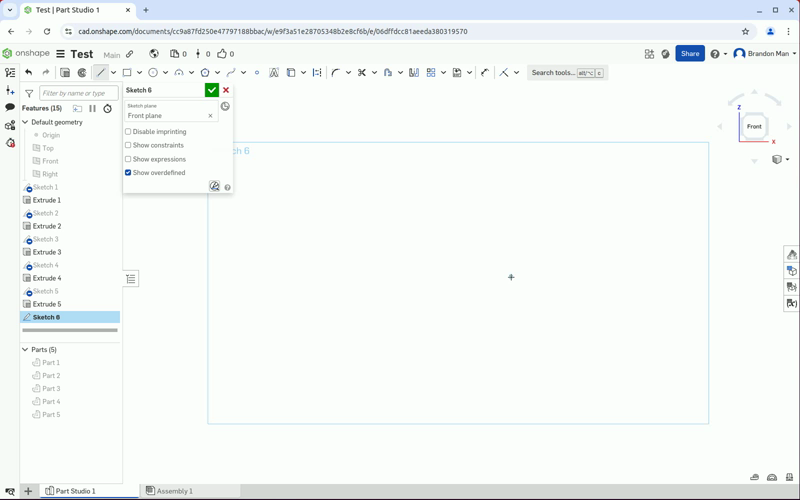
key_down(shift)
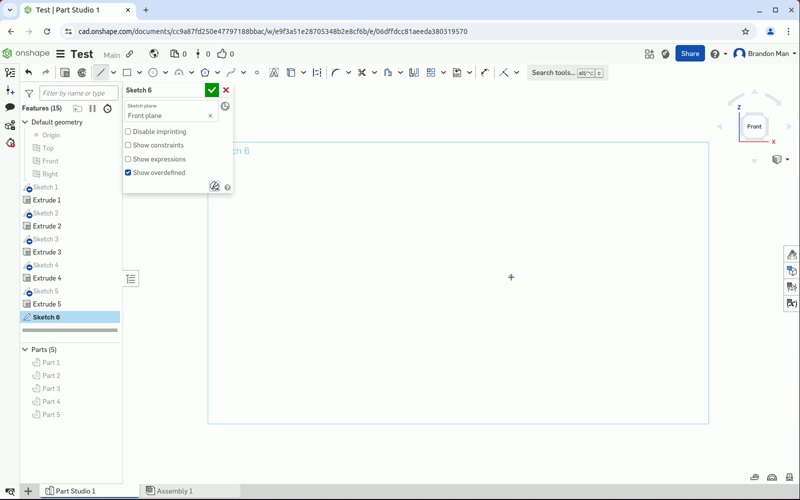
mouse_move(541, 276)
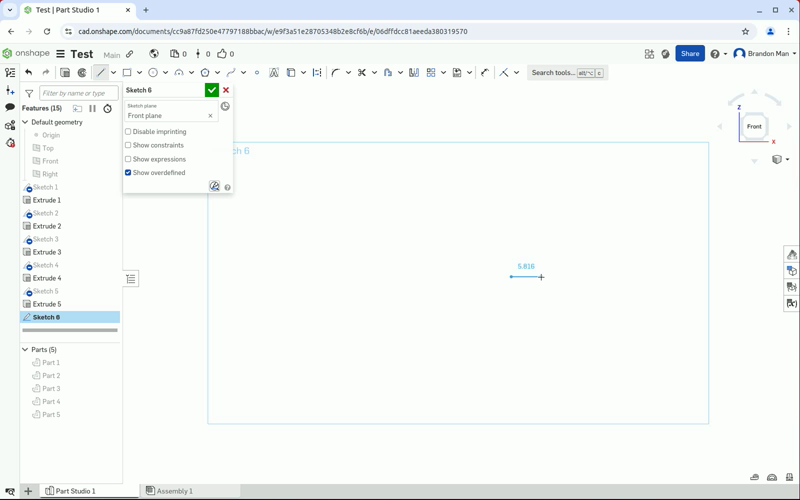
mouse_move(517, 276)
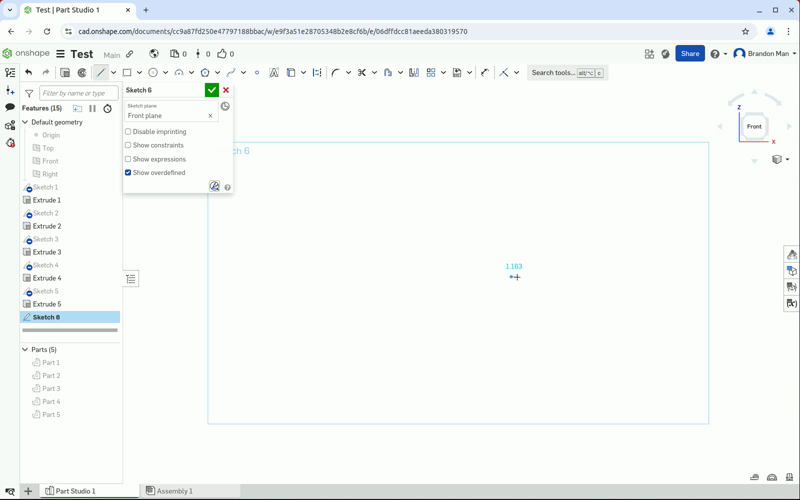
scroll(6)
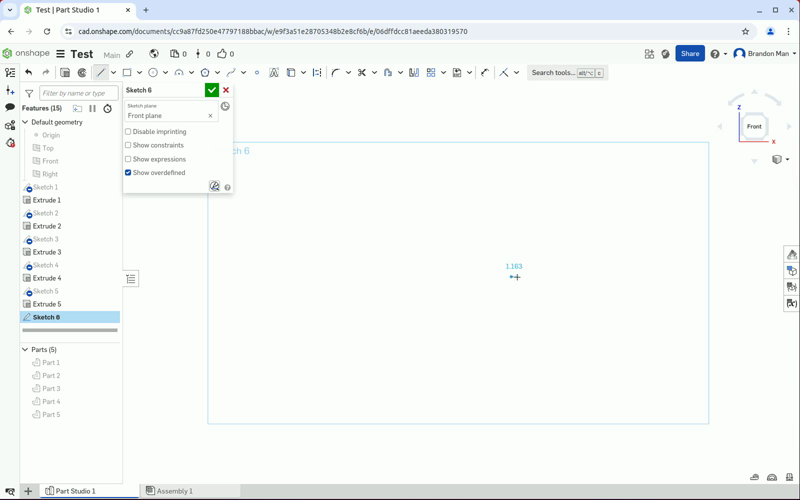
scroll(6)
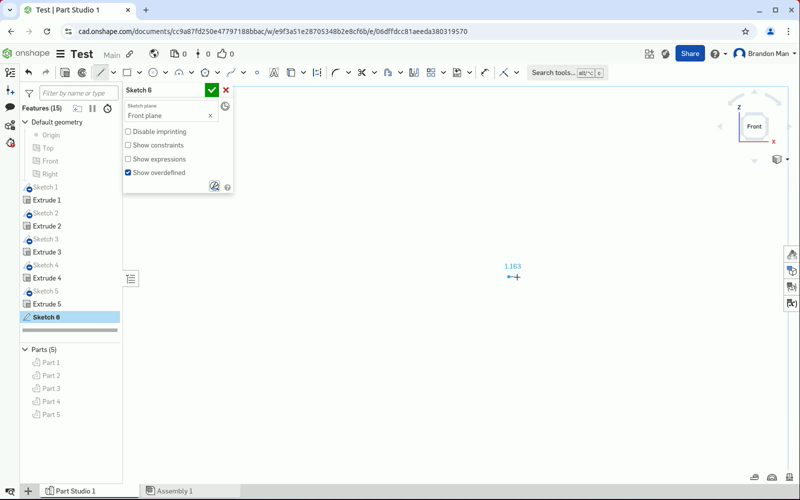
scroll(6)
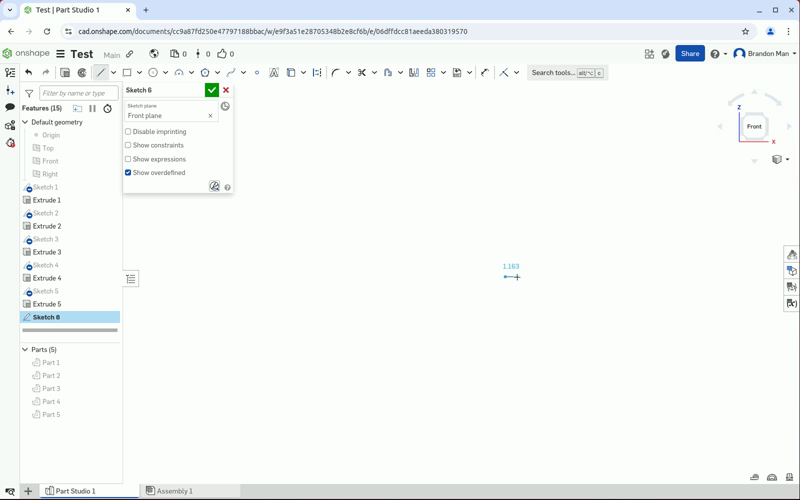
scroll(6)
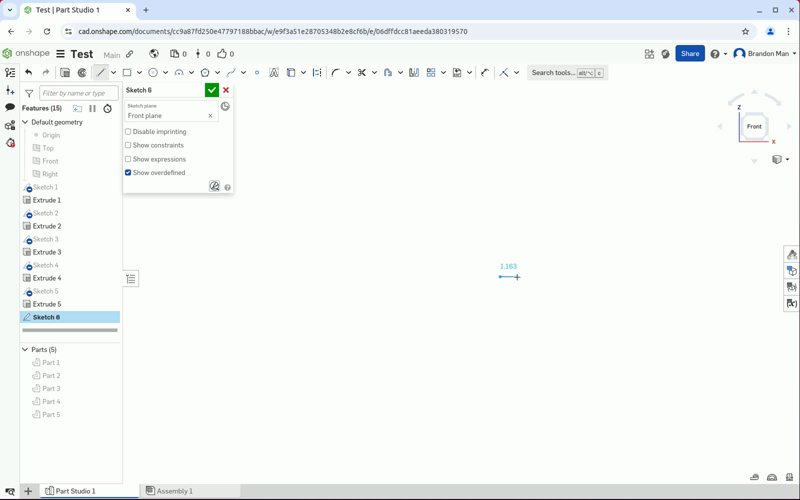
scroll(6)
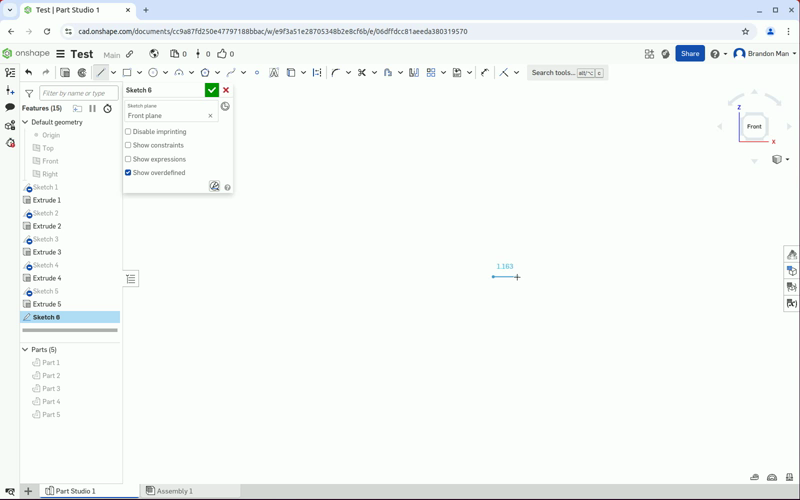
scroll(6)
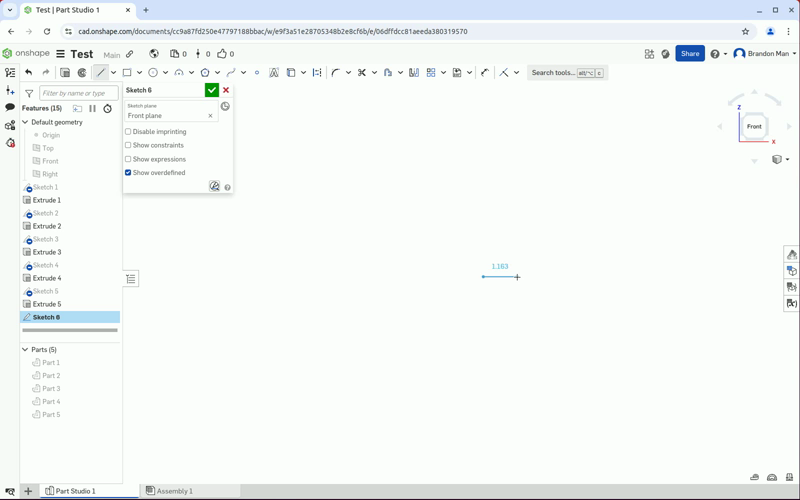
scroll(6)
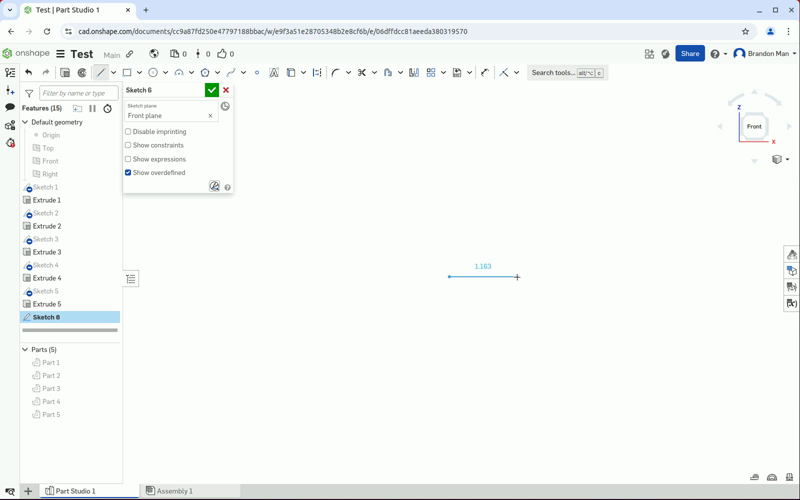
click(517, 276)
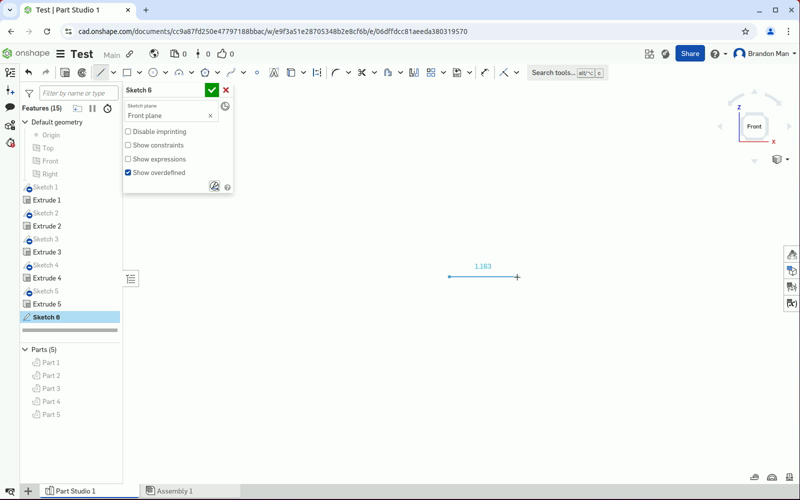
scroll(-6)
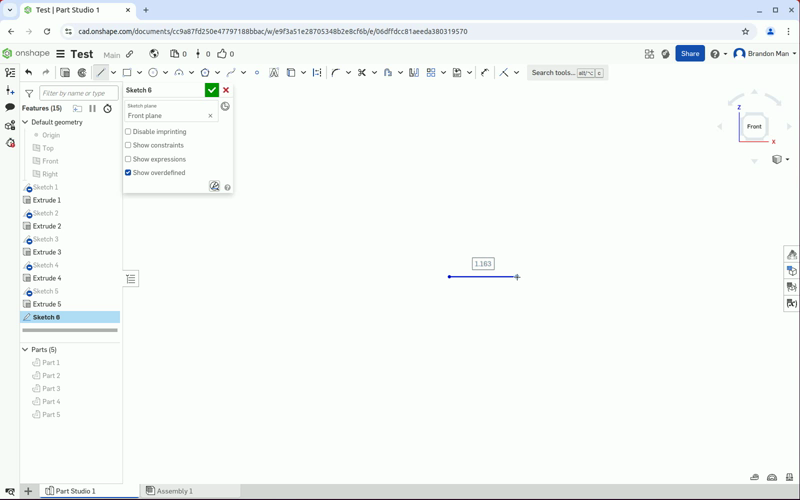
scroll(-6)
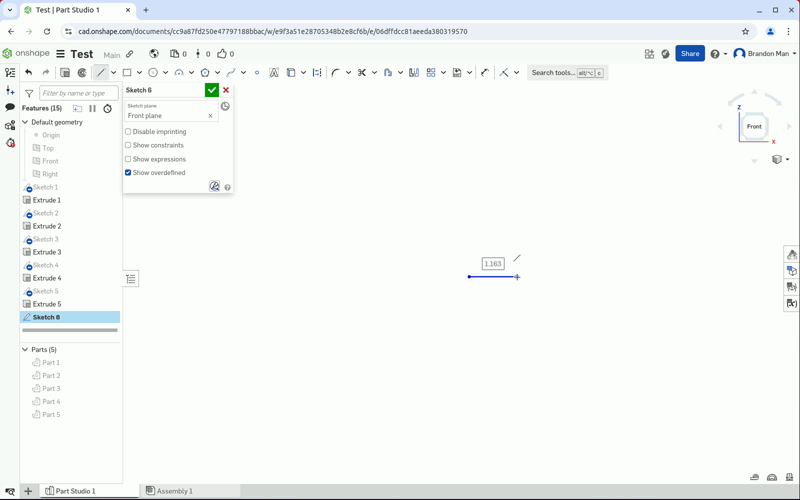
scroll(-6)
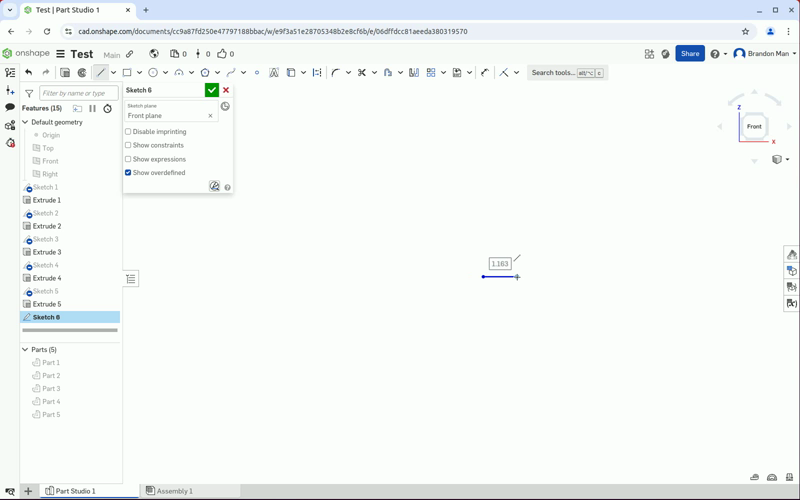
scroll(-6)
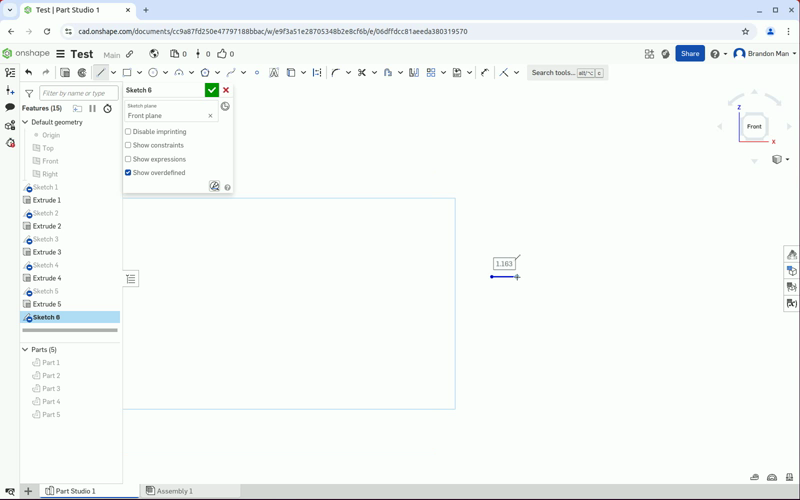
scroll(-6)
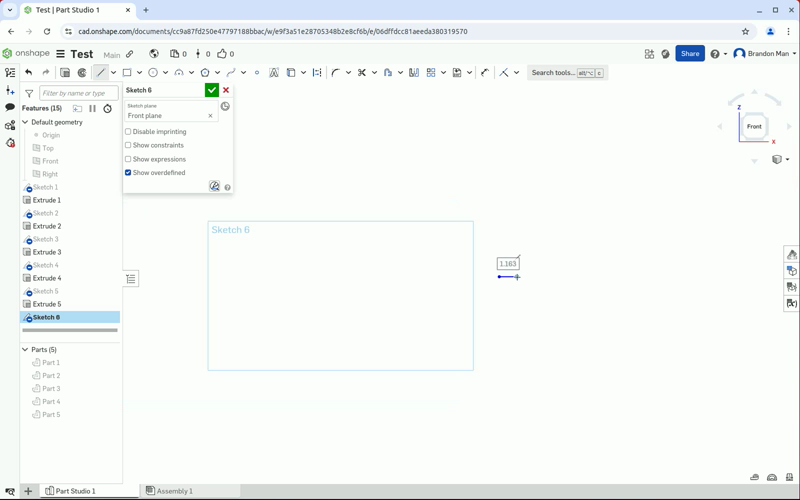
scroll(-6)
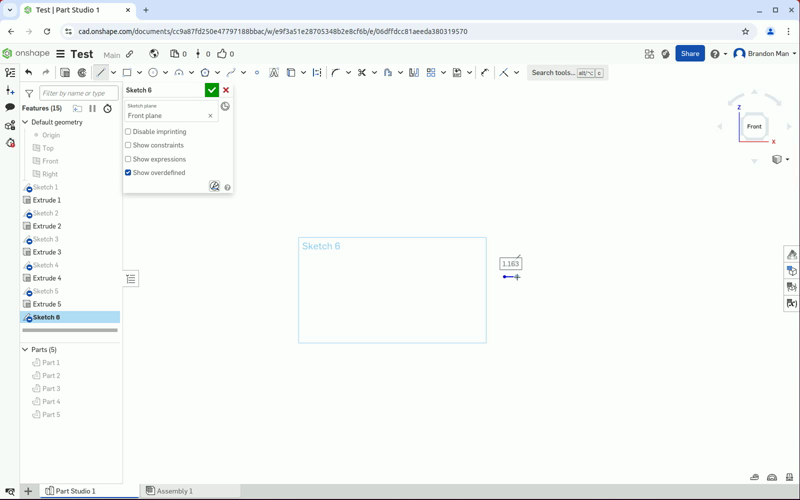
scroll(-6)
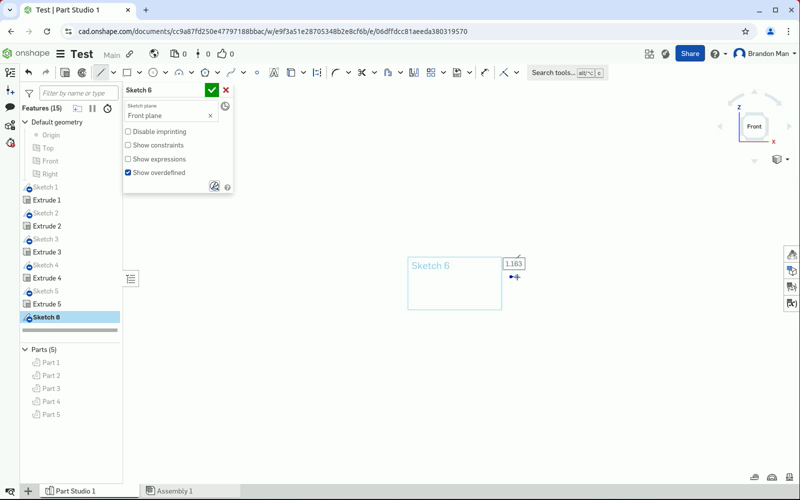
key_up(shift)
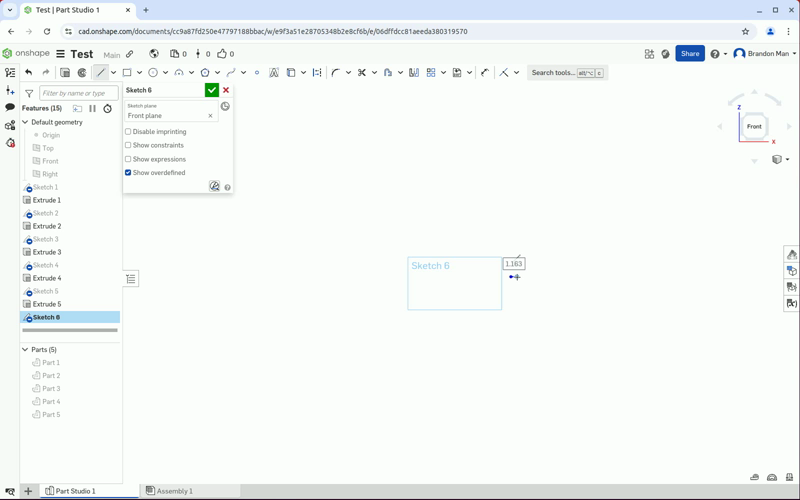
key_down(shift)
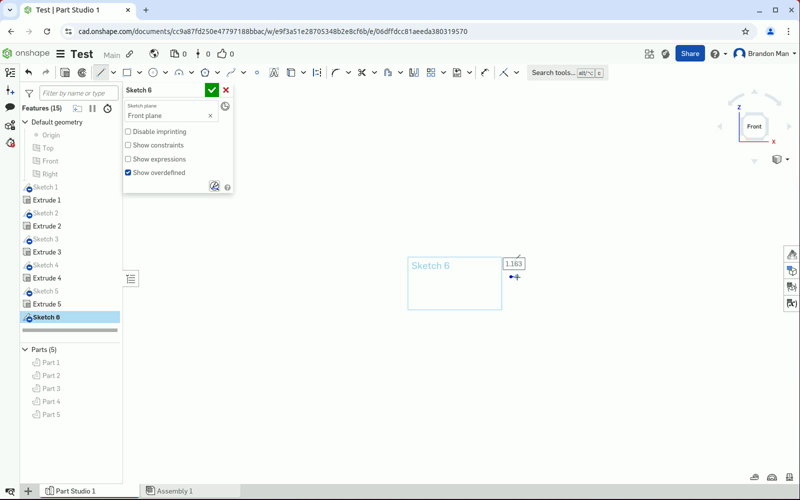
mouse_move(517, 164)
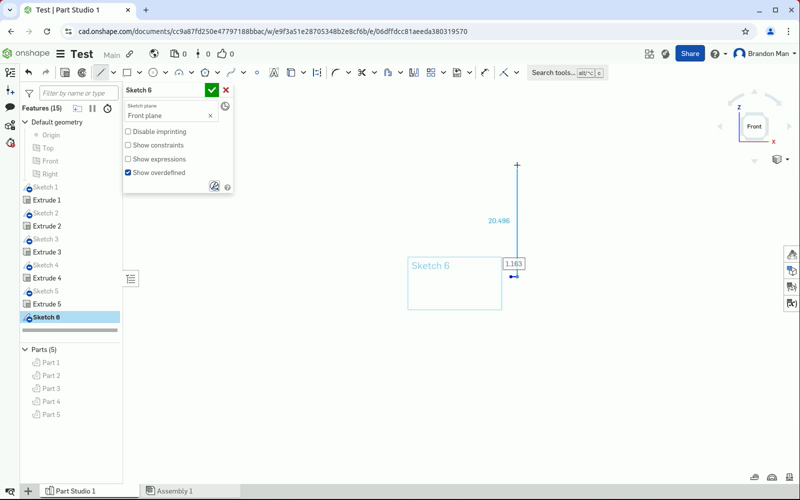
click(517, 164)
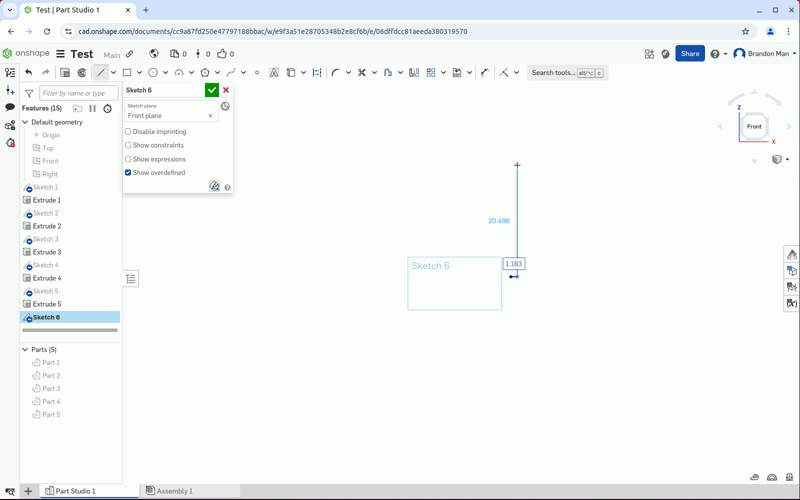
key_up(shift)
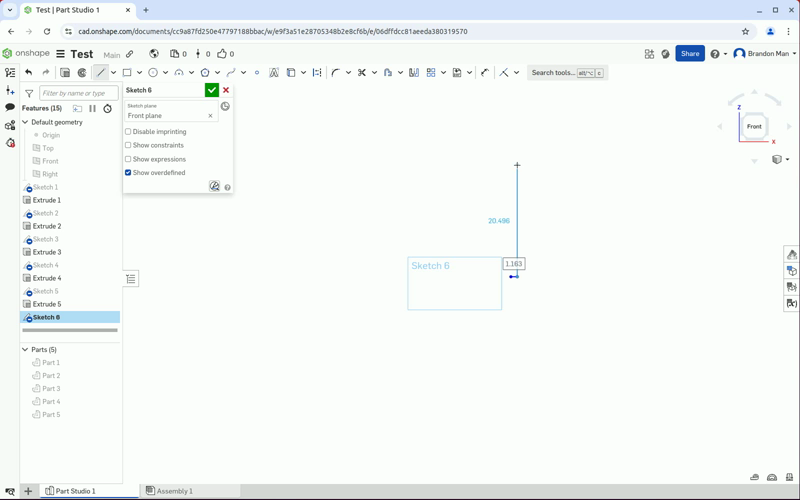
key_down(shift)
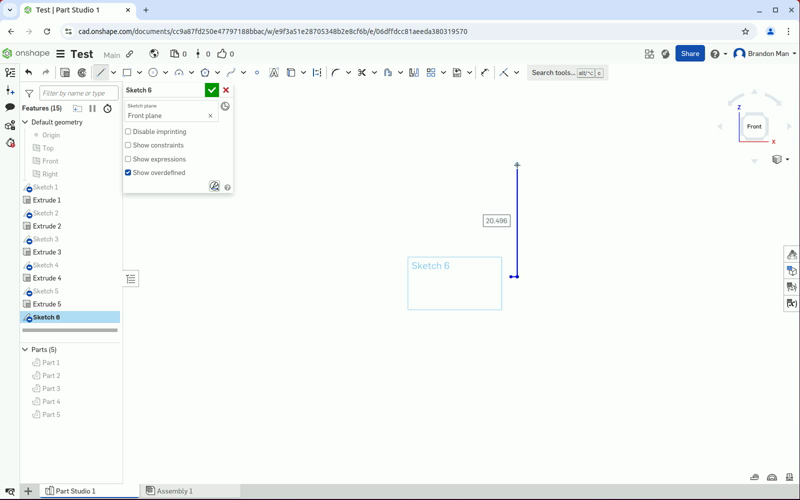
mouse_move(547, 164)
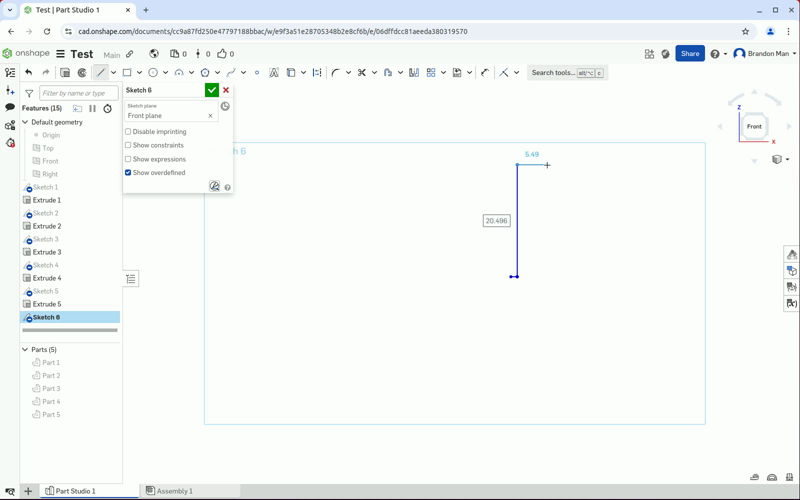
mouse_move(511, 164)
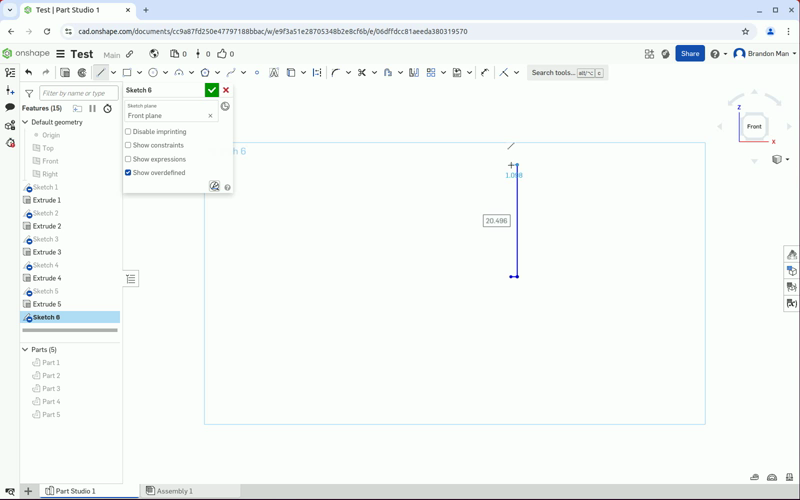
scroll(6)
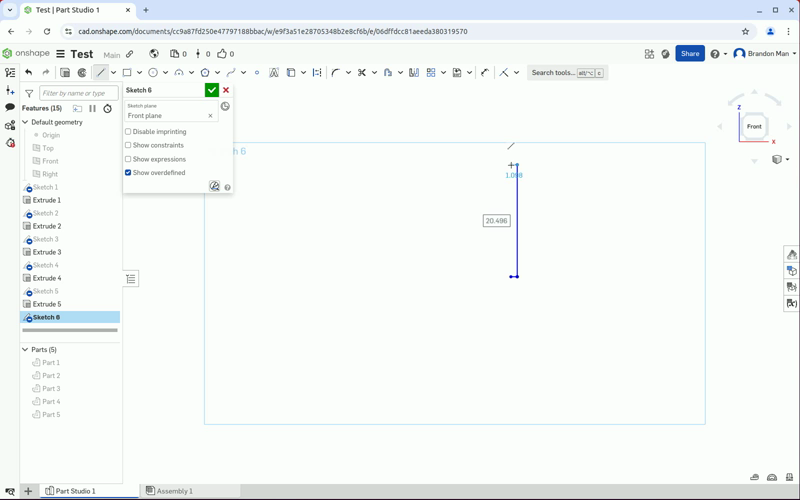
scroll(6)
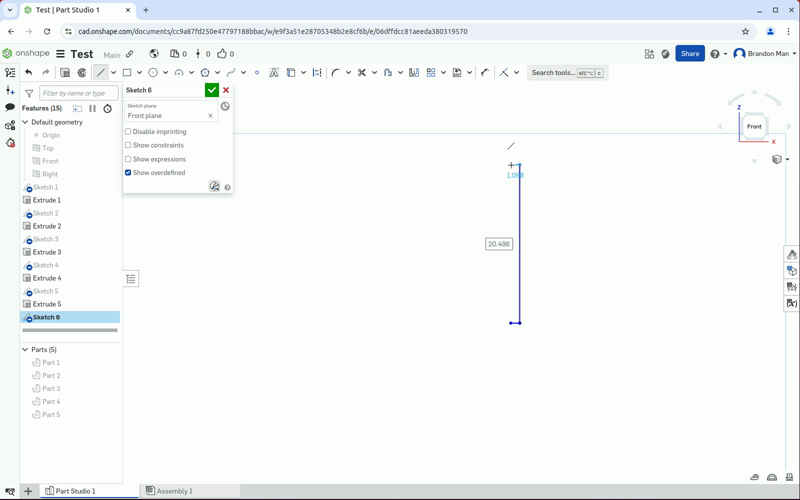
scroll(6)
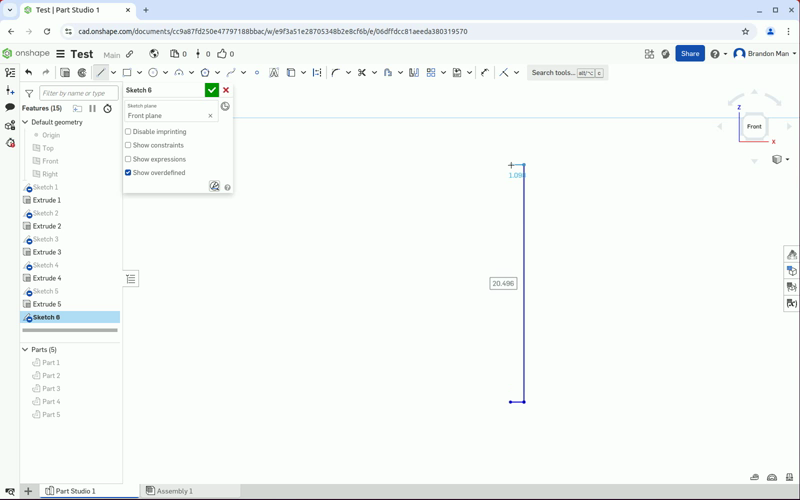
scroll(6)
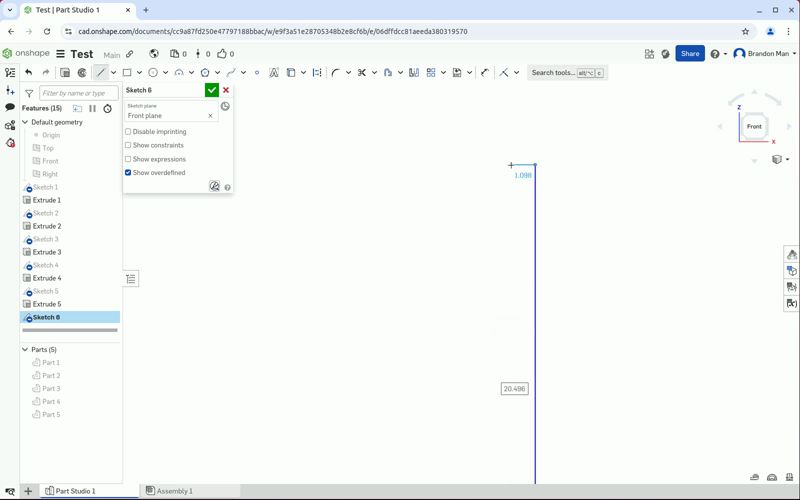
scroll(6)
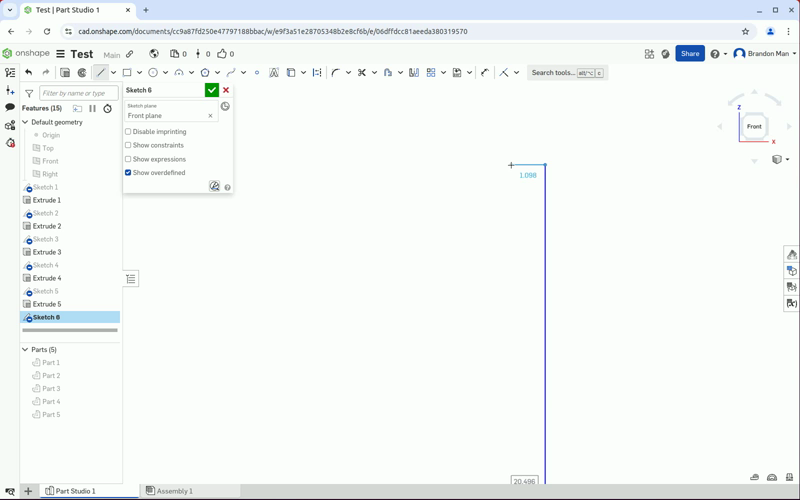
scroll(6)
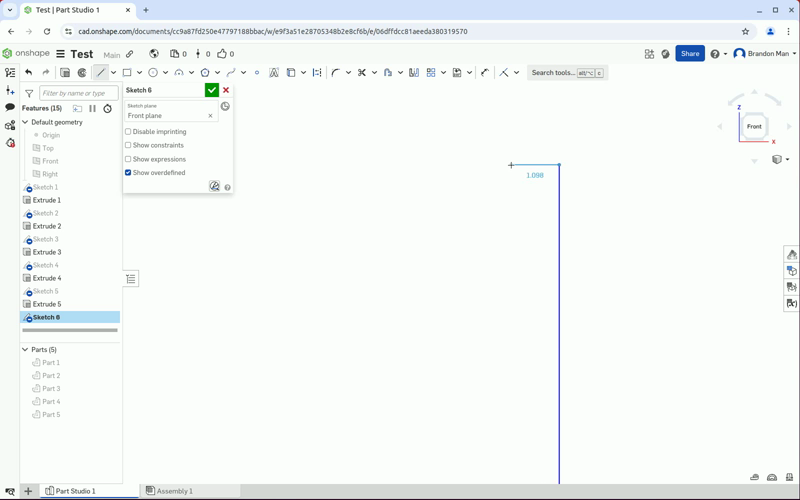
scroll(6)
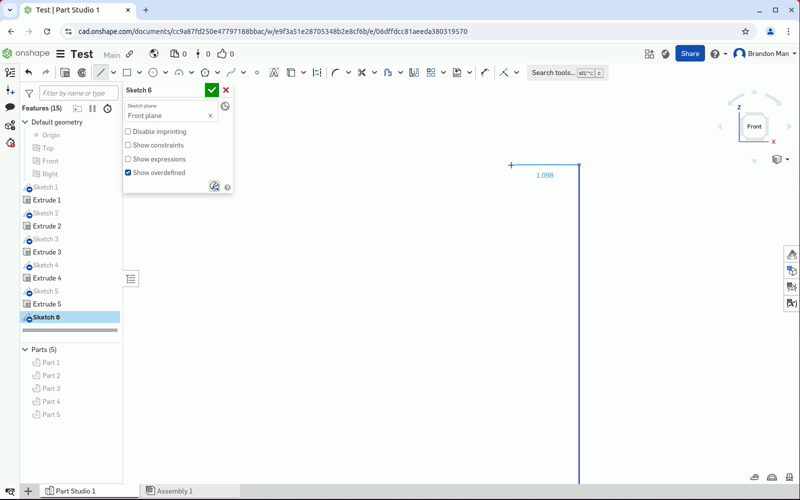
click(511, 164)
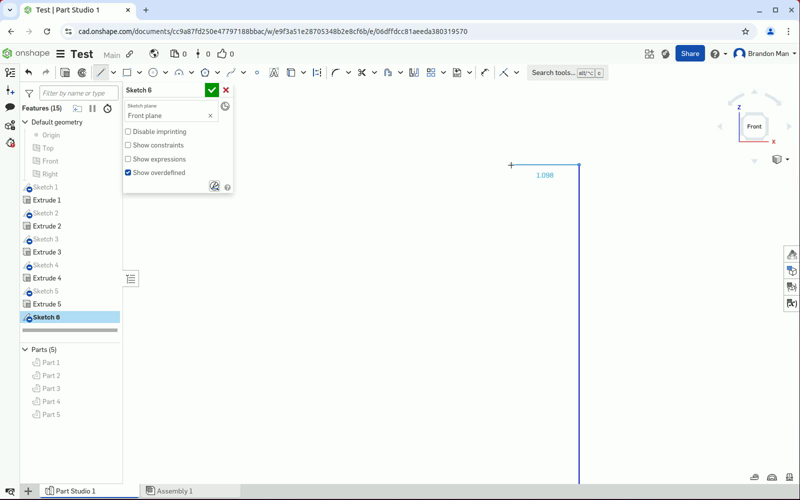
scroll(-6)
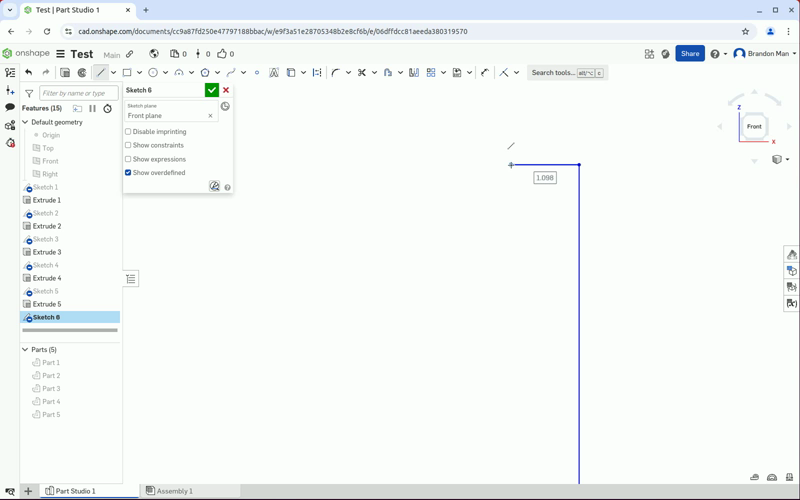
scroll(-6)
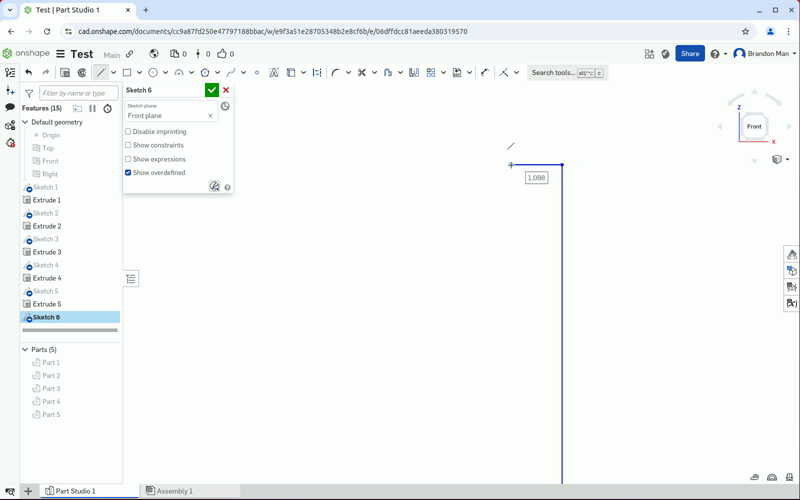
scroll(-6)
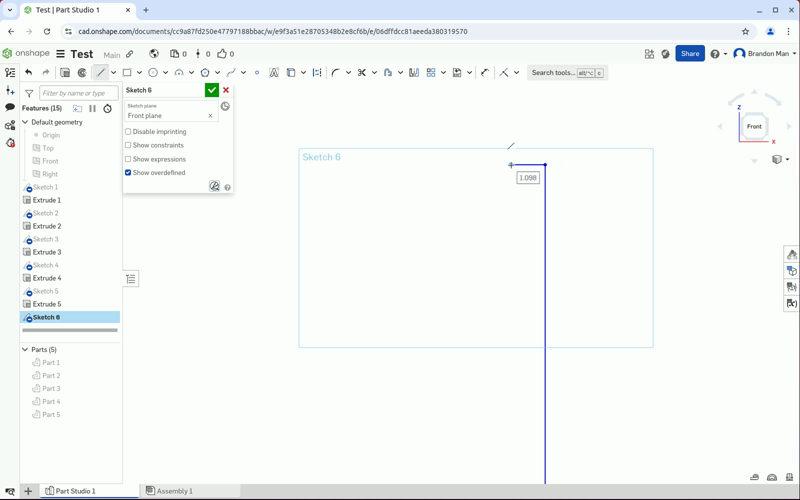
scroll(-6)
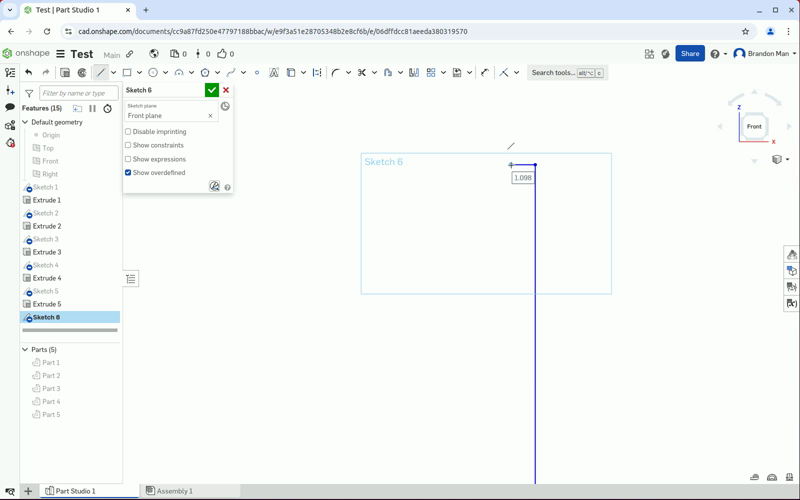
scroll(-6)
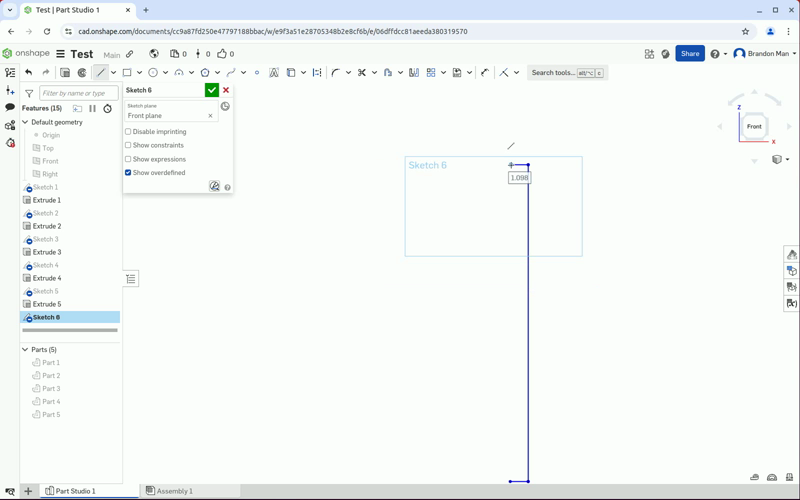
scroll(-6)
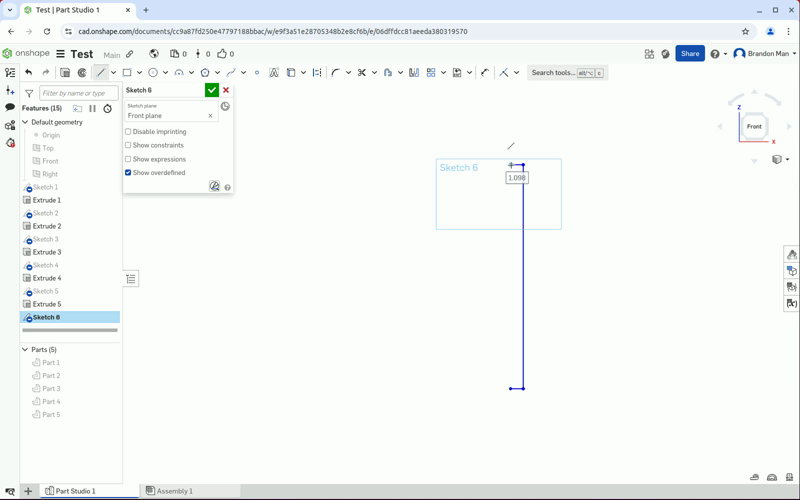
scroll(-6)
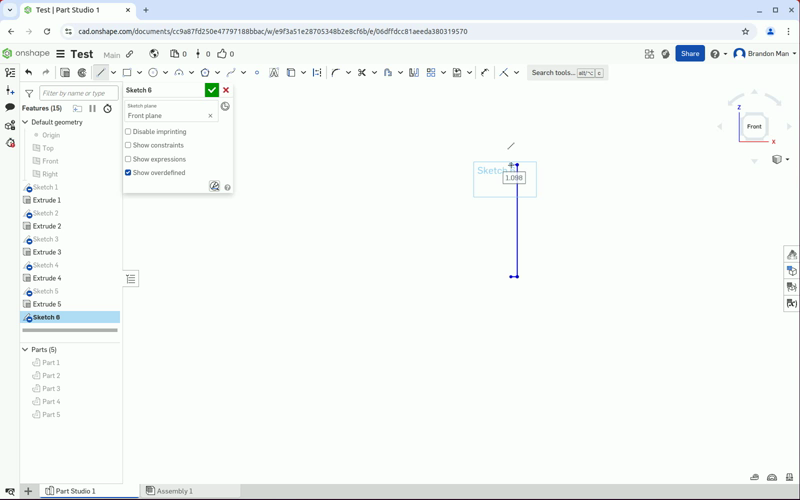
key_up(shift)
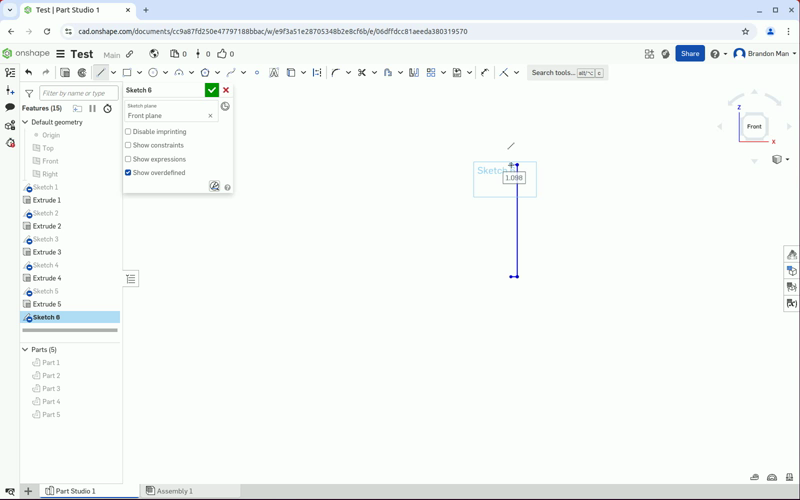
key_down(shift)
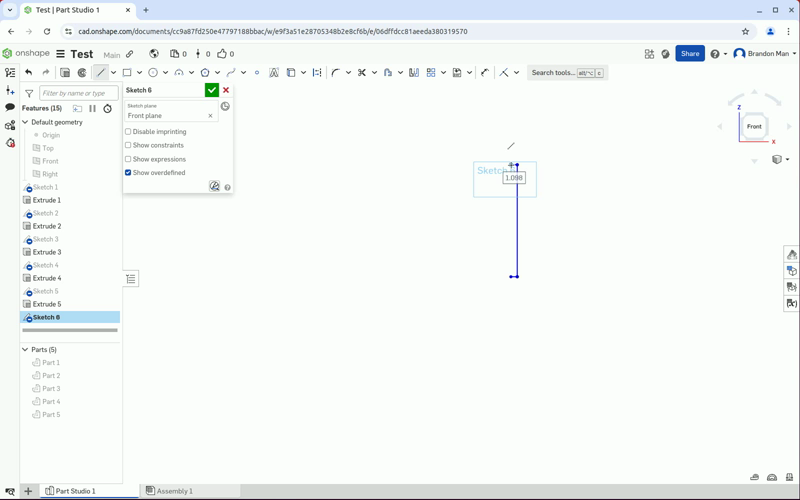
mouse_move(511, 276)
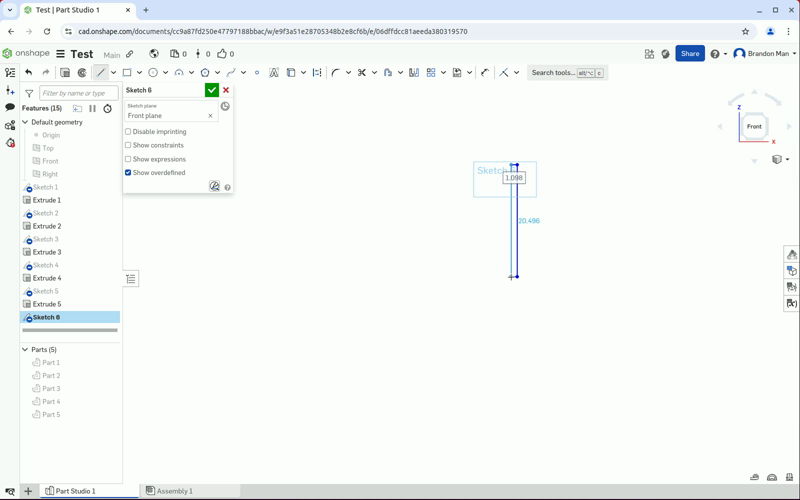
key_up(shift)
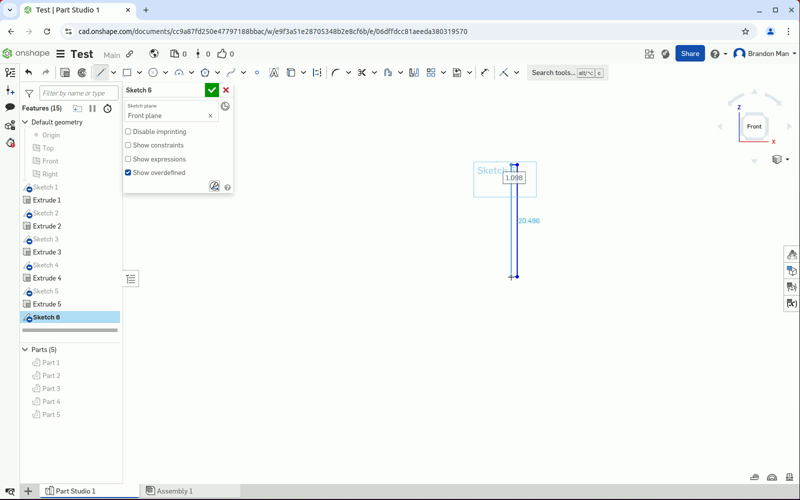
click(511, 276)
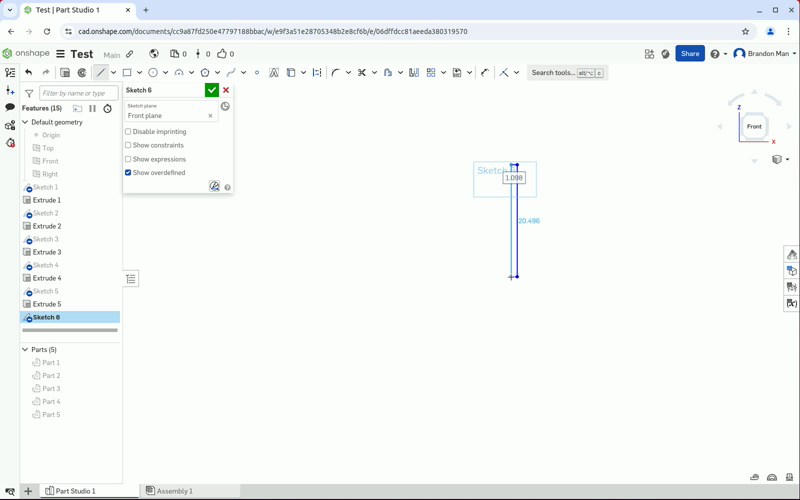
key(esc)
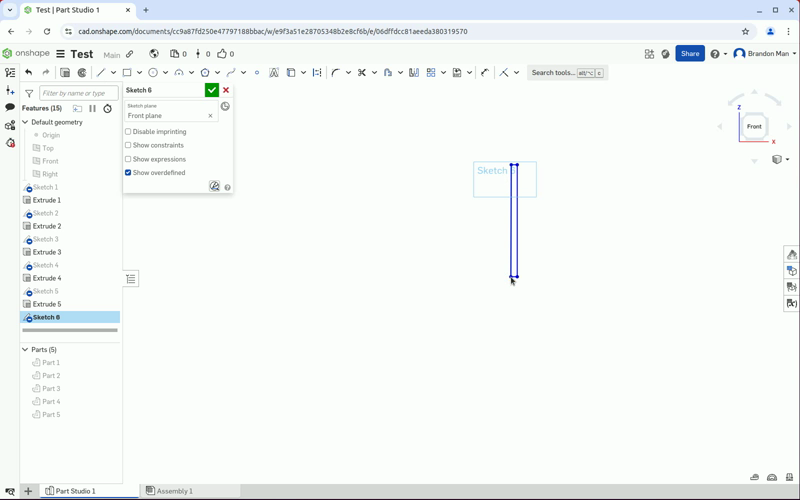
mouse_move(512, 261)
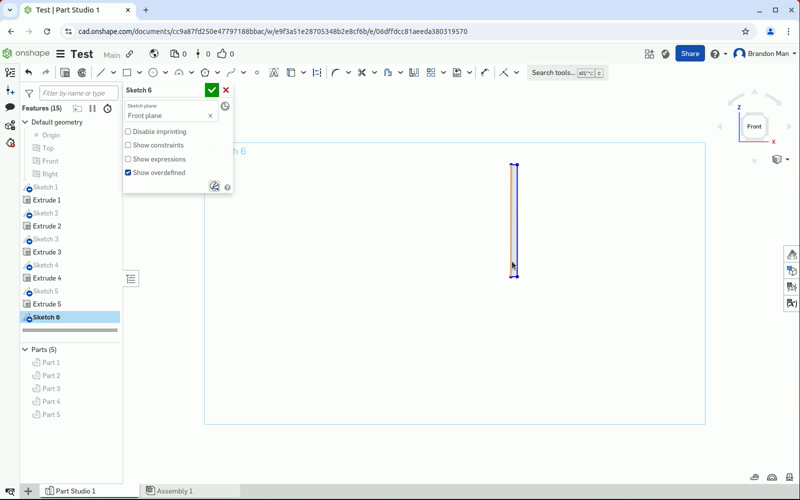
scroll(6)
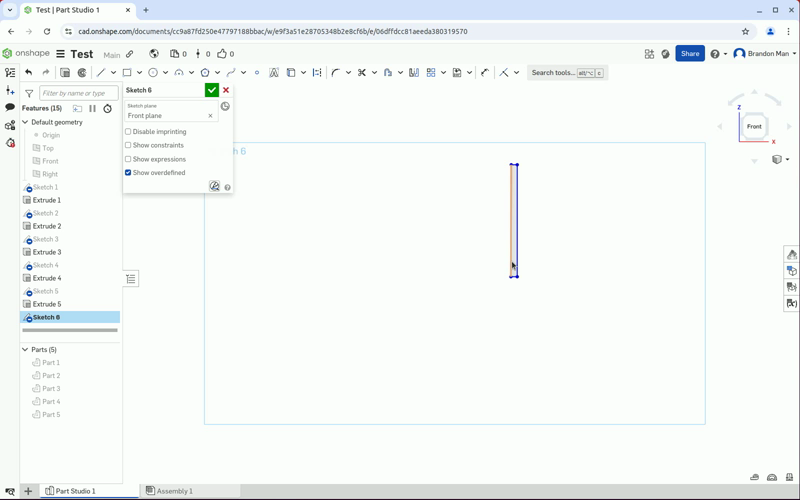
scroll(6)
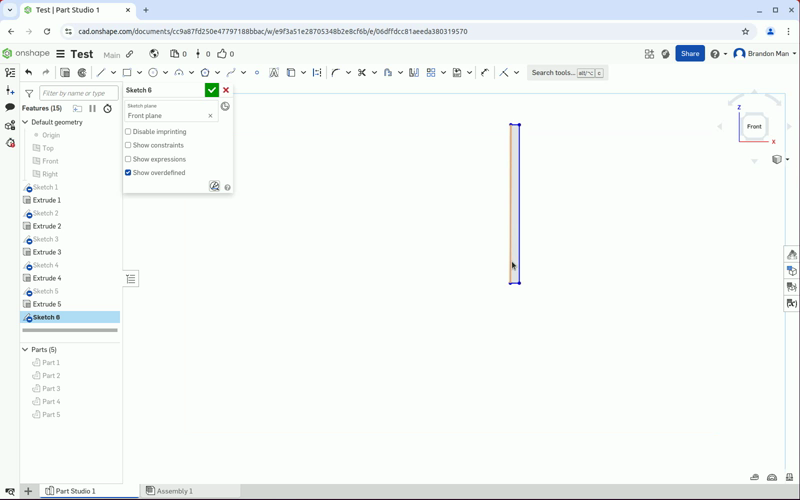
scroll(6)
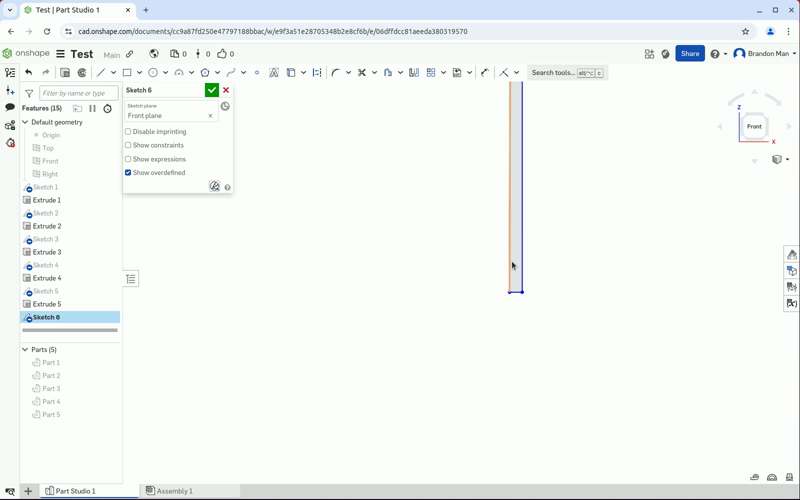
scroll(6)
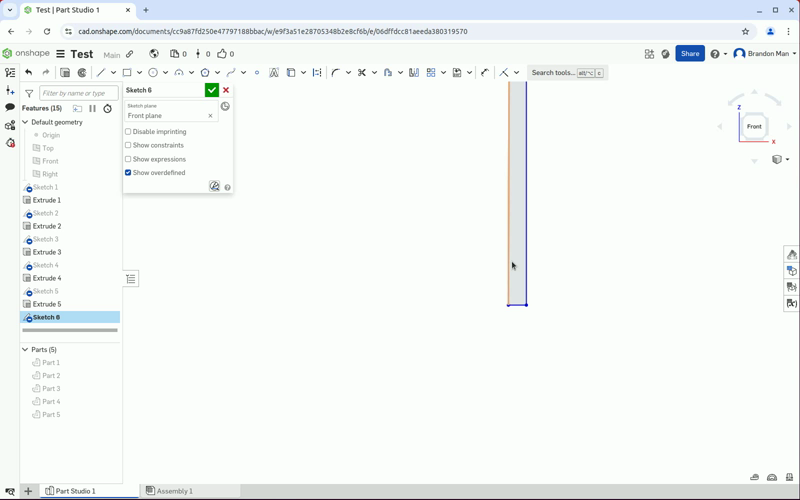
scroll(6)
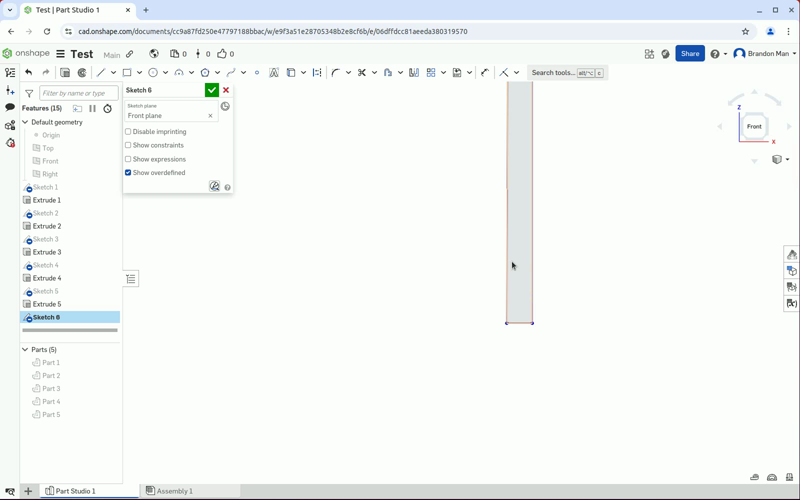
scroll(6)
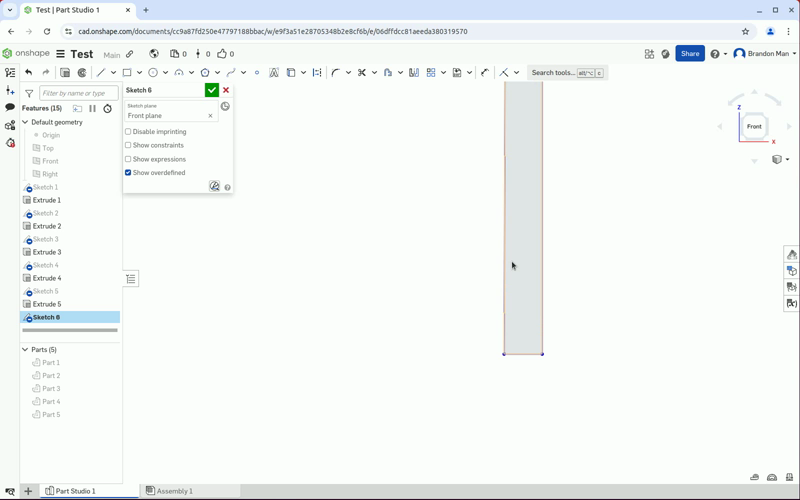
scroll(6)
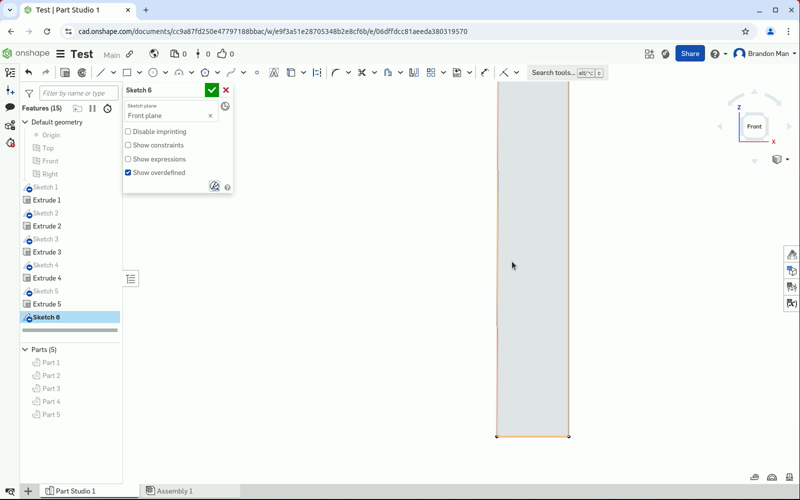
click(512, 261)
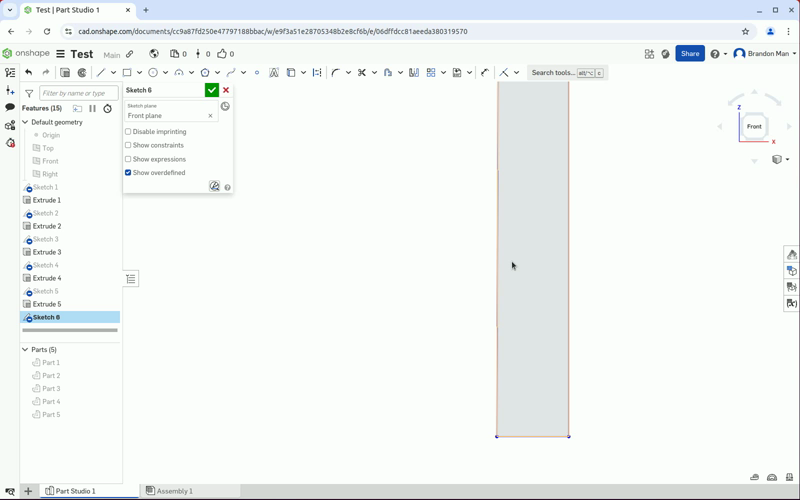
scroll(-6)
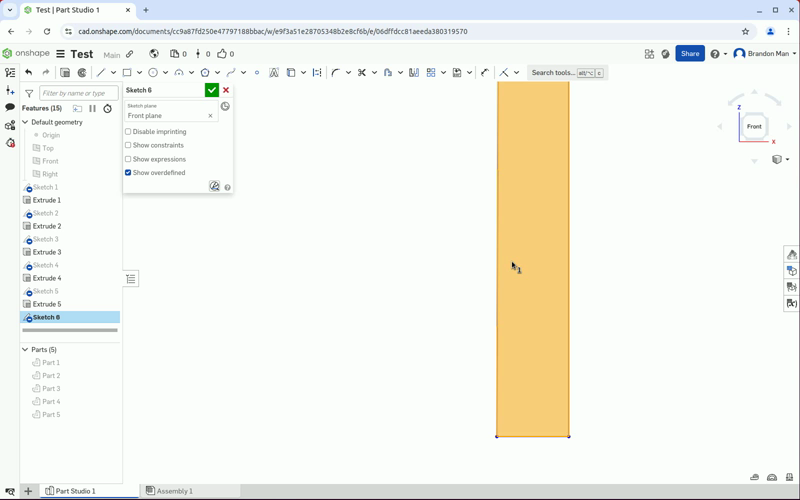
scroll(-6)
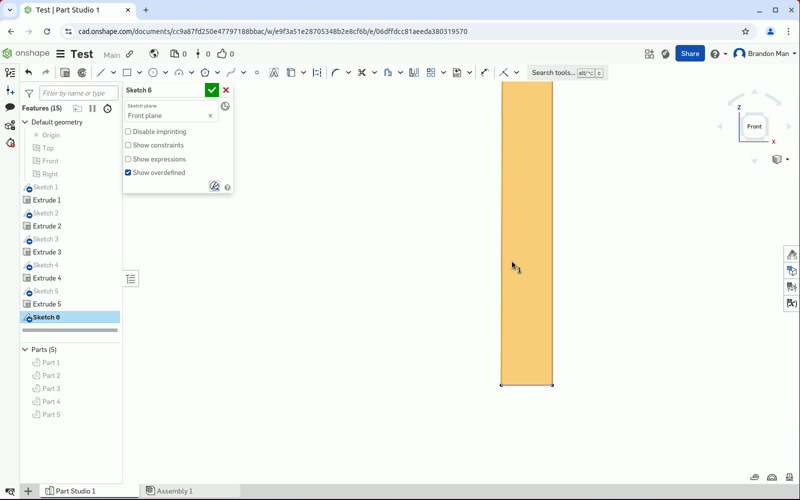
scroll(-6)
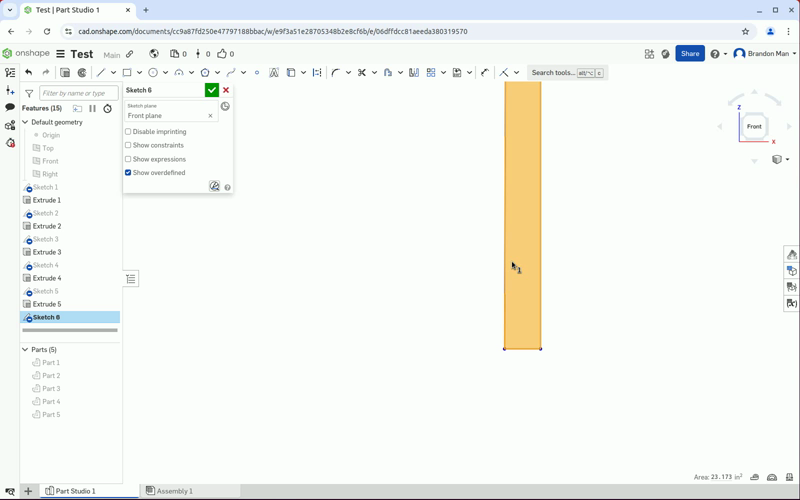
scroll(-6)
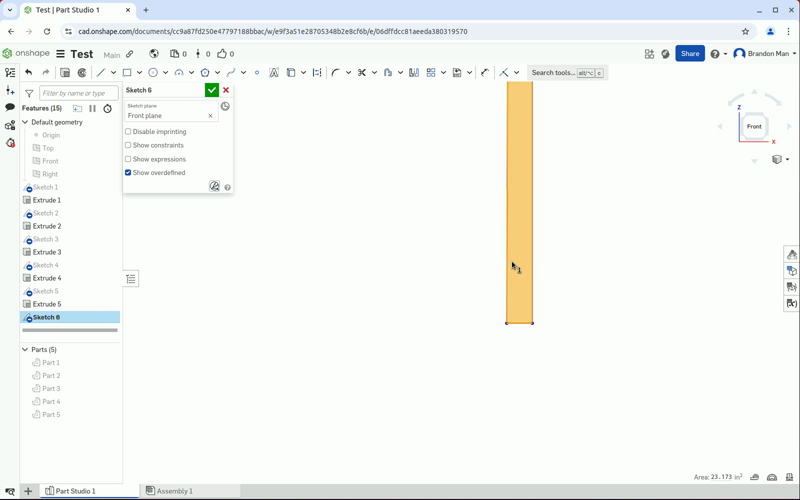
scroll(-6)
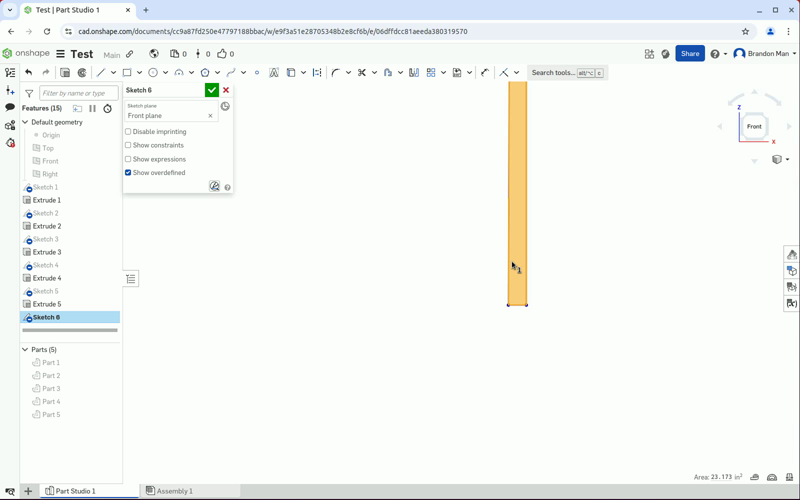
scroll(-6)
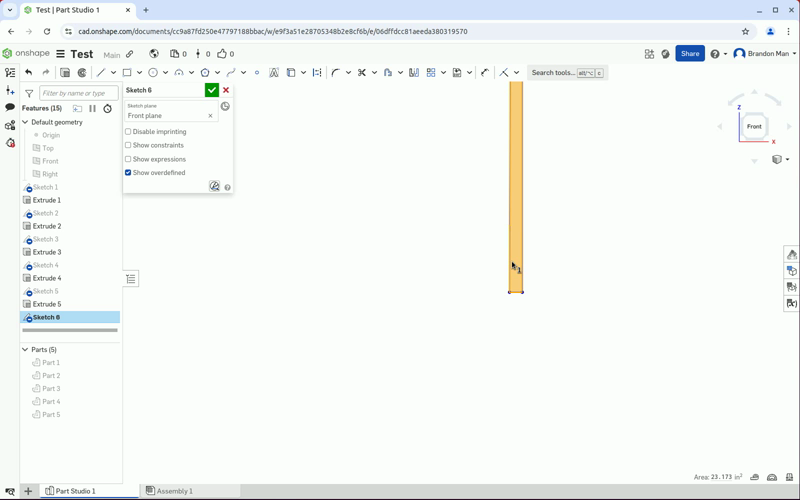
scroll(-6)
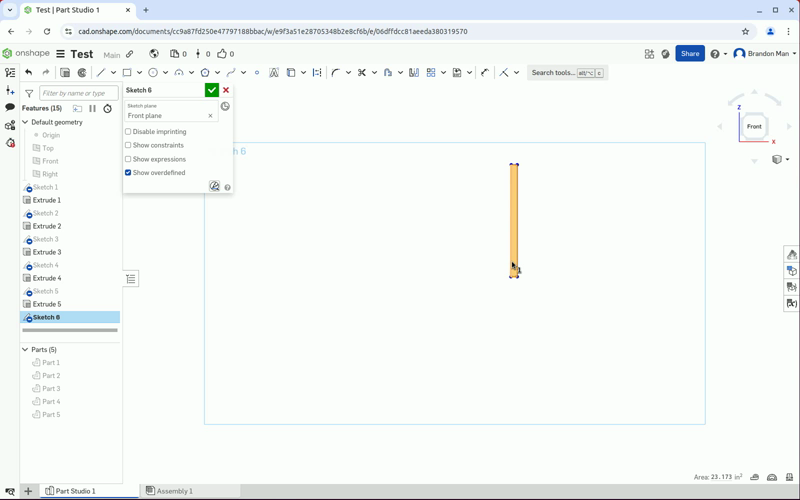
mouse_move(73, 352)
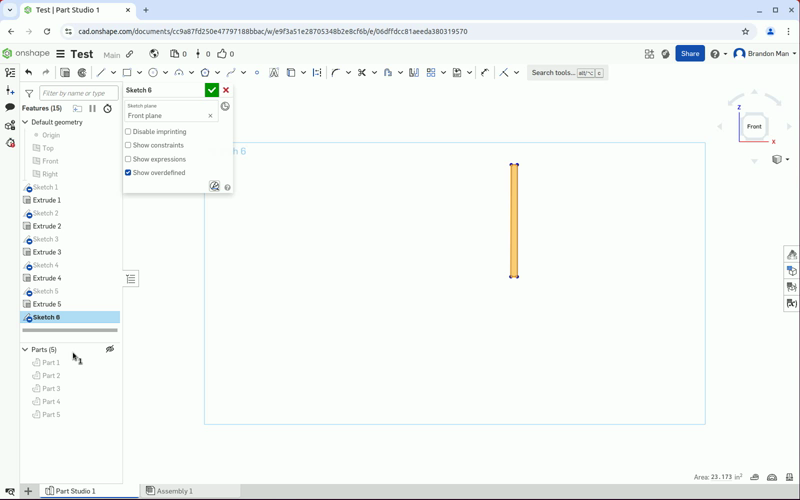
key(shift+y)
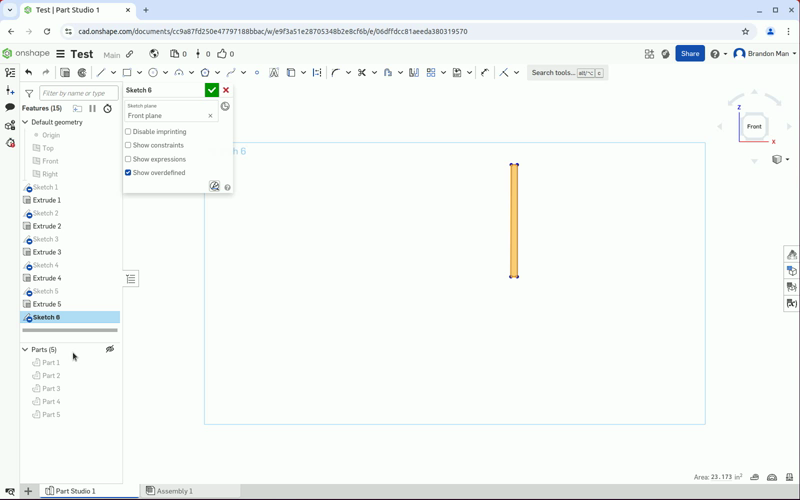
key(shift+e)
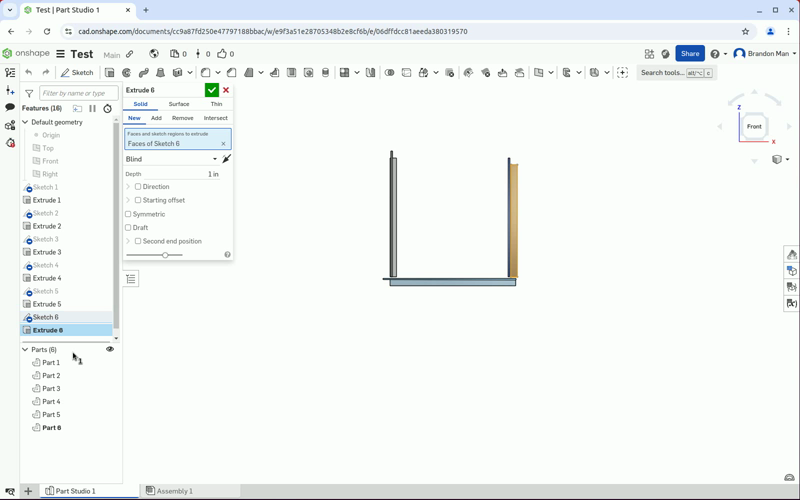
mouse_move(143, 106)
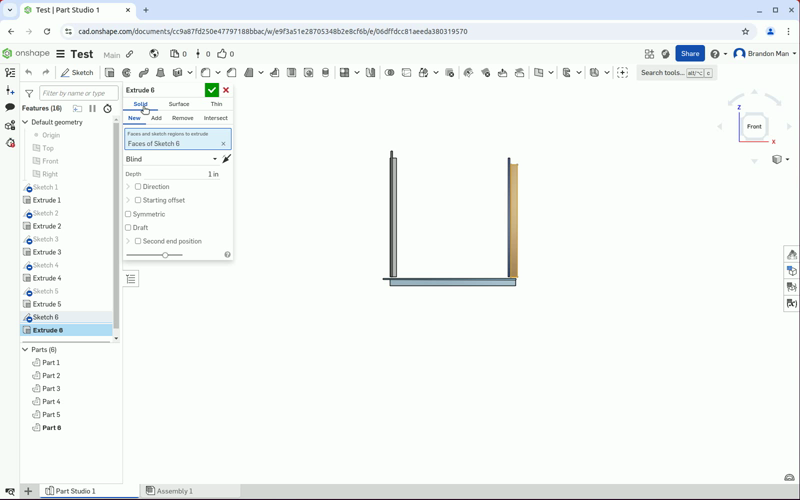
click(143, 106)
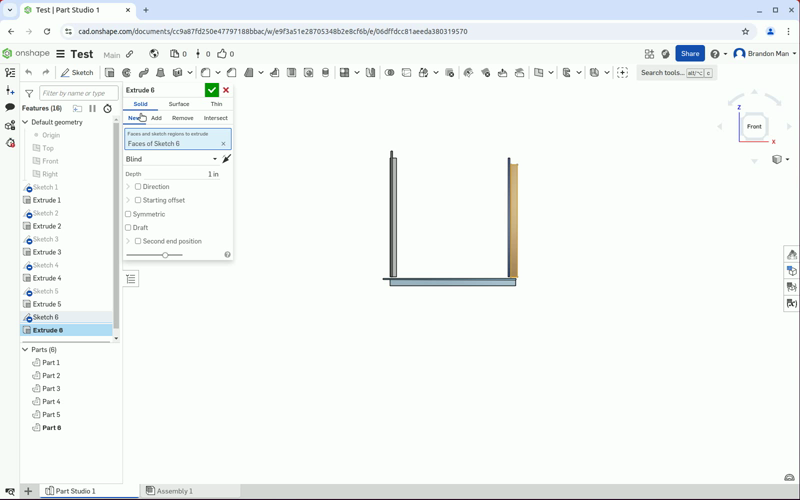
mouse_move(137, 120)
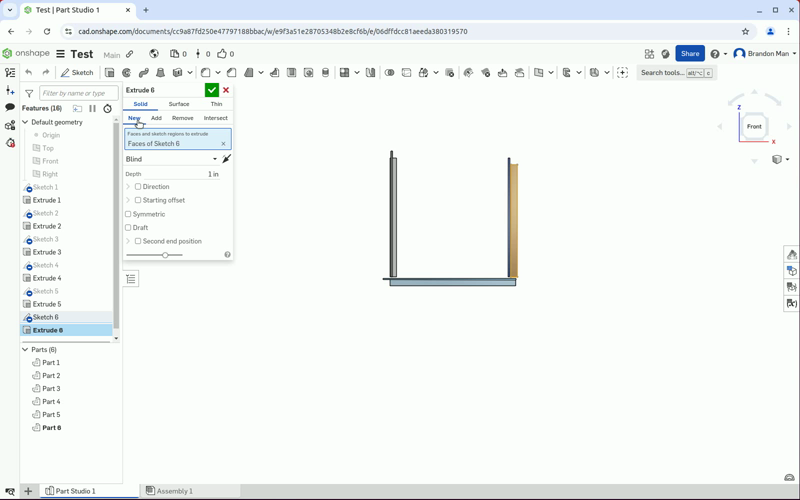
click(137, 120)
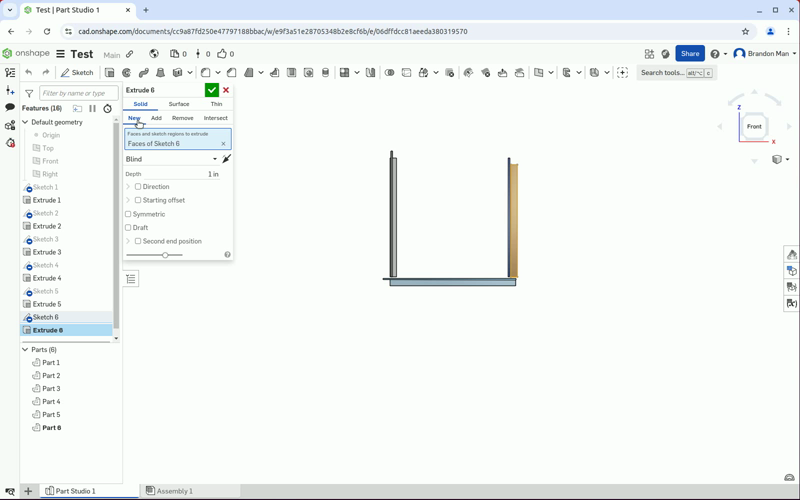
key(tab, 4)
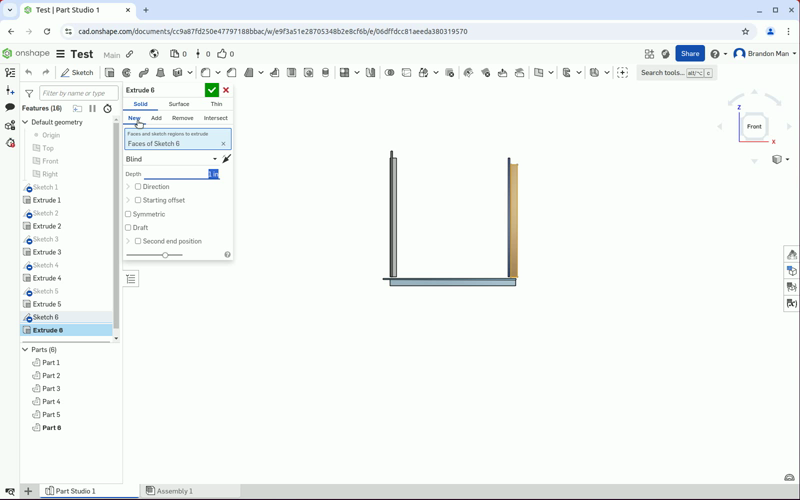
text(0.241)
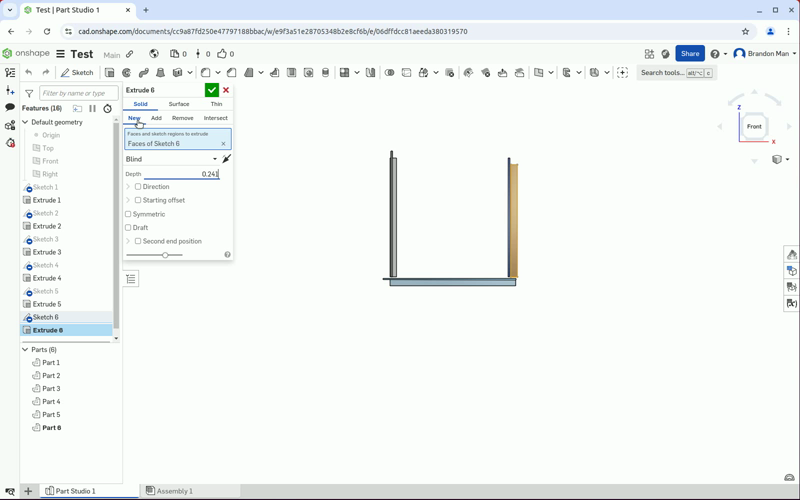
key(enter)
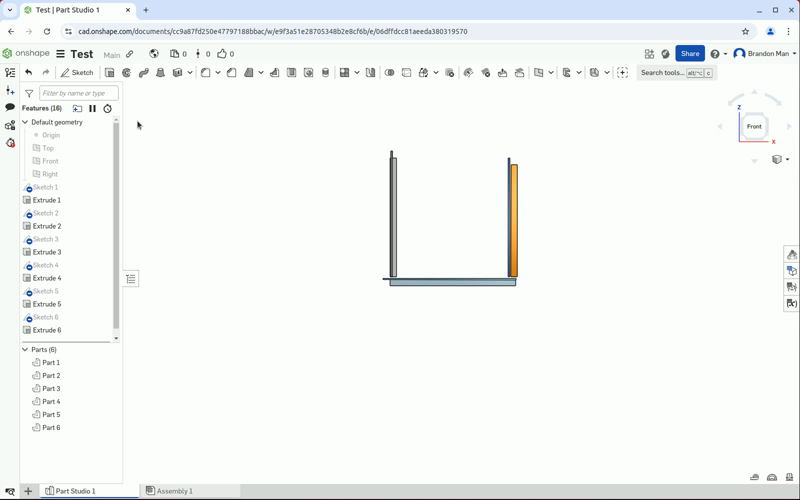
key(shift+h)
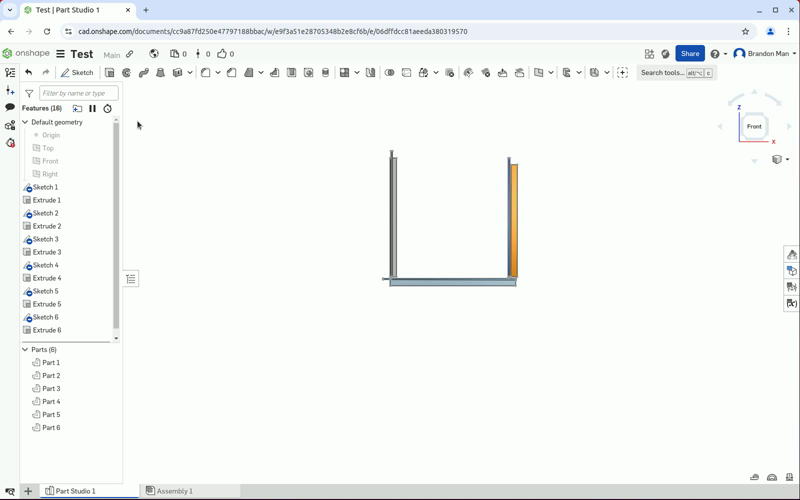
key(shift+h)
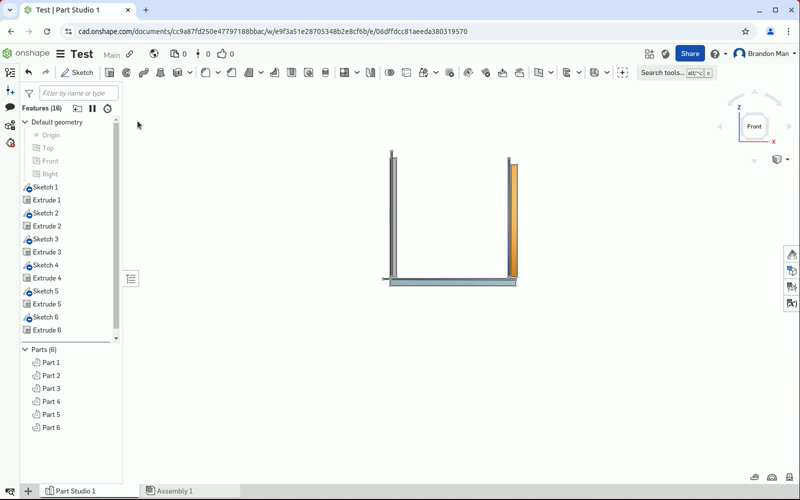
key(shift+7)
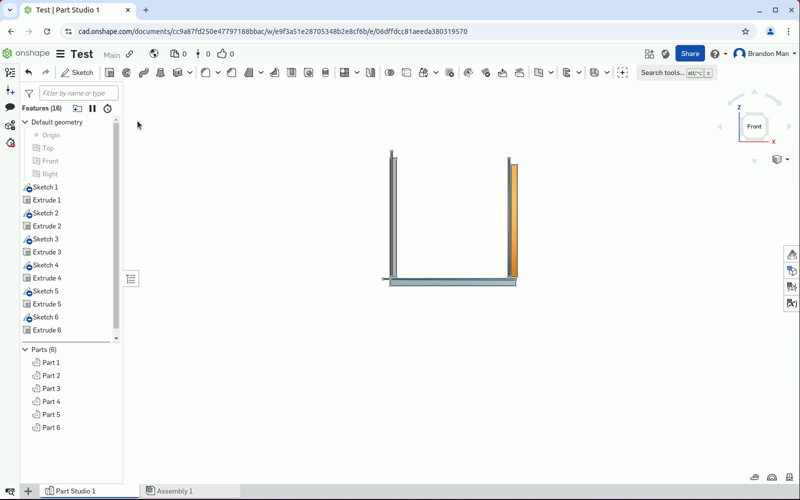
key(left, 2)
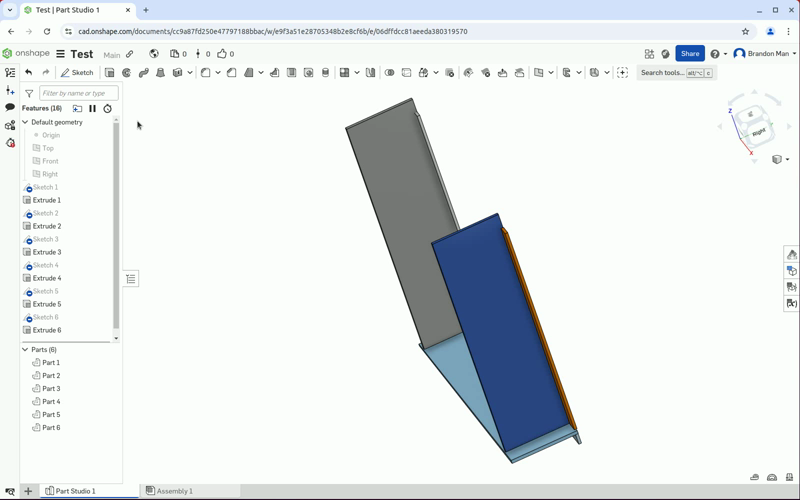
key(down, 2)
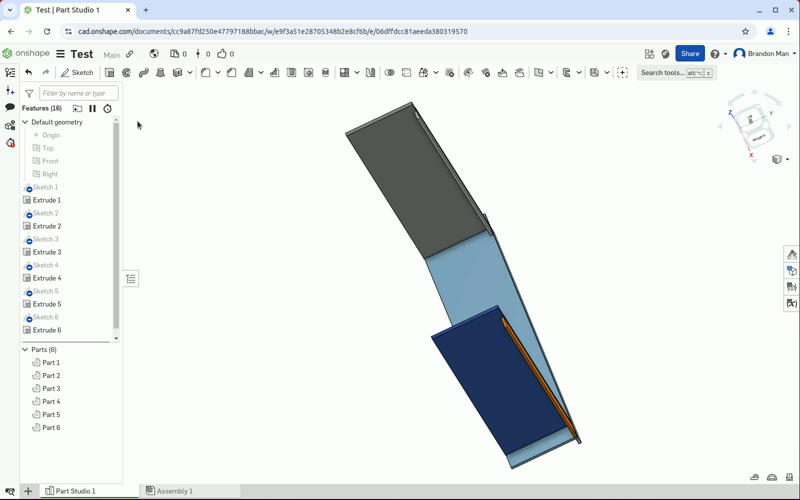
key(up, 2)
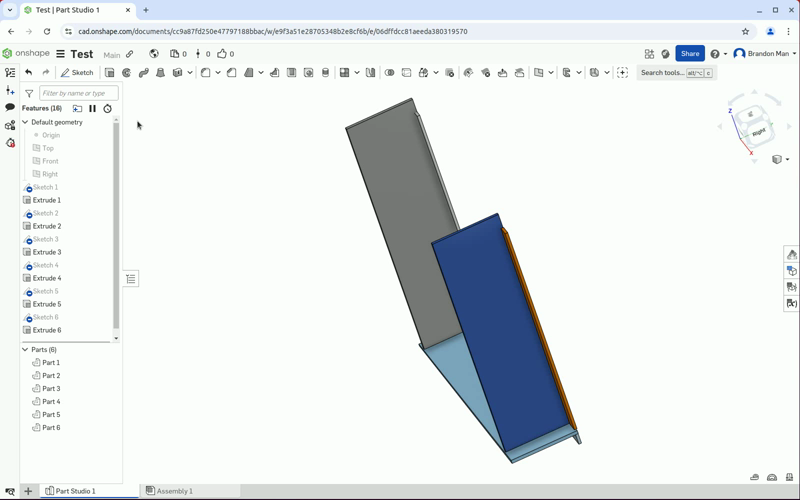
key(right, 2)
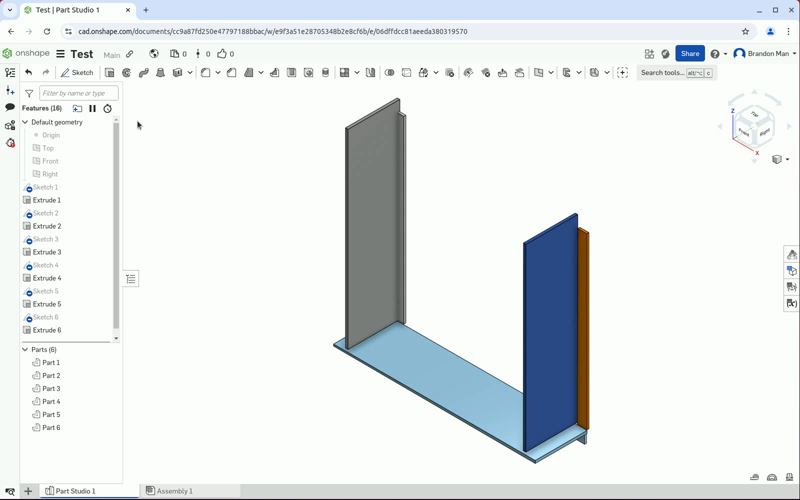
mouse_move(69, 189)
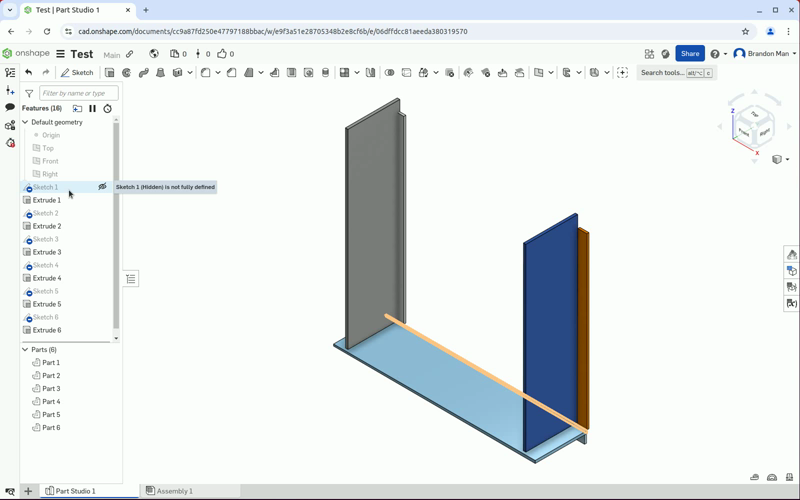
click(69, 189)